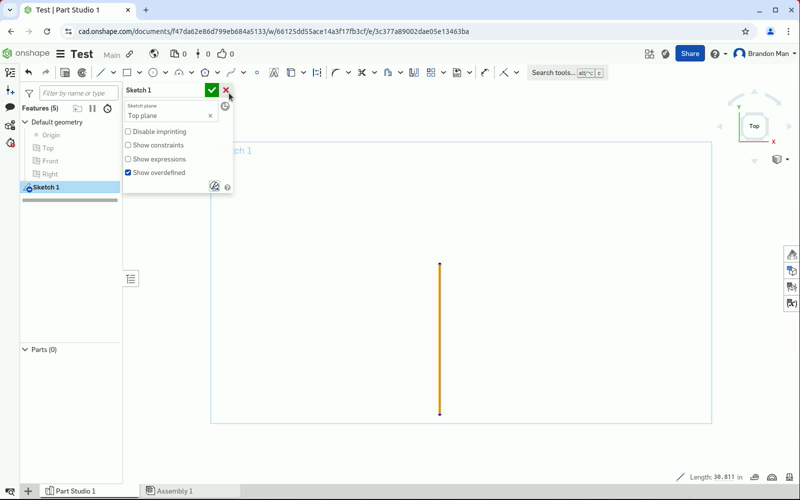
key(shift+h)
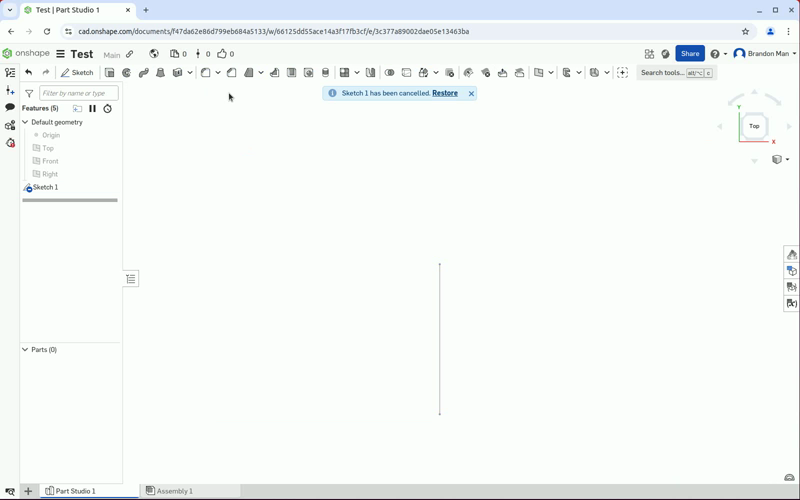
key(shift+s)
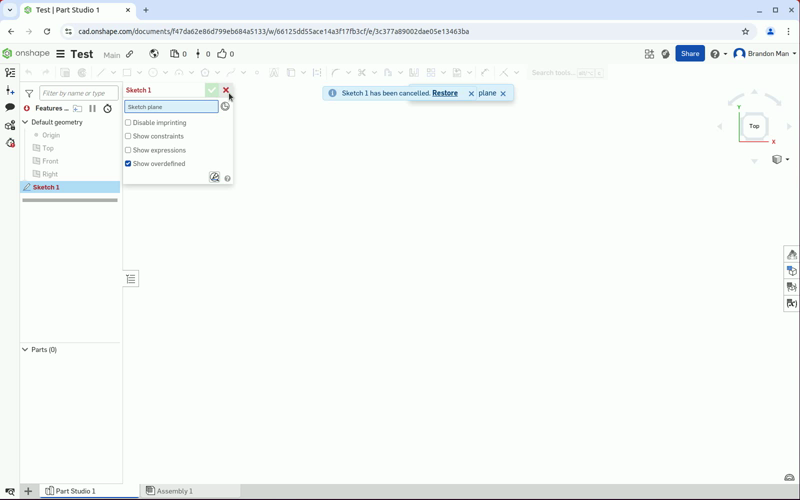
mouse_move(73, 150)
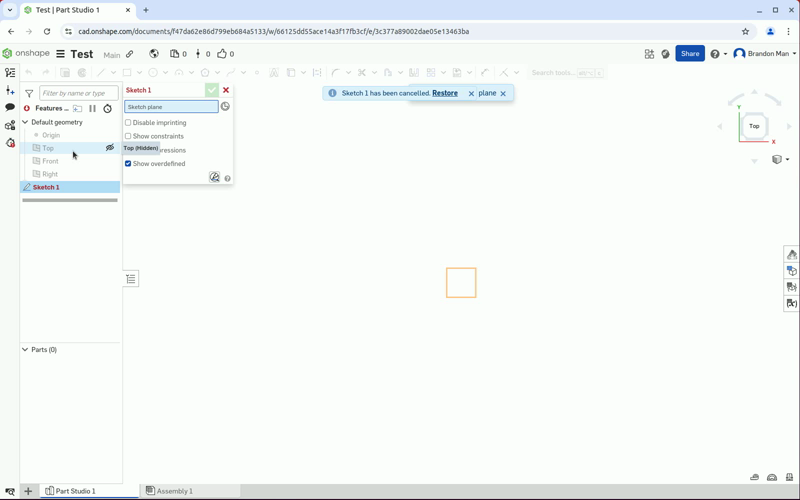
click(73, 150)
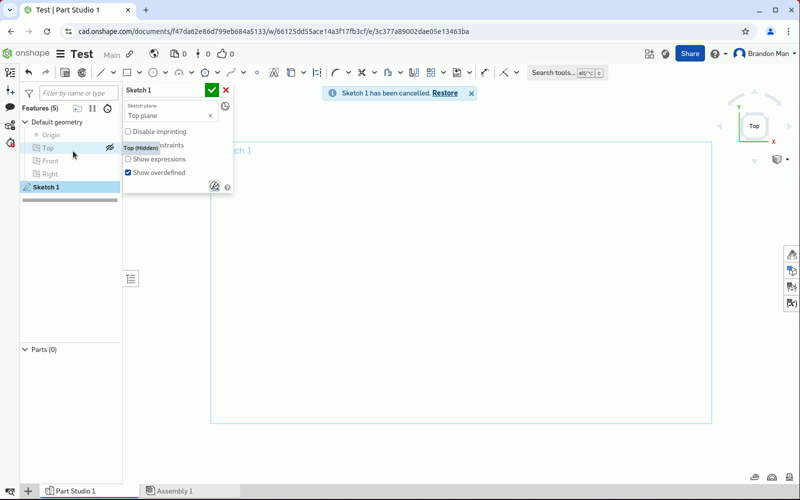
mouse_move(73, 352)
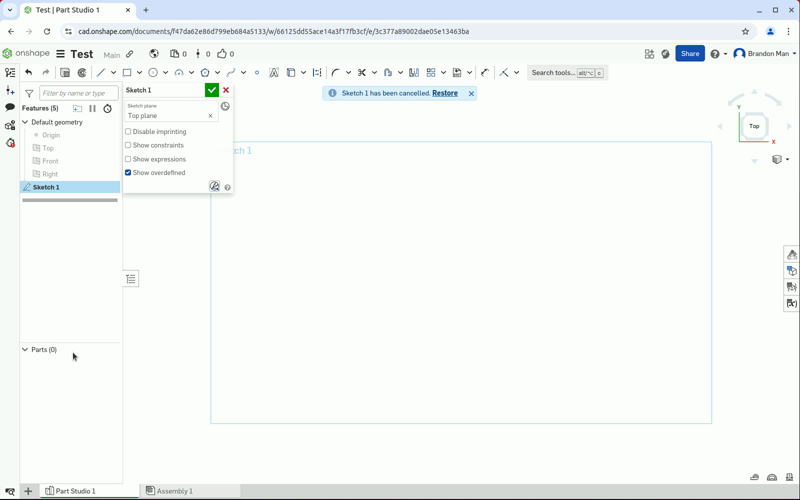
key(y)
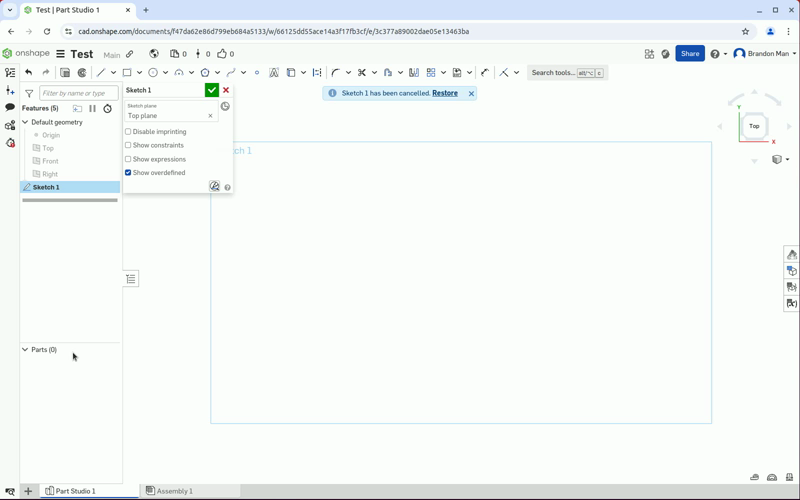
key(l)
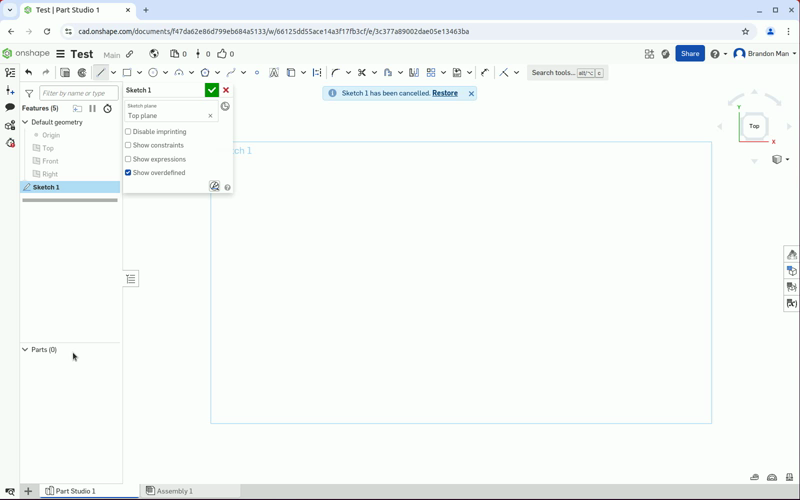
key_down(shift)
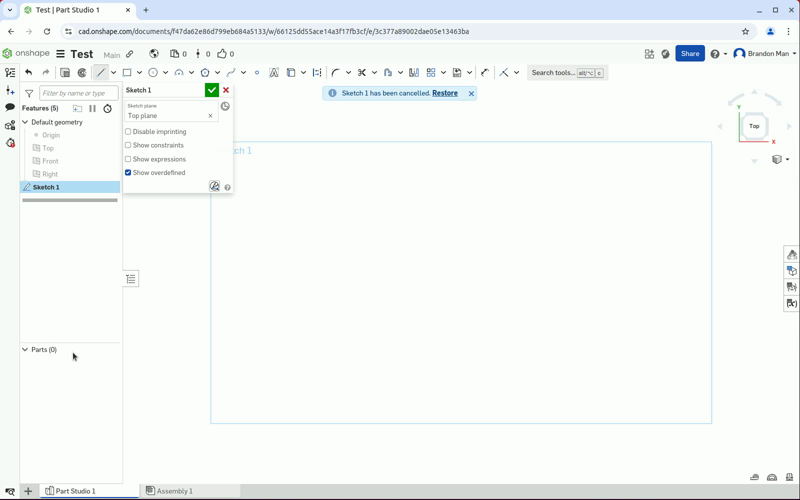
mouse_move(355, 395)
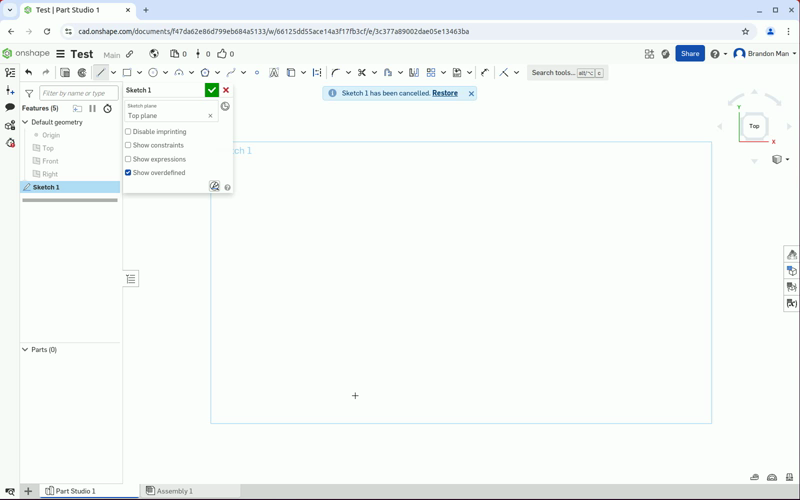
click(355, 395)
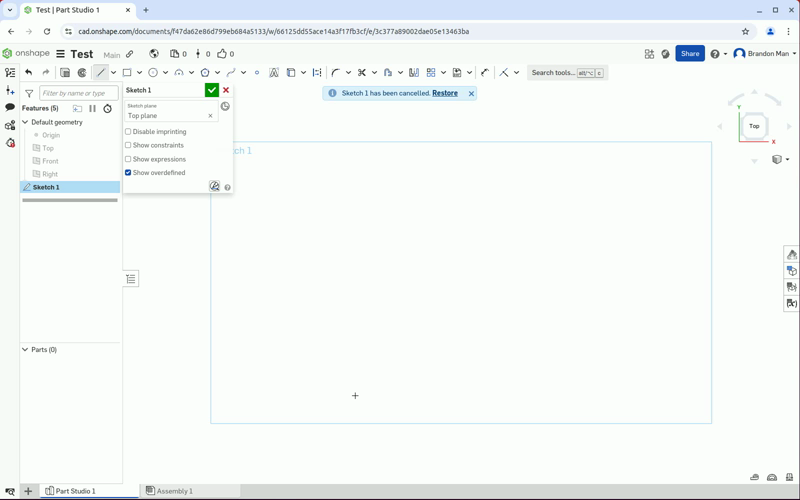
key_up(shift)
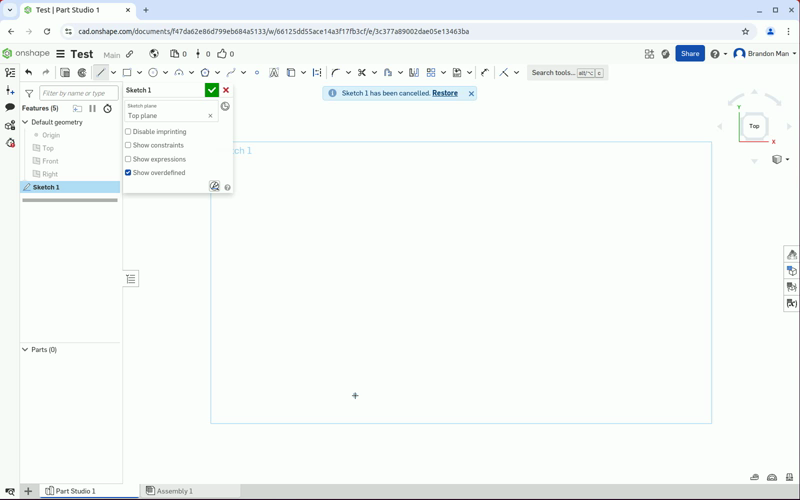
key_down(shift)
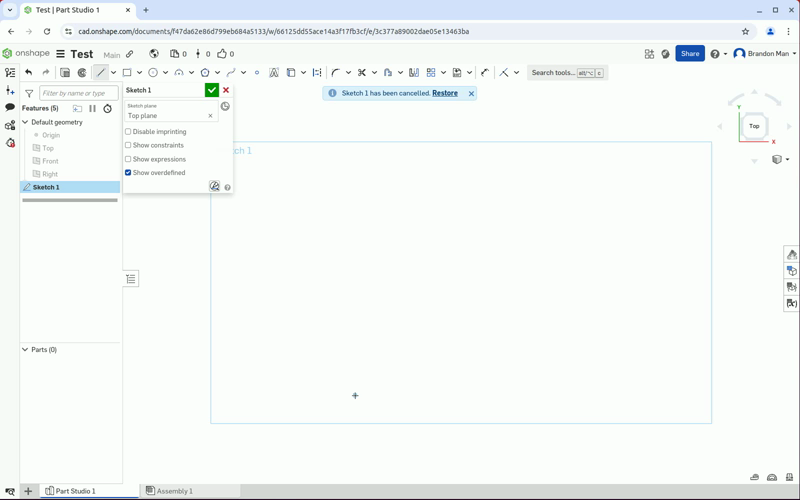
mouse_move(564, 395)
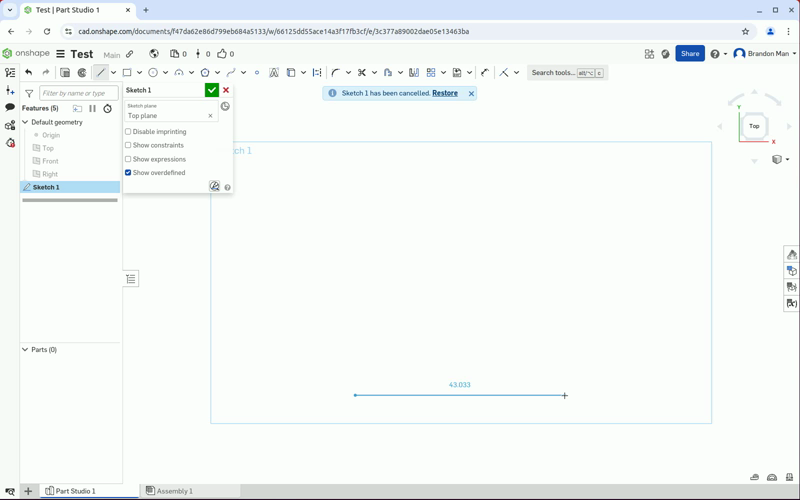
click(564, 395)
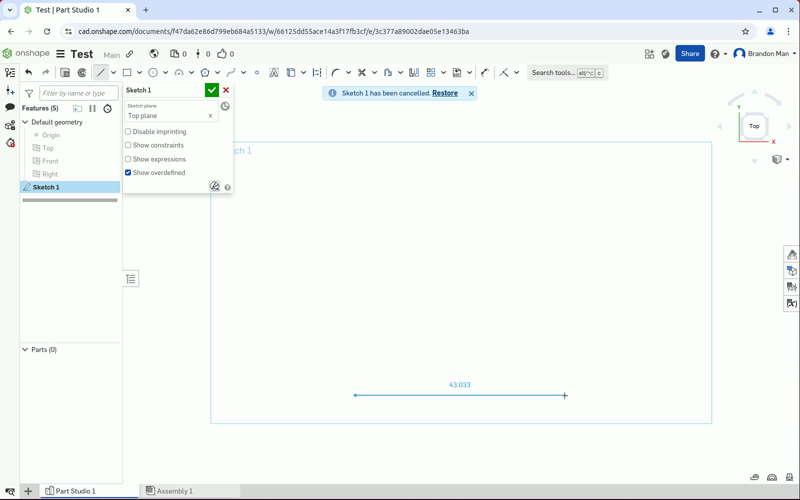
key_up(shift)
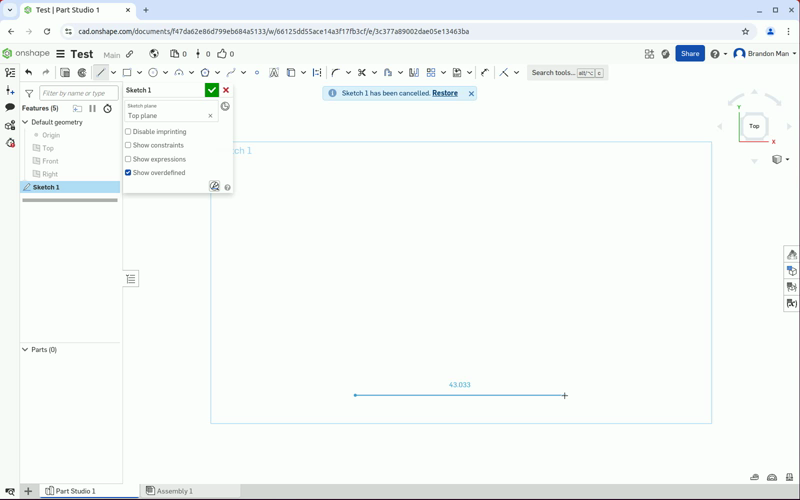
key_down(shift)
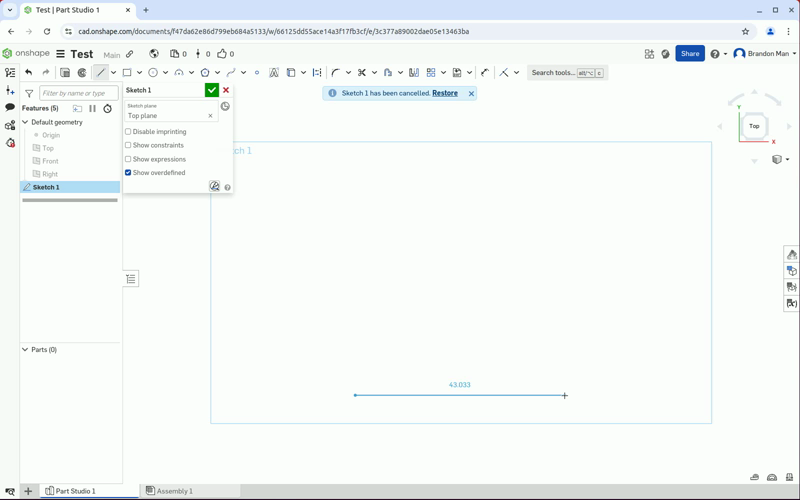
mouse_move(564, 171)
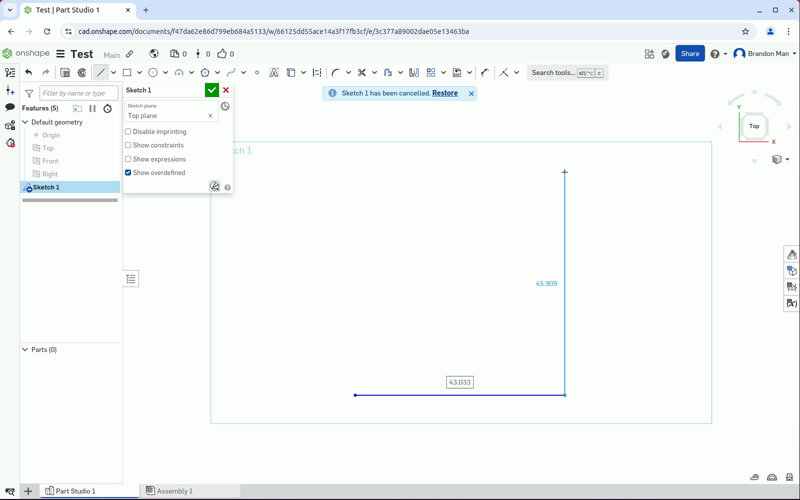
click(564, 171)
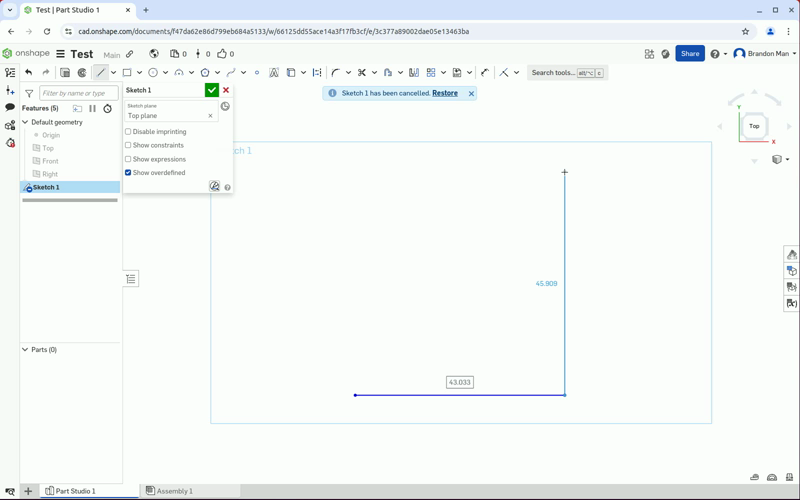
key_up(shift)
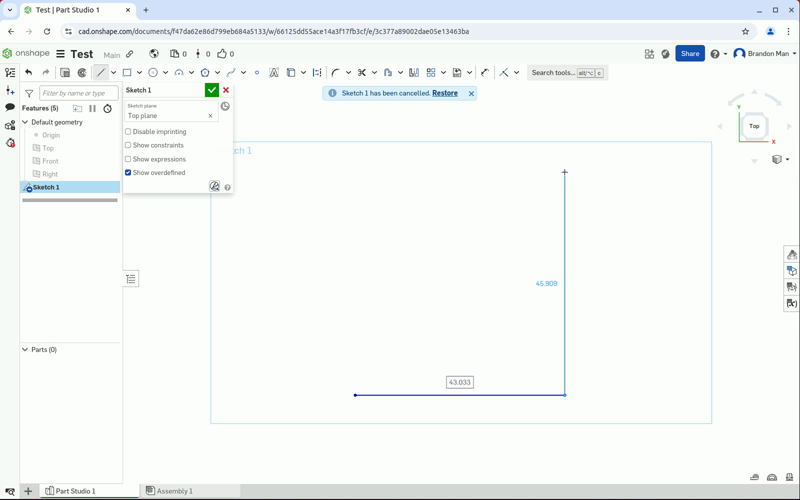
key_down(shift)
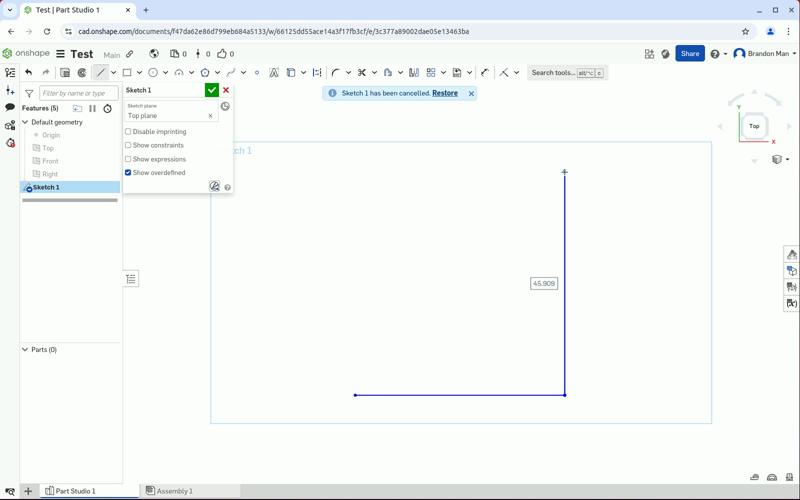
mouse_move(355, 171)
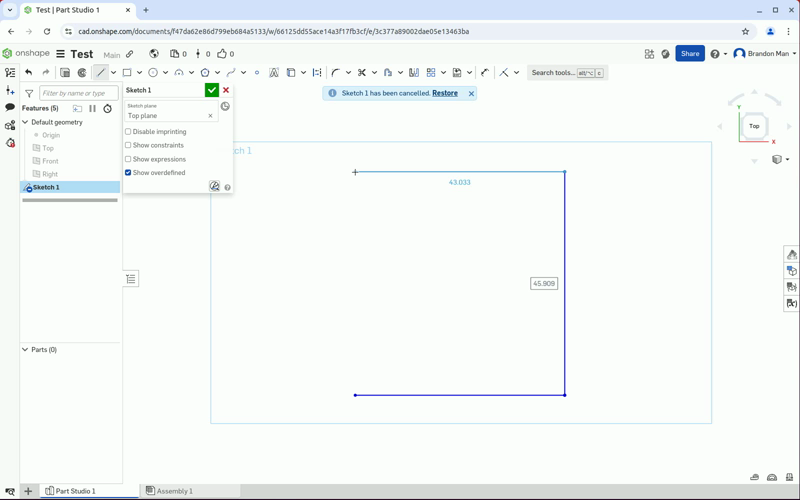
click(355, 171)
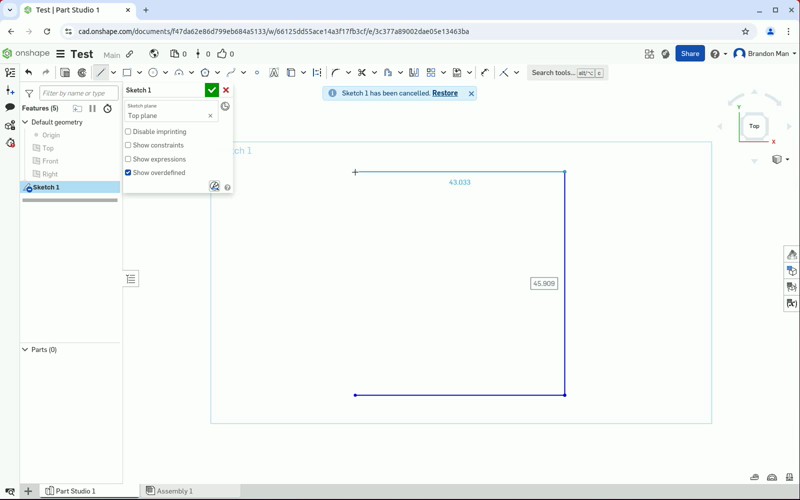
key_up(shift)
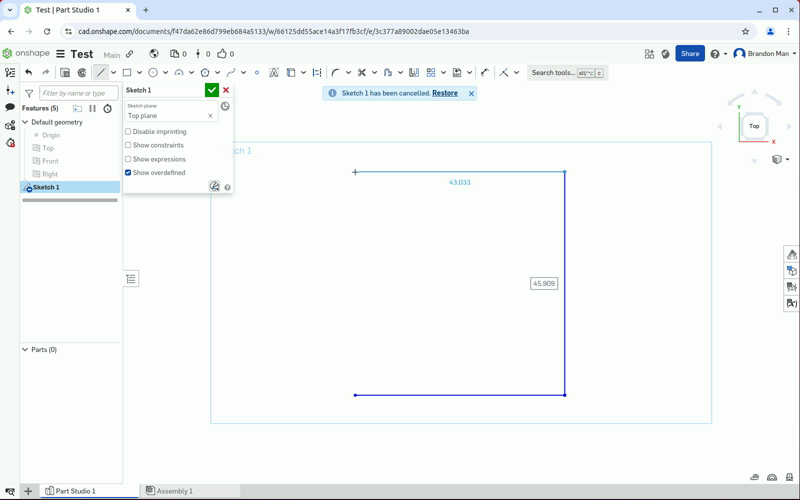
key_down(shift)
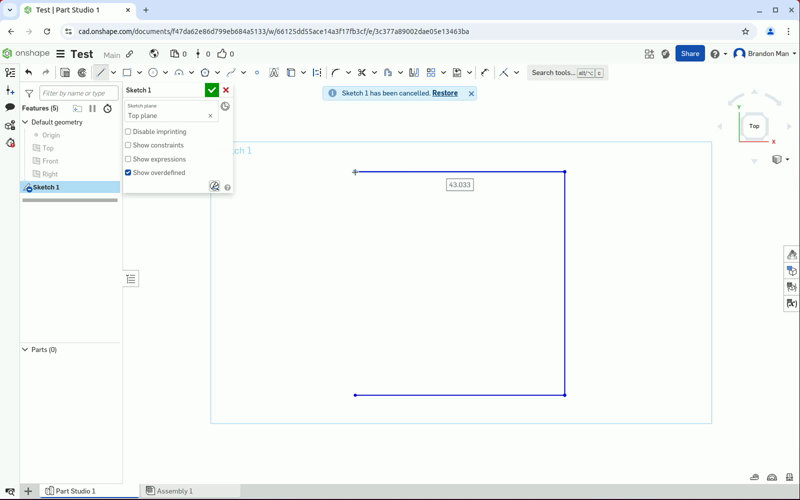
mouse_move(355, 395)
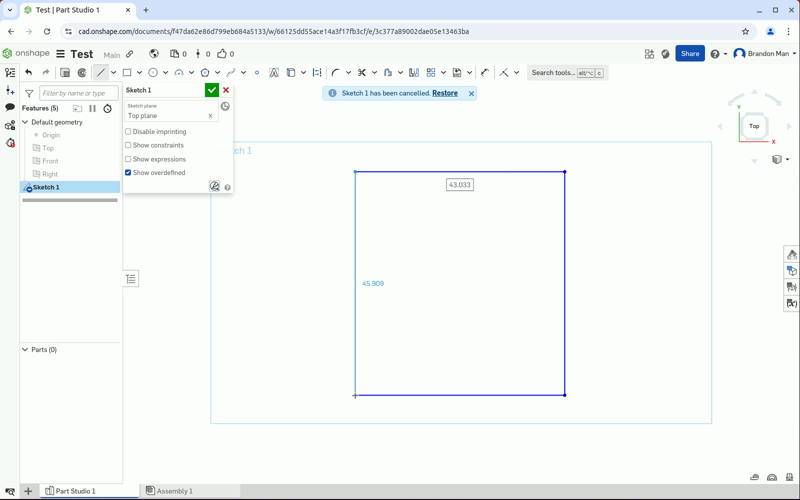
key_up(shift)
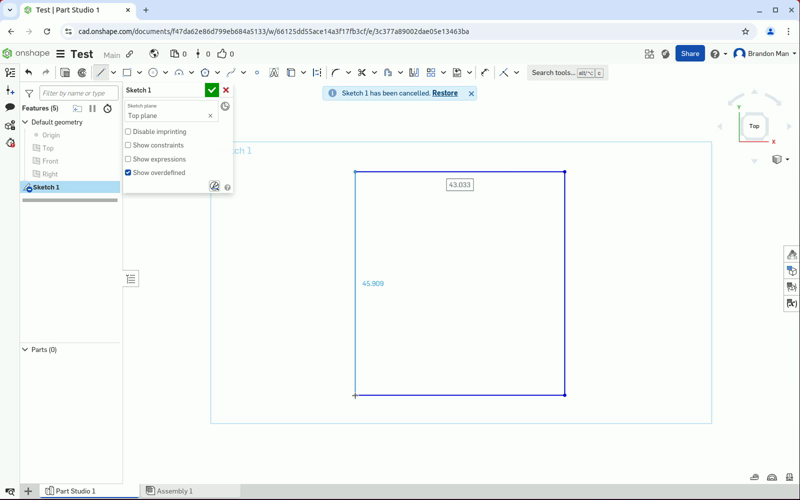
click(355, 395)
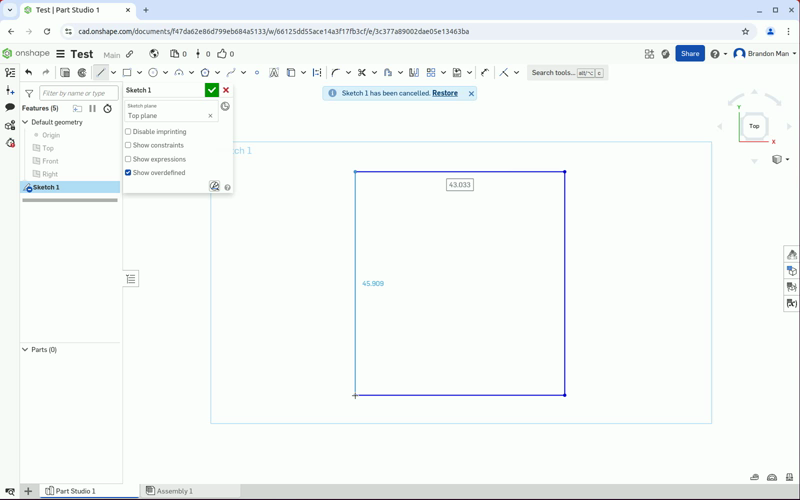
key(esc)
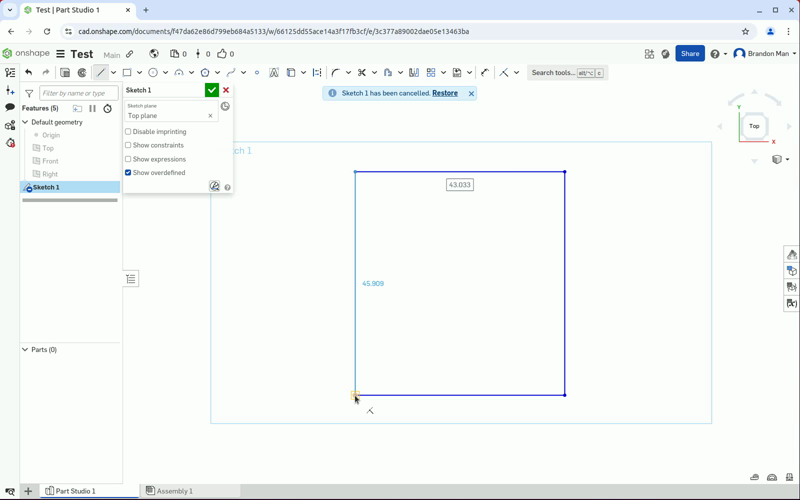
mouse_move(493, 220)
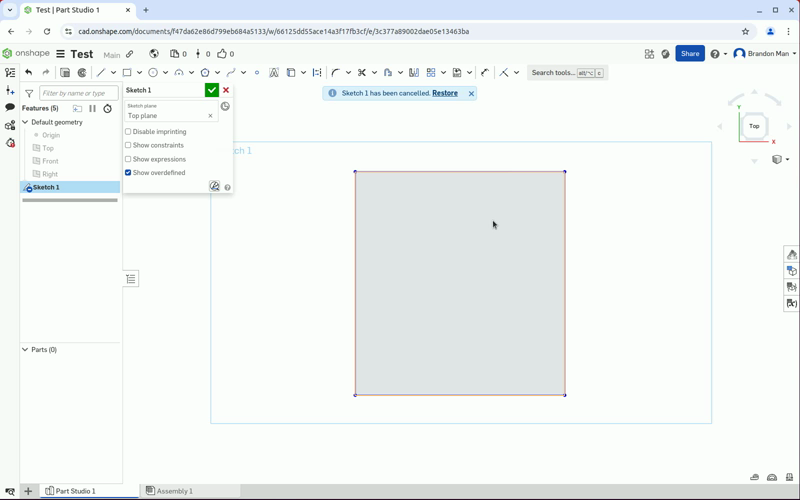
click(493, 220)
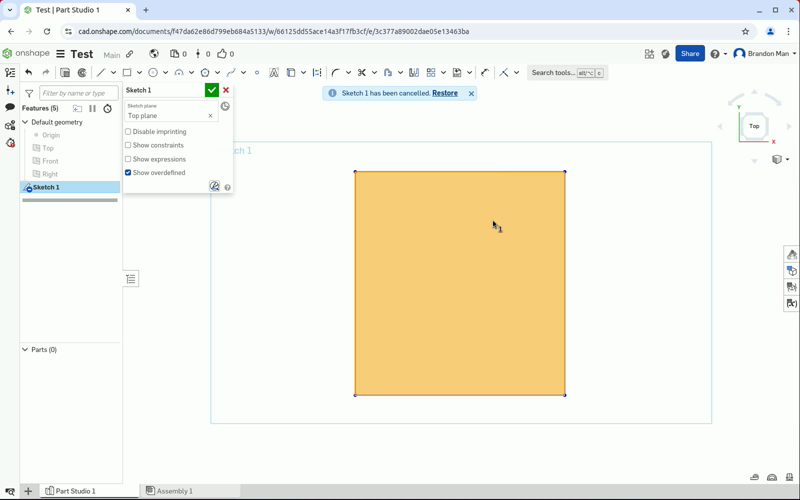
mouse_move(73, 352)
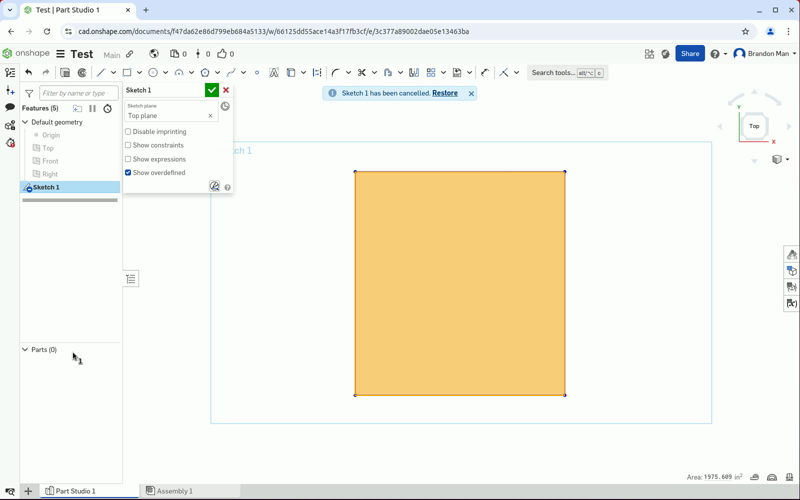
key(shift+y)
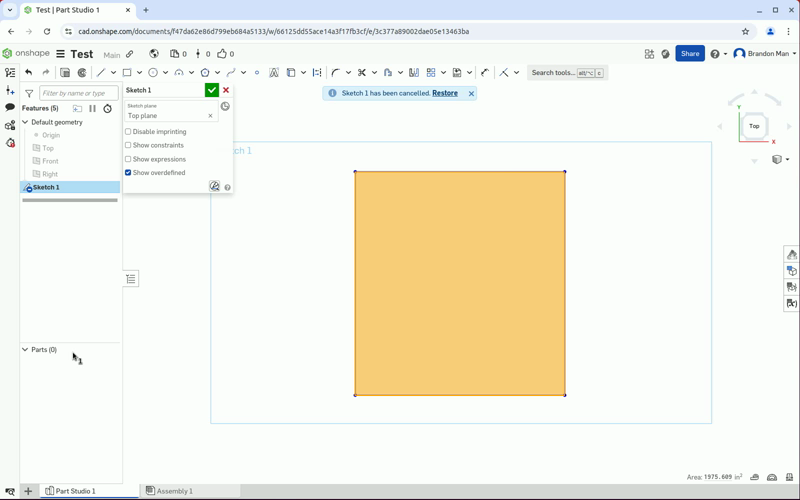
key(shift+e)
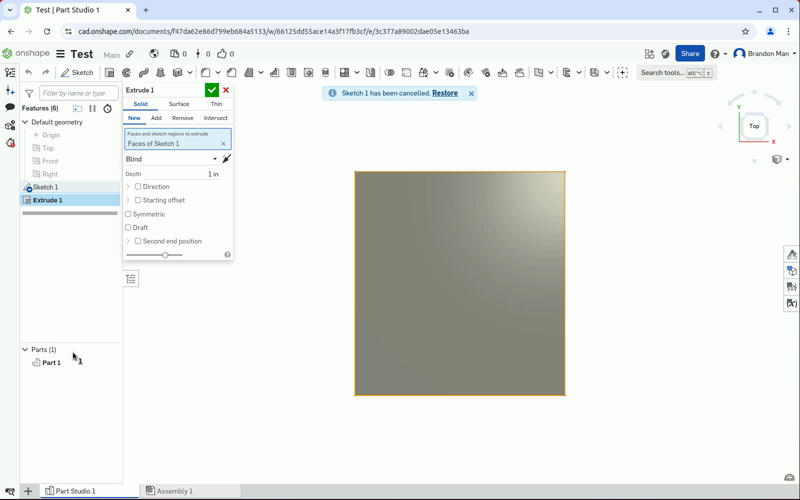
mouse_move(143, 106)
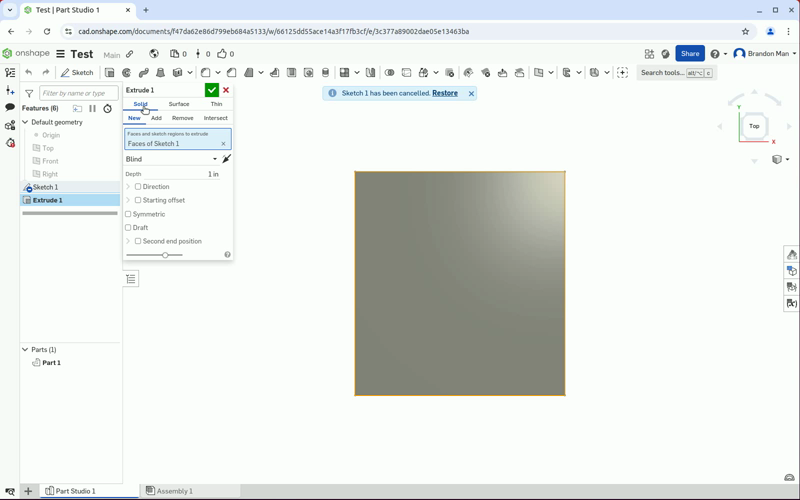
click(143, 106)
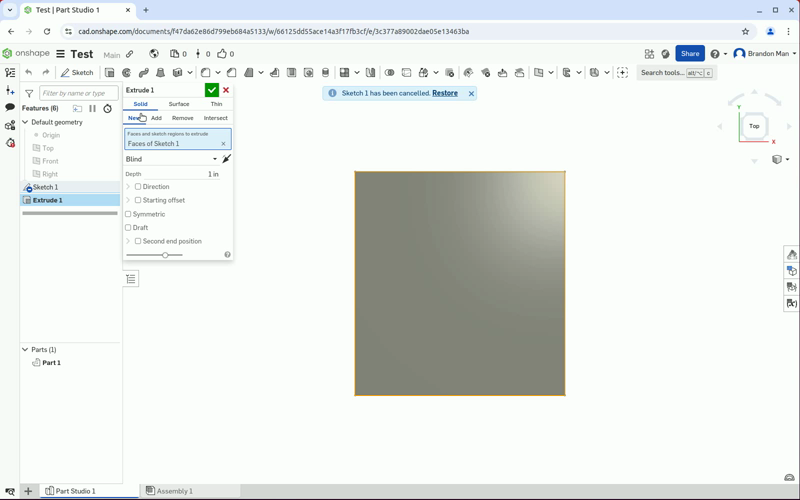
mouse_move(137, 120)
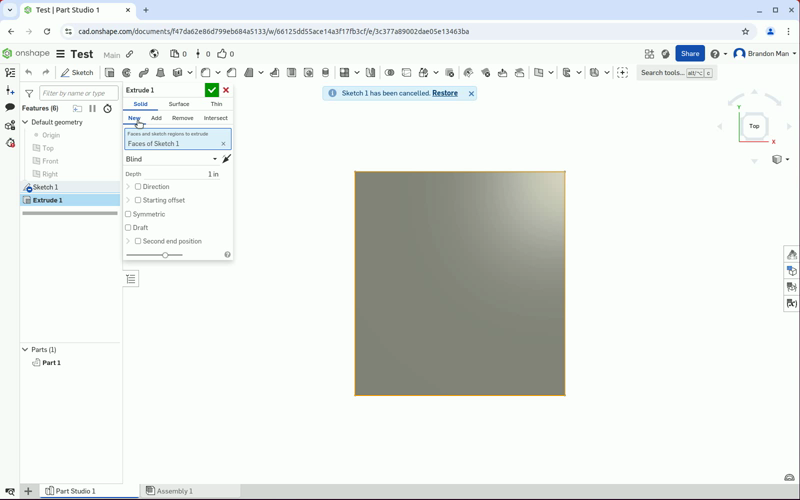
click(137, 120)
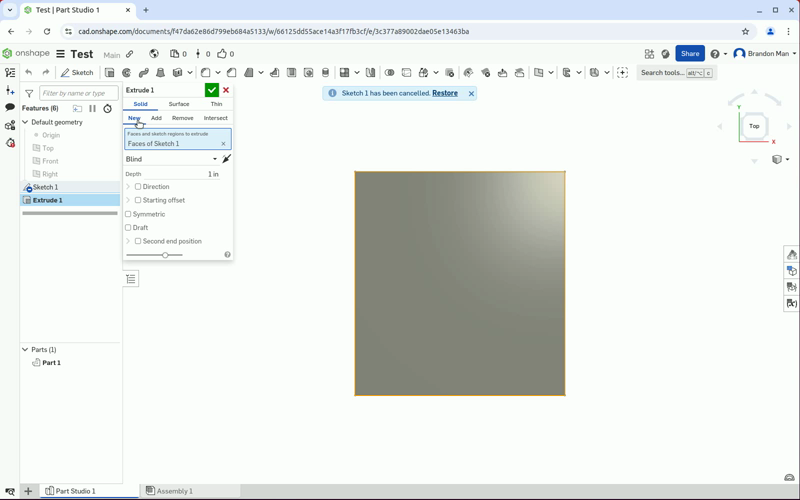
key(tab, 4)
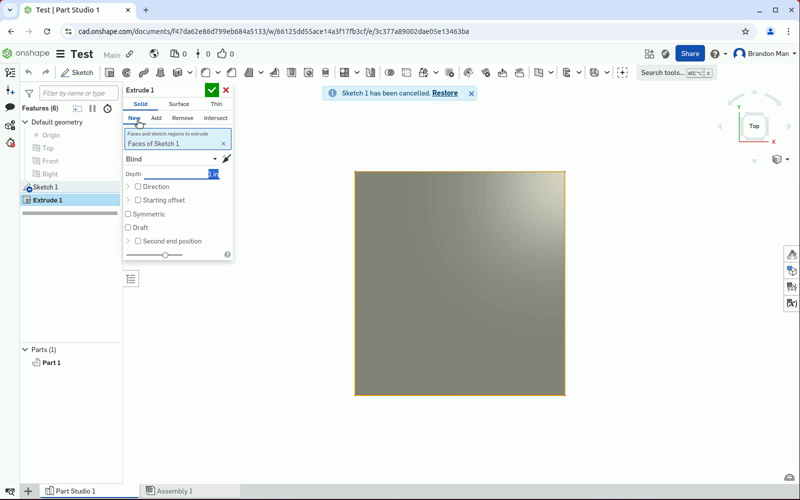
text(0.481)
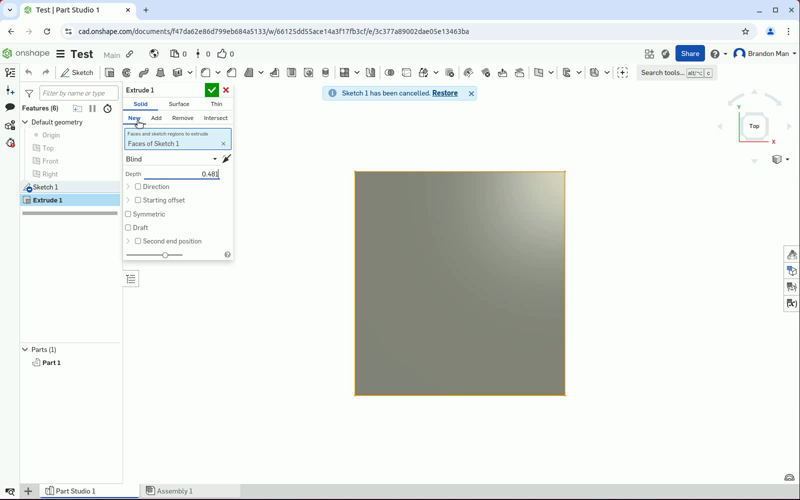
key(enter)
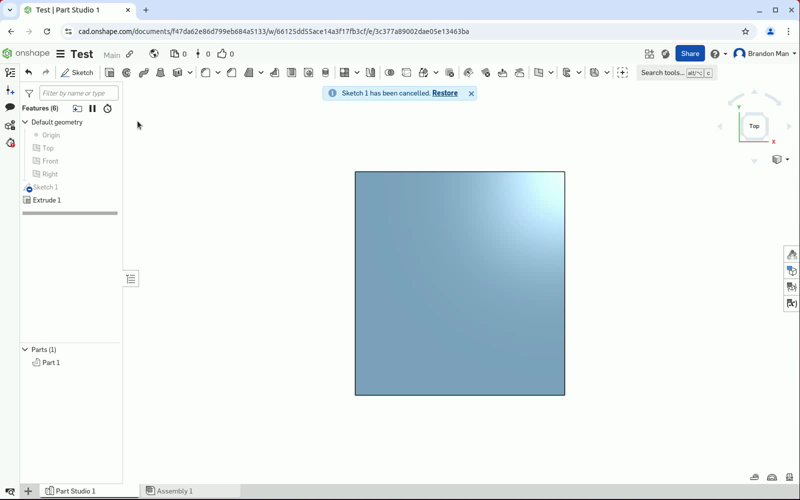
key(shift+h)
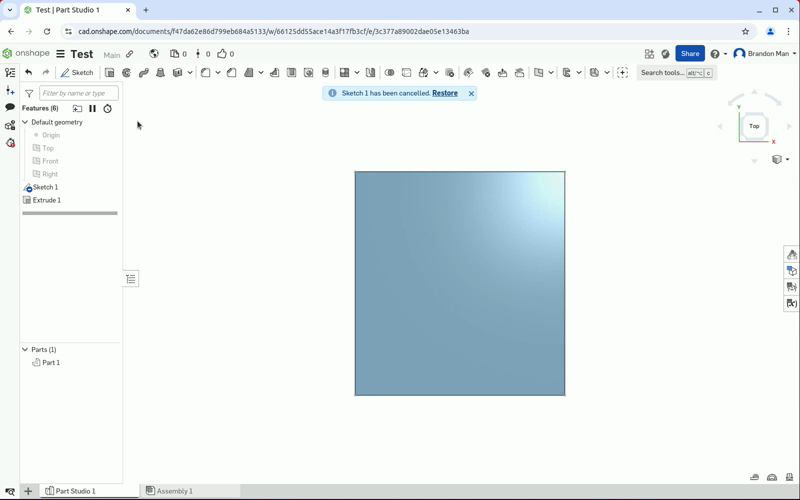
key(shift+h)
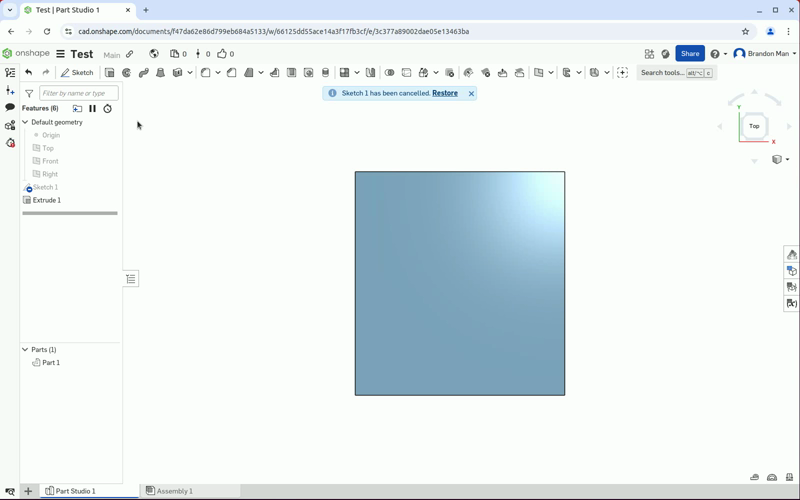
mouse_move(73, 189)
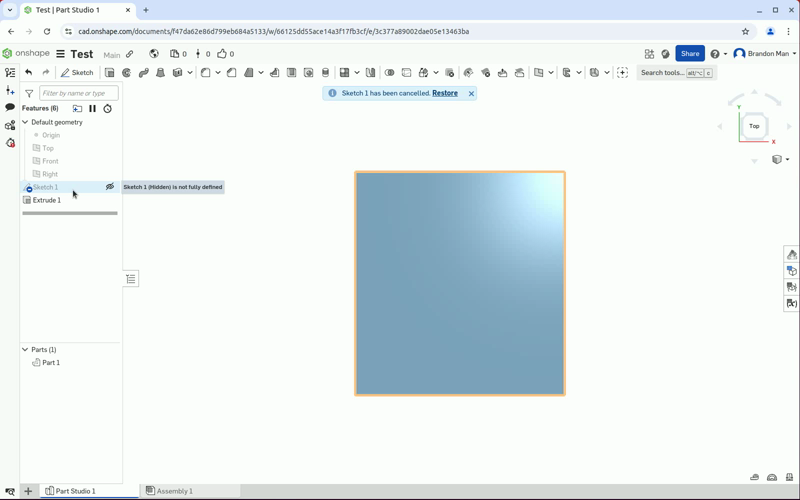
click(73, 189)
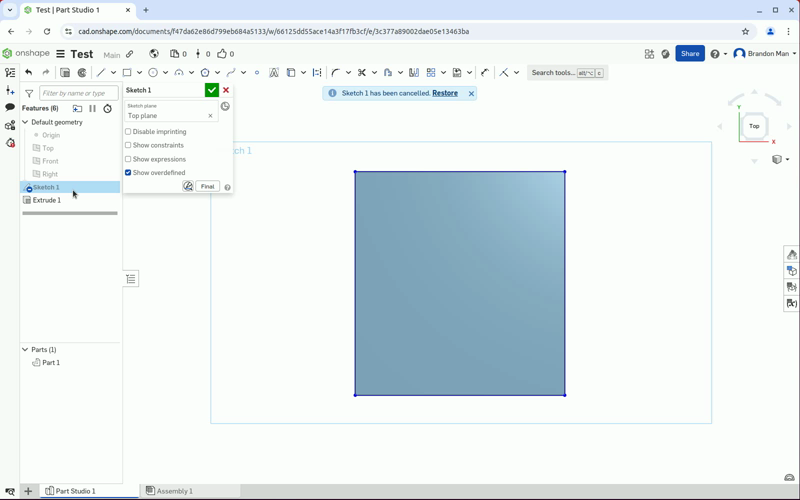
mouse_move(229, 92)
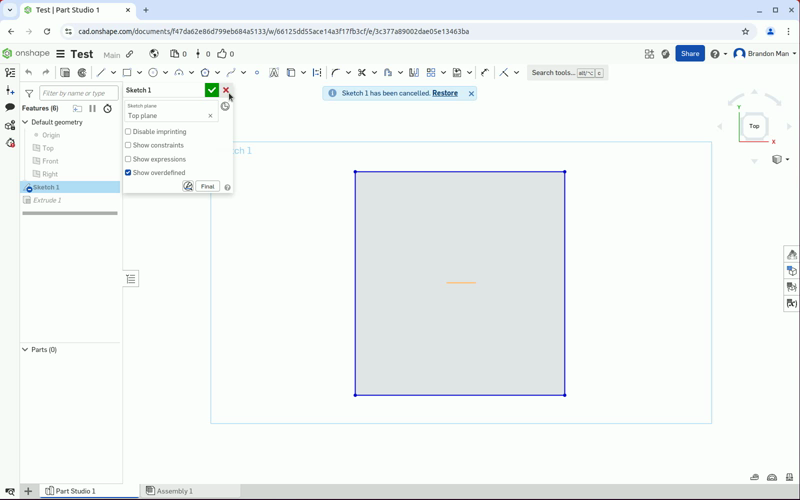
click(229, 92)
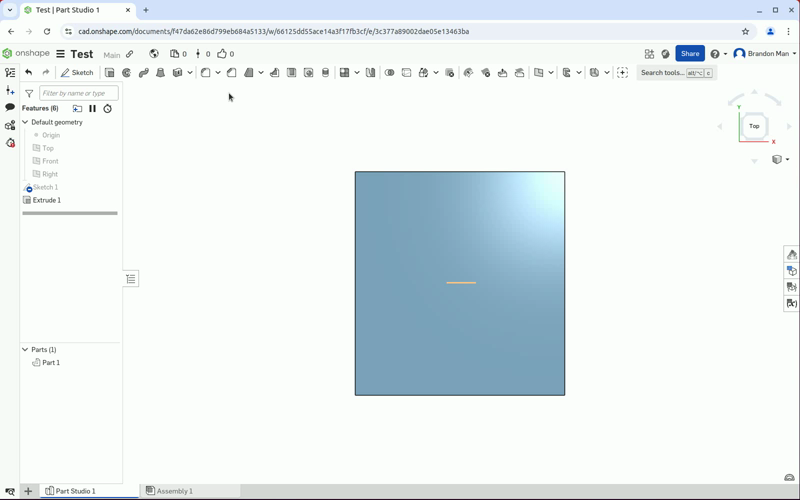
mouse_move(541, 75)
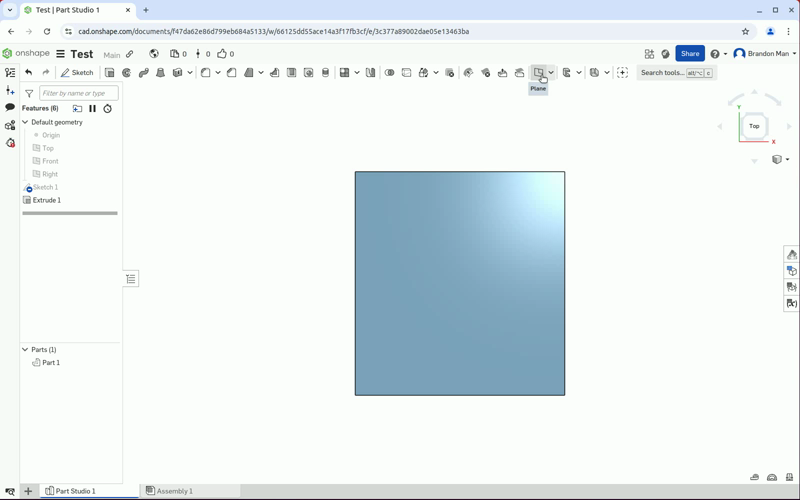
click(541, 75)
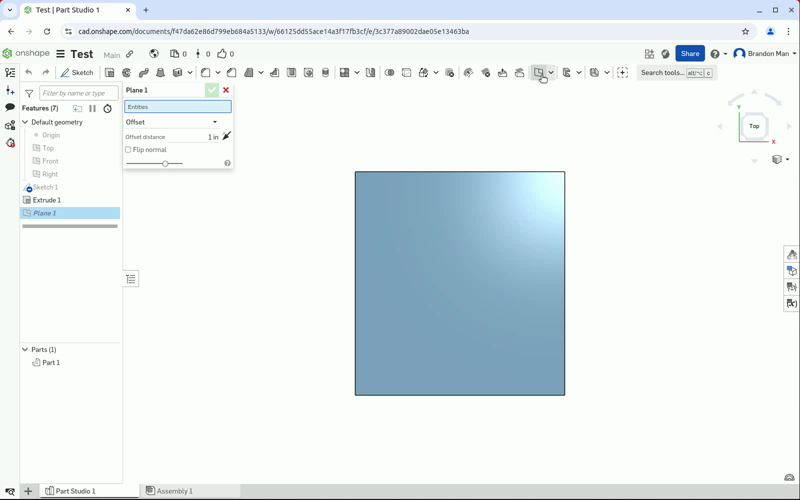
mouse_move(73, 150)
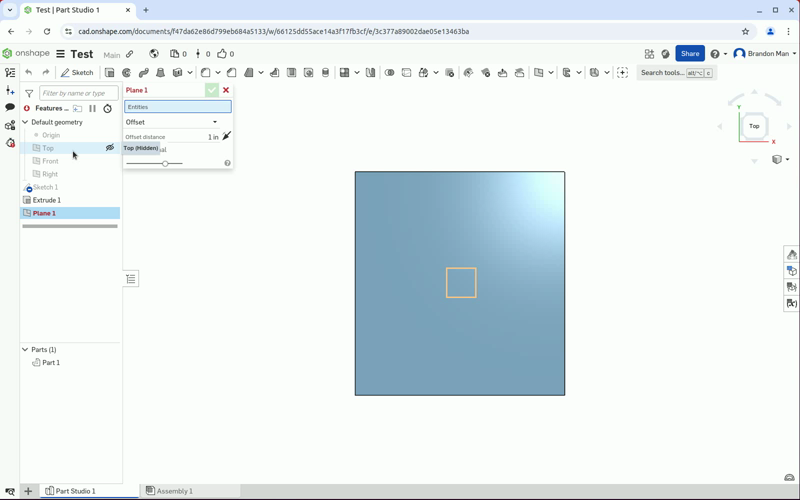
click(73, 150)
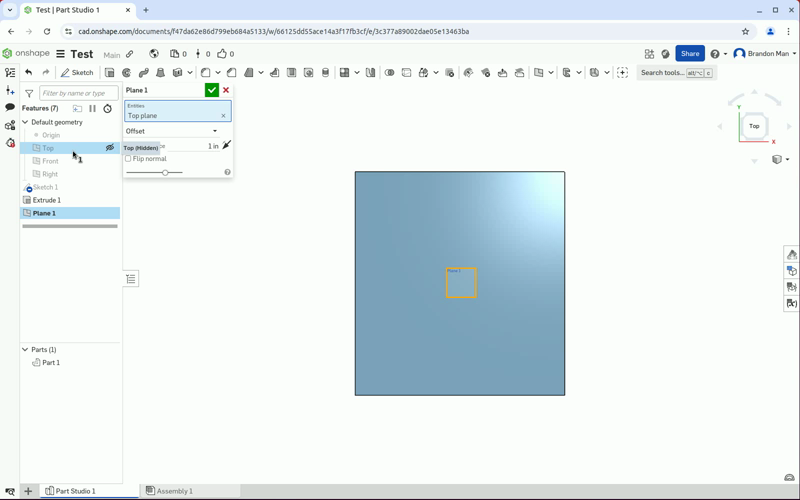
key(tab, 2)
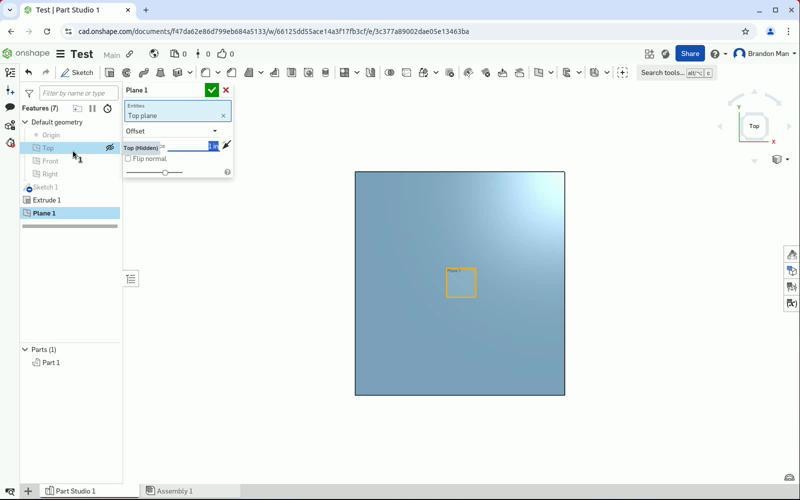
text(0.493)
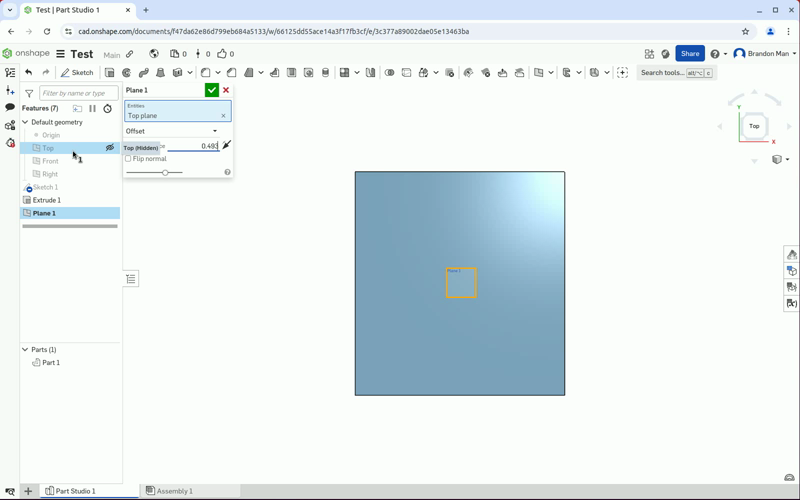
key(enter, 2)
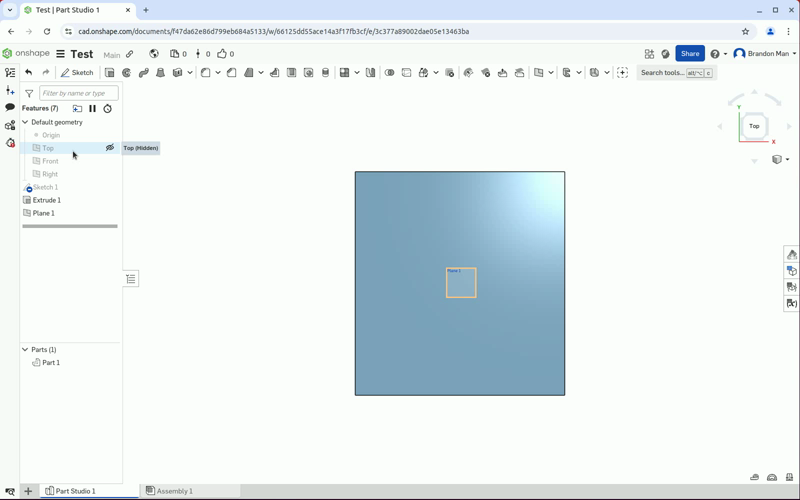
key(shift+s)
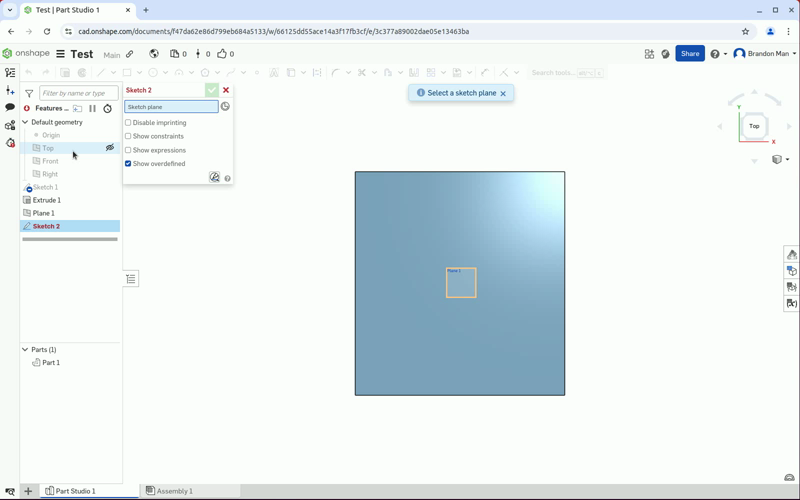
mouse_move(73, 215)
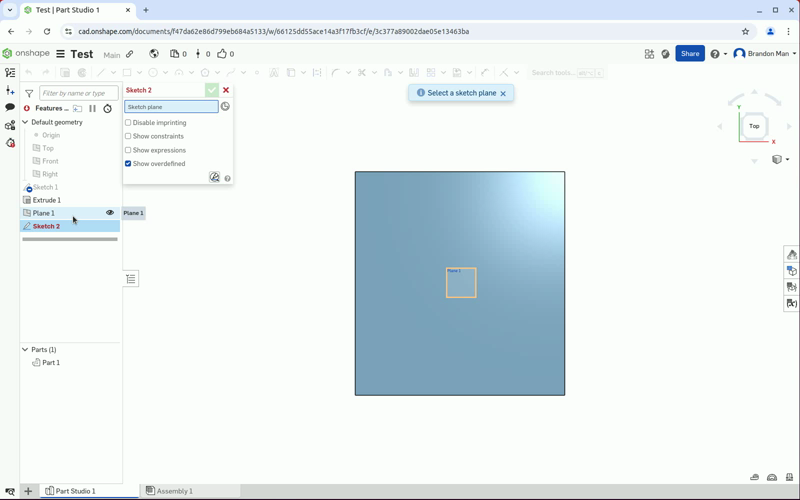
click(73, 215)
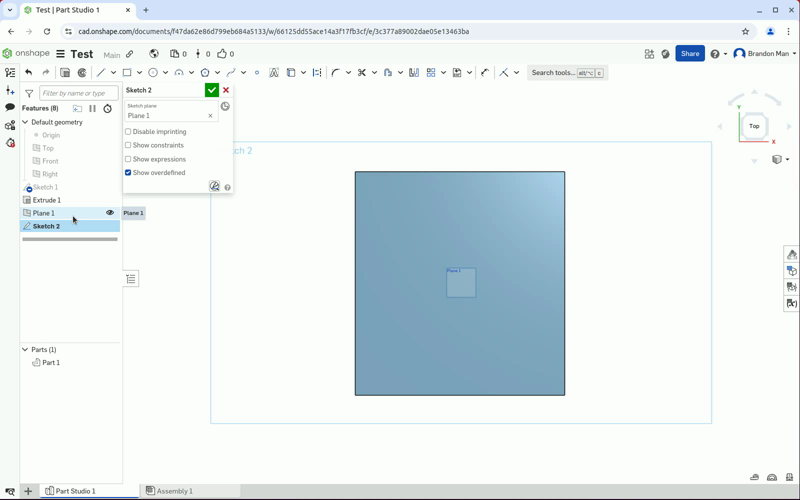
mouse_move(73, 352)
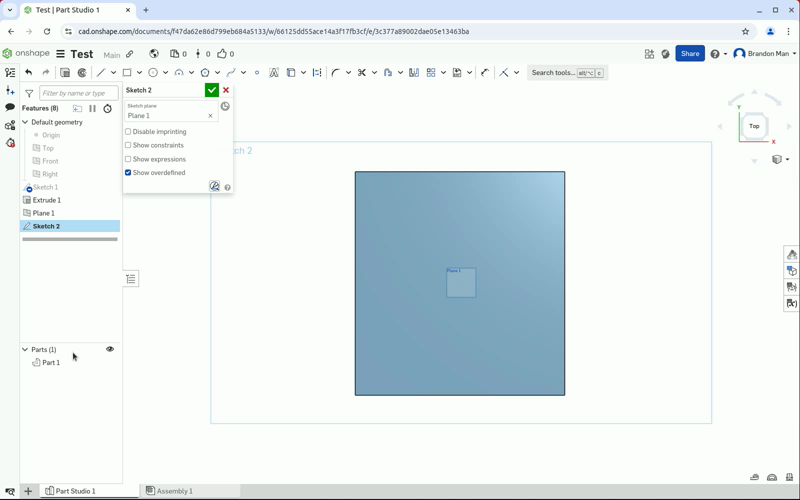
key(y)
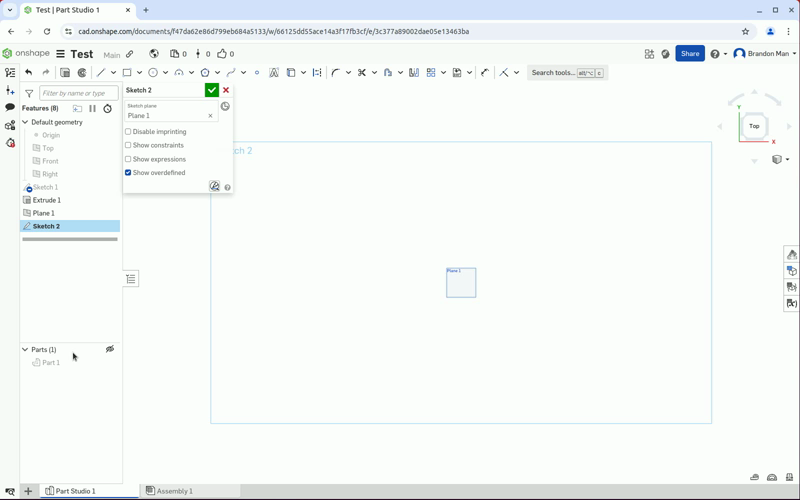
key(c)
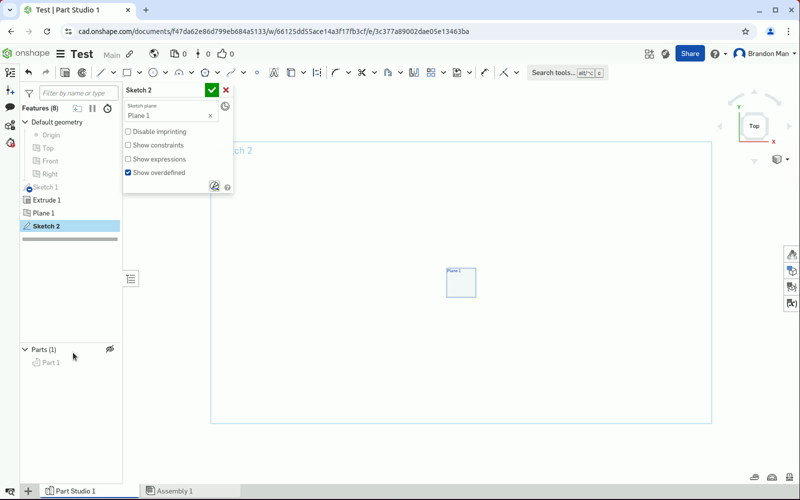
key_down(shift)
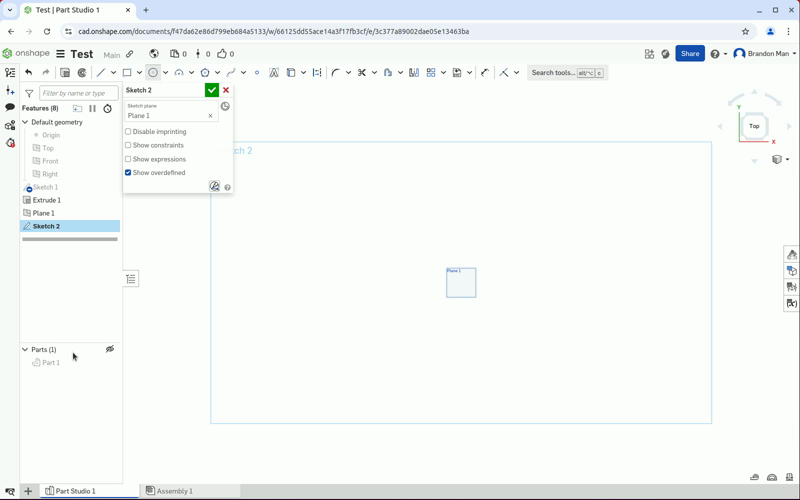
mouse_move(369, 184)
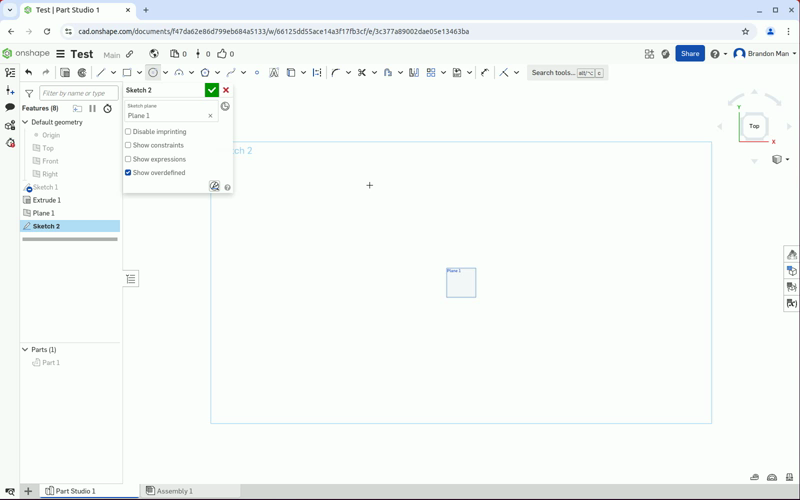
click(369, 184)
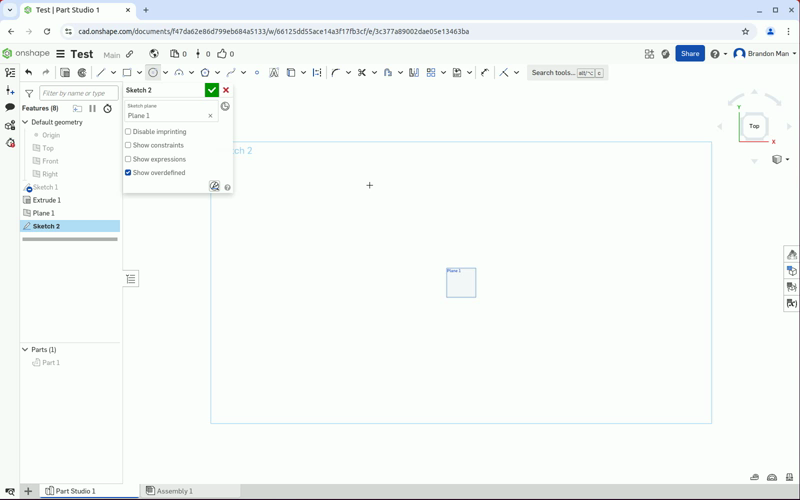
key_up(shift)
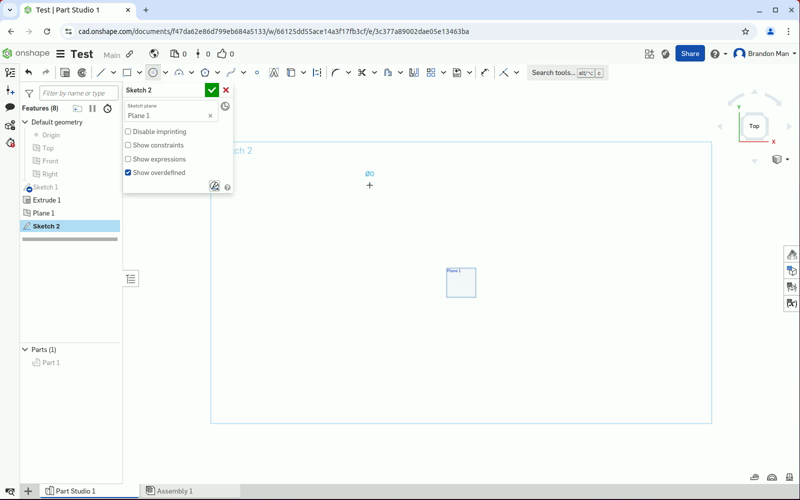
mouse_move(371, 184)
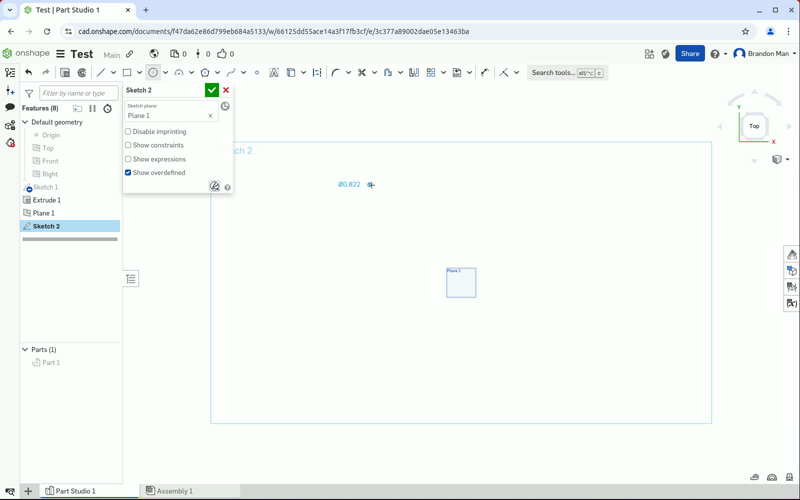
scroll(6)
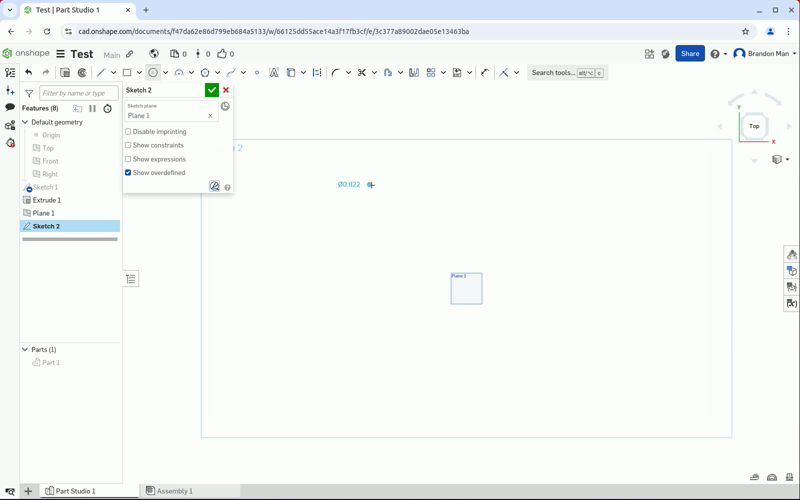
scroll(6)
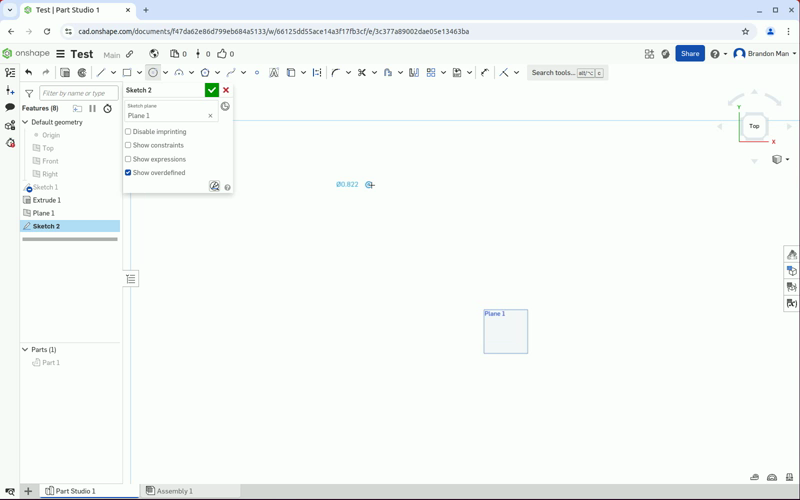
scroll(6)
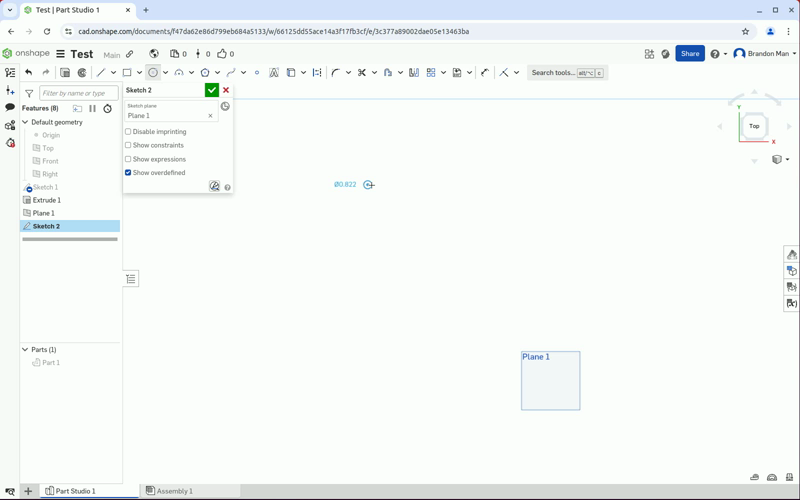
scroll(6)
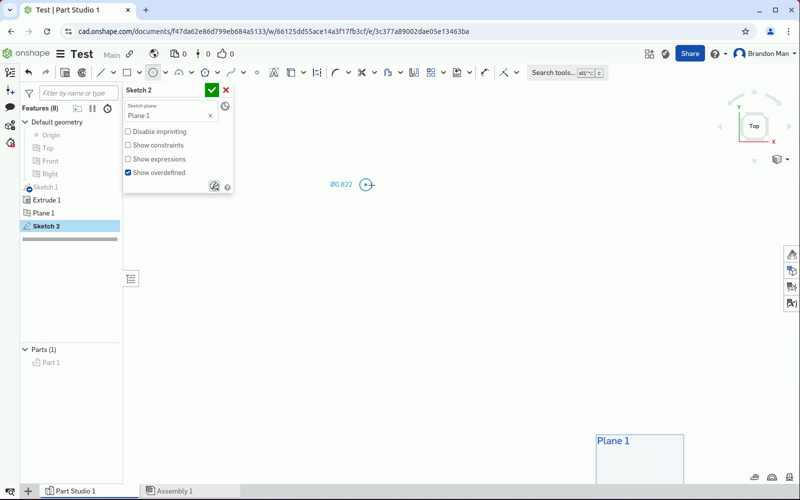
scroll(6)
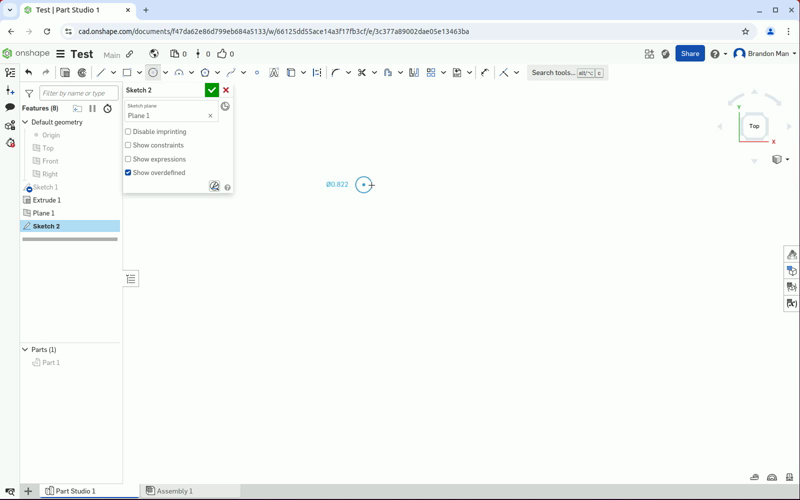
scroll(6)
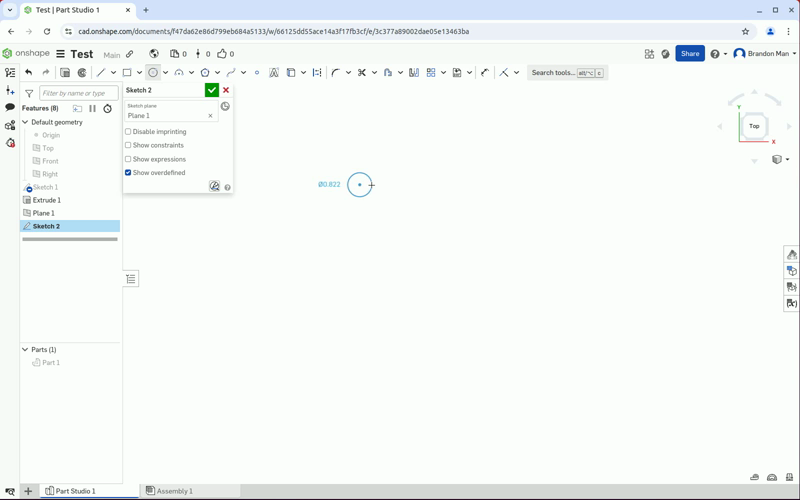
scroll(6)
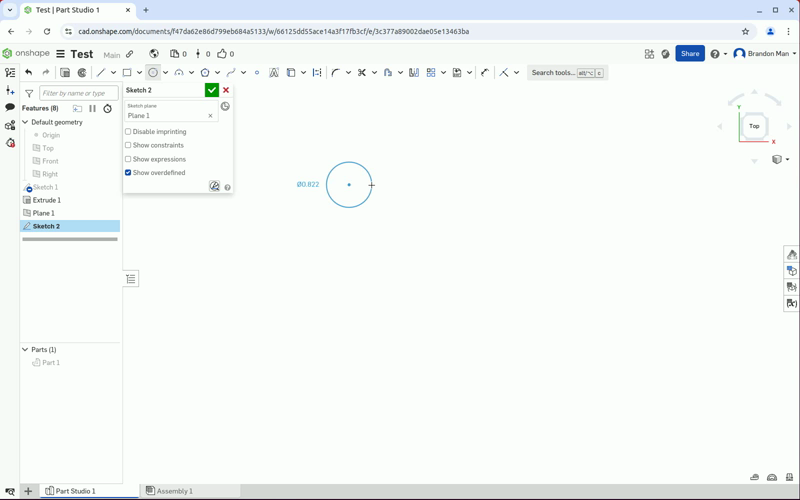
click(371, 184)
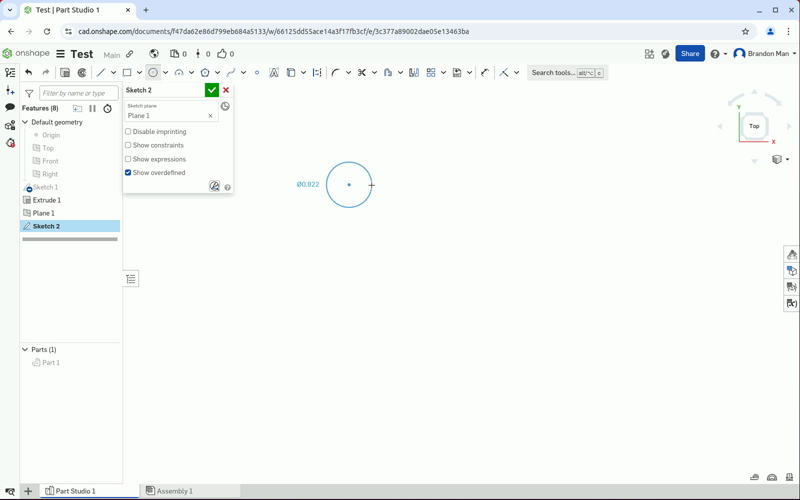
scroll(-6)
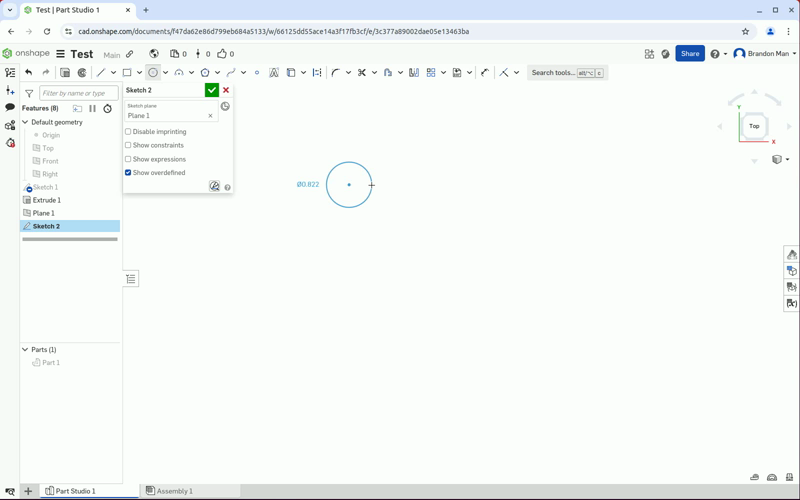
scroll(-6)
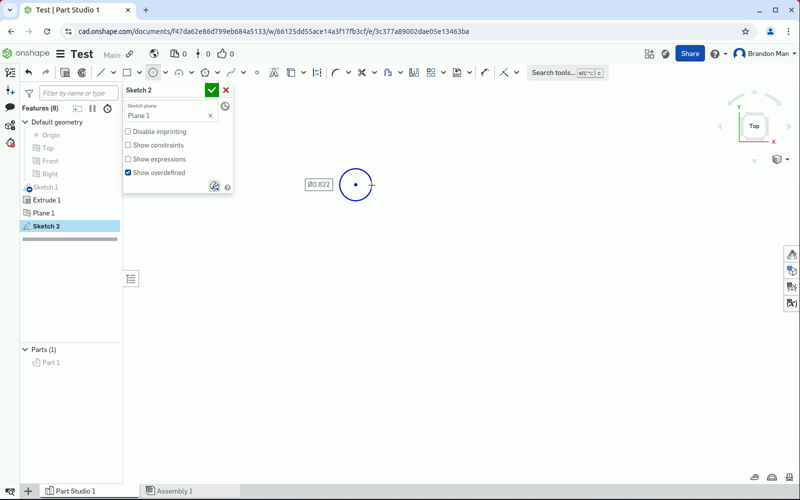
scroll(-6)
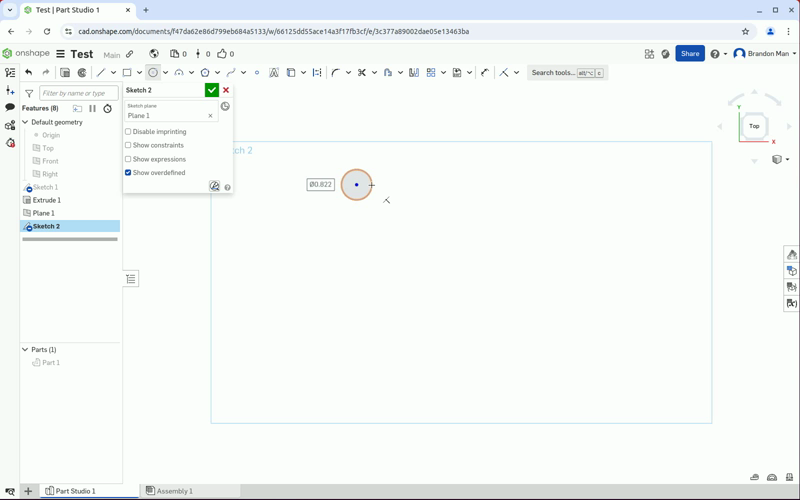
scroll(-6)
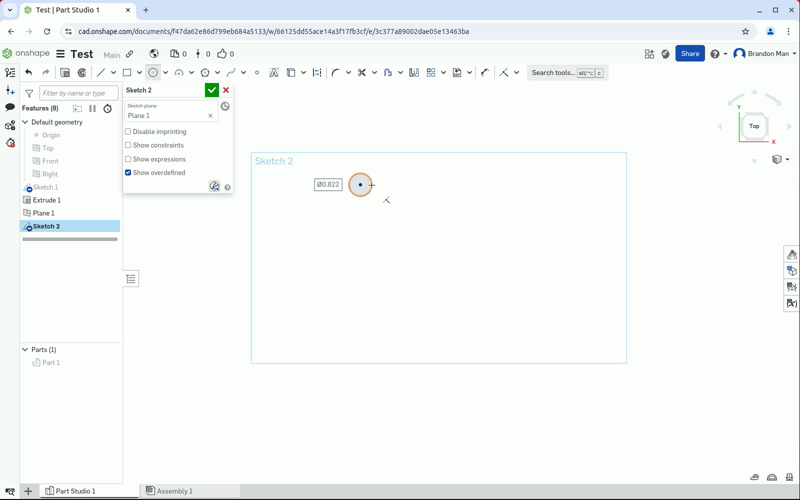
scroll(-6)
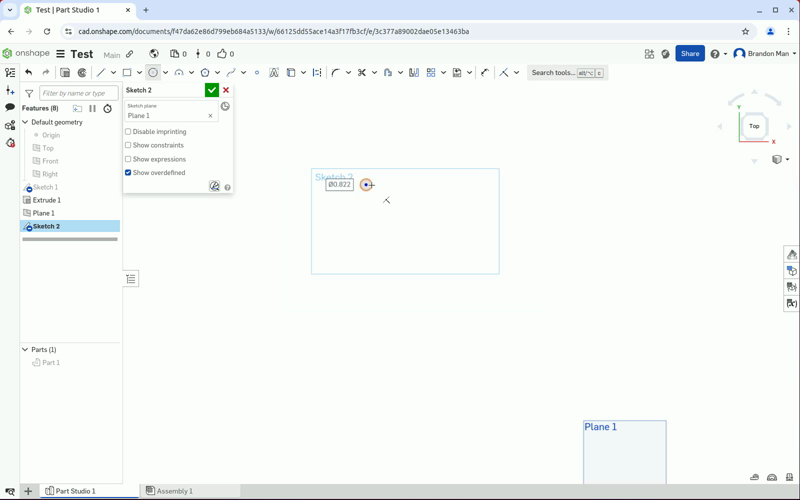
scroll(-6)
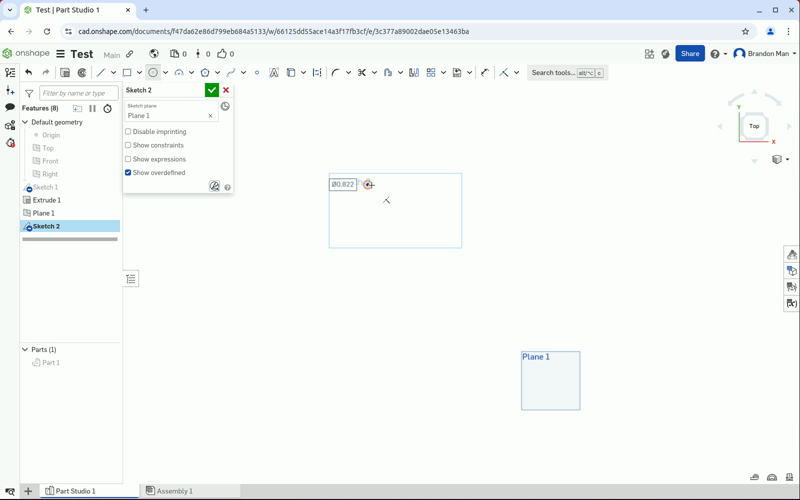
scroll(-6)
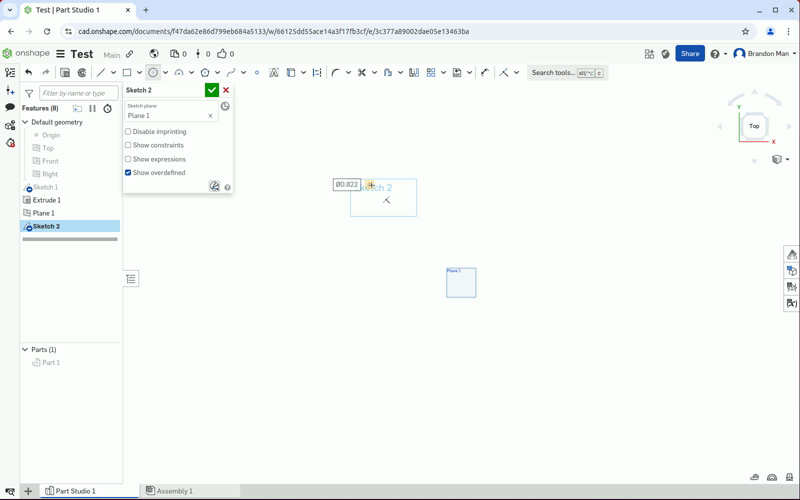
key(esc)
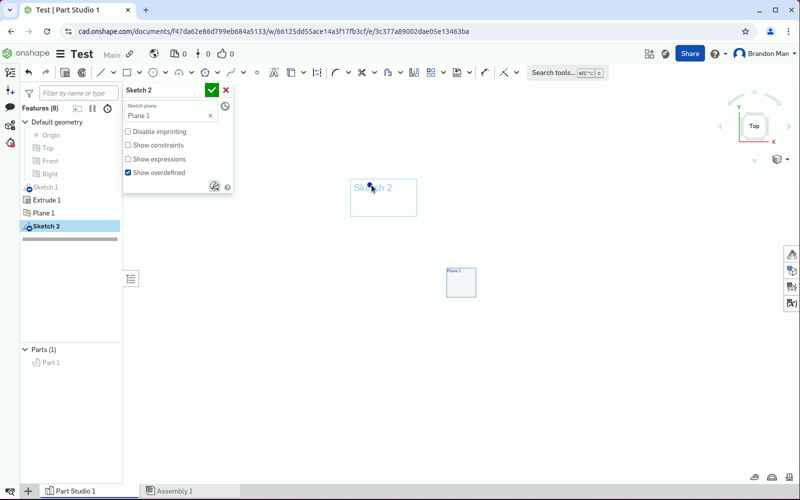
mouse_move(370, 183)
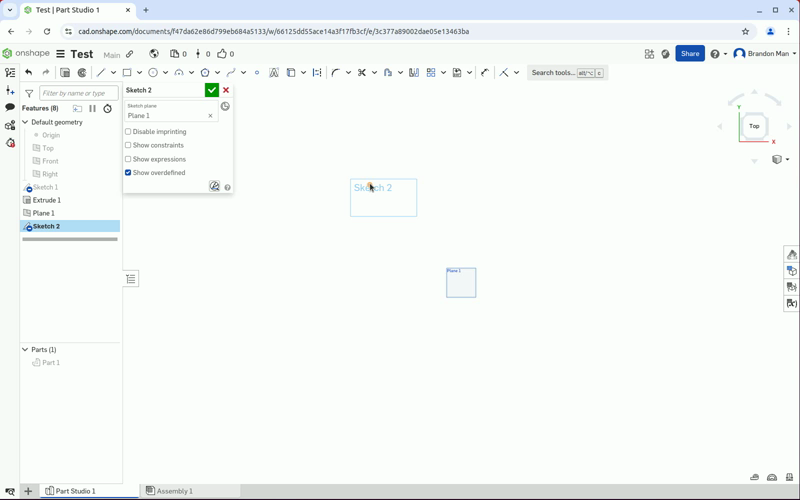
scroll(6)
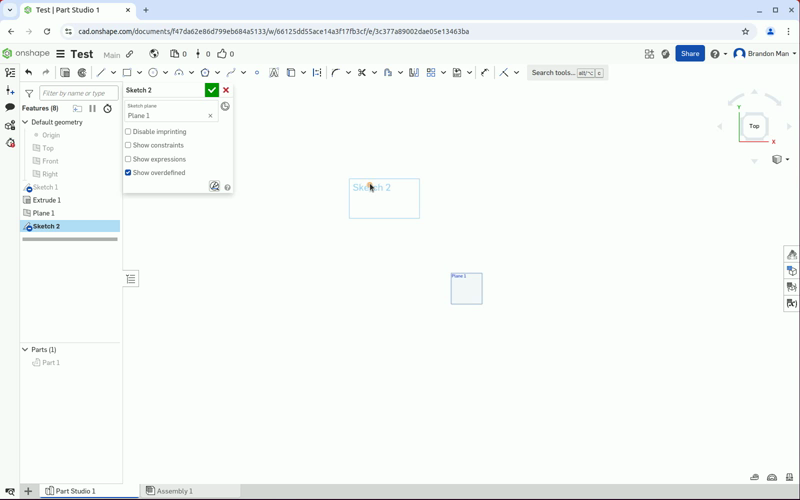
scroll(6)
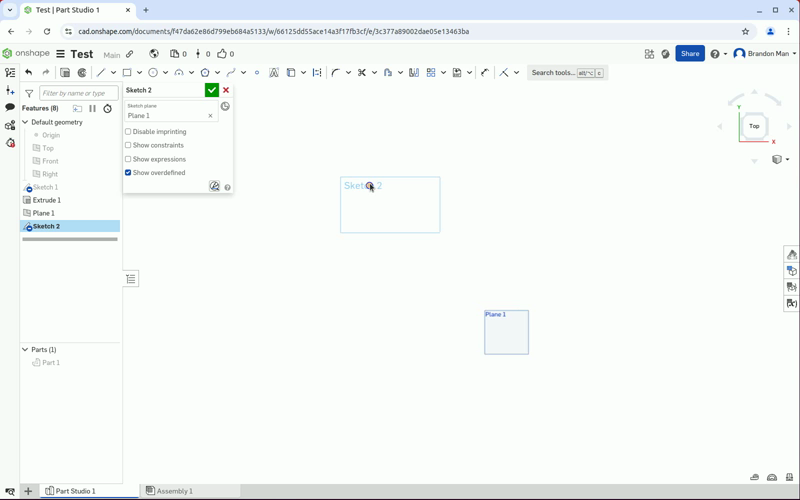
scroll(6)
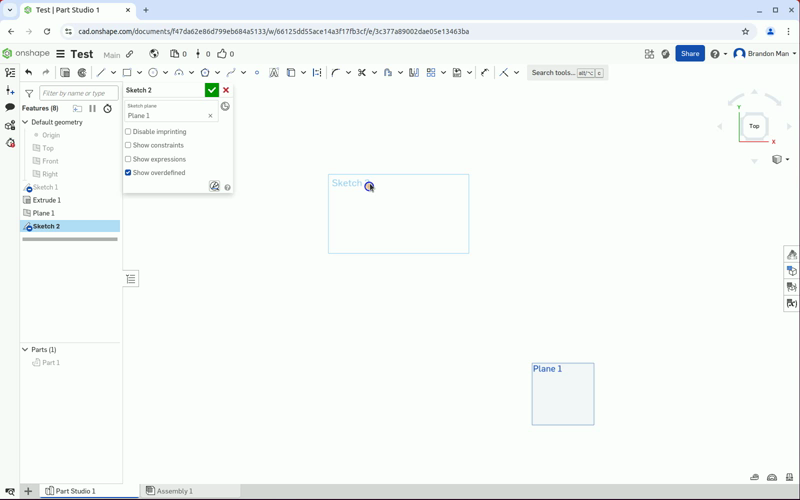
scroll(6)
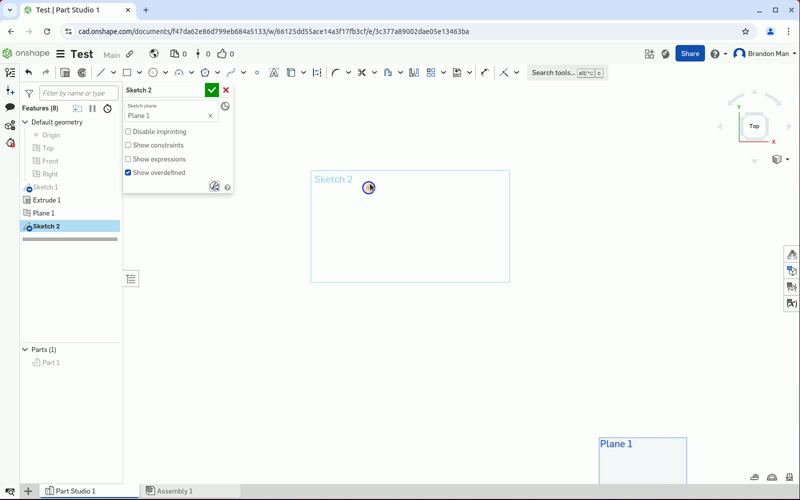
scroll(6)
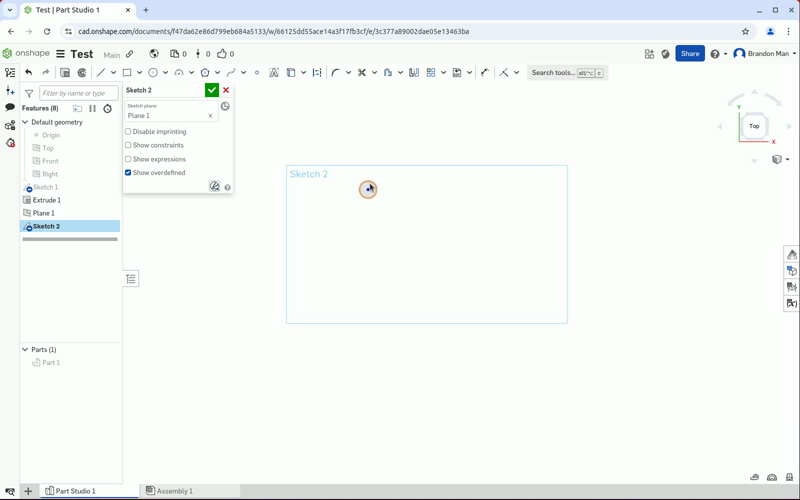
scroll(6)
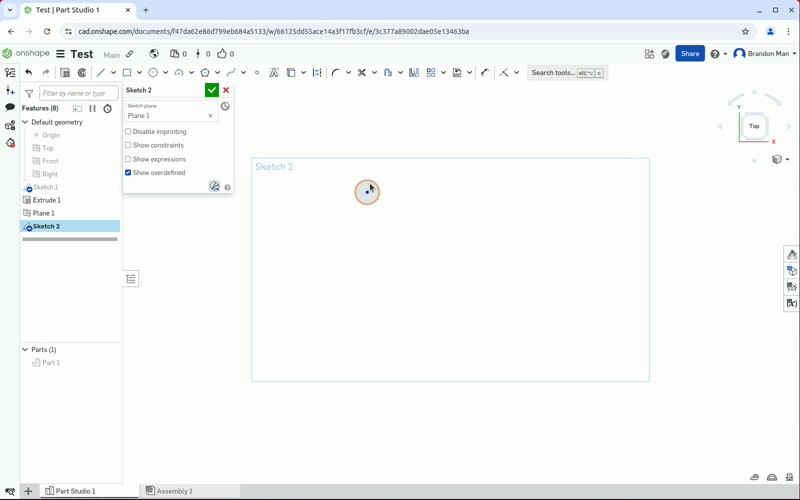
scroll(6)
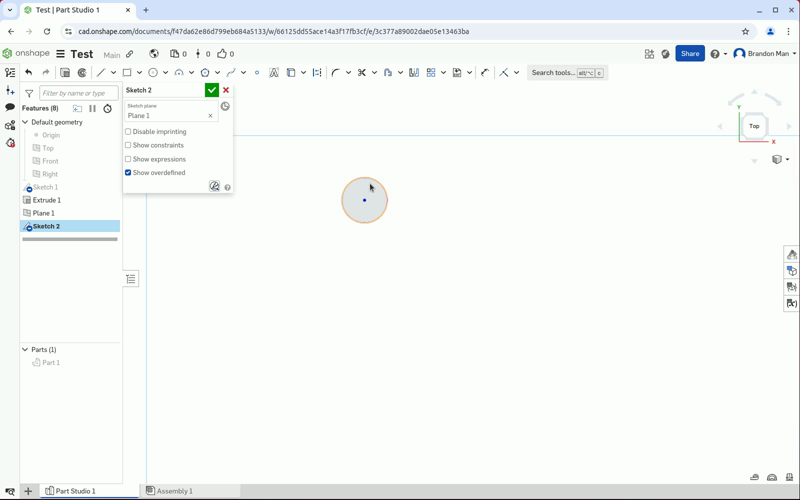
click(370, 183)
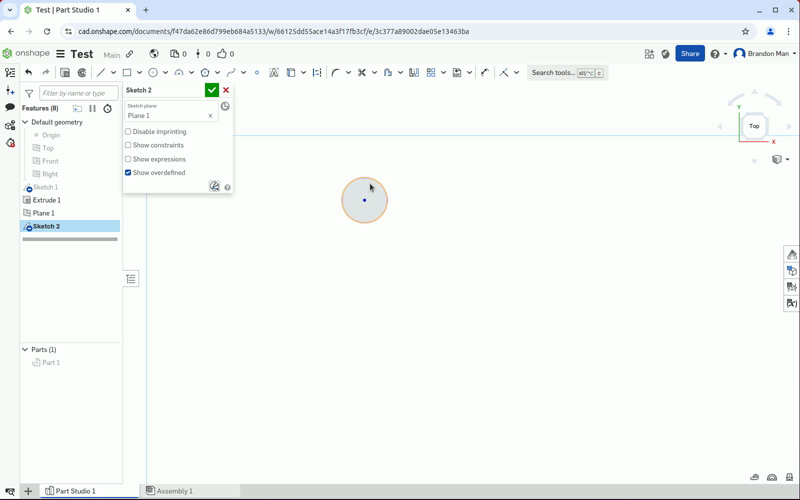
scroll(-6)
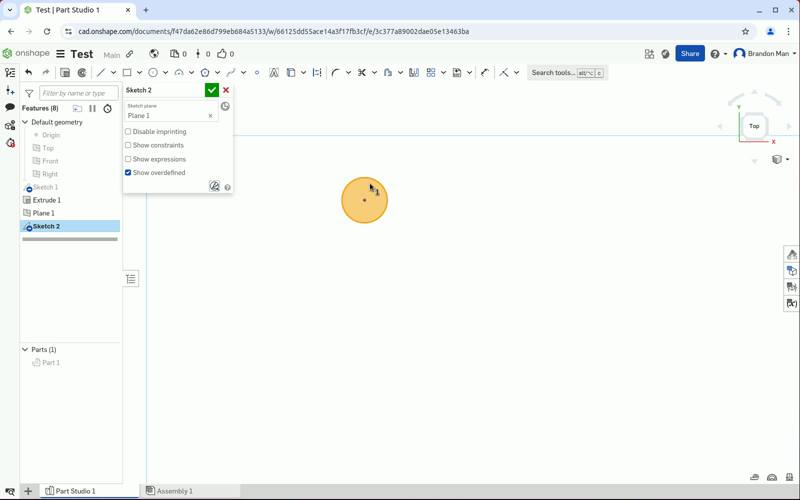
scroll(-6)
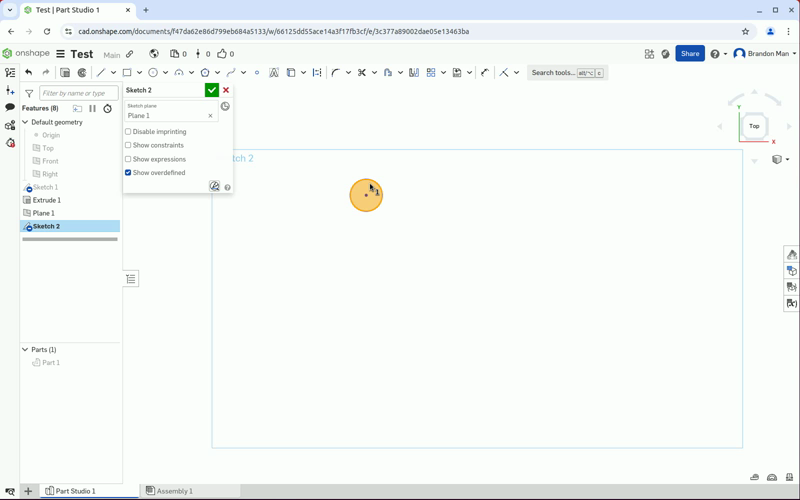
scroll(-6)
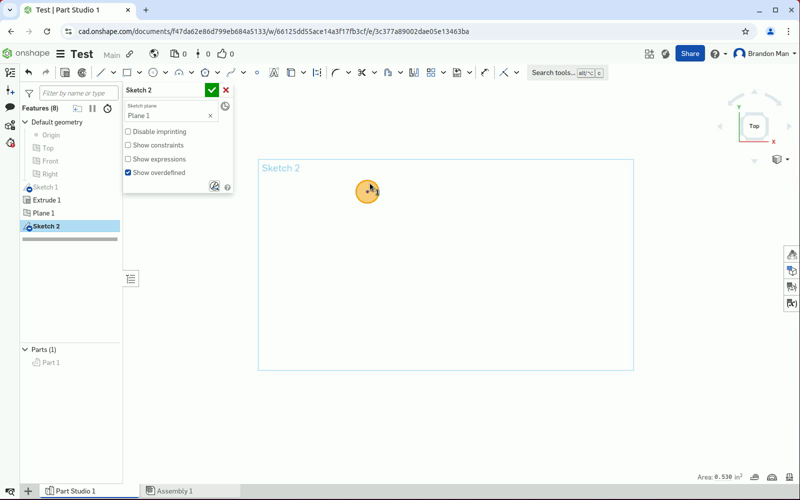
scroll(-6)
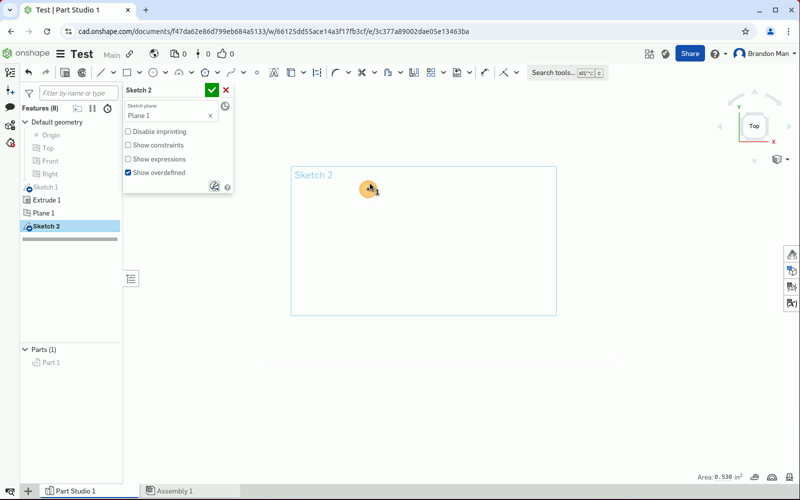
scroll(-6)
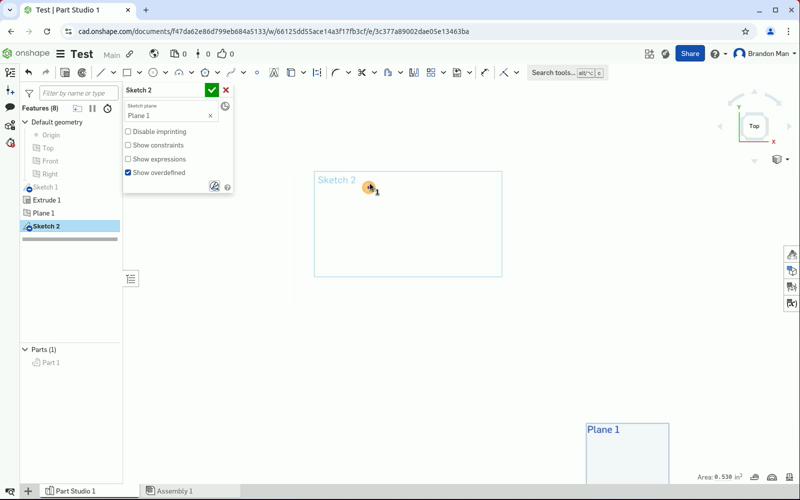
scroll(-6)
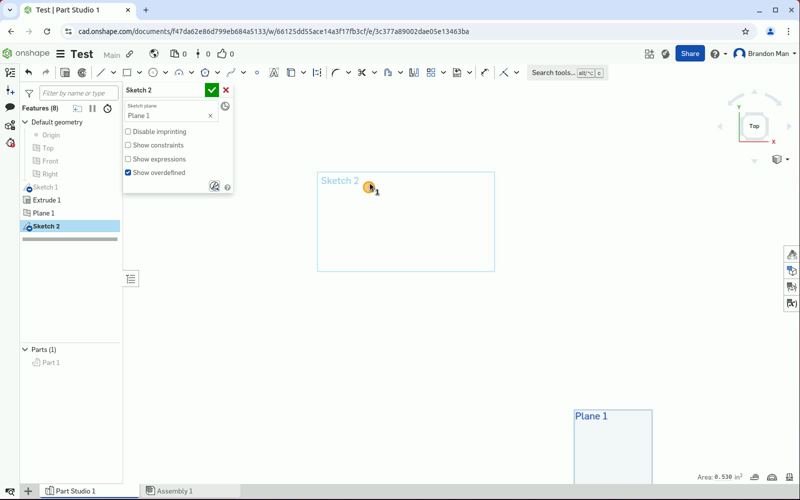
scroll(-6)
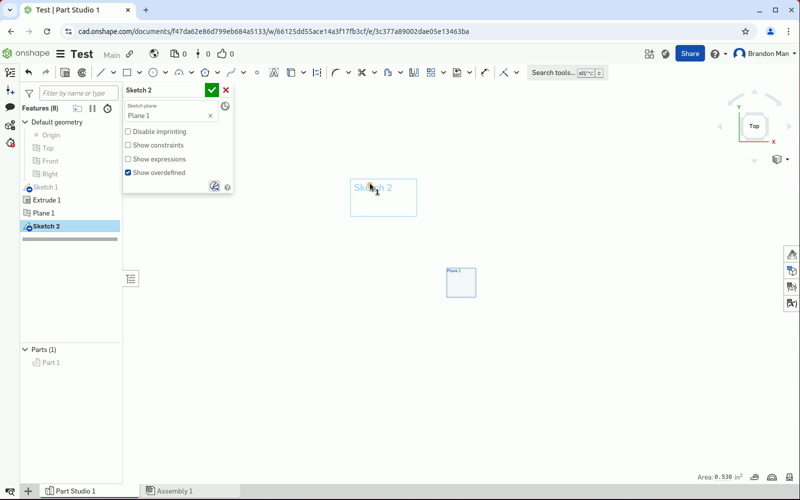
mouse_move(73, 352)
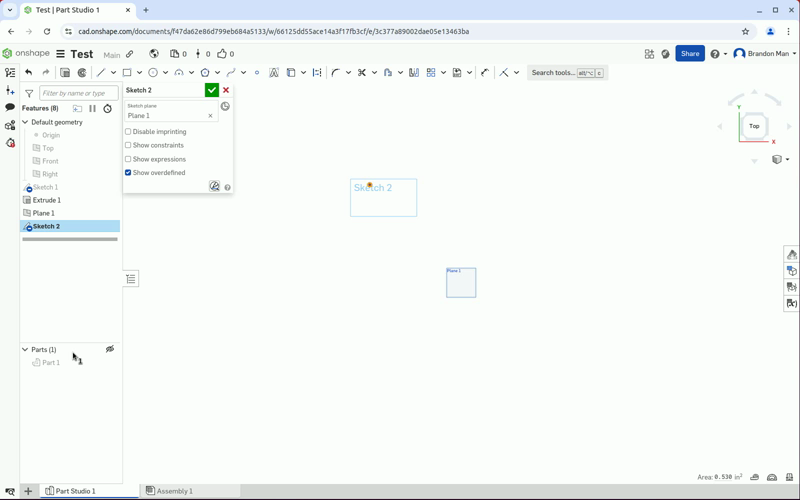
key(shift+y)
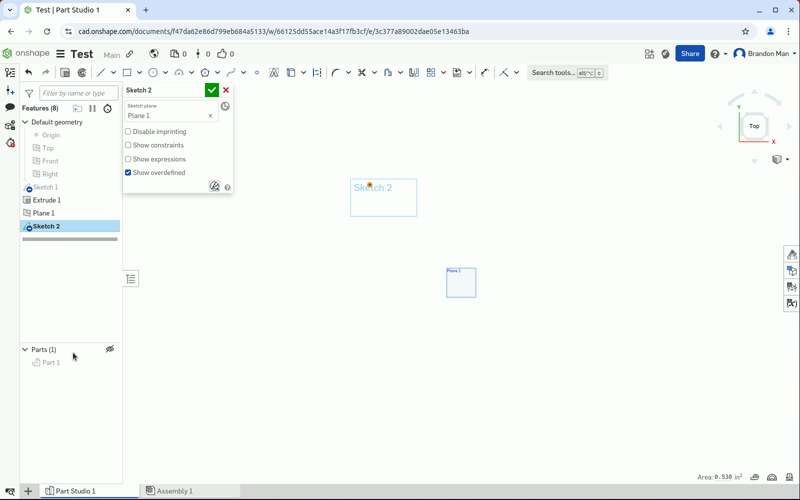
key(shift+e)
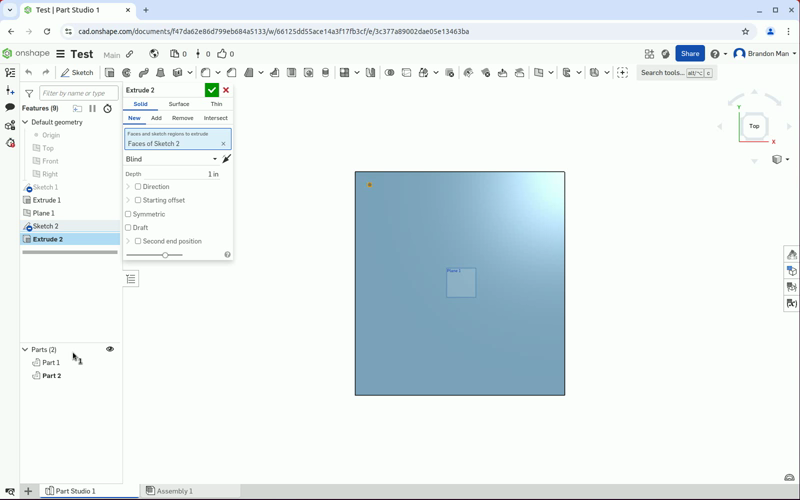
mouse_move(143, 106)
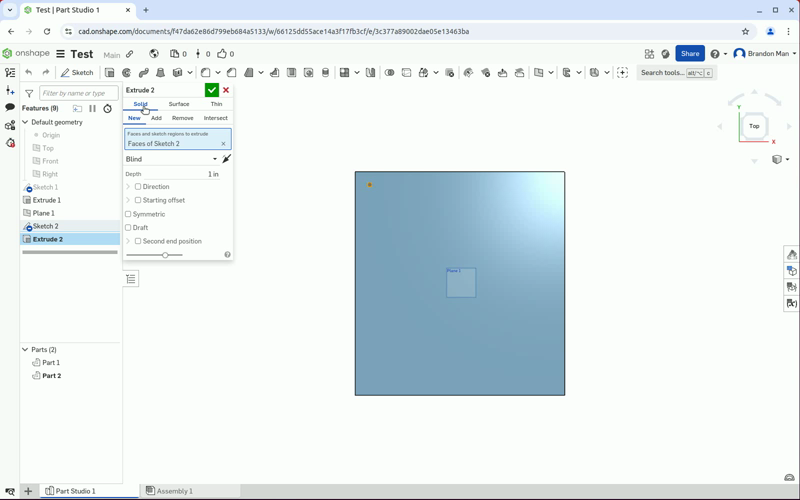
click(143, 106)
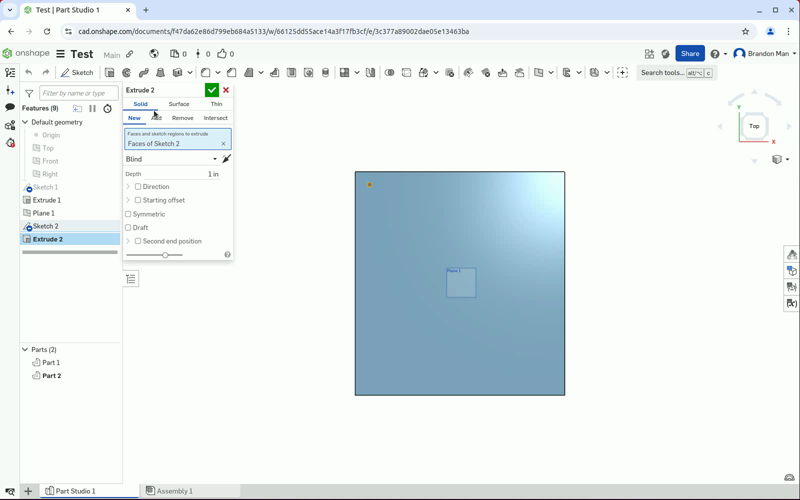
mouse_move(186, 120)
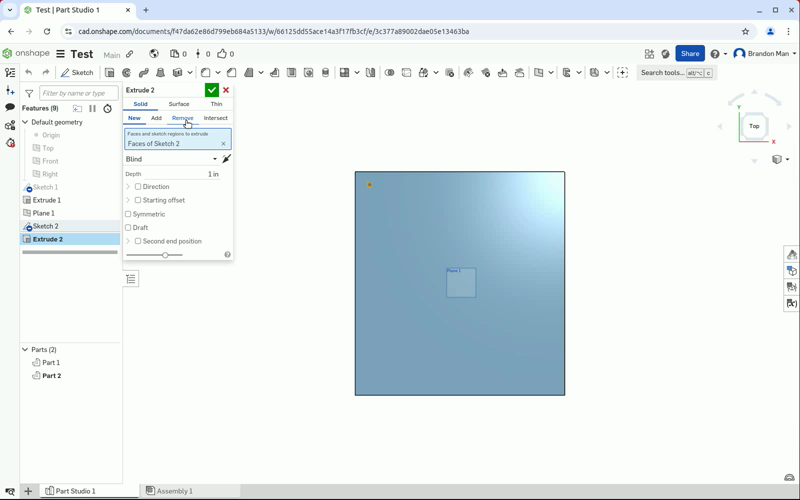
click(186, 120)
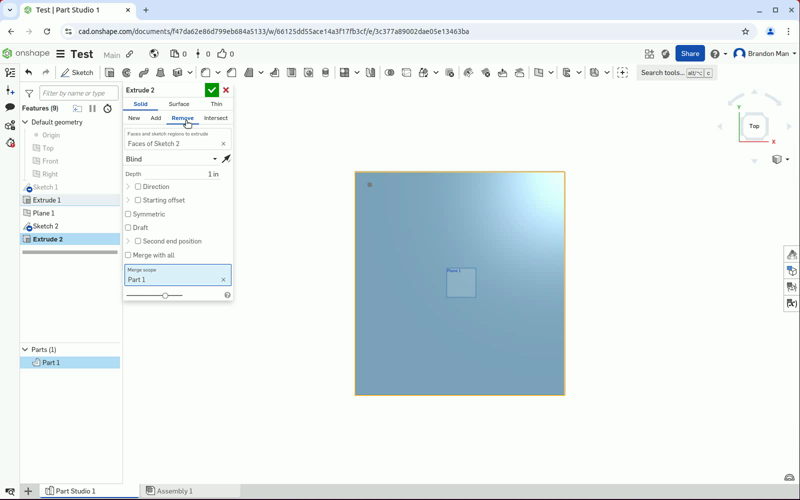
key(tab, 4)
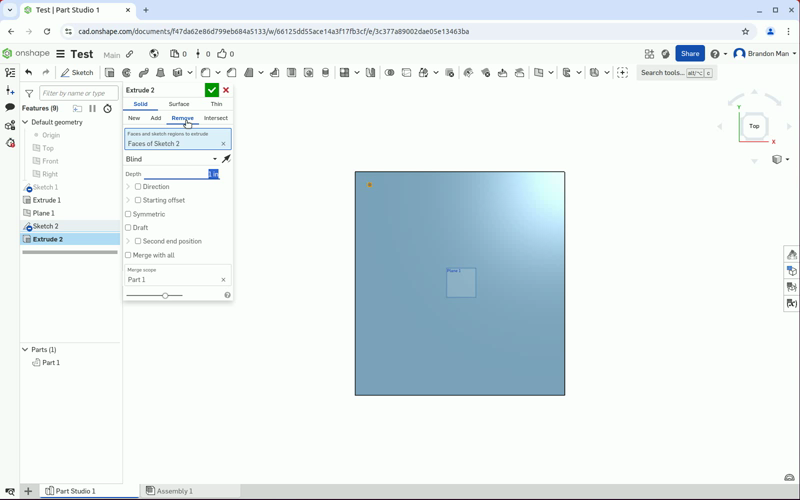
text(7.462)
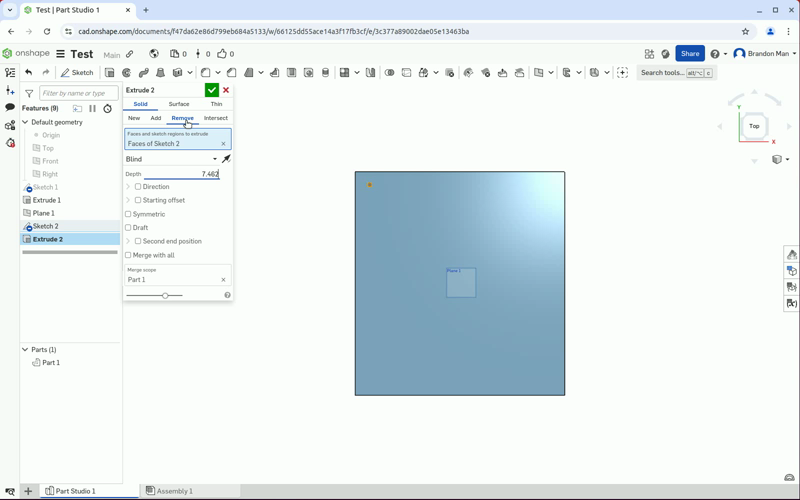
key(tab, 6)
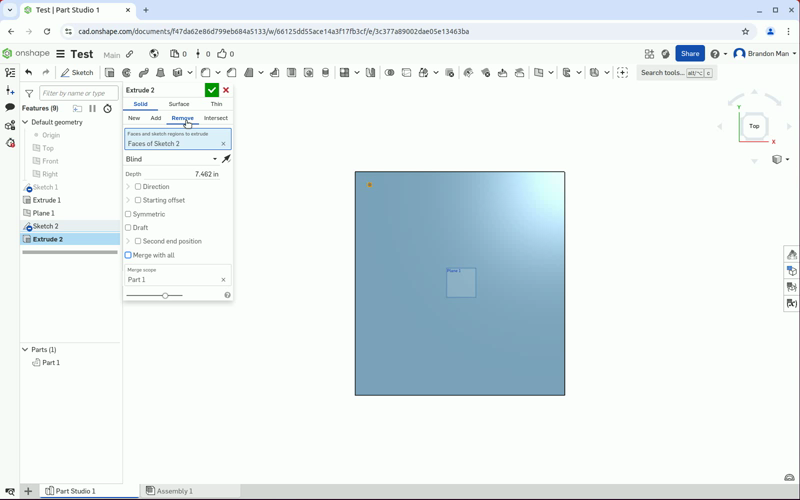
key(space)
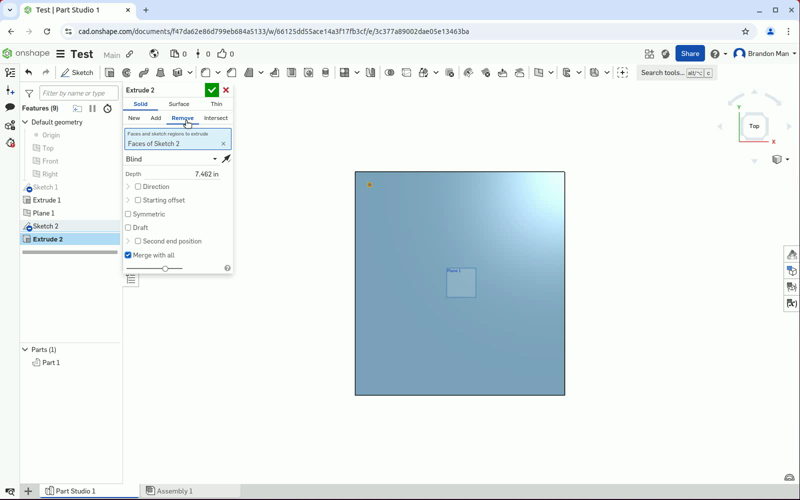
key(enter)
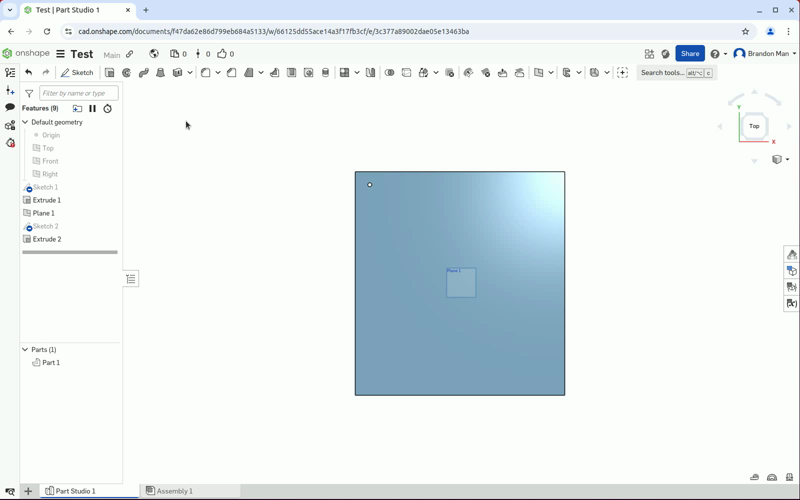
key(shift+h)
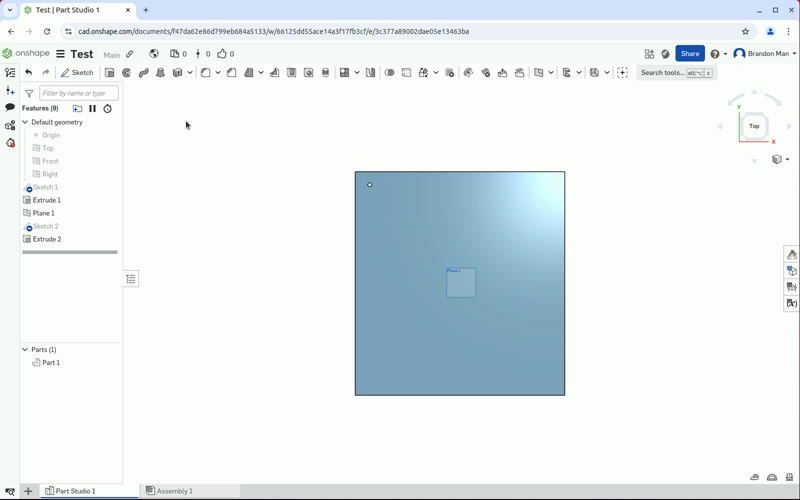
key(shift+h)
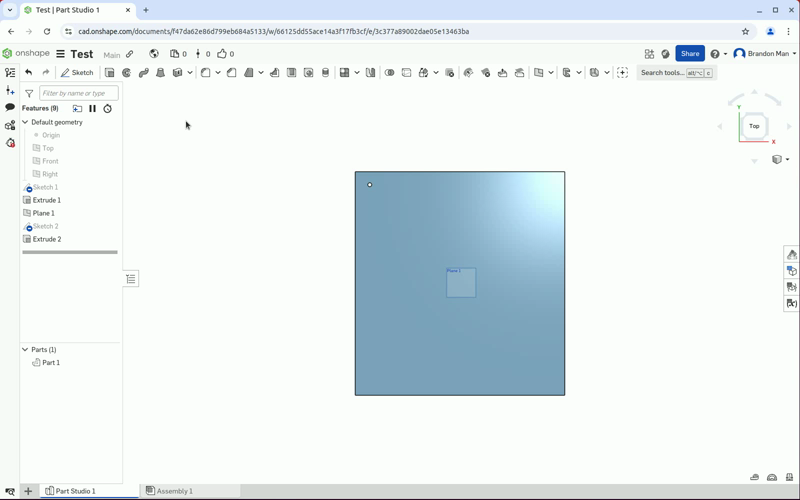
mouse_move(73, 189)
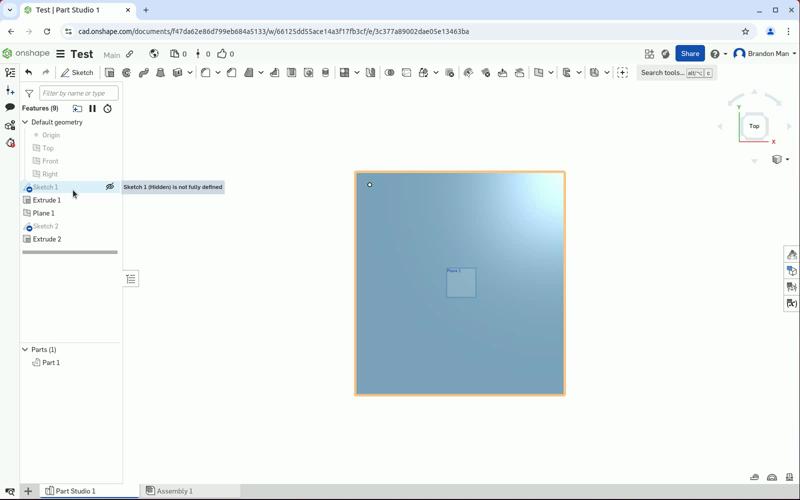
click(73, 189)
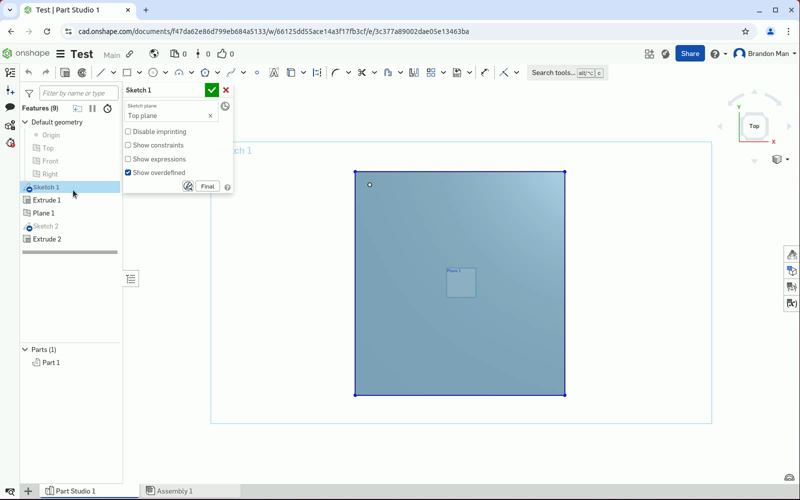
mouse_move(229, 92)
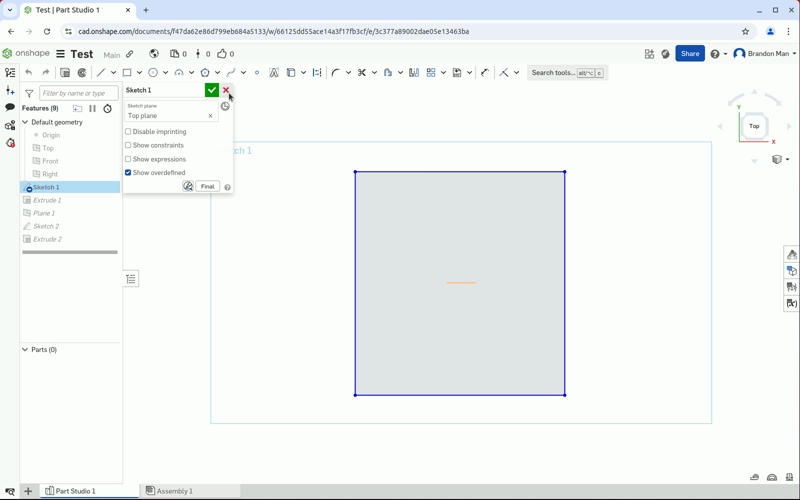
click(229, 92)
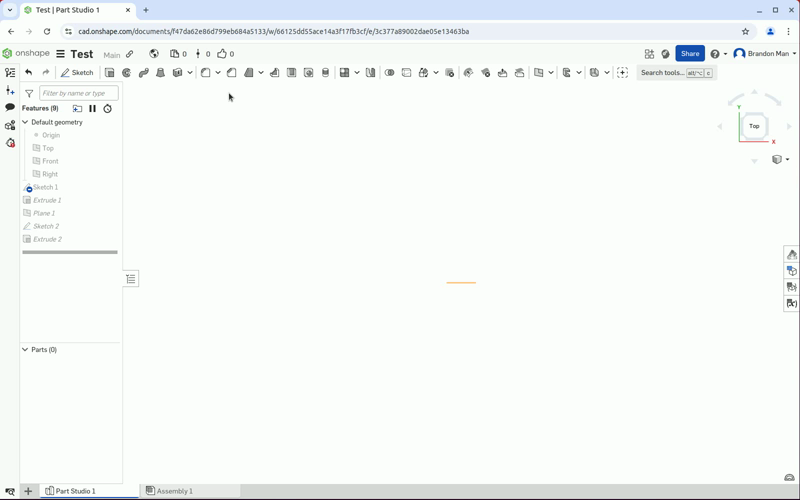
key(shift+s)
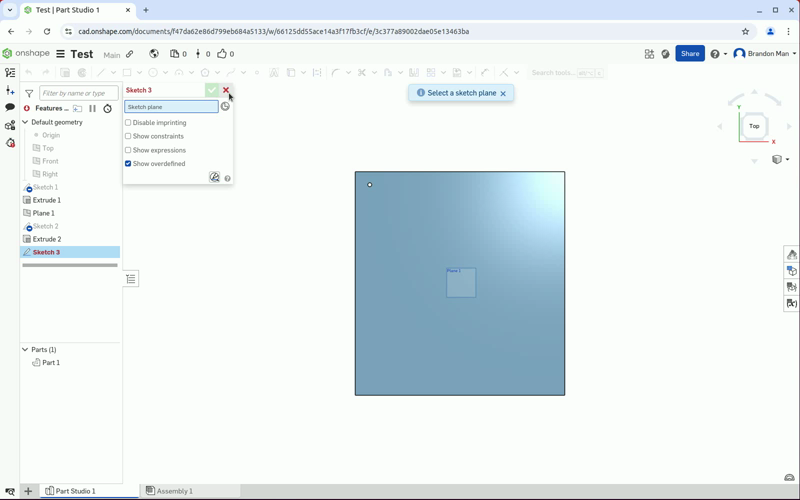
mouse_move(73, 215)
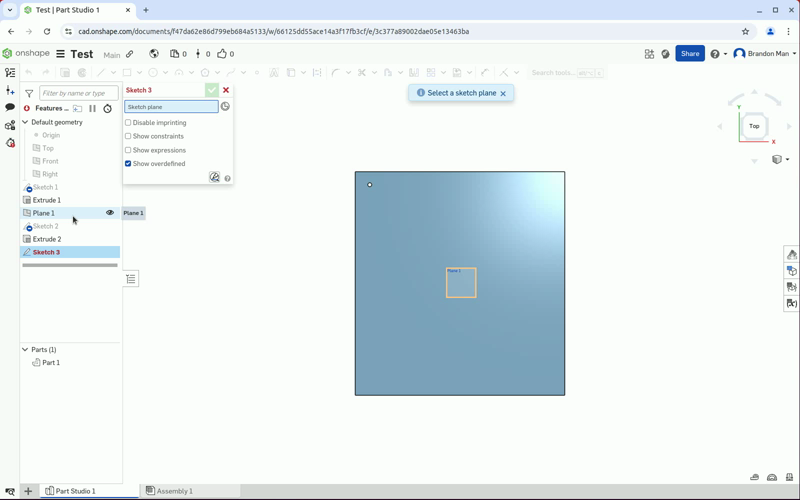
click(73, 215)
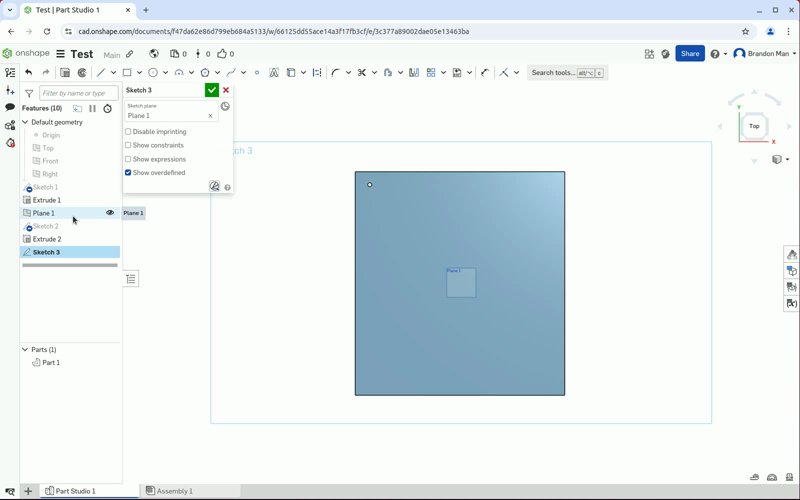
mouse_move(73, 352)
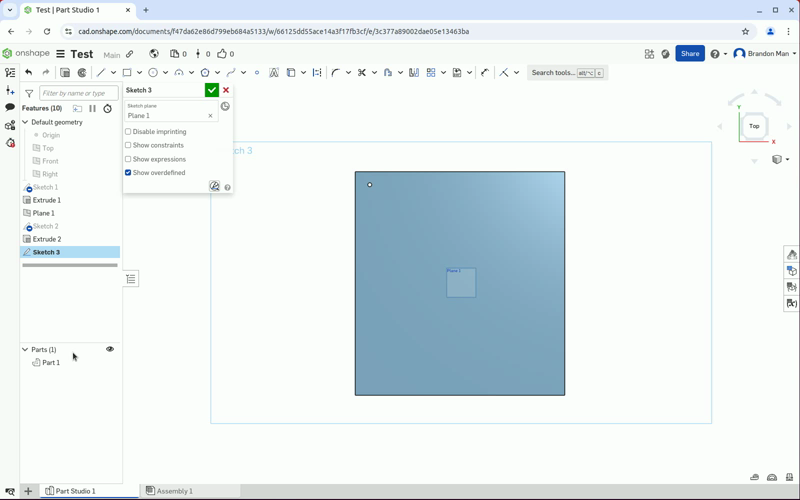
key(y)
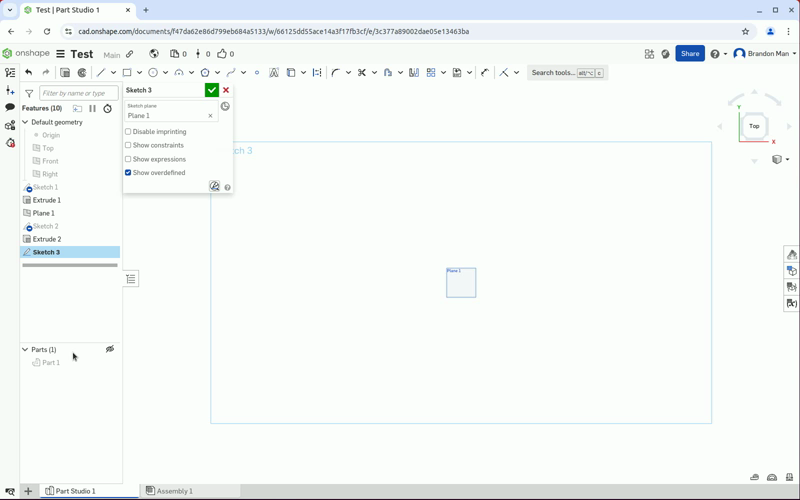
key(c)
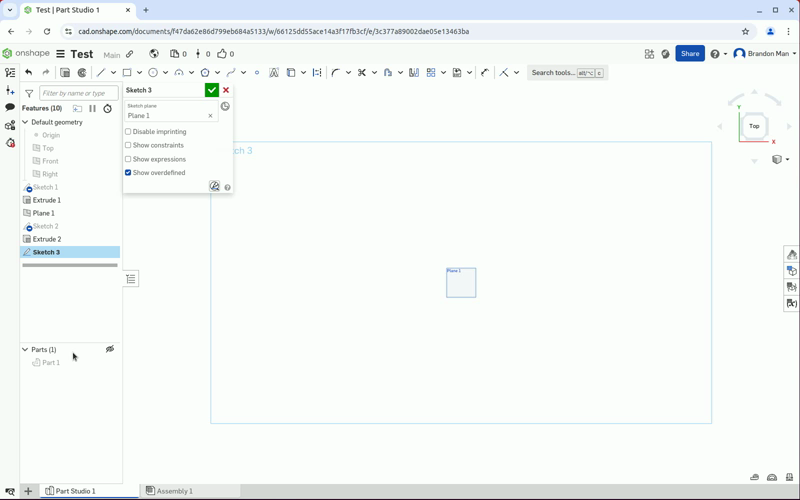
key_down(shift)
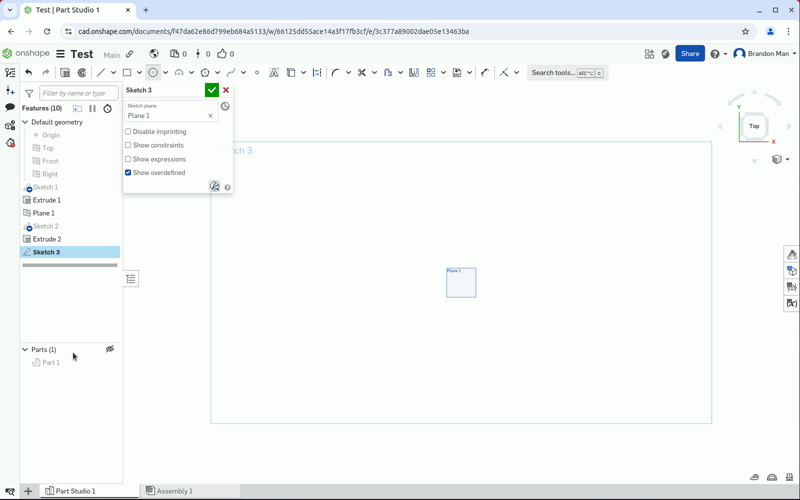
mouse_move(551, 184)
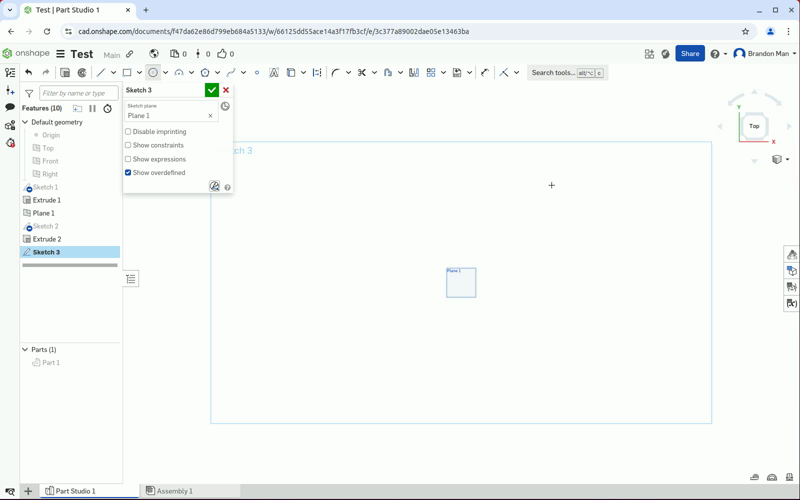
click(551, 184)
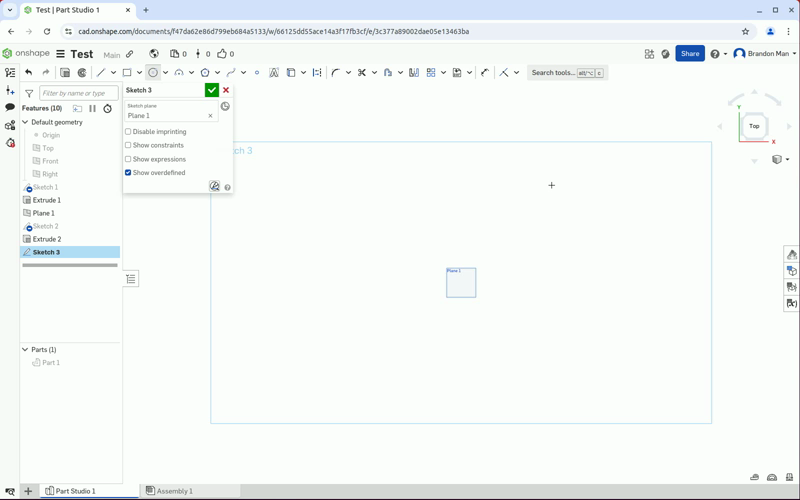
key_up(shift)
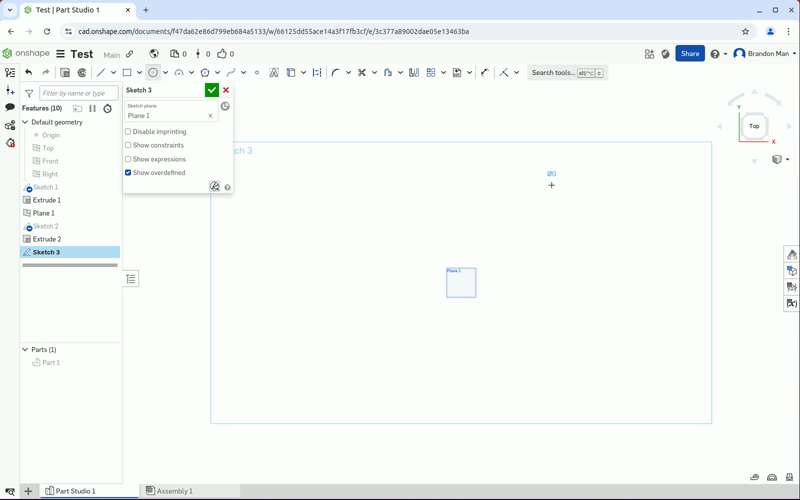
mouse_move(553, 184)
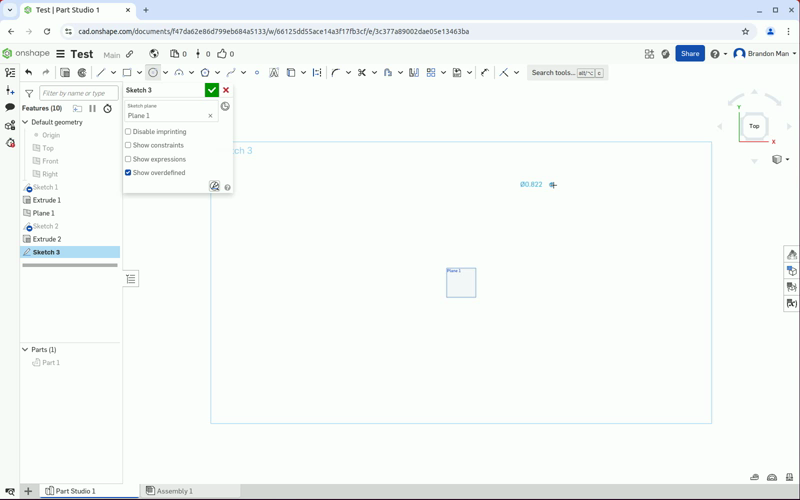
scroll(6)
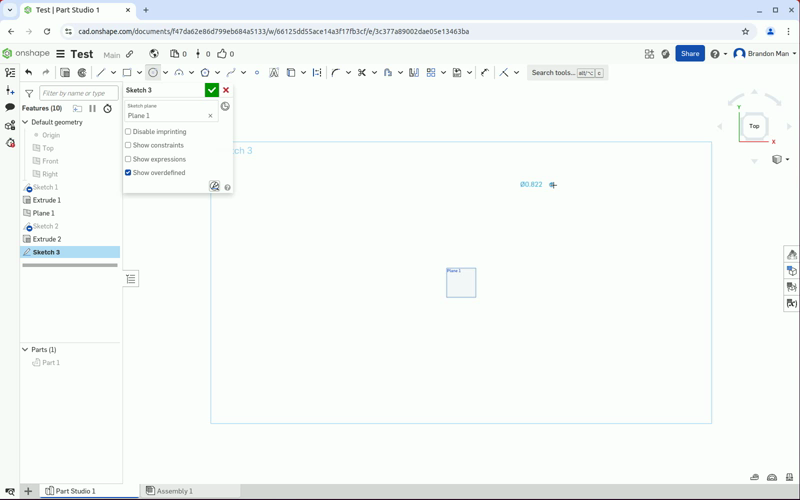
scroll(6)
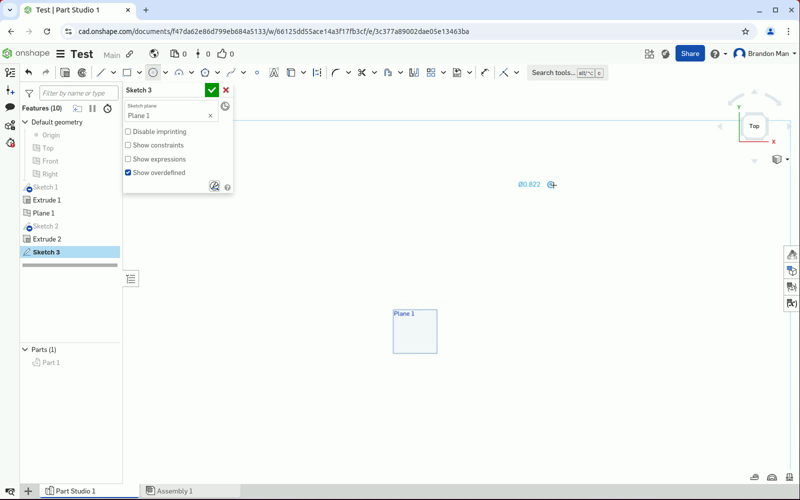
scroll(6)
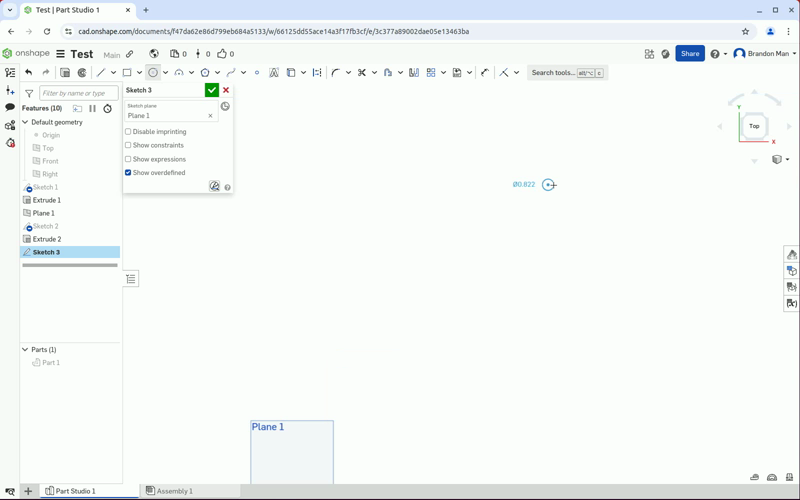
scroll(6)
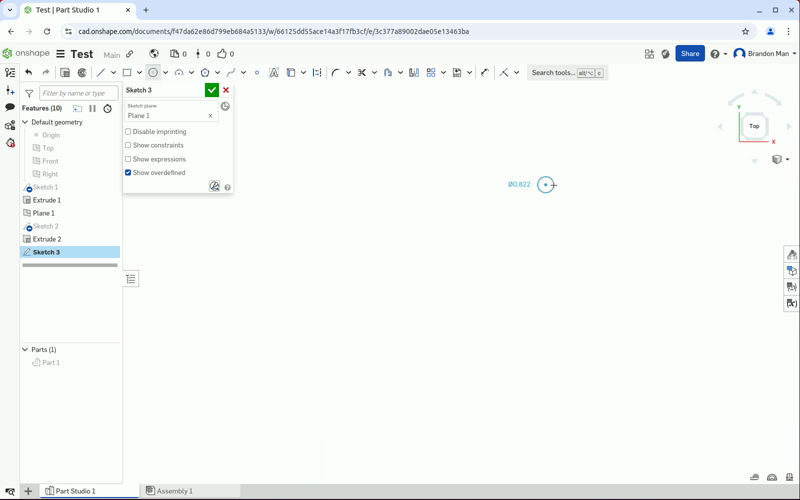
scroll(6)
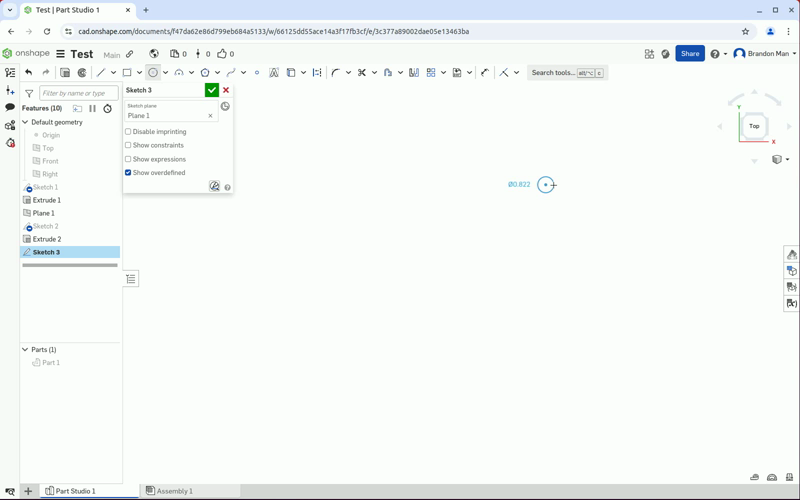
scroll(6)
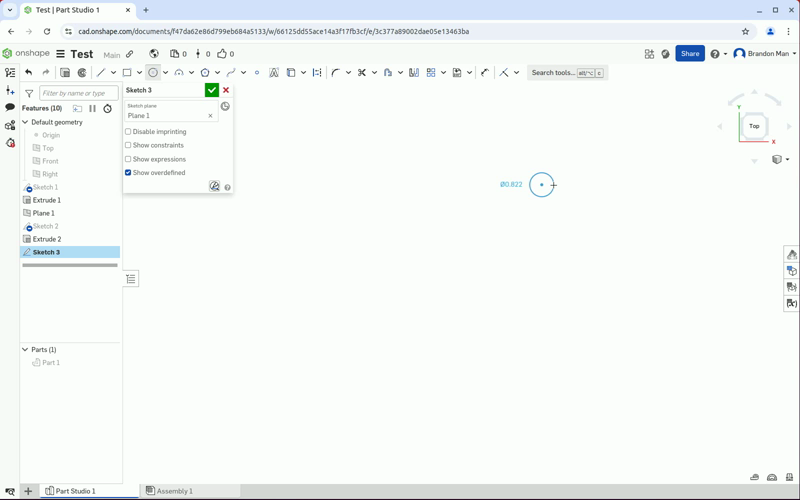
scroll(6)
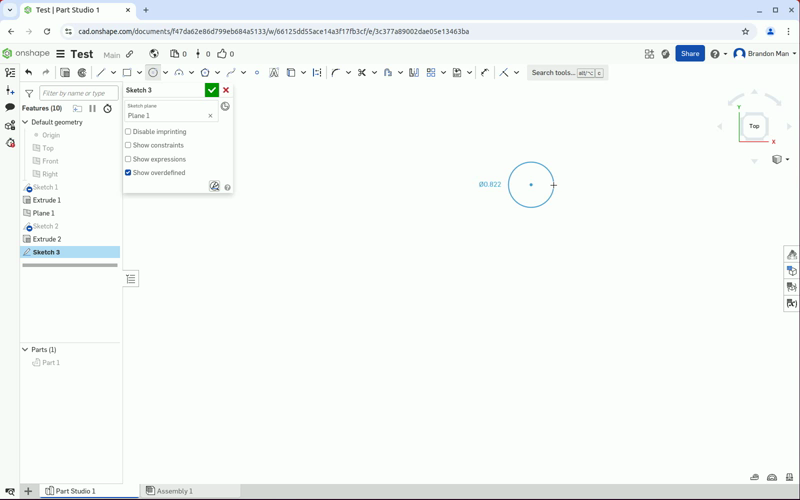
click(553, 184)
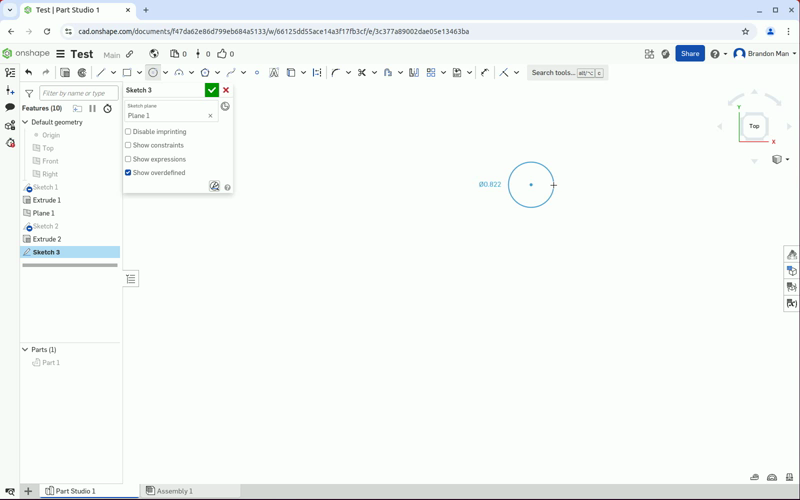
scroll(-6)
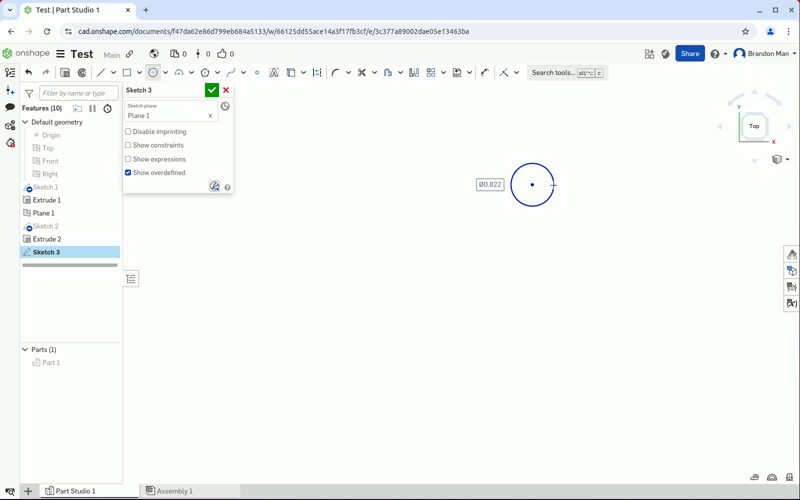
scroll(-6)
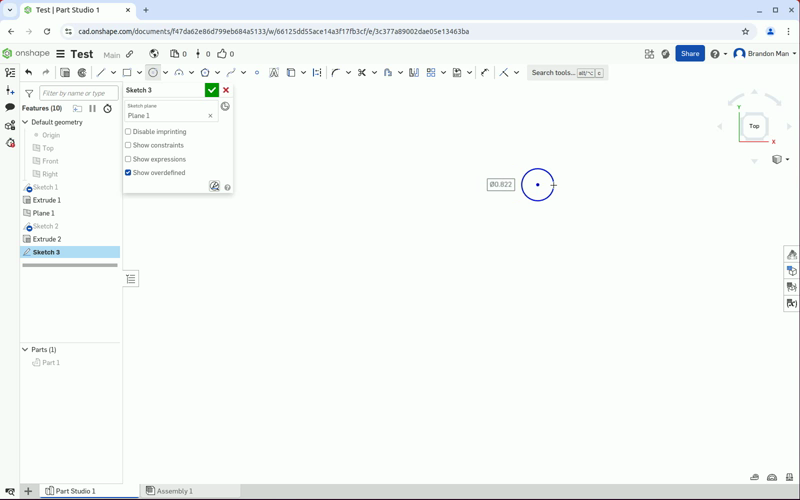
scroll(-6)
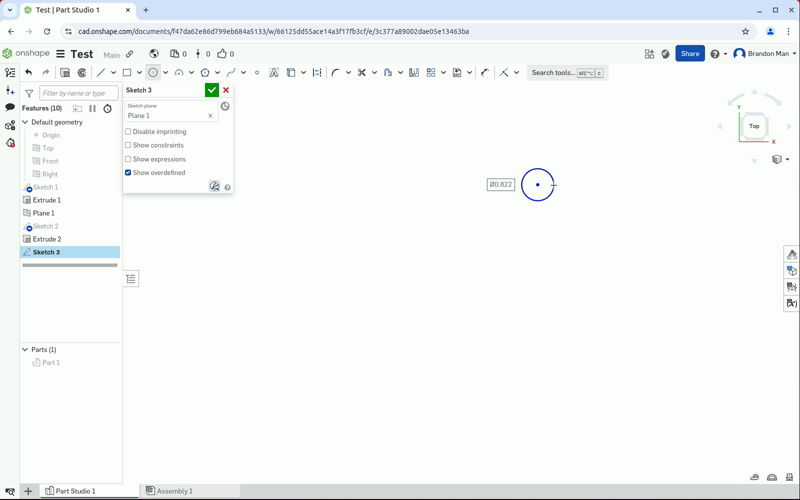
scroll(-6)
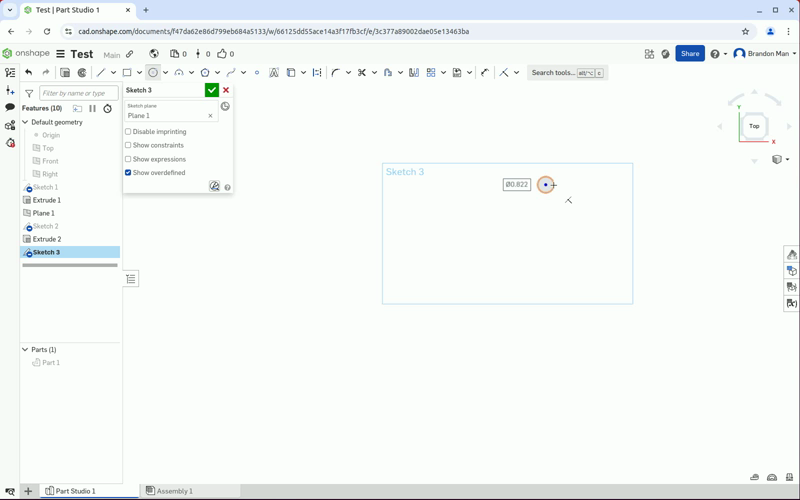
scroll(-6)
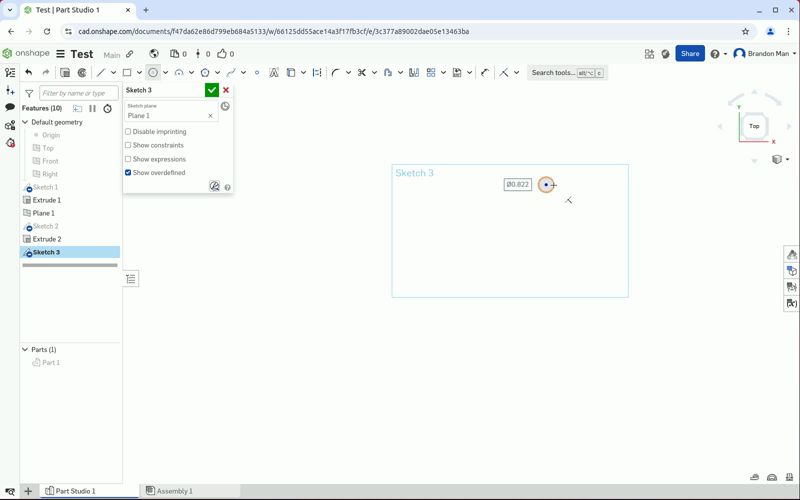
scroll(-6)
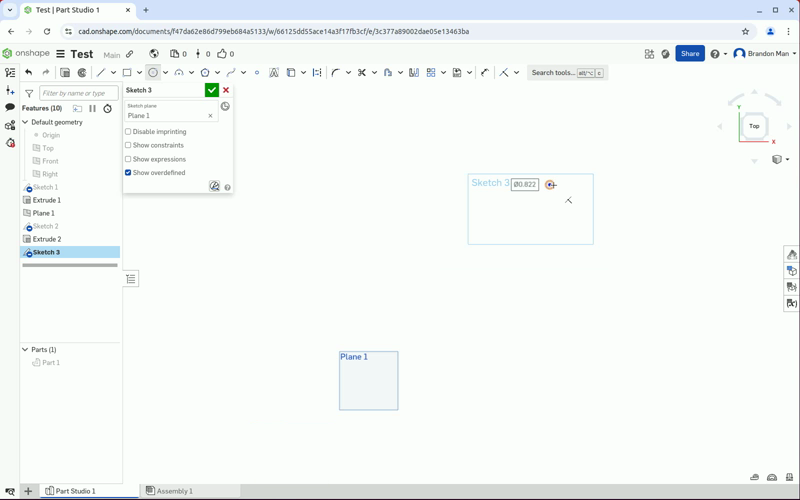
scroll(-6)
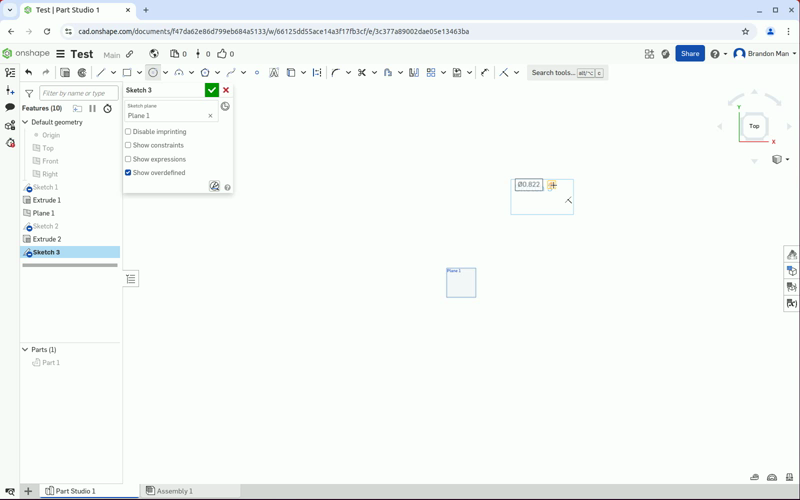
key(esc)
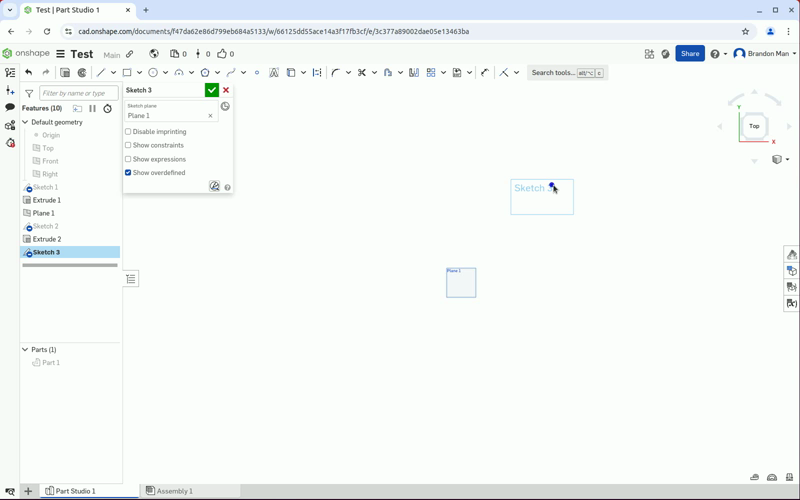
mouse_move(552, 184)
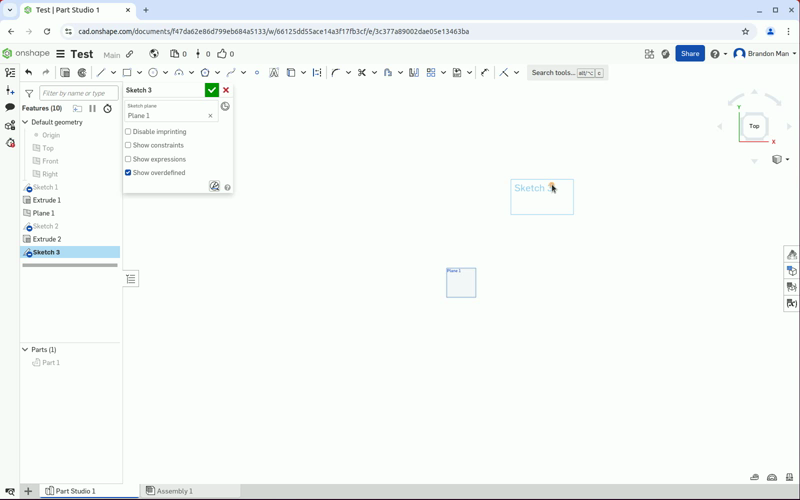
scroll(6)
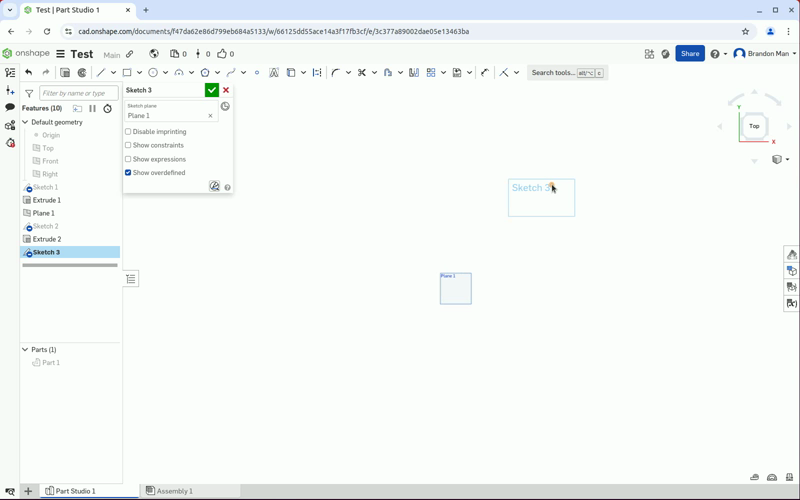
scroll(6)
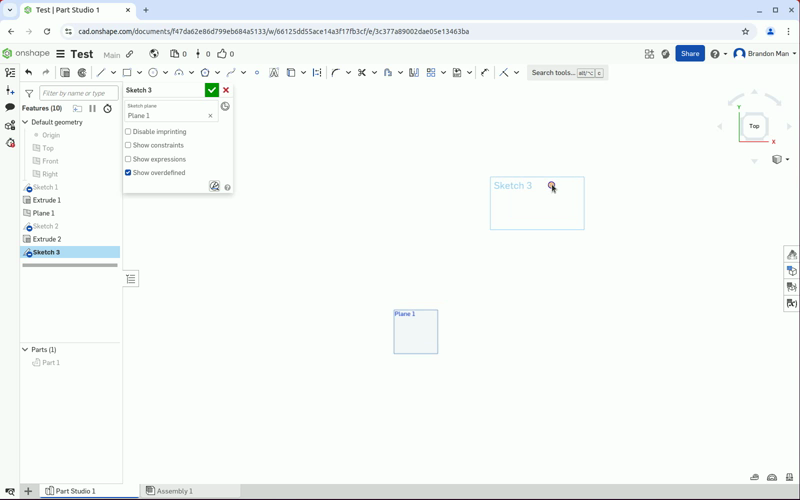
scroll(6)
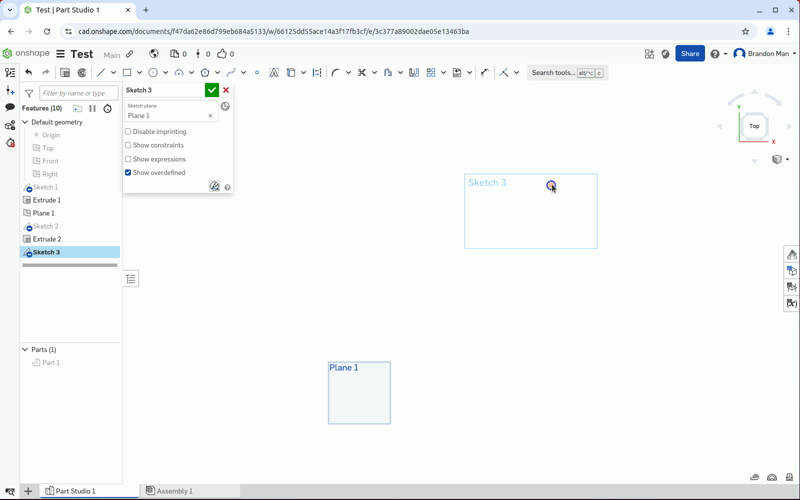
scroll(6)
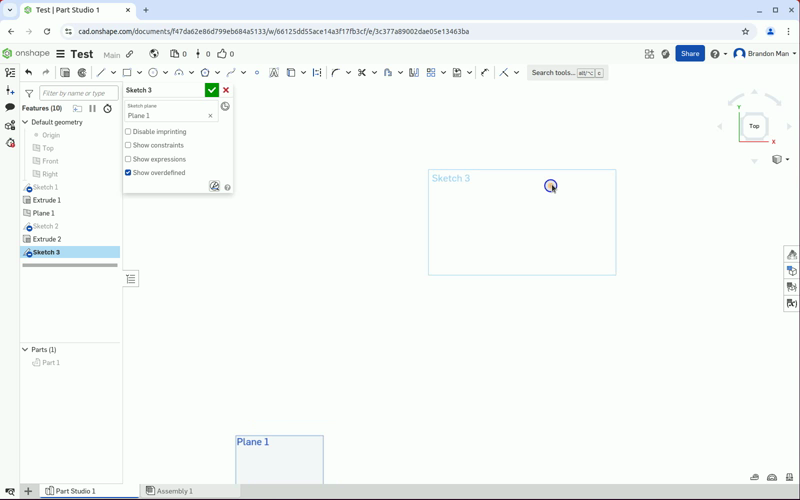
scroll(6)
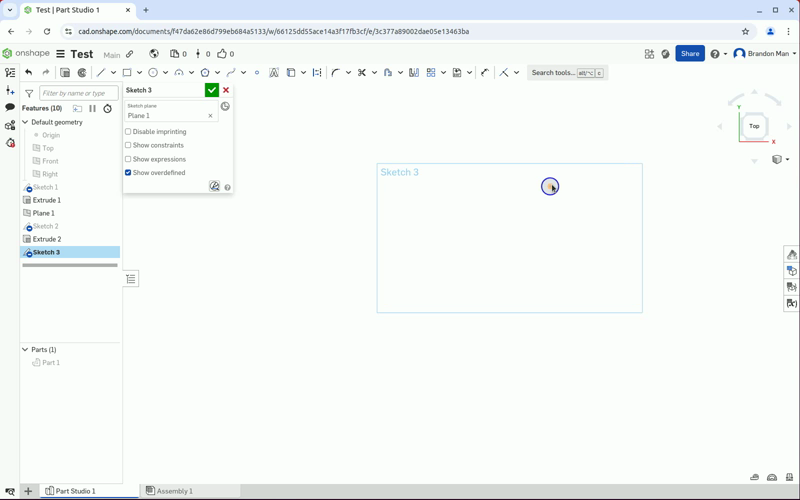
scroll(6)
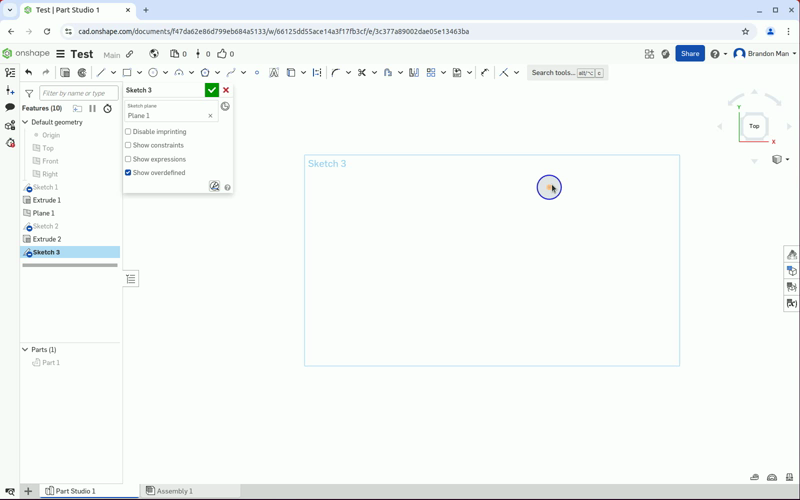
scroll(6)
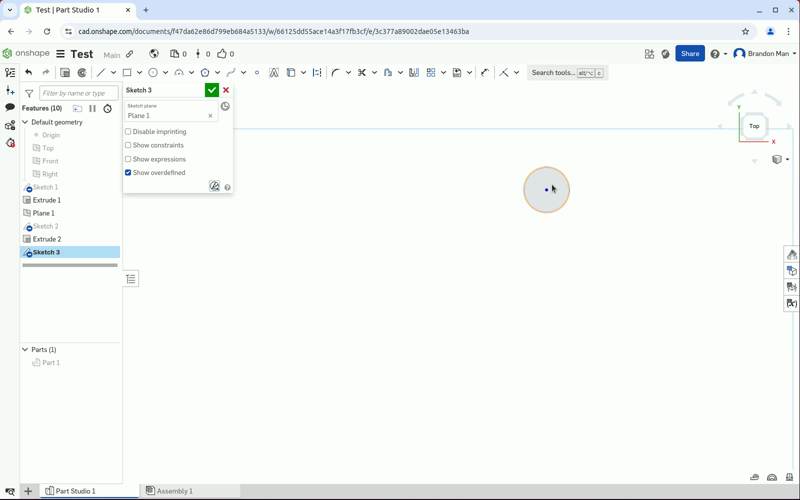
click(552, 184)
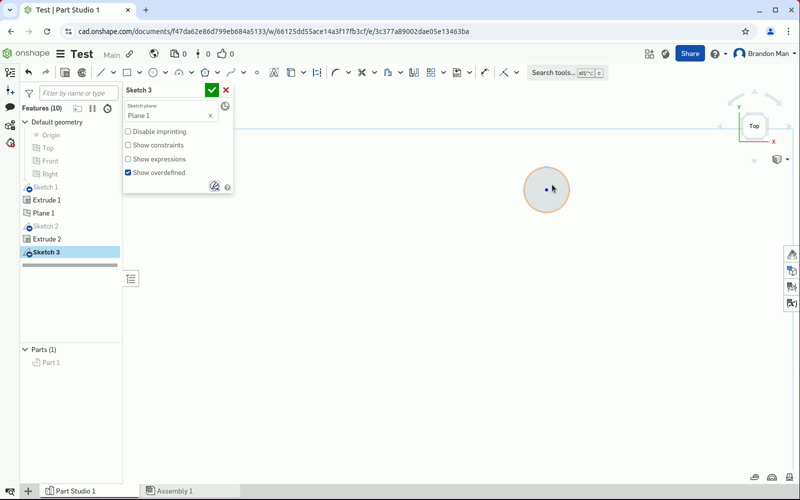
scroll(-6)
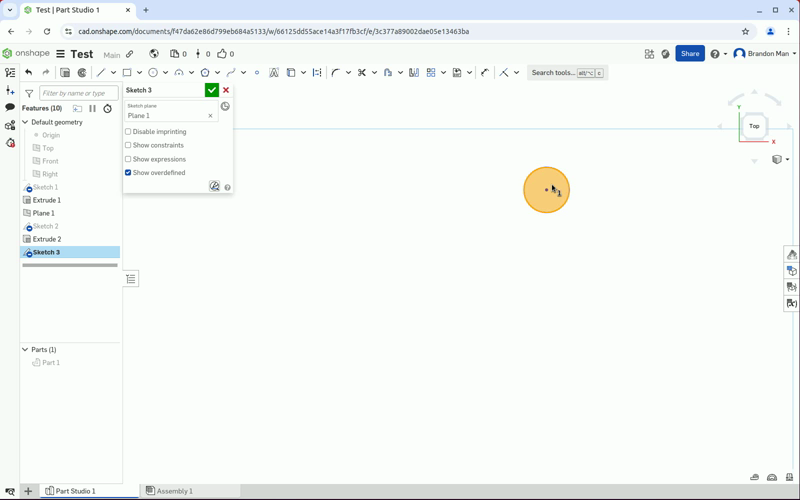
scroll(-6)
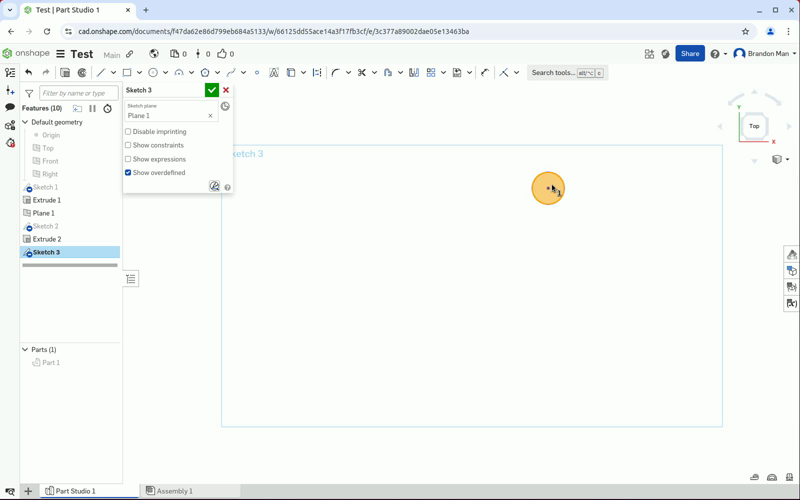
scroll(-6)
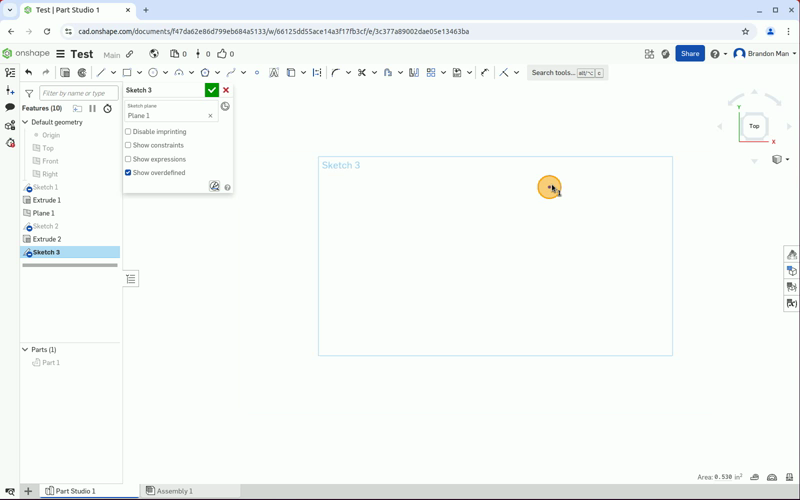
scroll(-6)
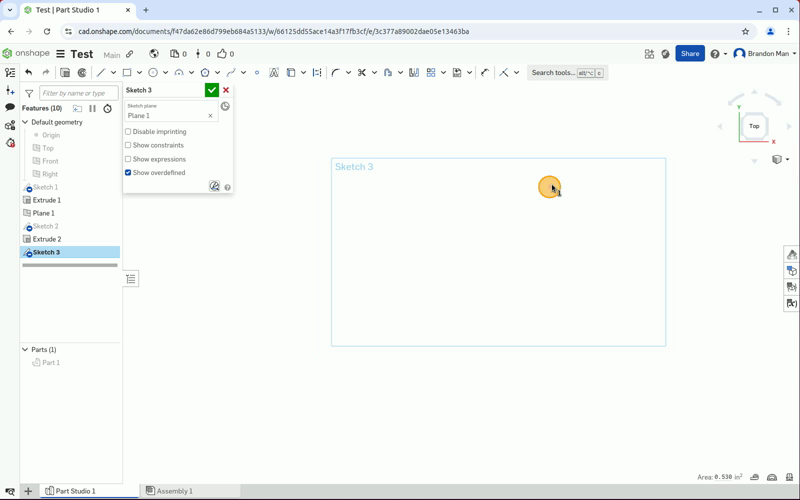
scroll(-6)
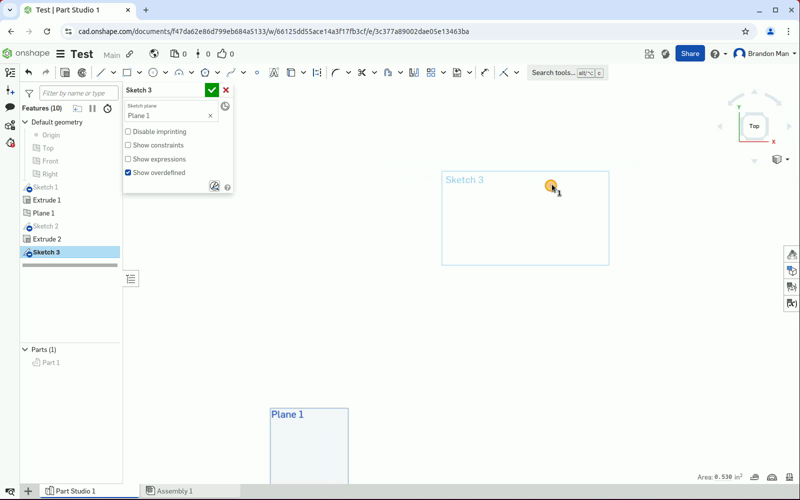
scroll(-6)
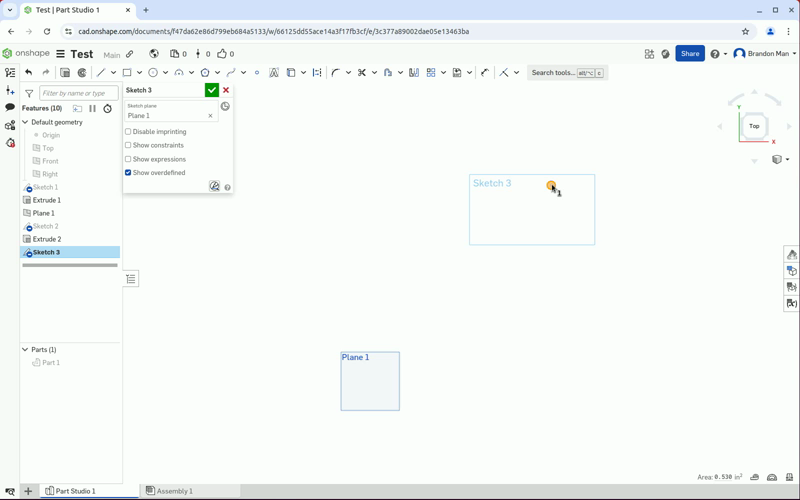
scroll(-6)
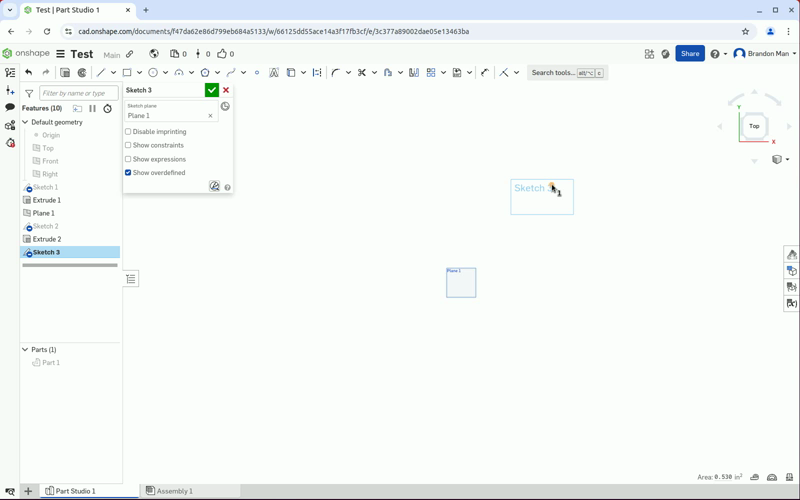
mouse_move(73, 352)
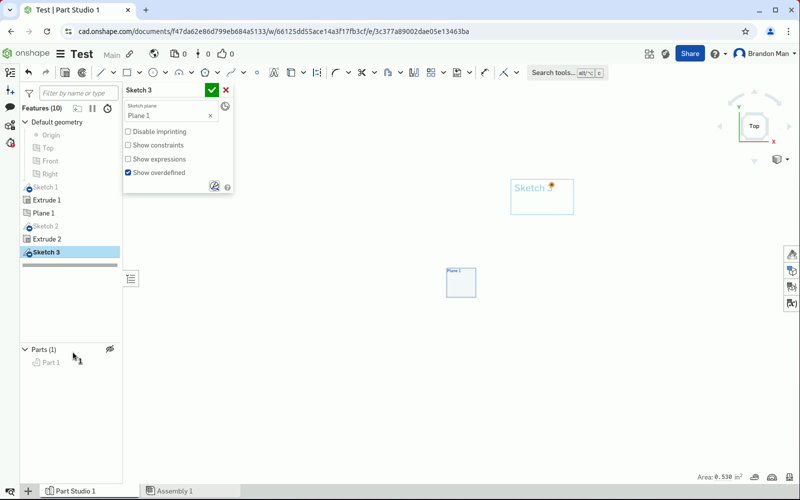
key(shift+y)
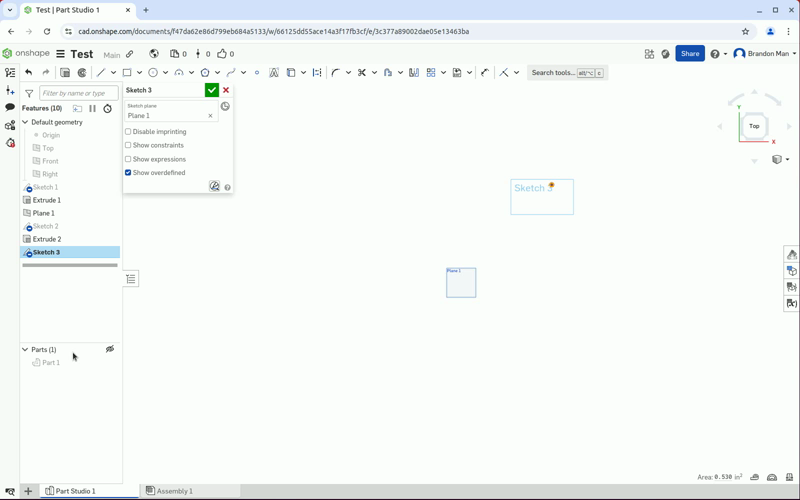
key(shift+e)
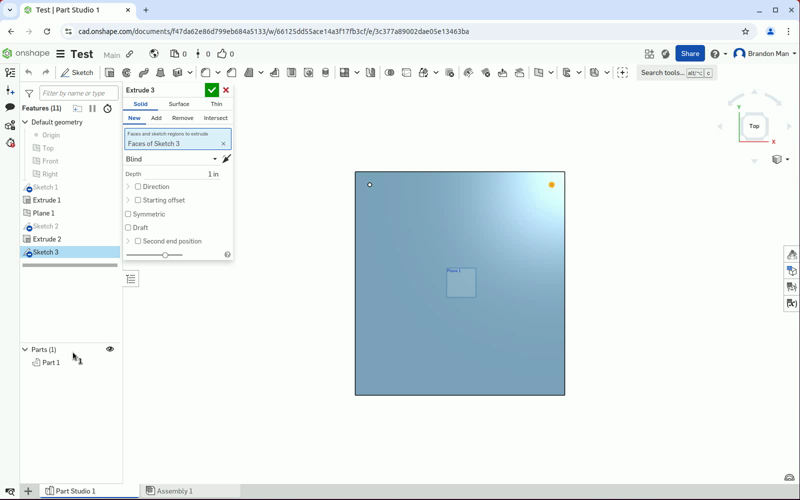
mouse_move(143, 106)
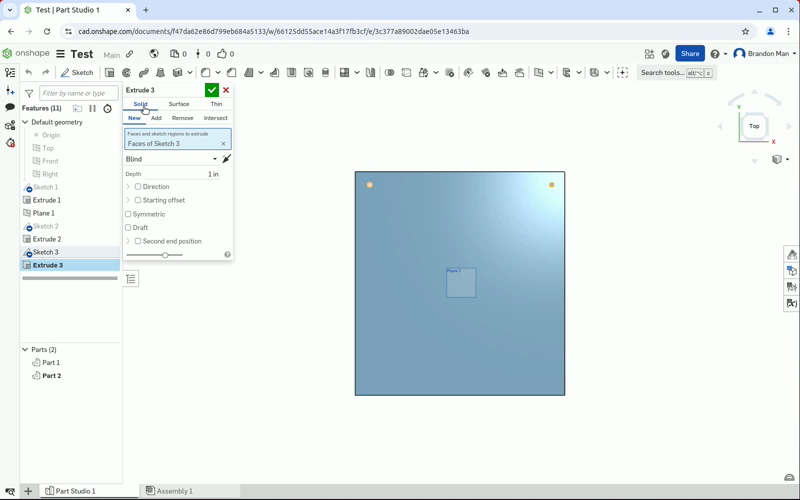
click(143, 106)
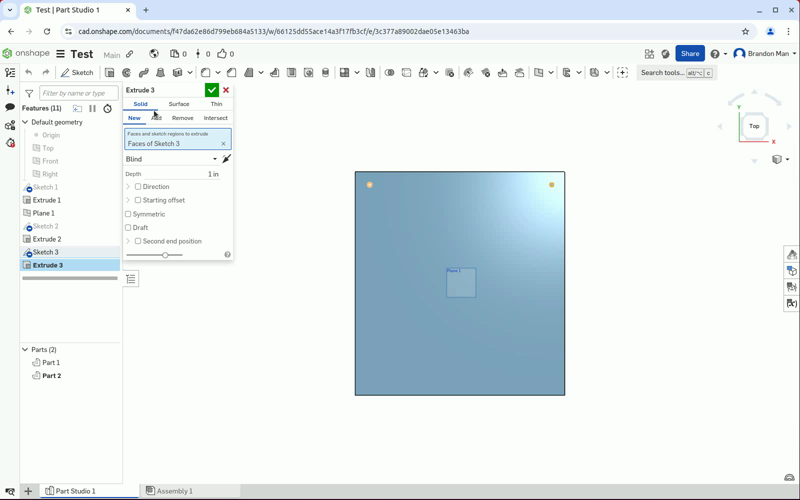
mouse_move(186, 120)
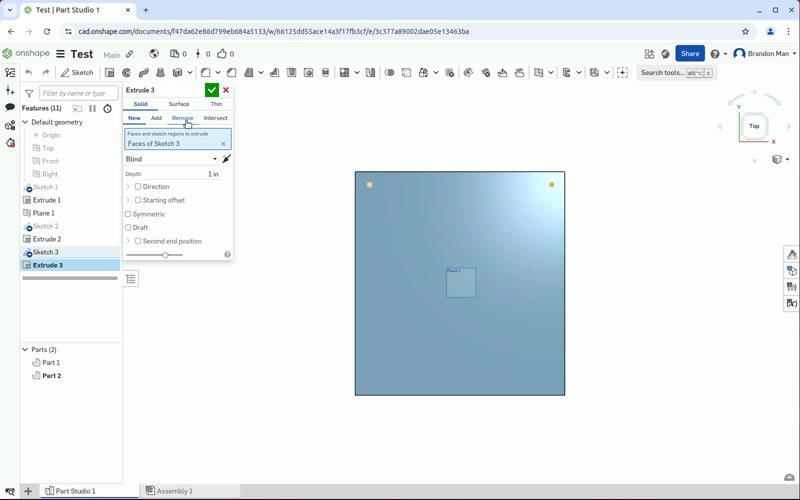
click(186, 120)
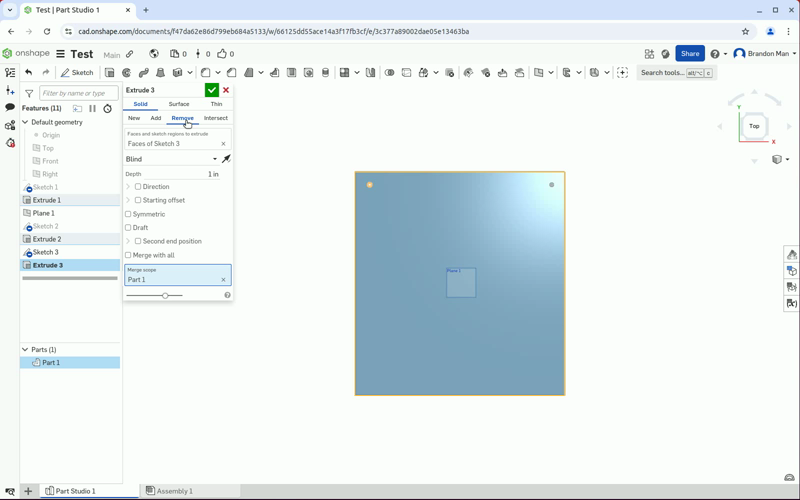
key(tab, 4)
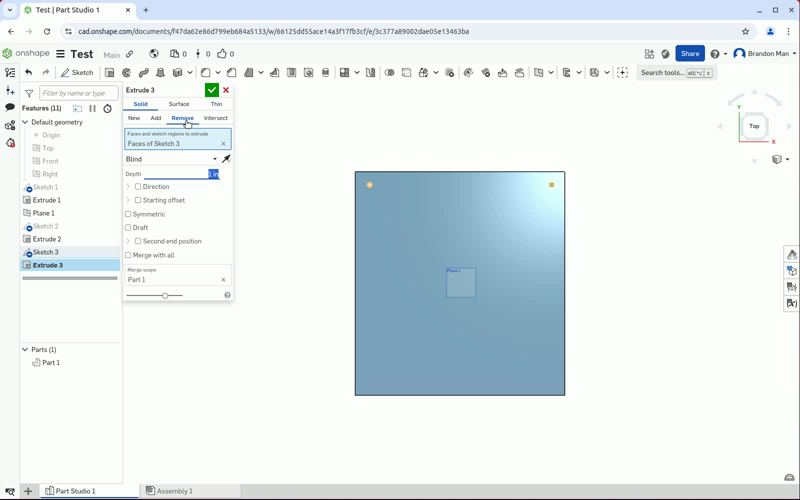
text(7.462)
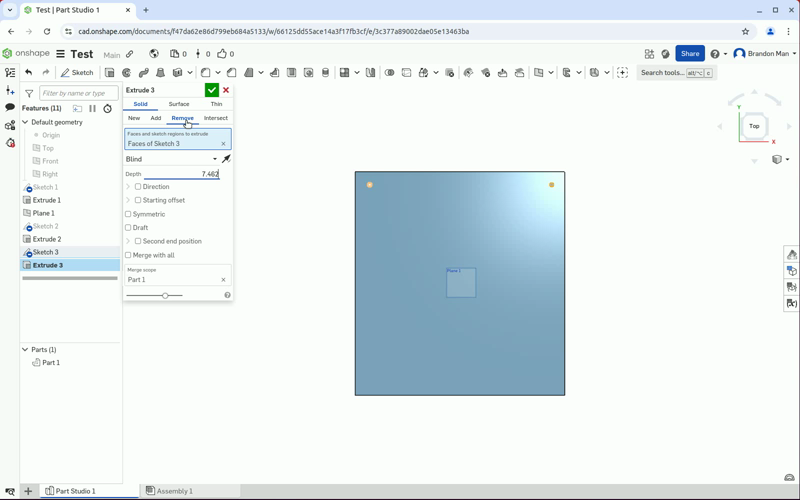
key(tab, 6)
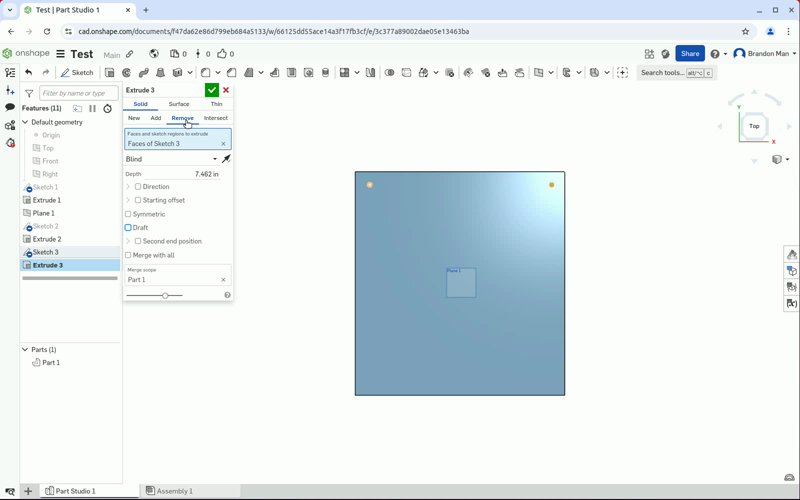
key(space)
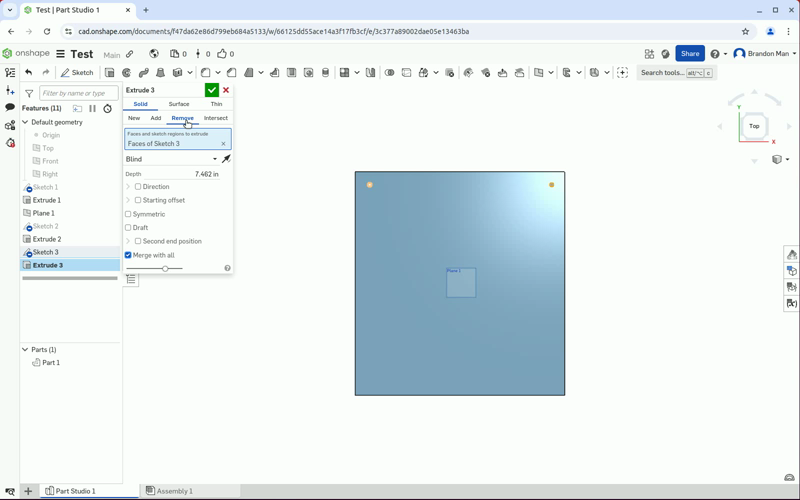
key(enter)
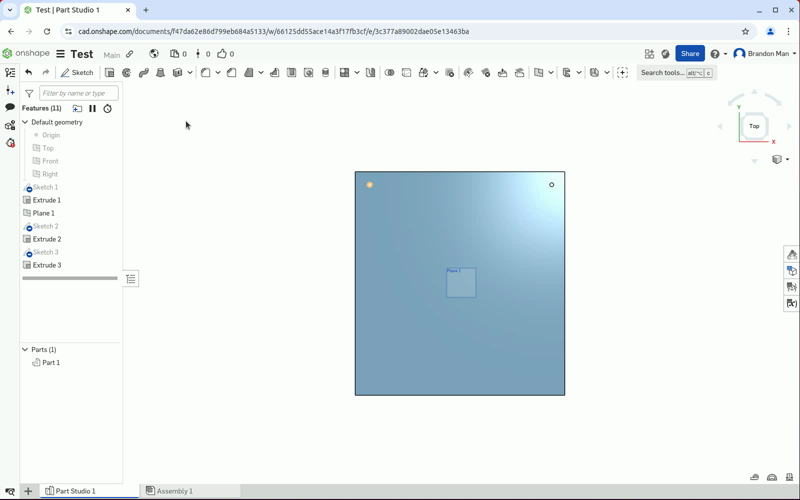
key(shift+h)
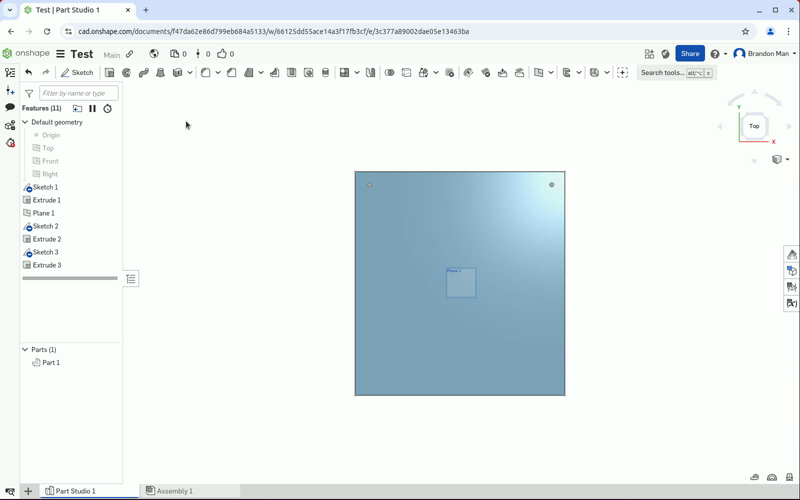
key(shift+h)
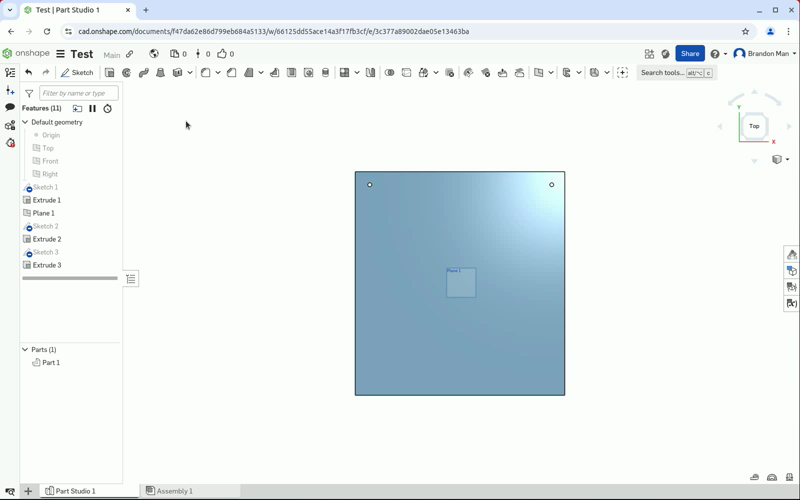
mouse_move(73, 189)
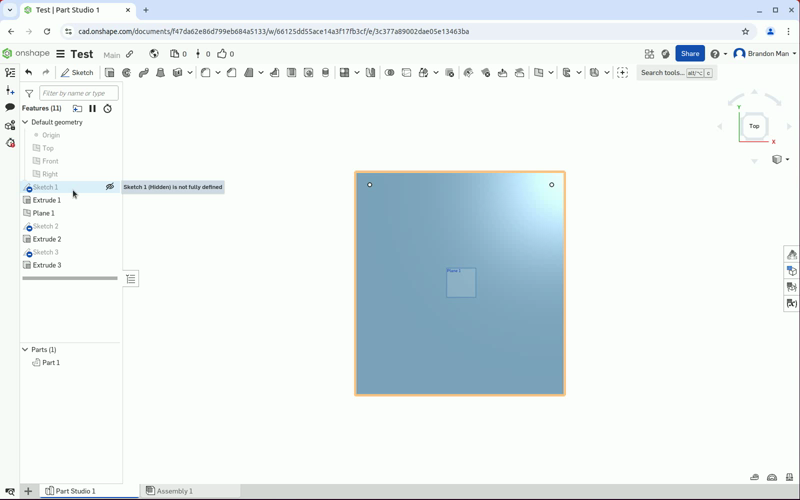
click(73, 189)
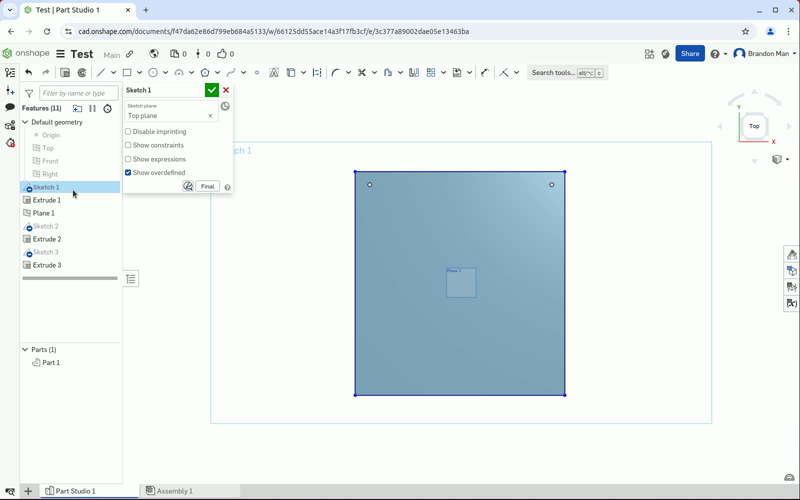
mouse_move(229, 92)
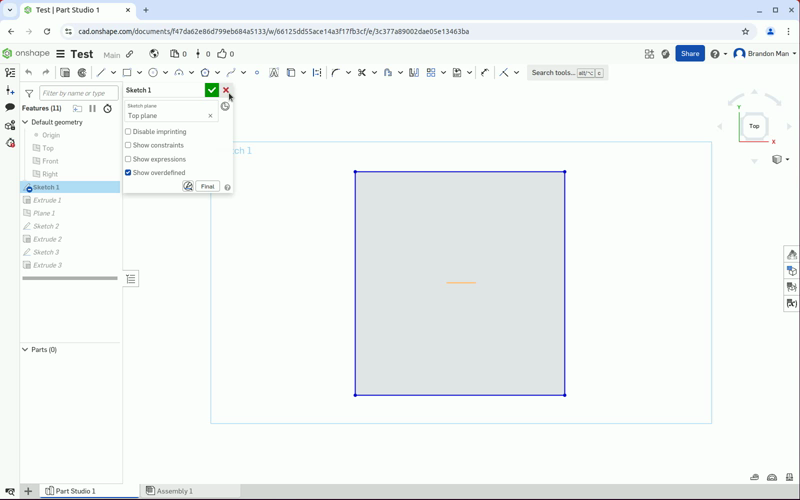
click(229, 92)
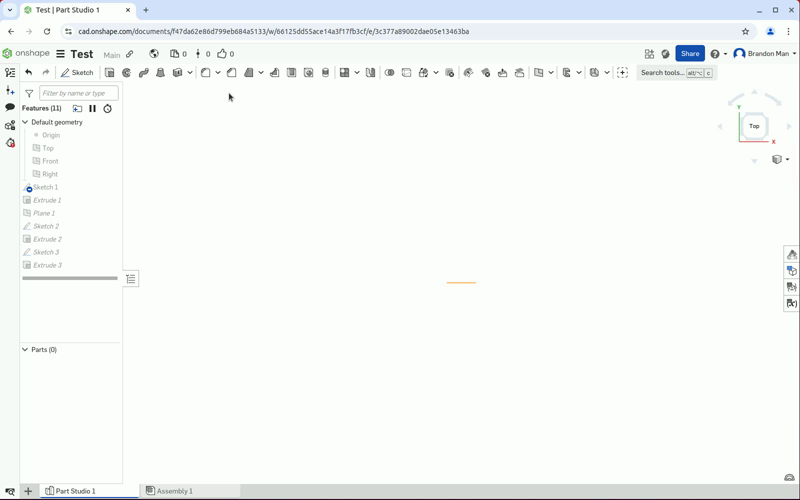
key(shift+s)
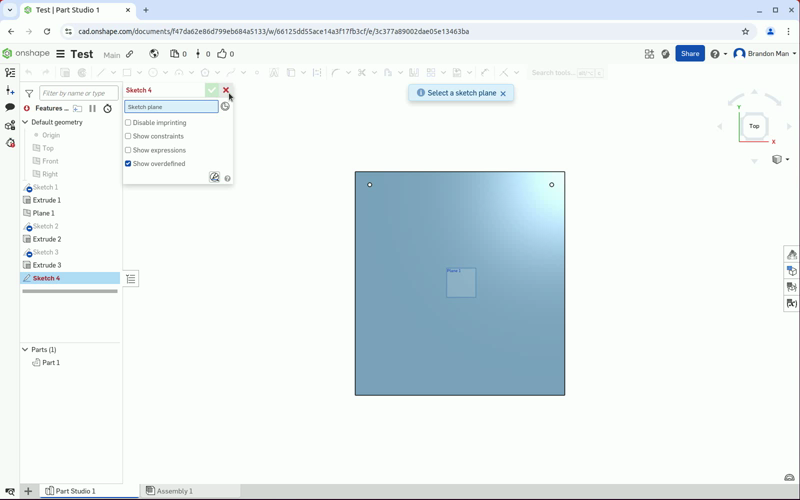
mouse_move(73, 215)
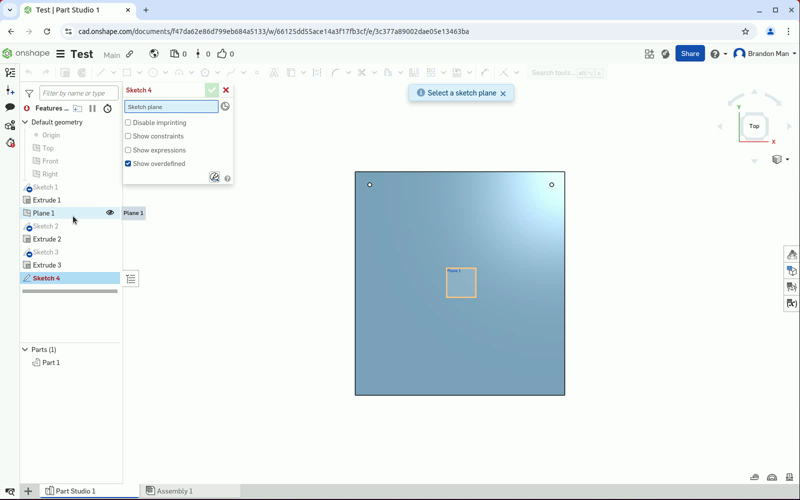
click(73, 215)
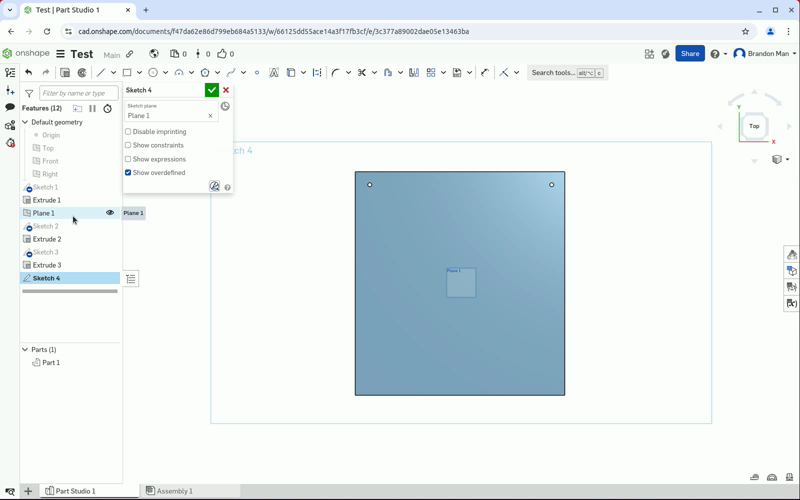
mouse_move(73, 352)
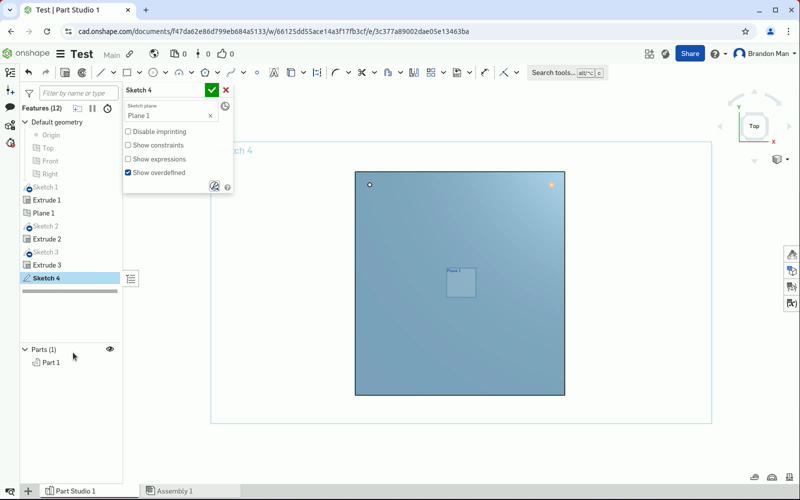
key(y)
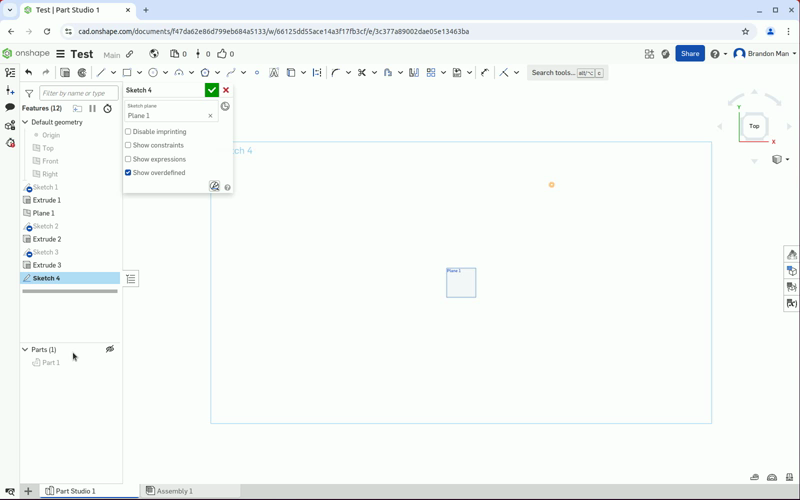
key(c)
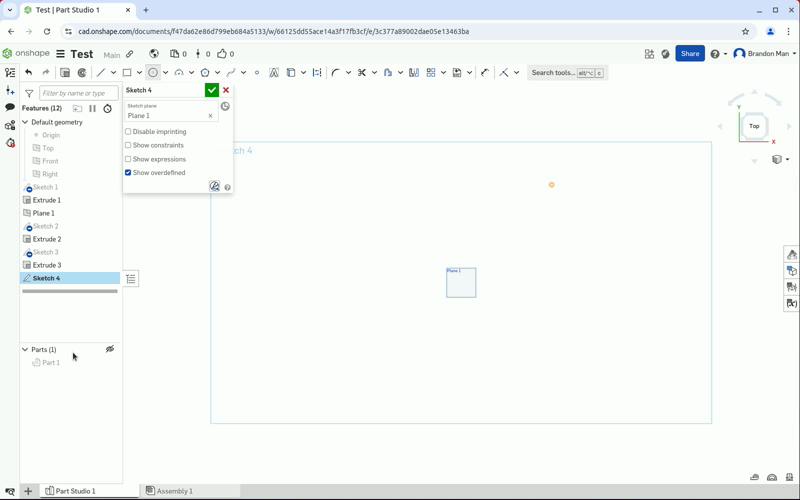
key_down(shift)
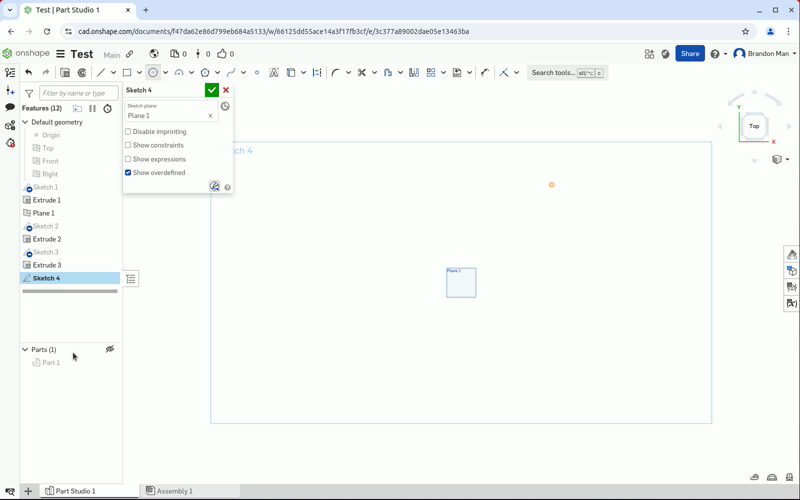
mouse_move(369, 381)
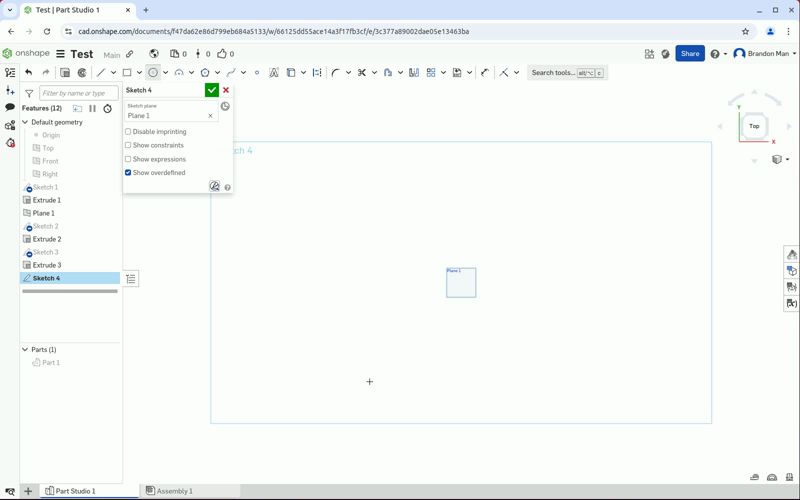
click(369, 381)
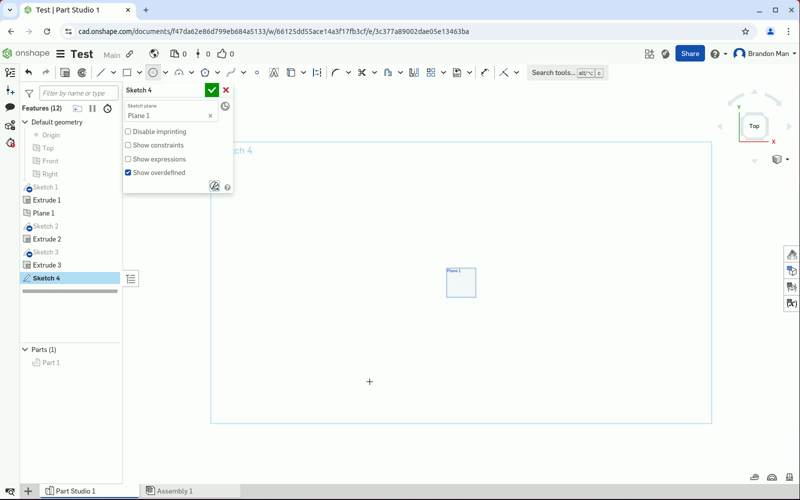
key_up(shift)
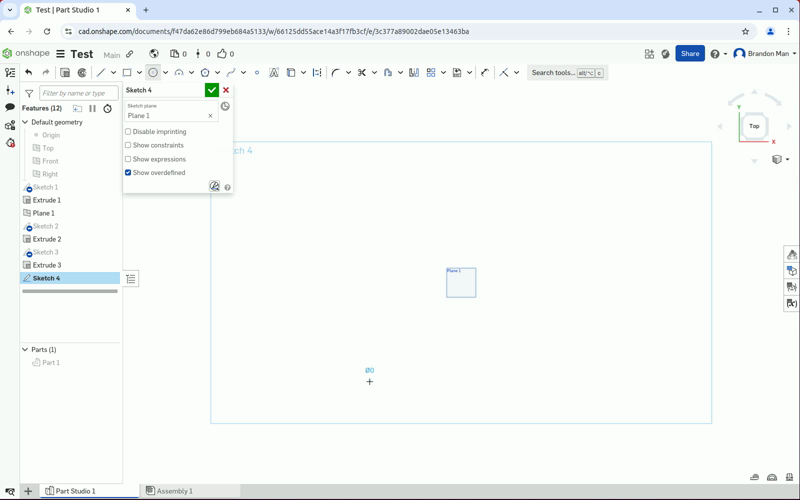
mouse_move(371, 381)
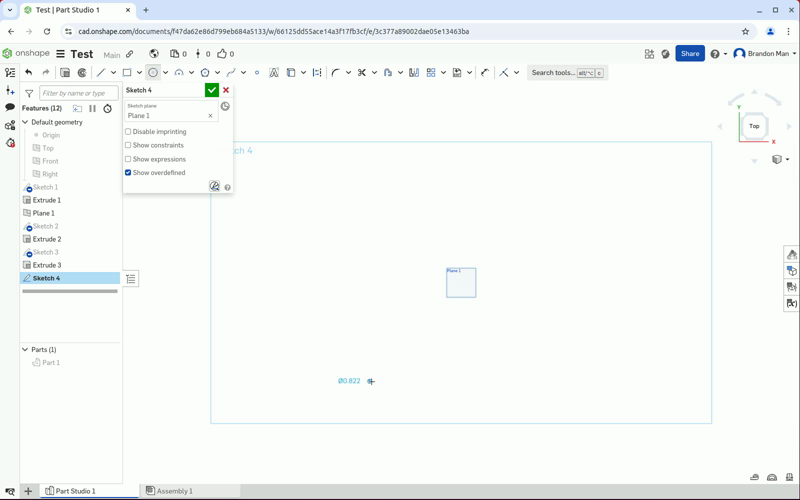
scroll(6)
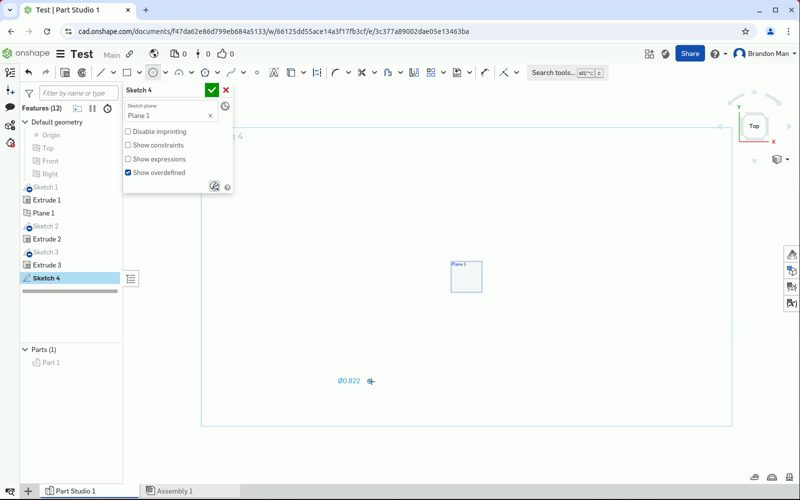
scroll(6)
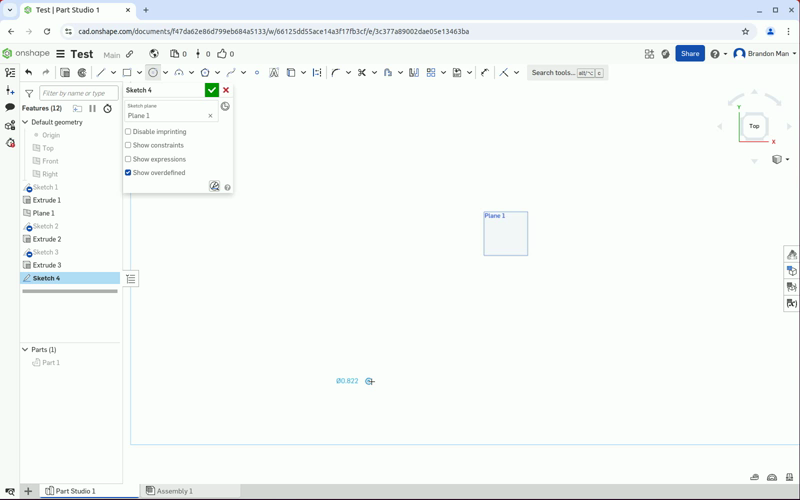
scroll(6)
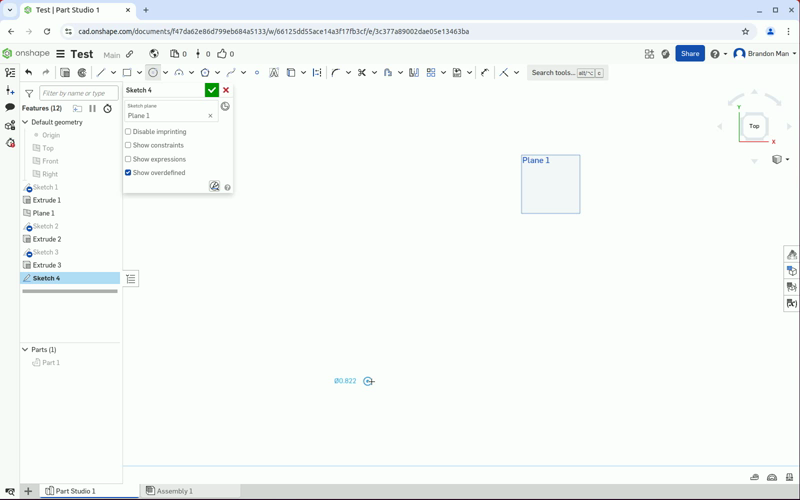
scroll(6)
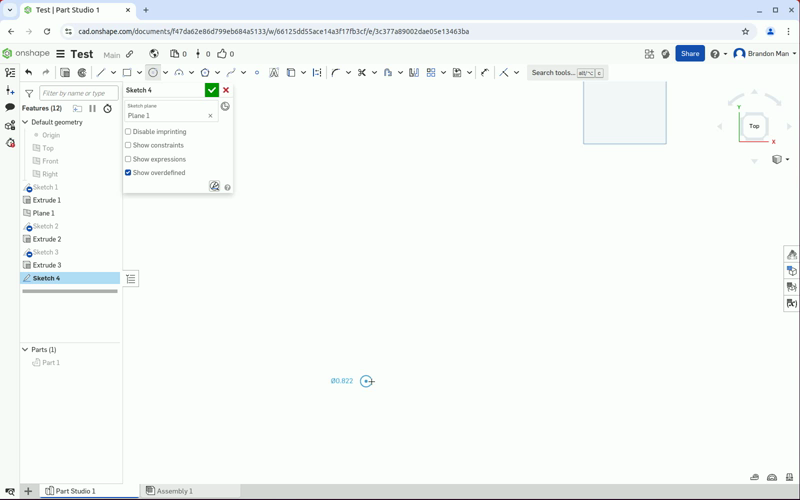
scroll(6)
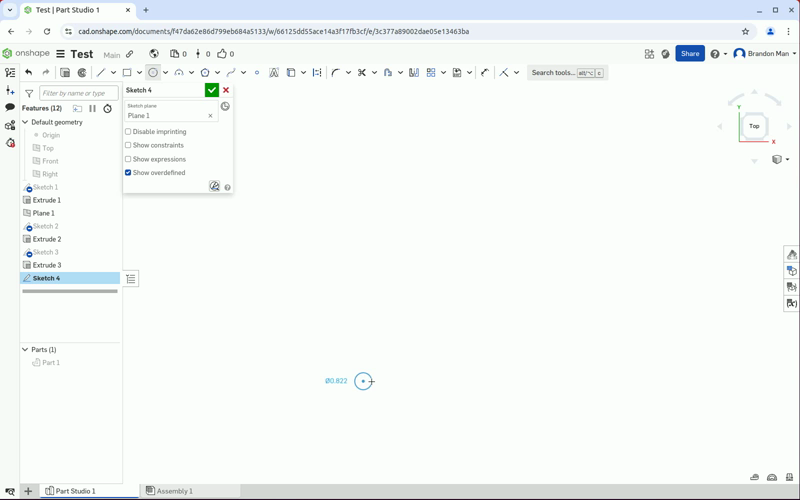
scroll(6)
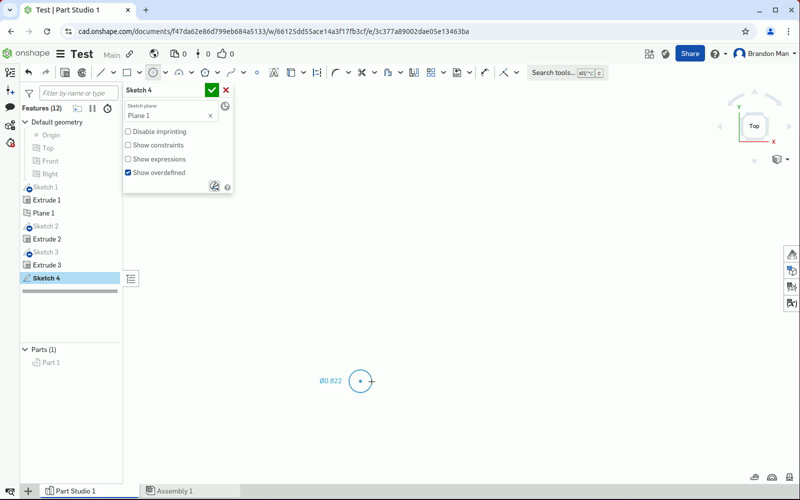
scroll(6)
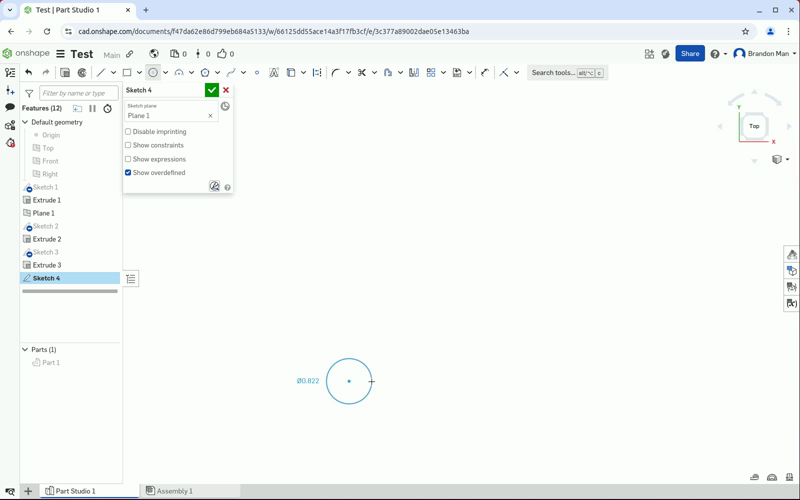
click(371, 381)
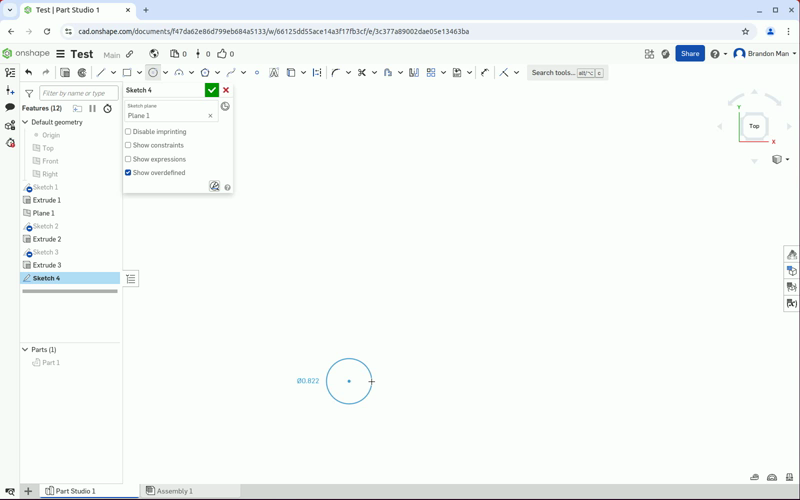
scroll(-6)
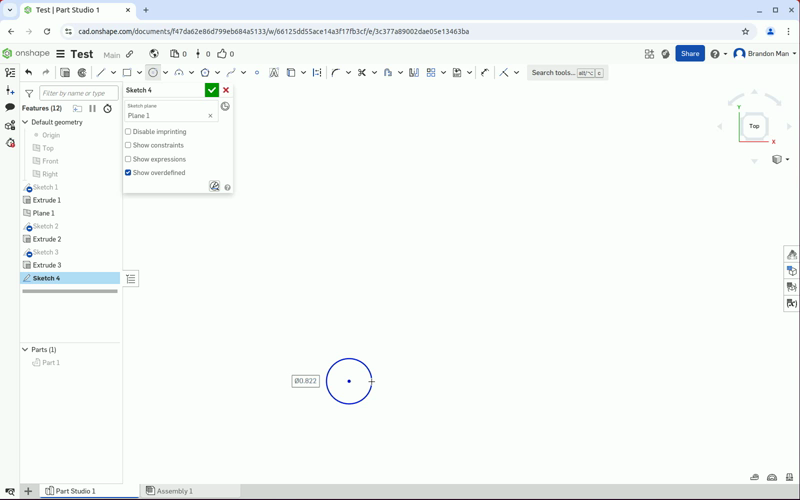
scroll(-6)
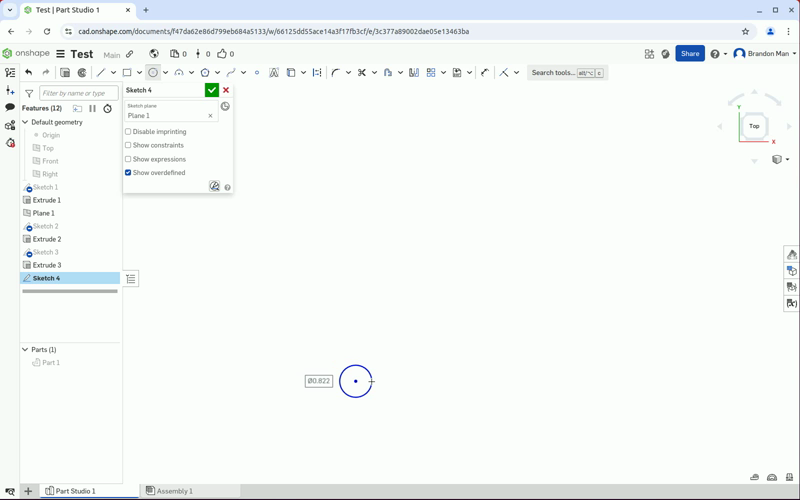
scroll(-6)
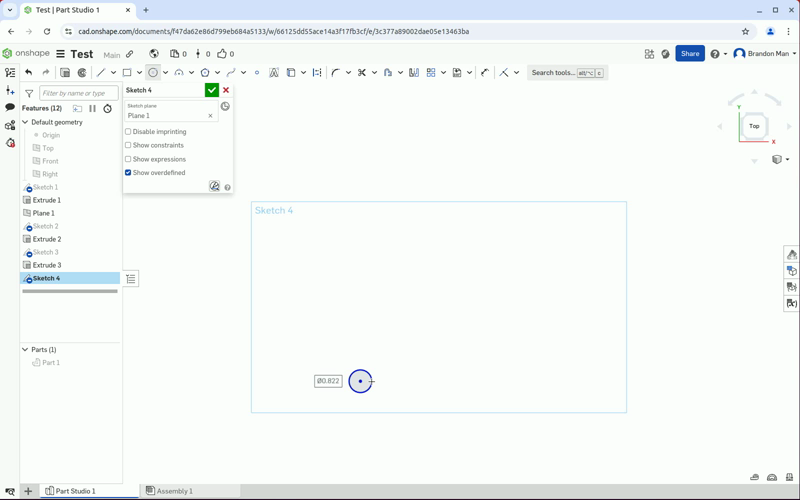
scroll(-6)
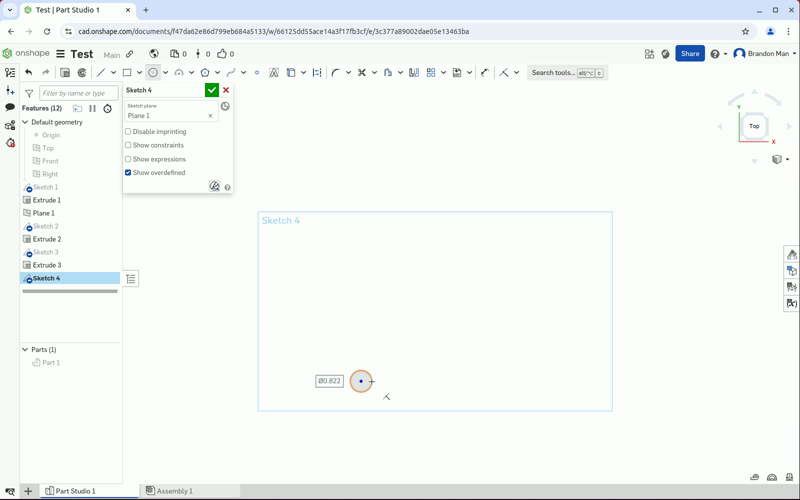
scroll(-6)
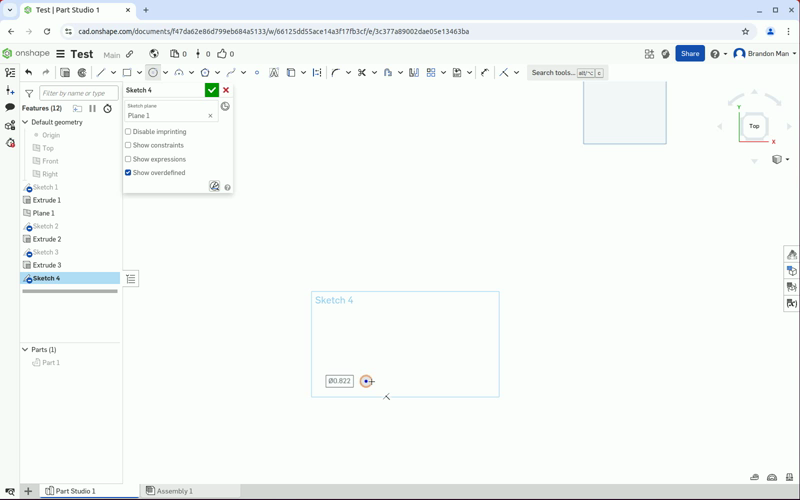
scroll(-6)
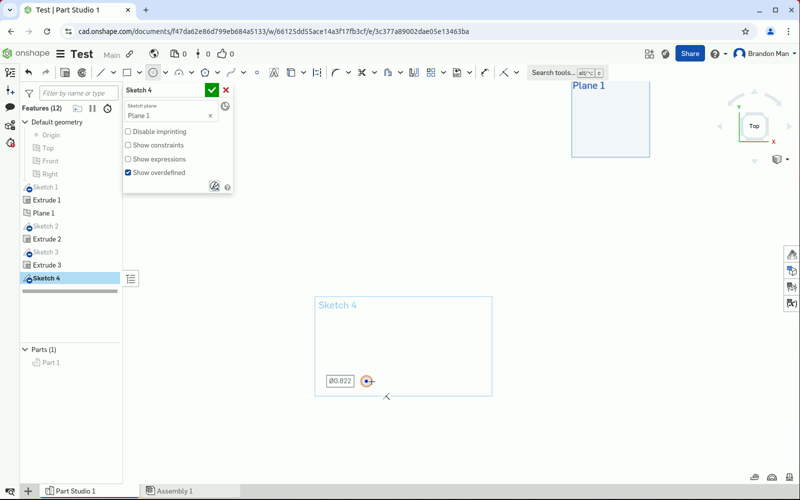
scroll(-6)
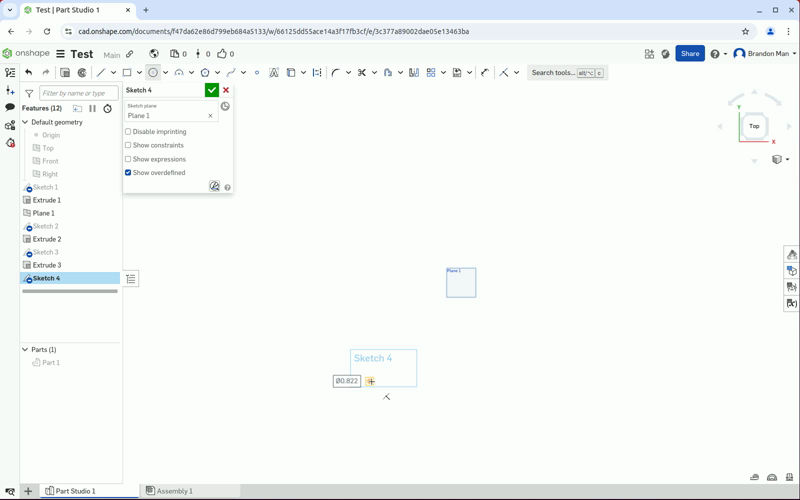
key(esc)
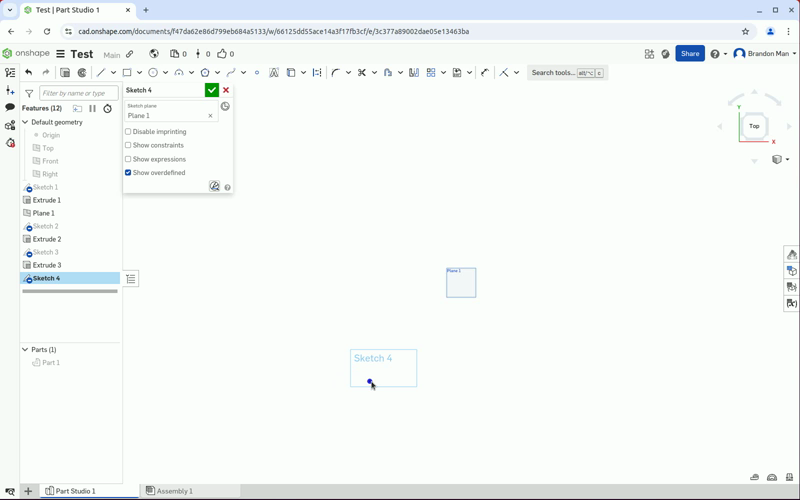
mouse_move(368, 382)
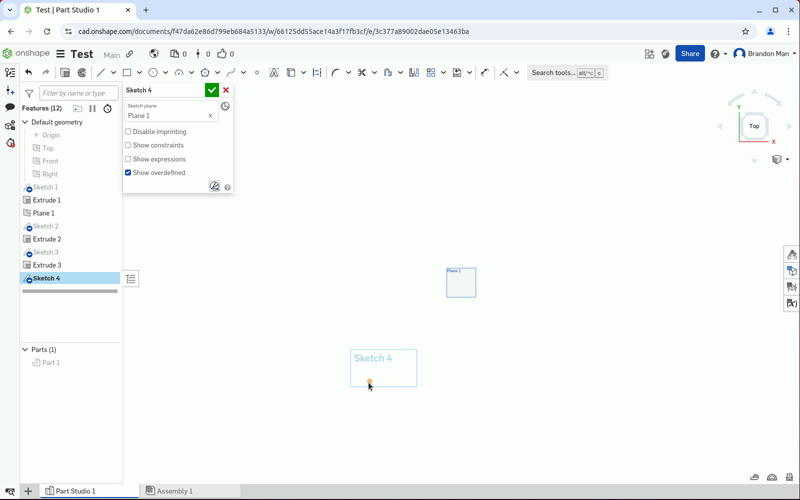
scroll(6)
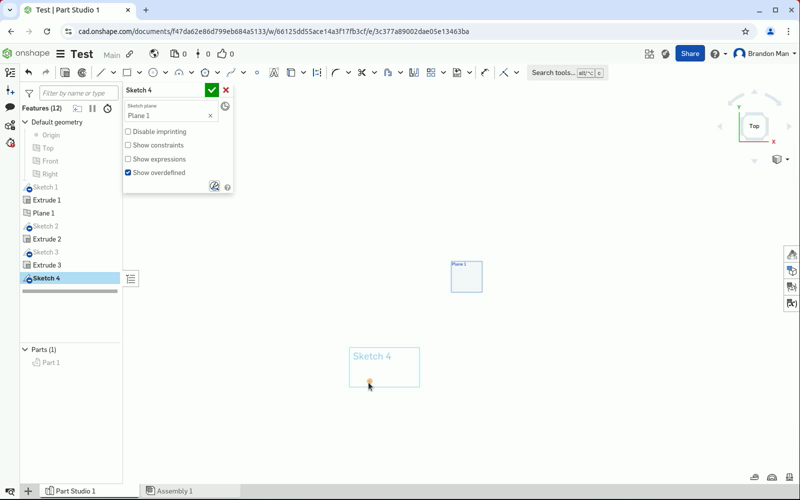
scroll(6)
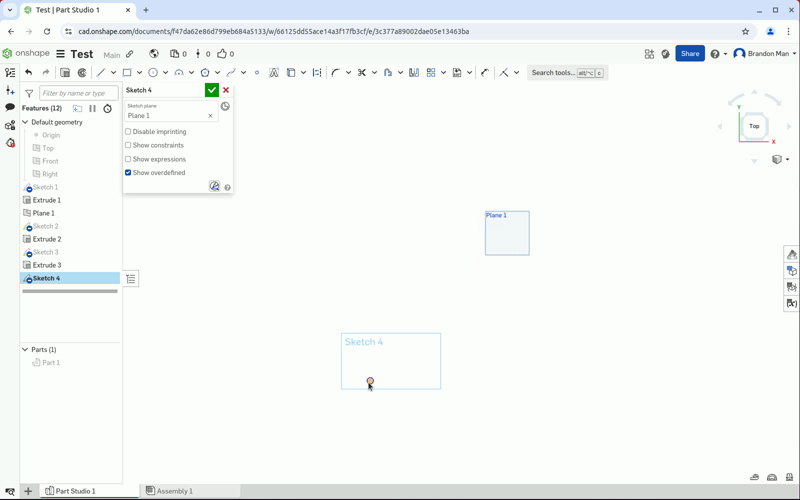
scroll(6)
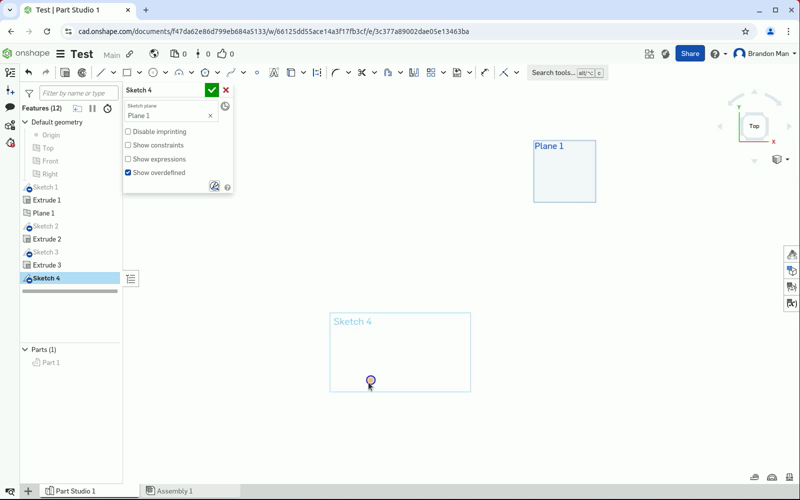
scroll(6)
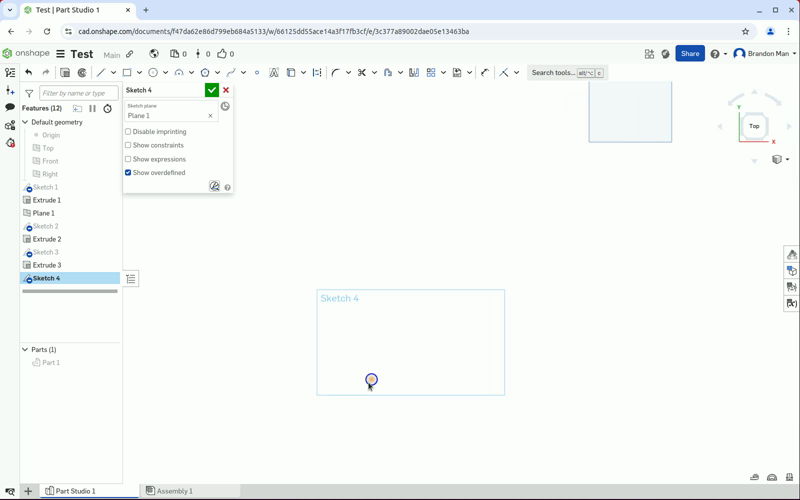
scroll(6)
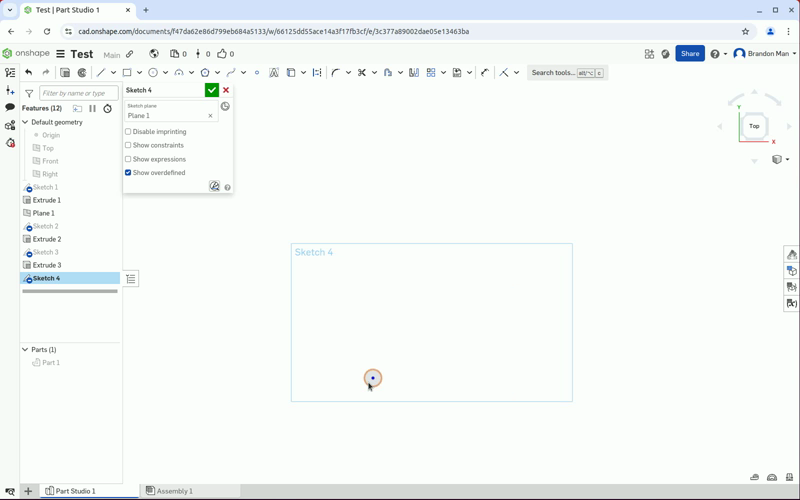
scroll(6)
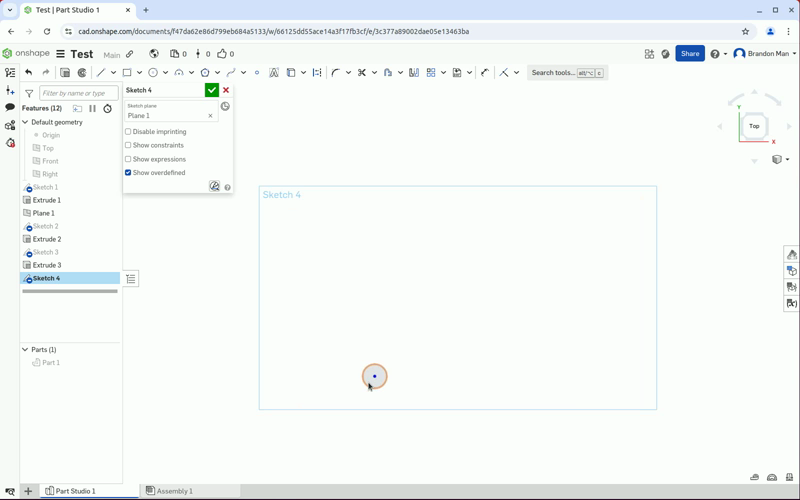
scroll(6)
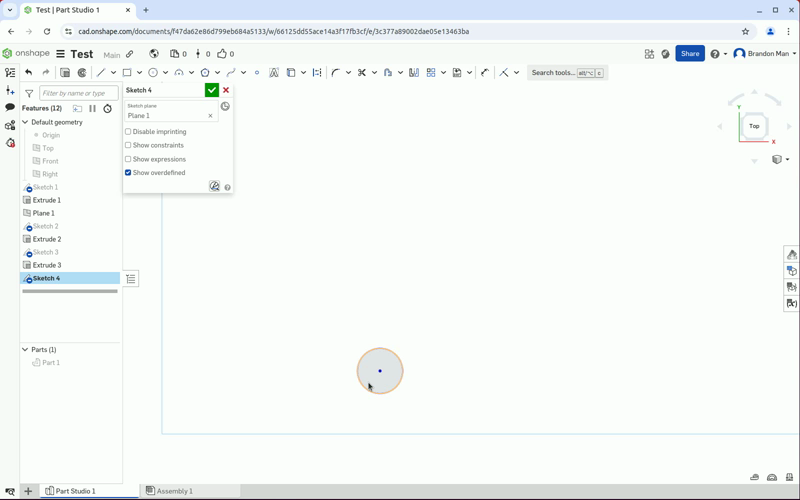
click(368, 382)
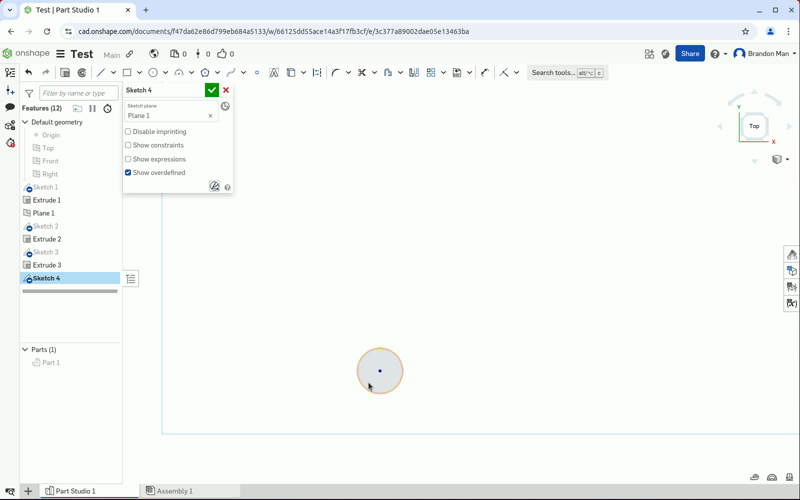
scroll(-6)
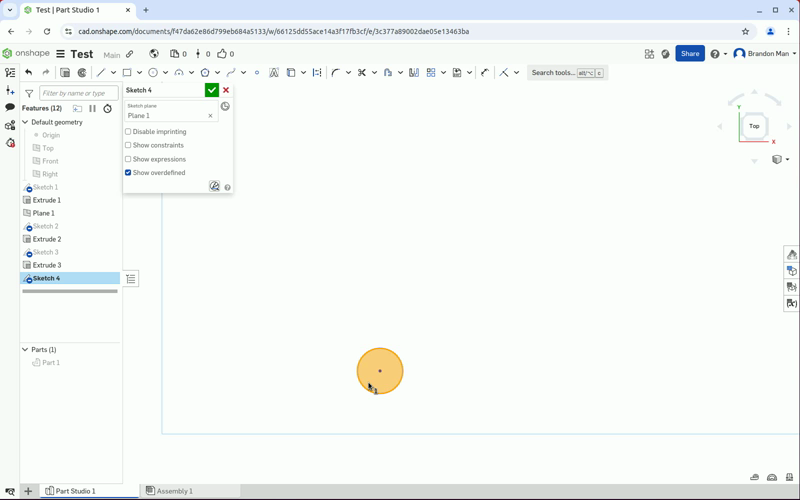
scroll(-6)
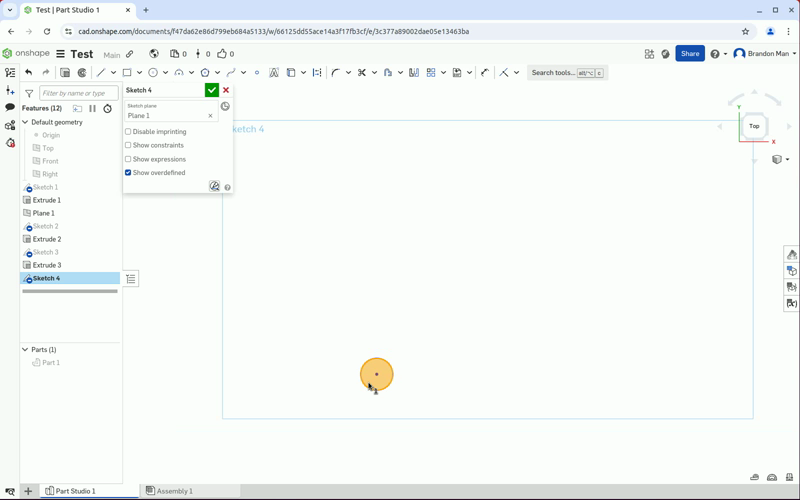
scroll(-6)
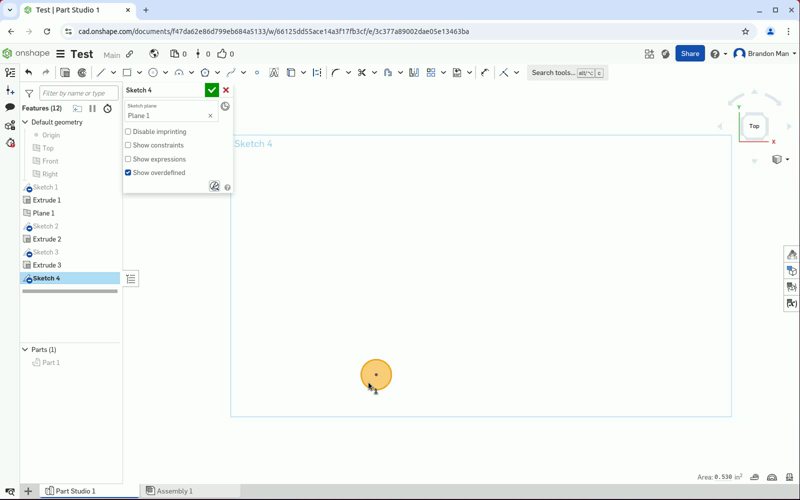
scroll(-6)
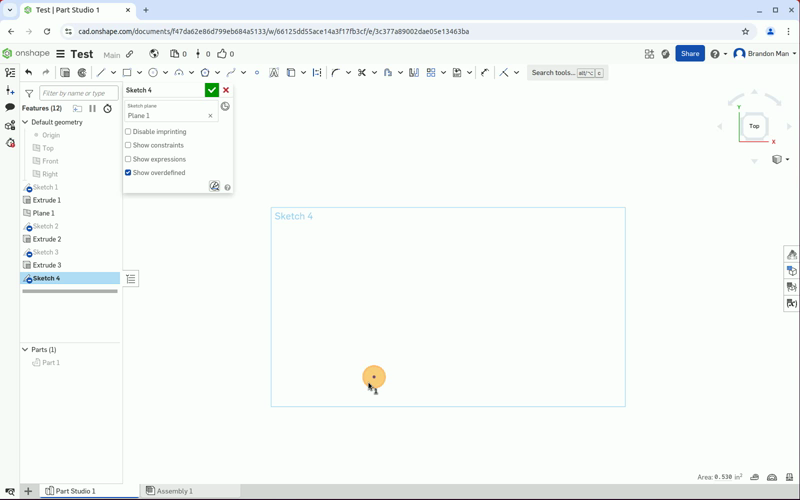
scroll(-6)
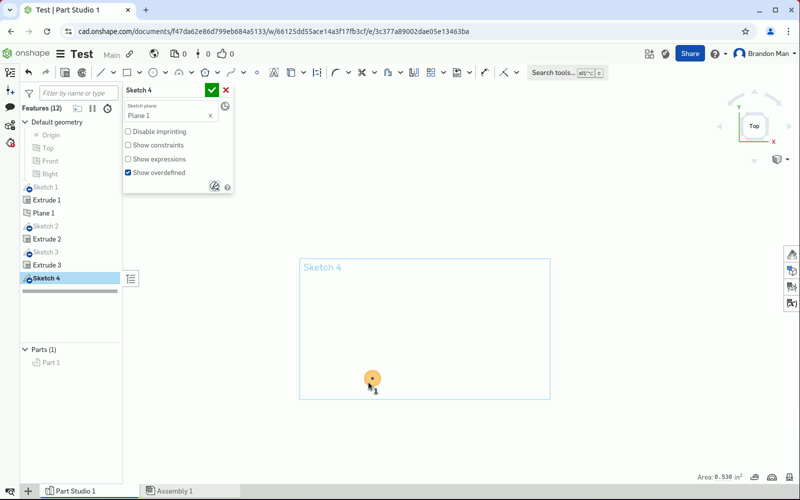
scroll(-6)
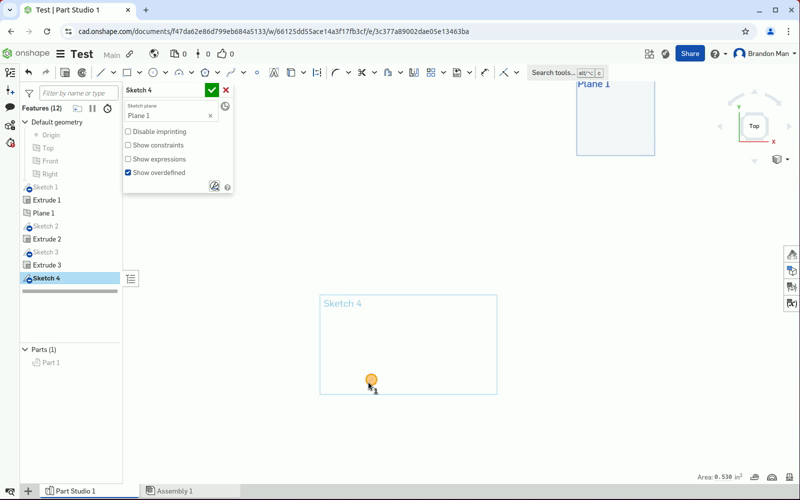
scroll(-6)
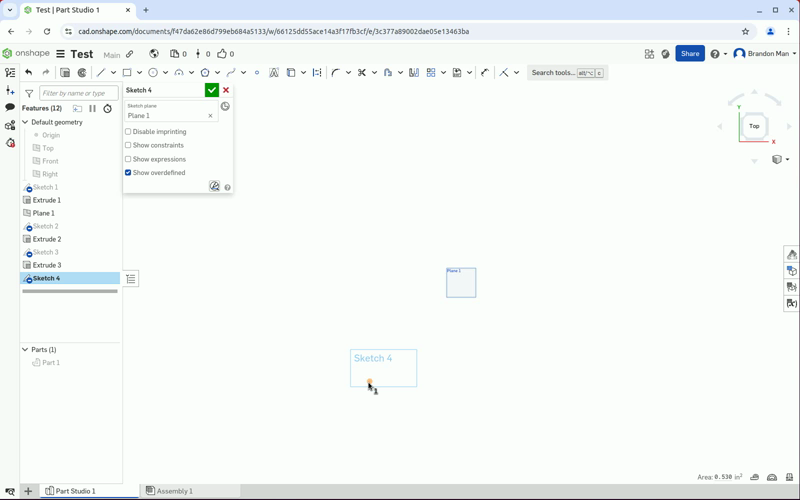
mouse_move(73, 352)
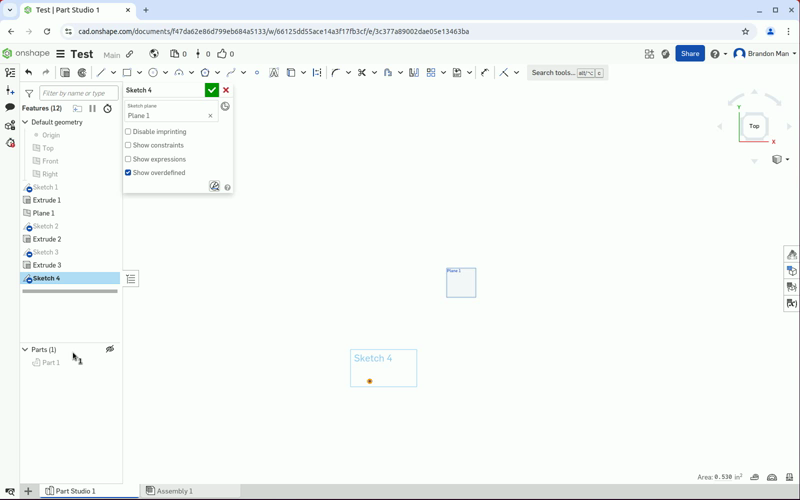
key(shift+y)
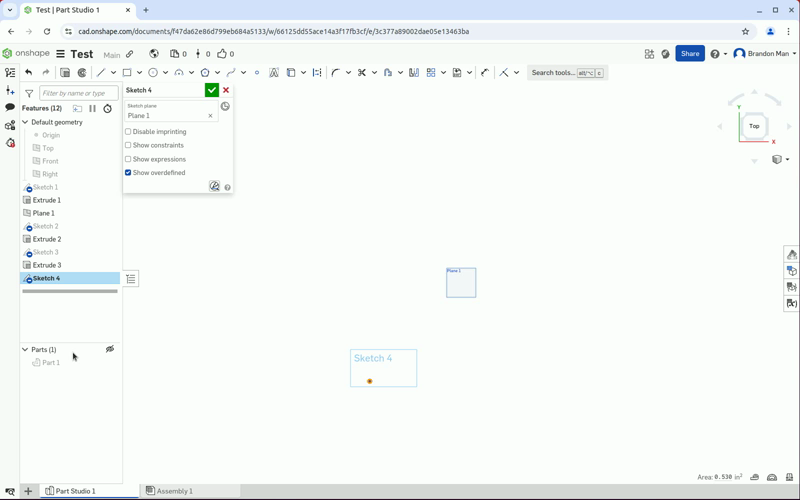
key(shift+e)
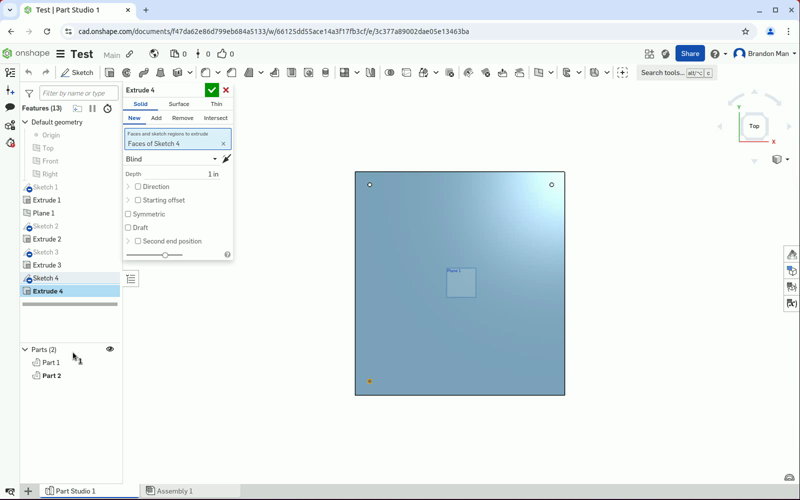
mouse_move(143, 106)
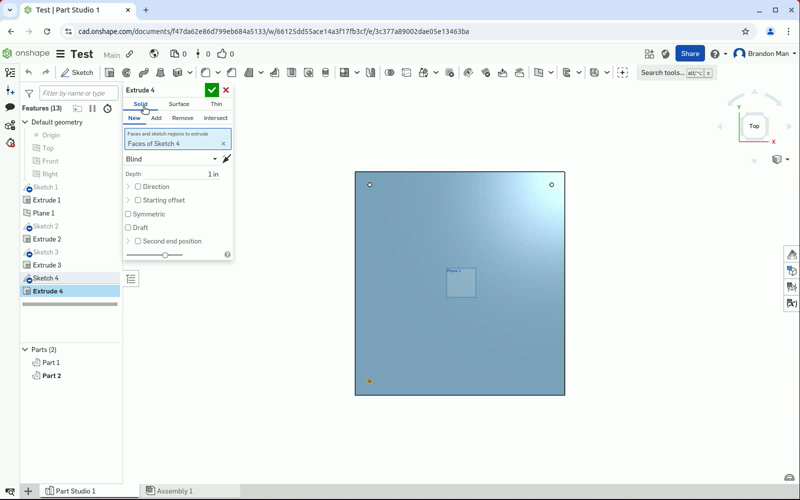
click(143, 106)
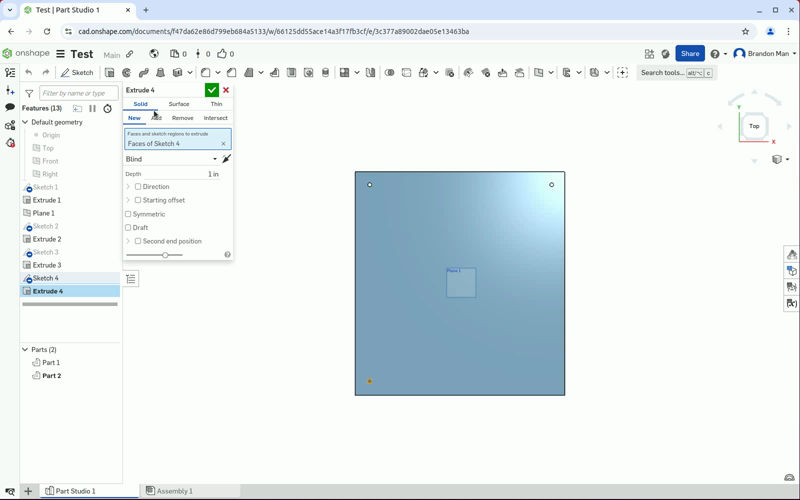
mouse_move(186, 120)
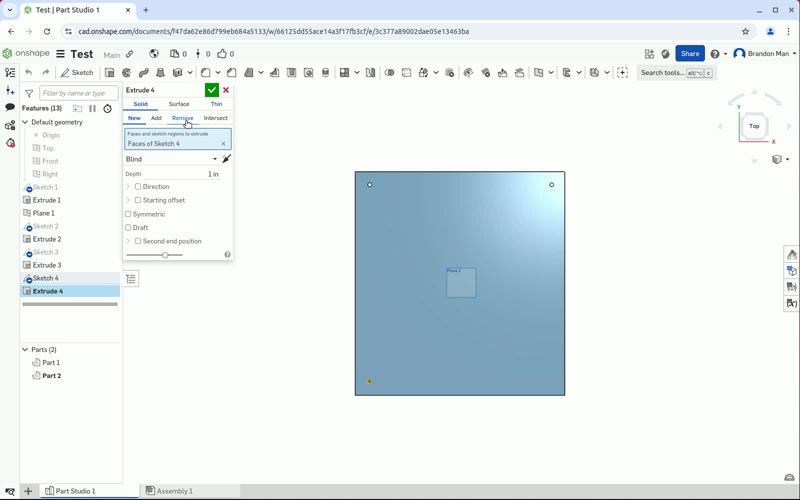
click(186, 120)
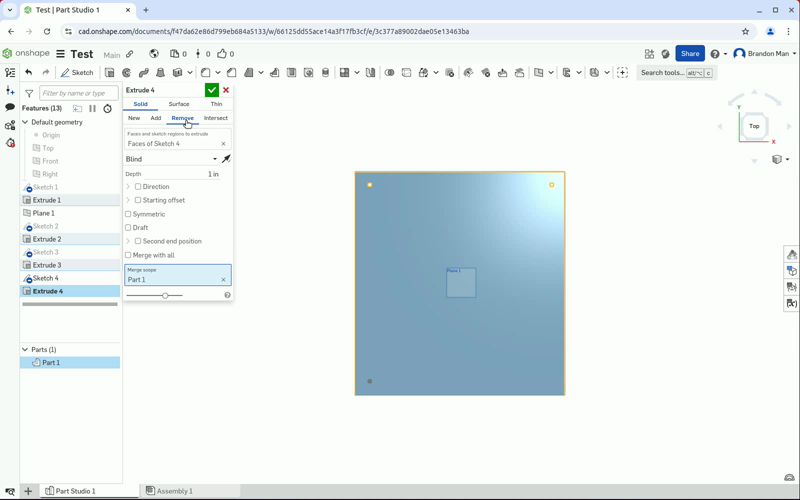
key(tab, 4)
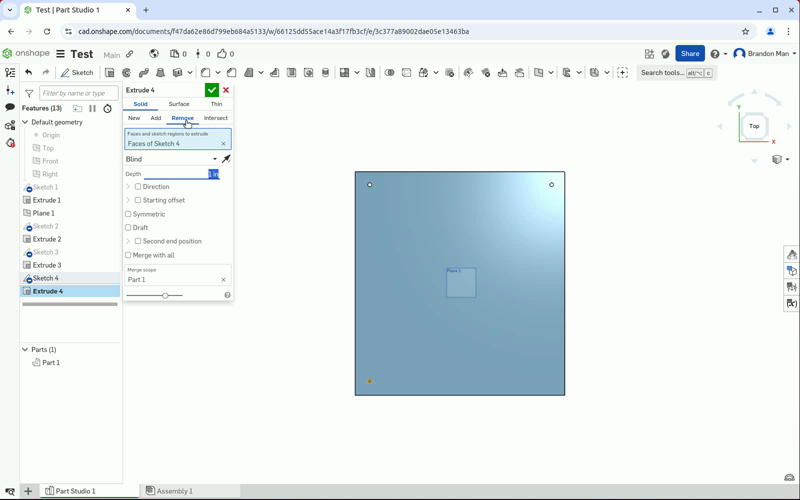
text(7.462)
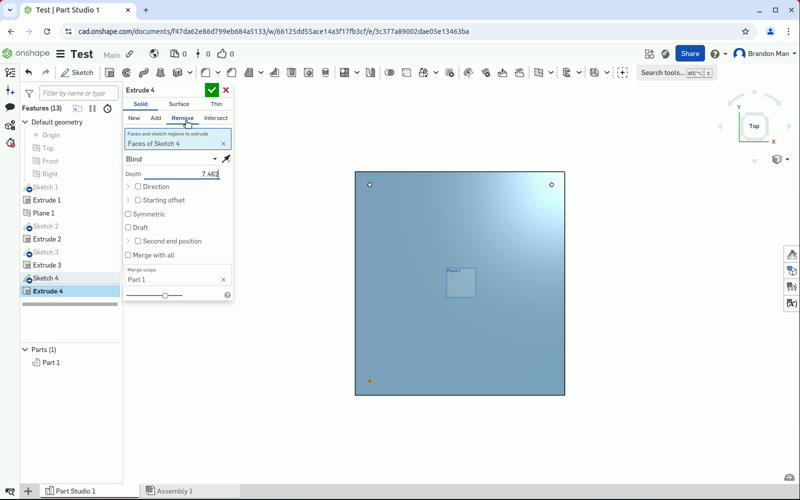
key(tab, 6)
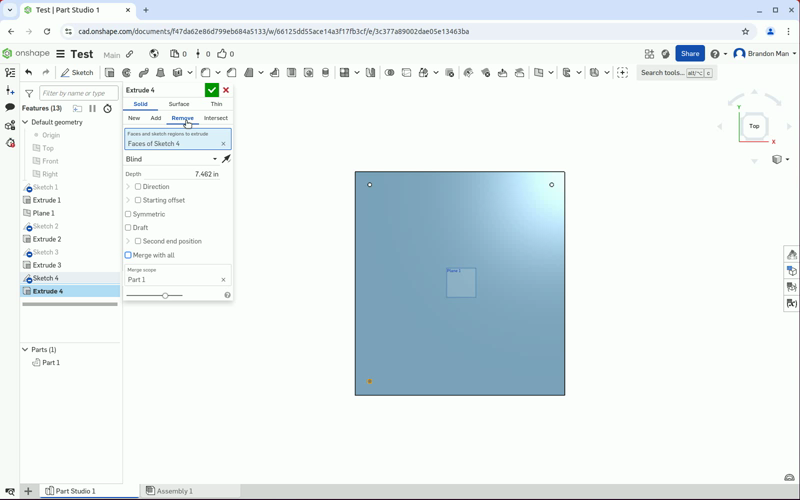
key(space)
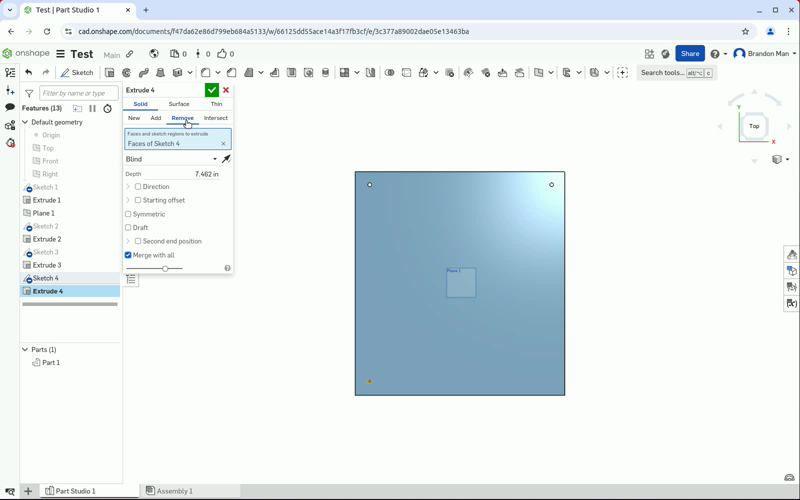
key(enter)
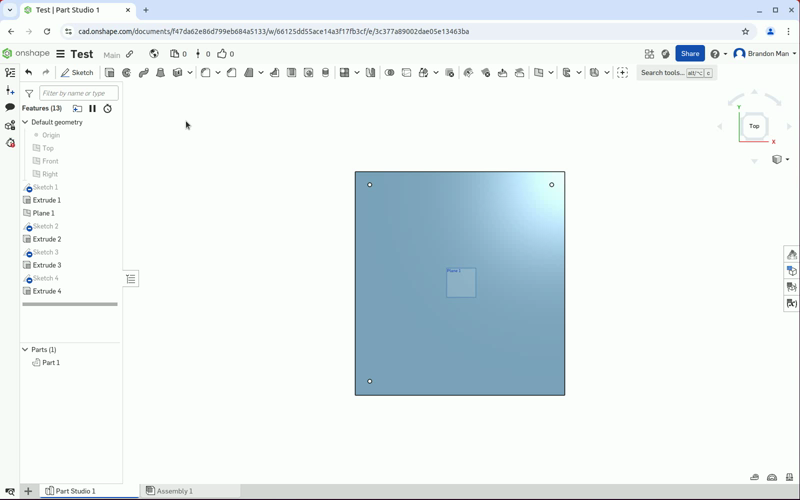
key(shift+h)
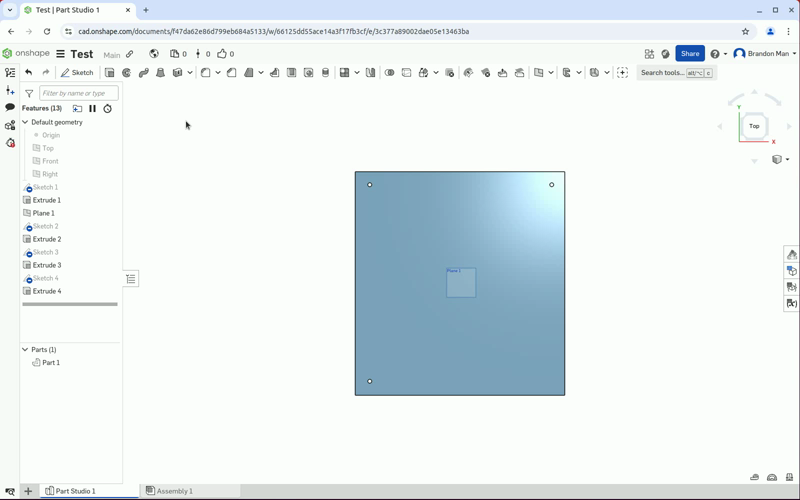
key(shift+h)
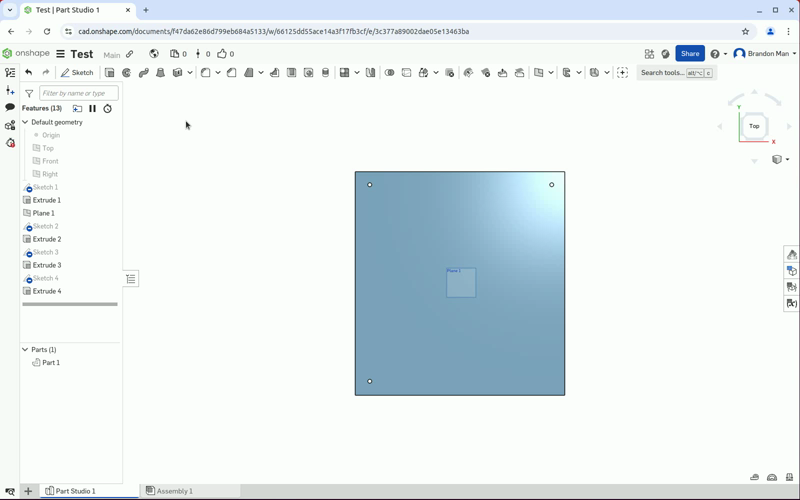
mouse_move(73, 189)
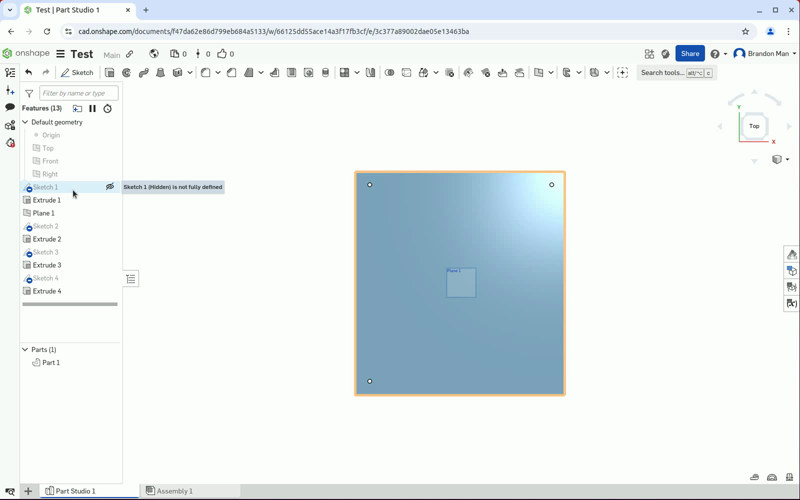
click(73, 189)
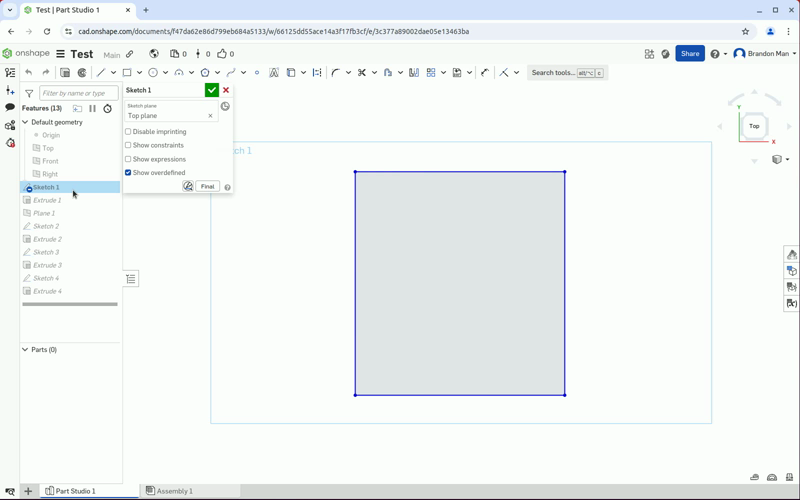
mouse_move(229, 92)
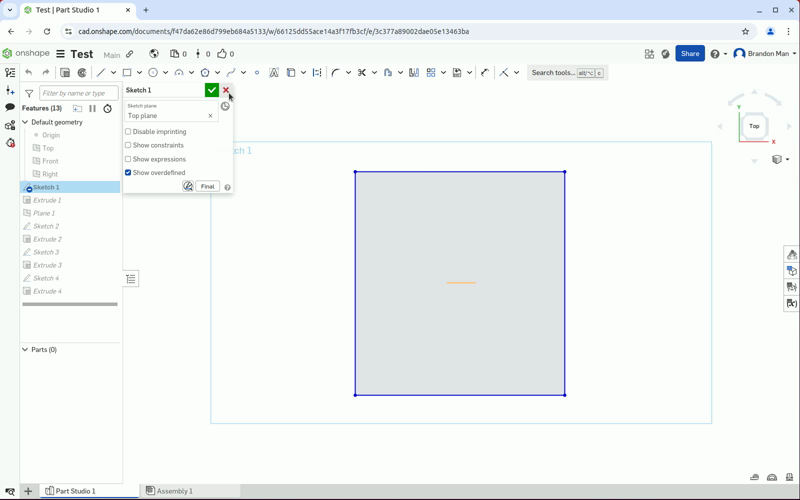
click(229, 92)
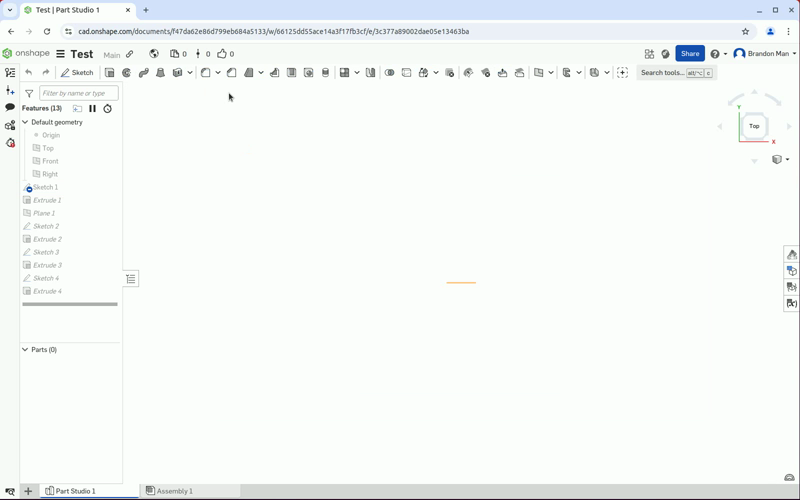
key(shift+s)
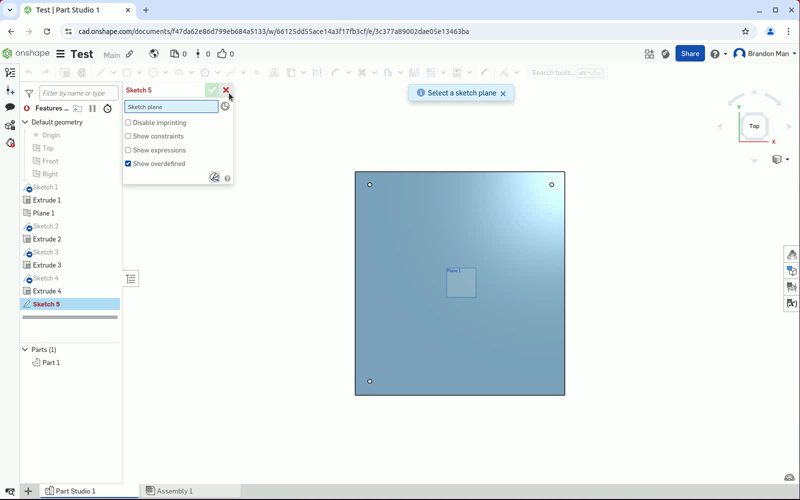
mouse_move(73, 215)
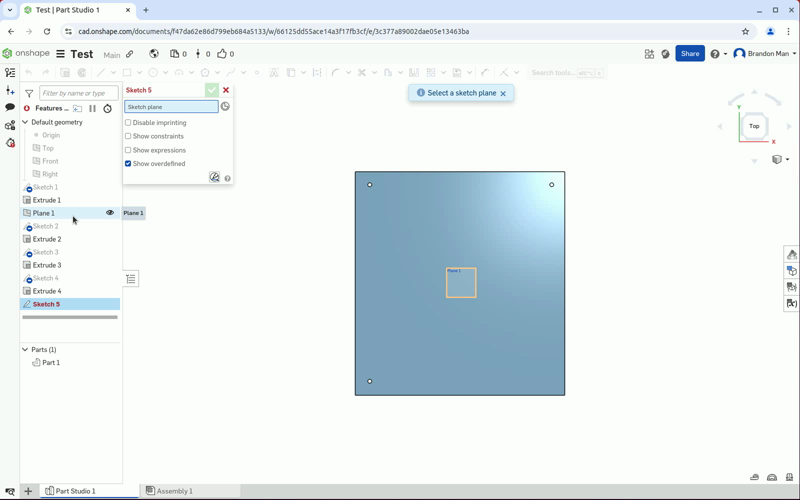
click(73, 215)
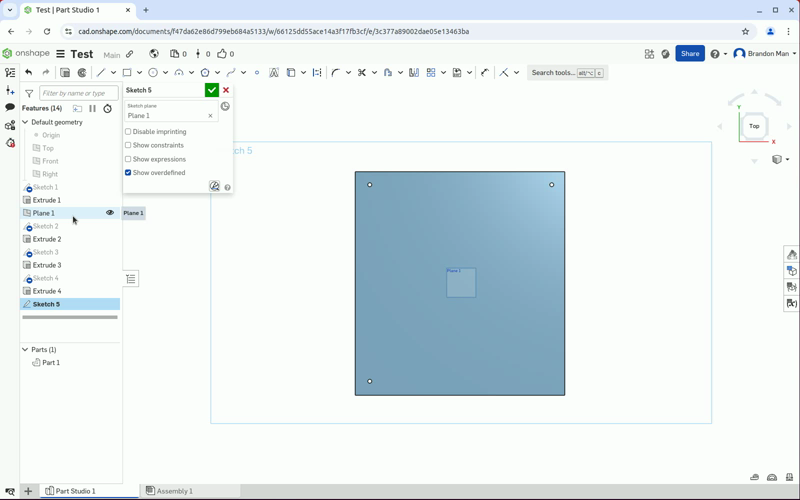
mouse_move(73, 352)
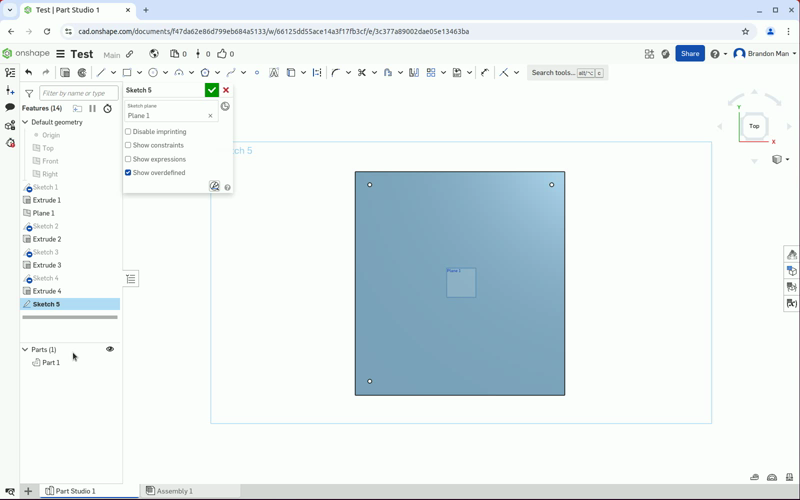
key(y)
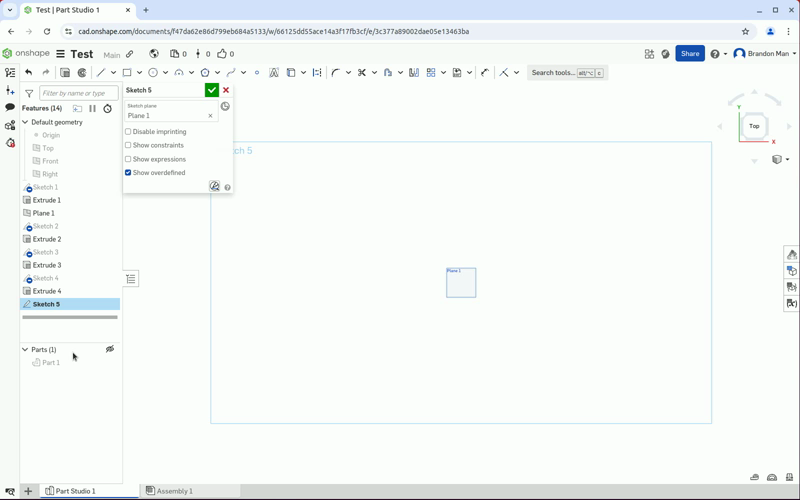
key(c)
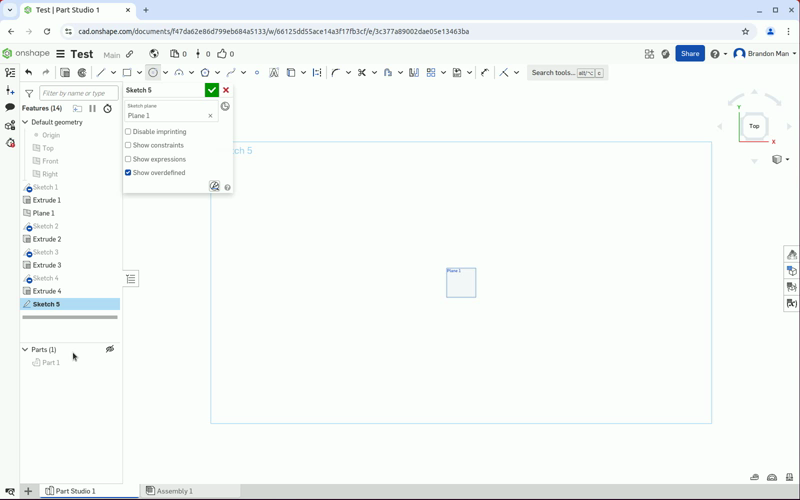
key_down(shift)
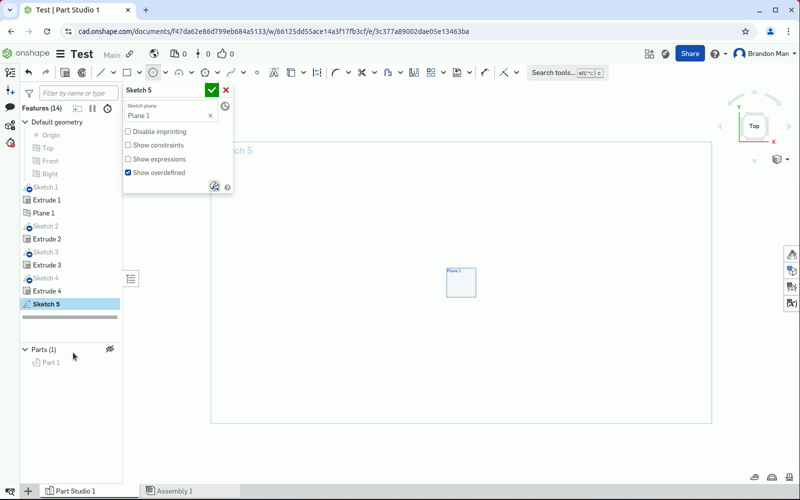
mouse_move(551, 381)
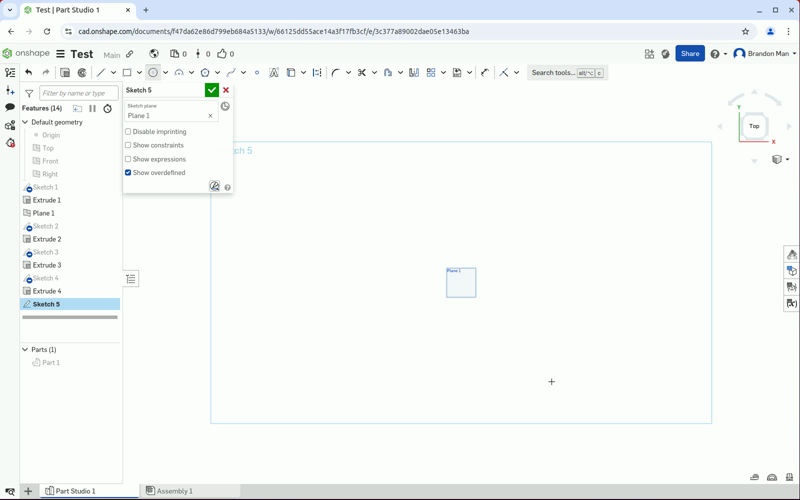
click(551, 381)
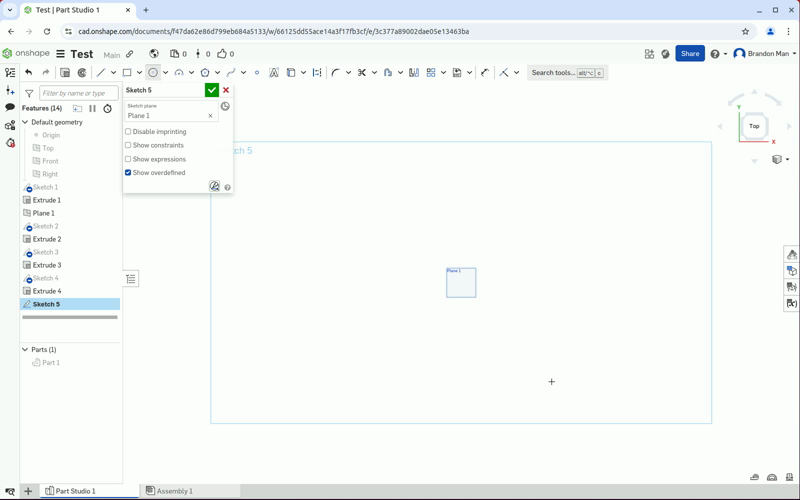
key_up(shift)
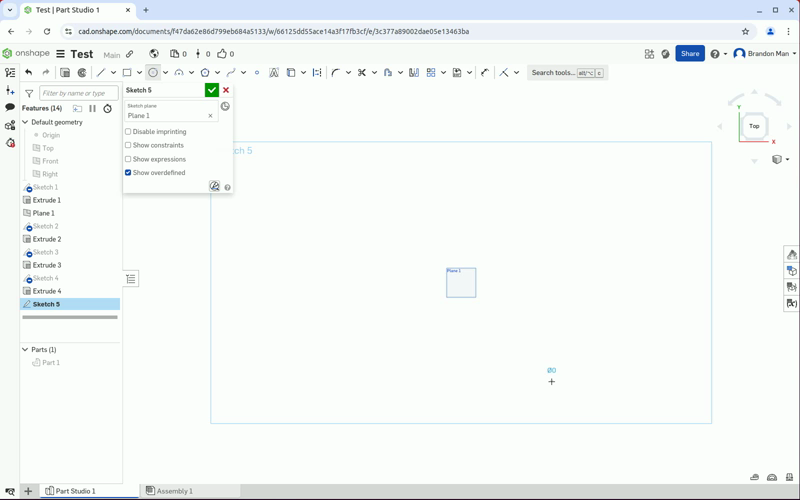
mouse_move(553, 381)
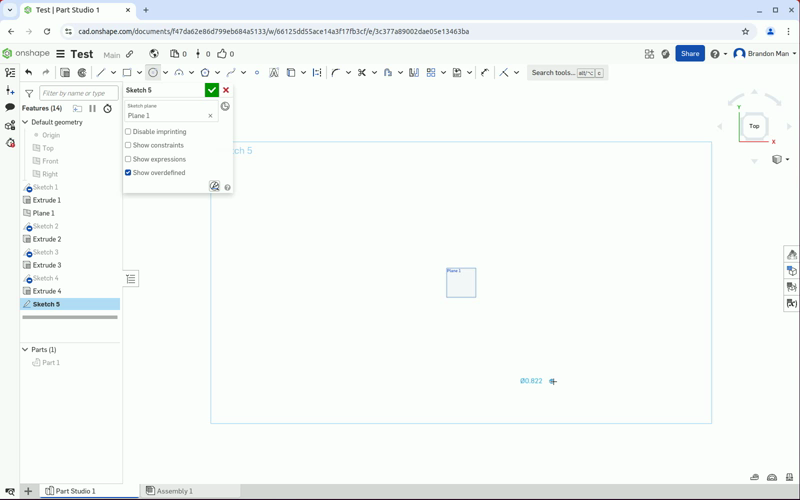
scroll(6)
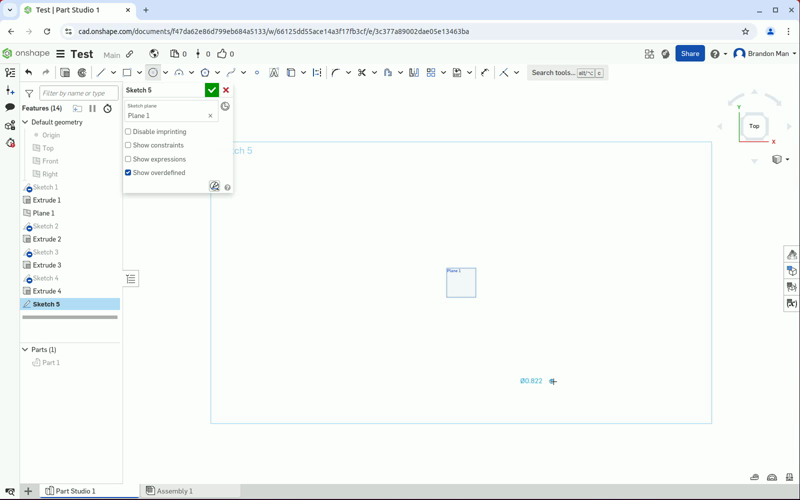
scroll(6)
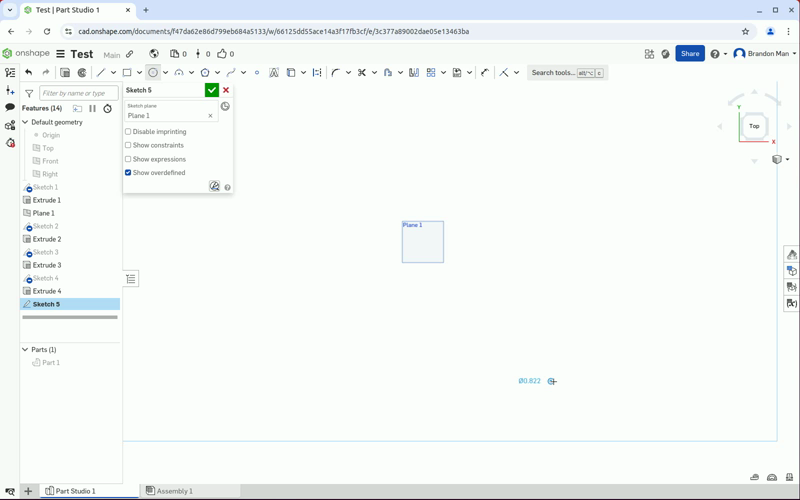
scroll(6)
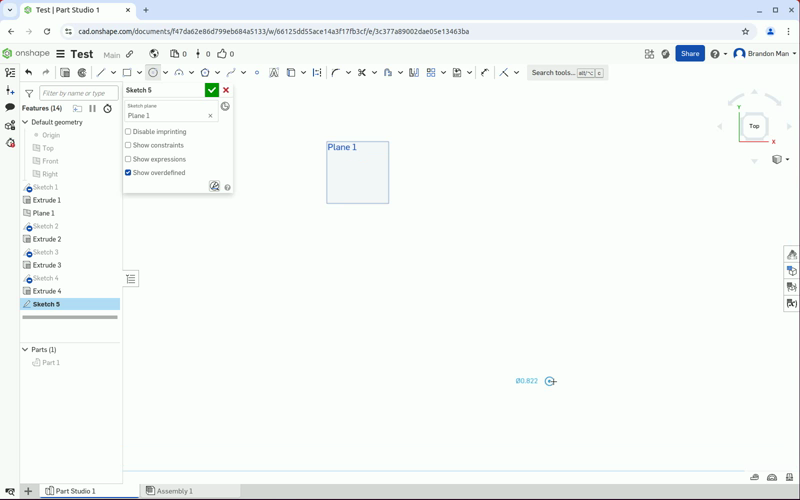
scroll(6)
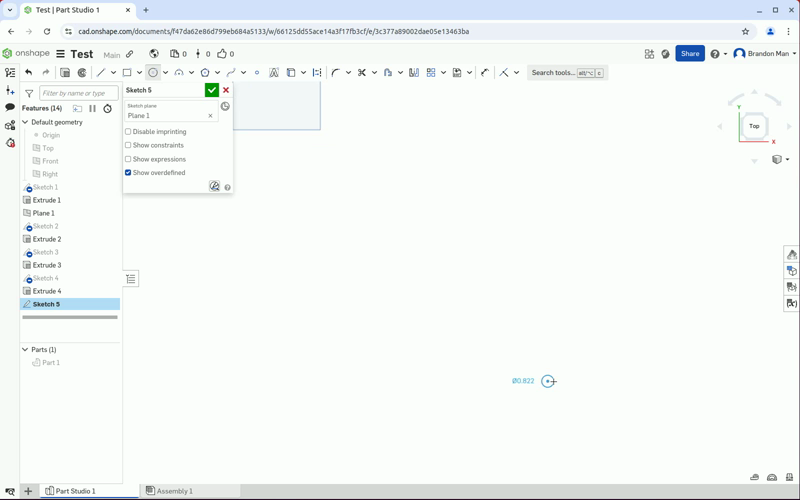
scroll(6)
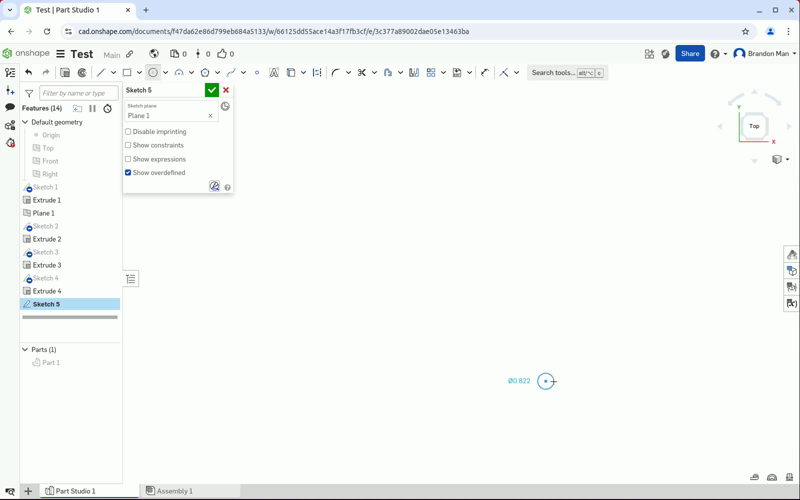
scroll(6)
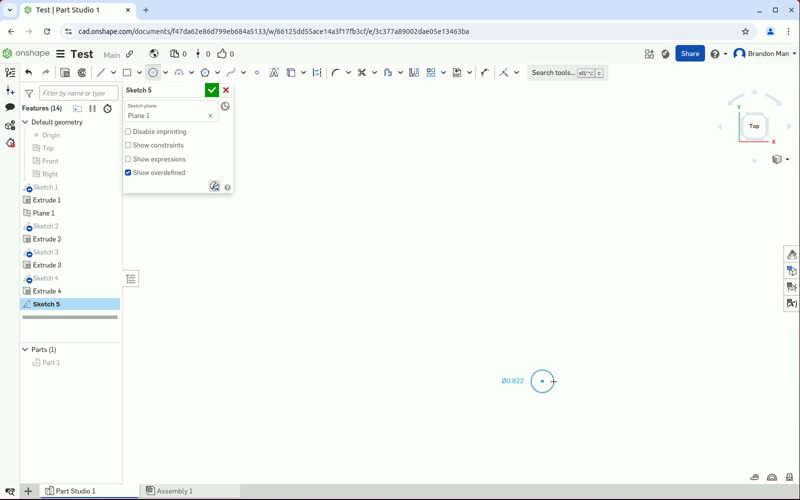
scroll(6)
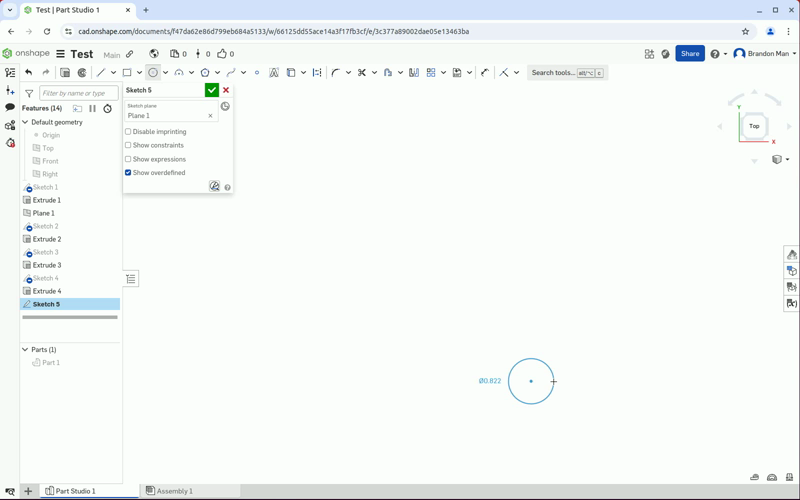
click(553, 381)
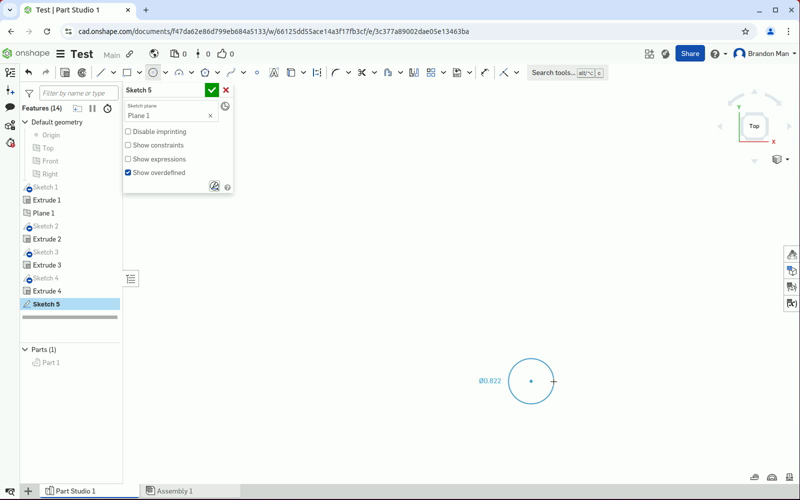
scroll(-6)
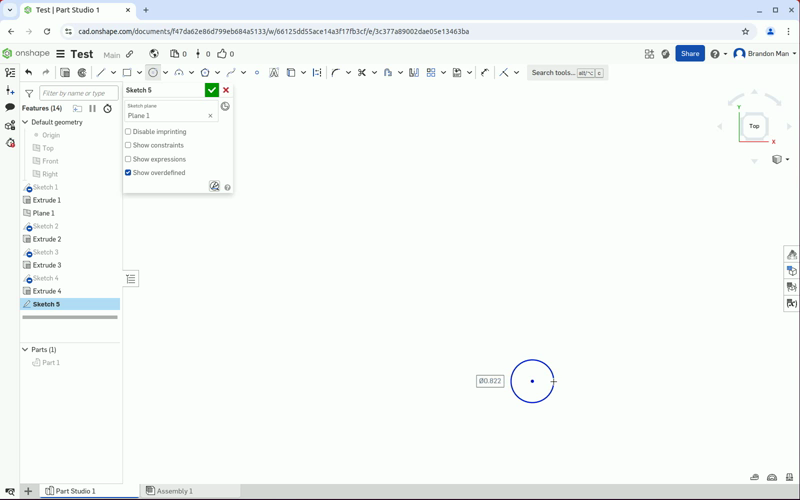
scroll(-6)
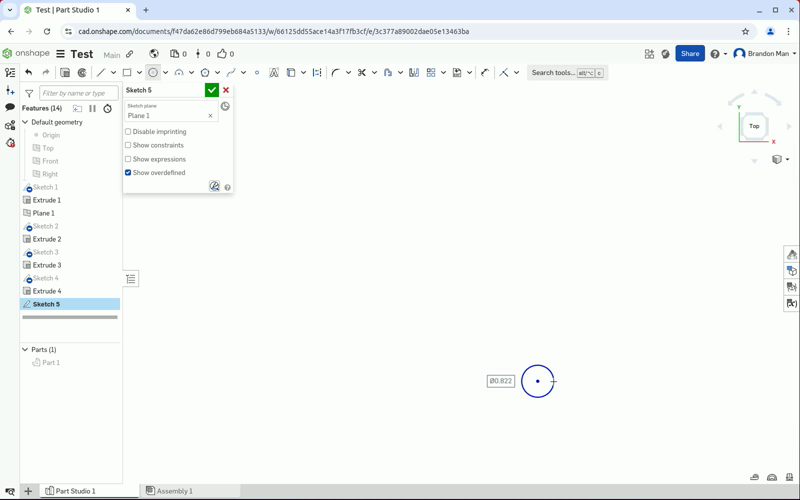
scroll(-6)
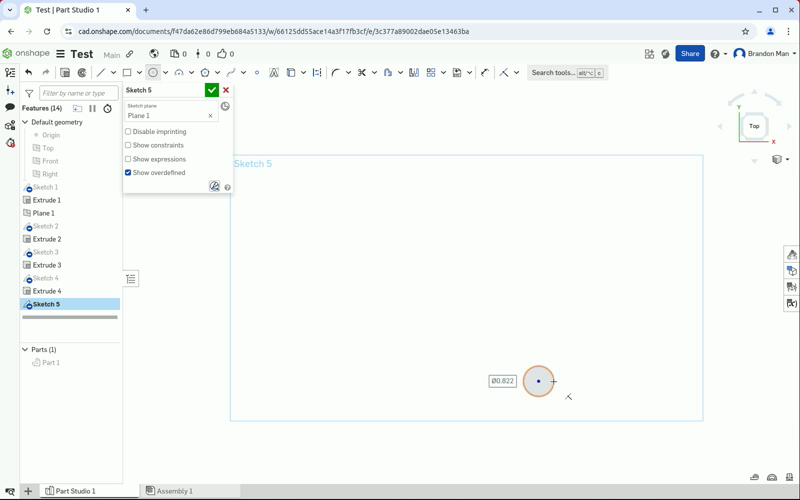
scroll(-6)
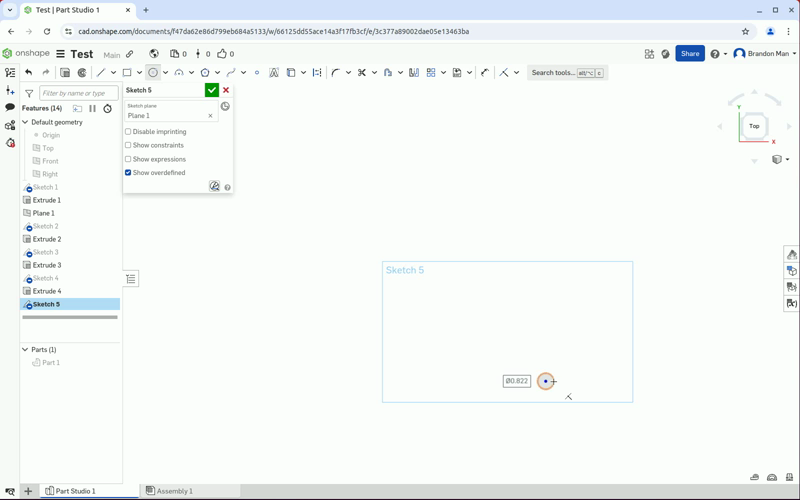
scroll(-6)
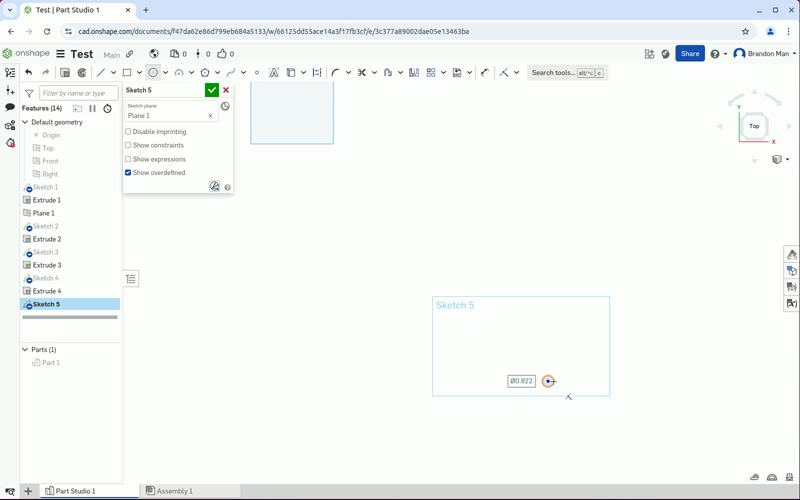
scroll(-6)
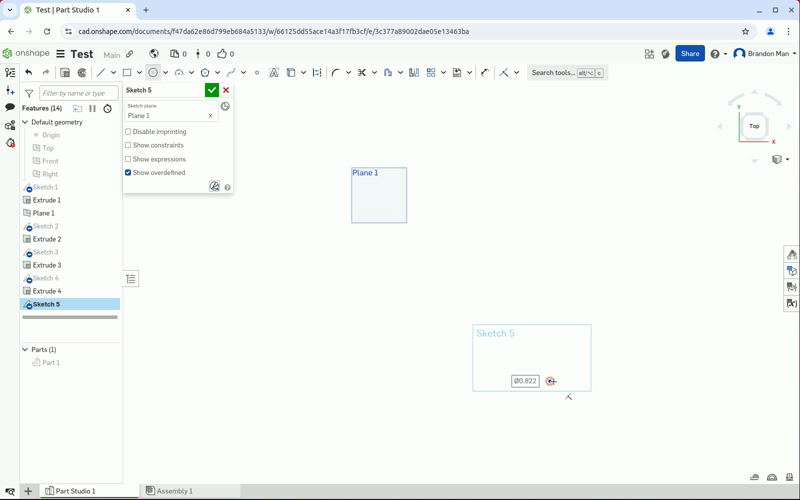
scroll(-6)
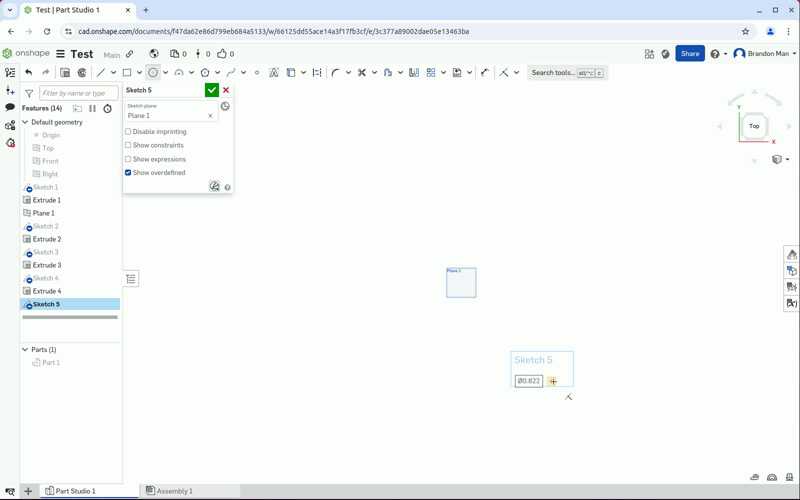
key(esc)
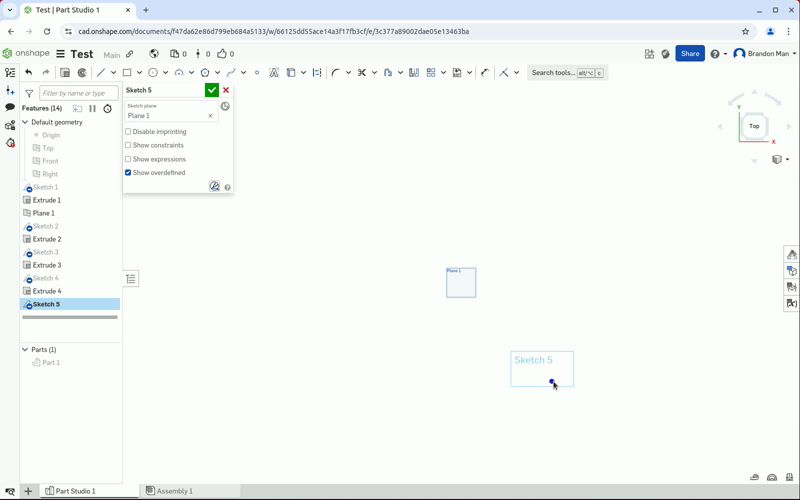
mouse_move(550, 382)
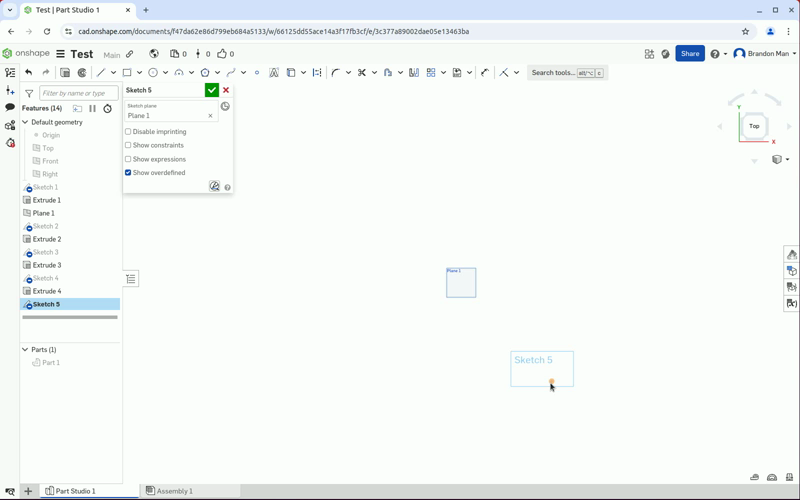
scroll(6)
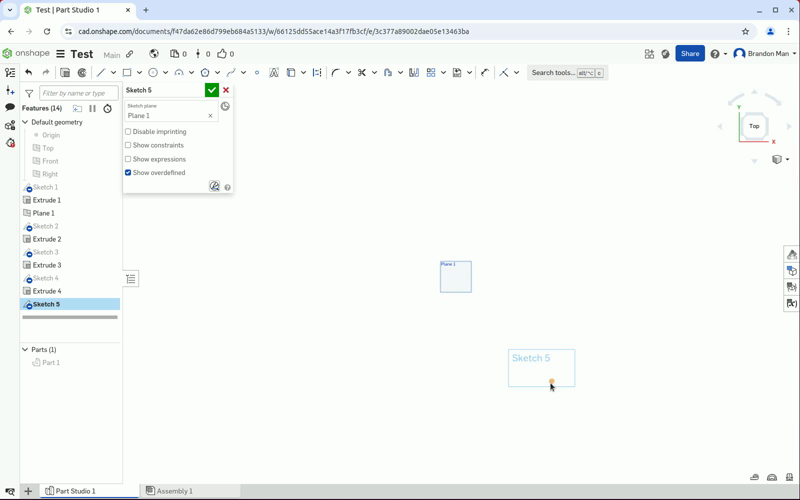
scroll(6)
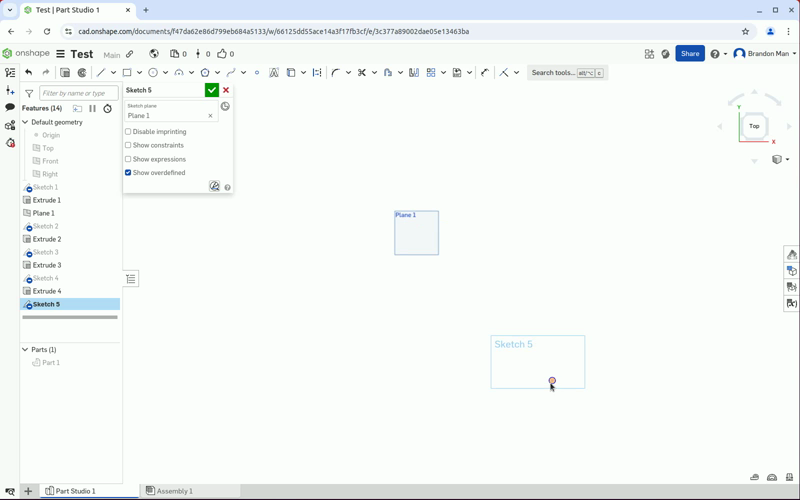
scroll(6)
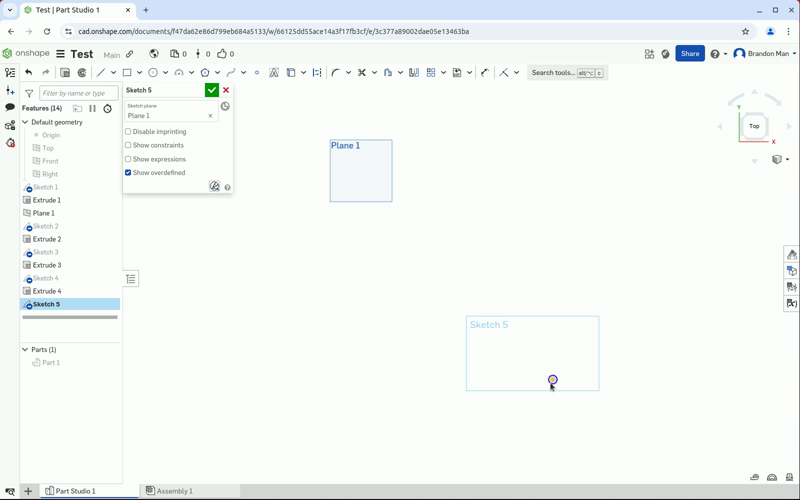
scroll(6)
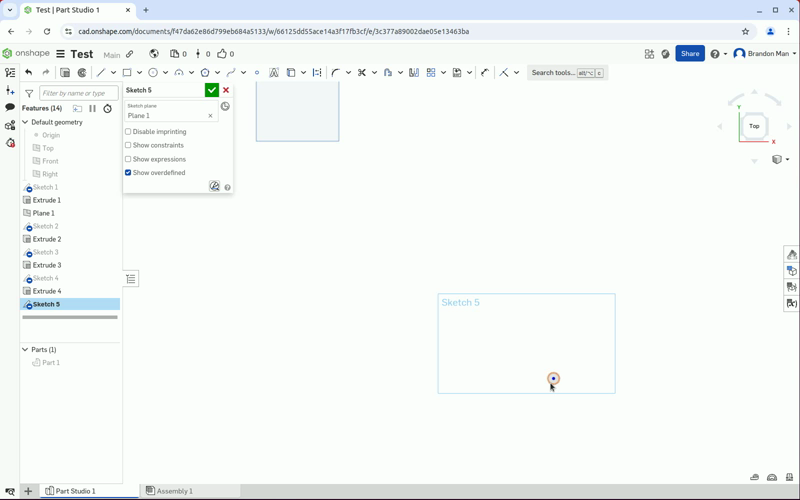
scroll(6)
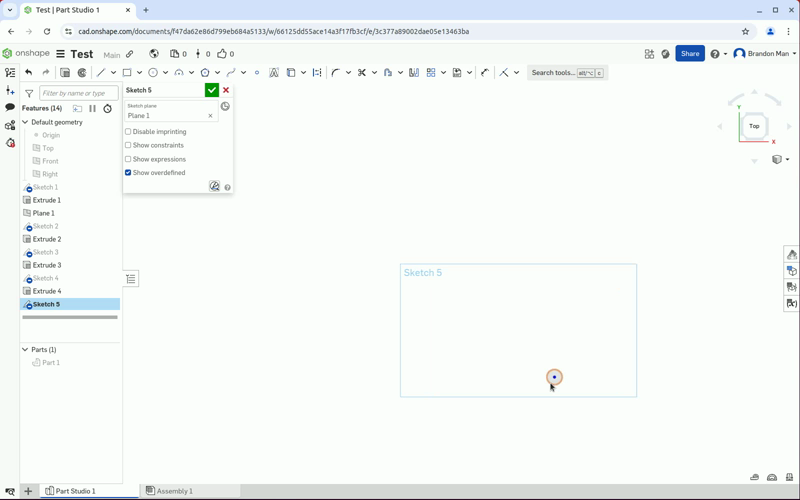
scroll(6)
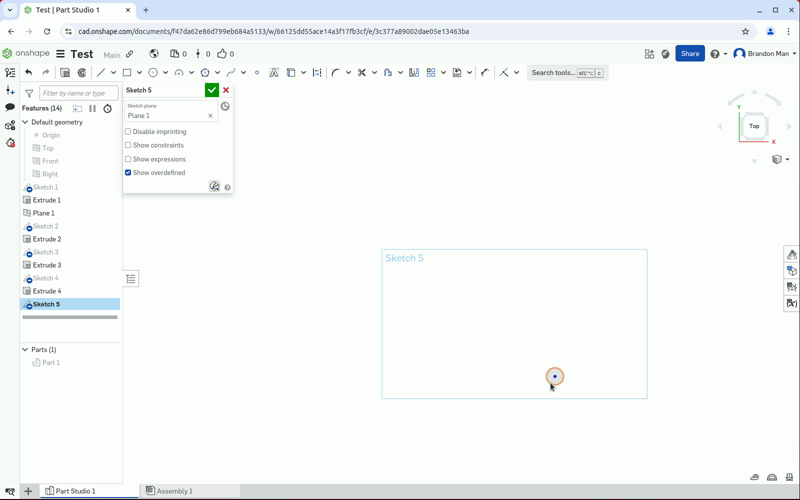
scroll(6)
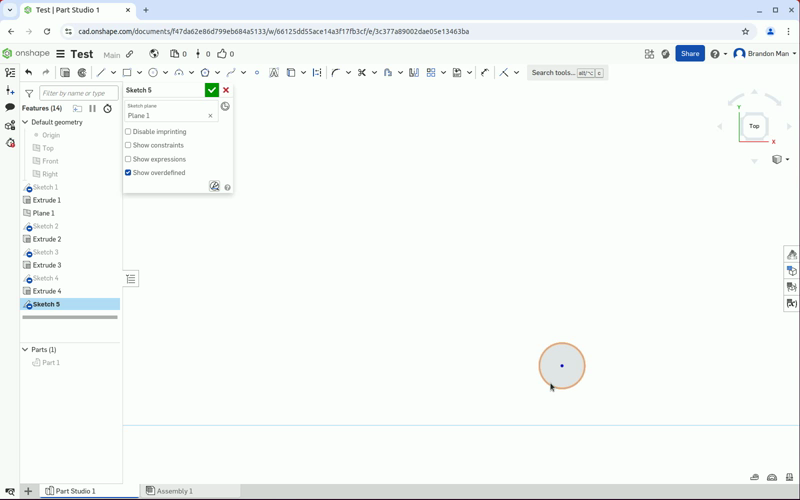
click(550, 382)
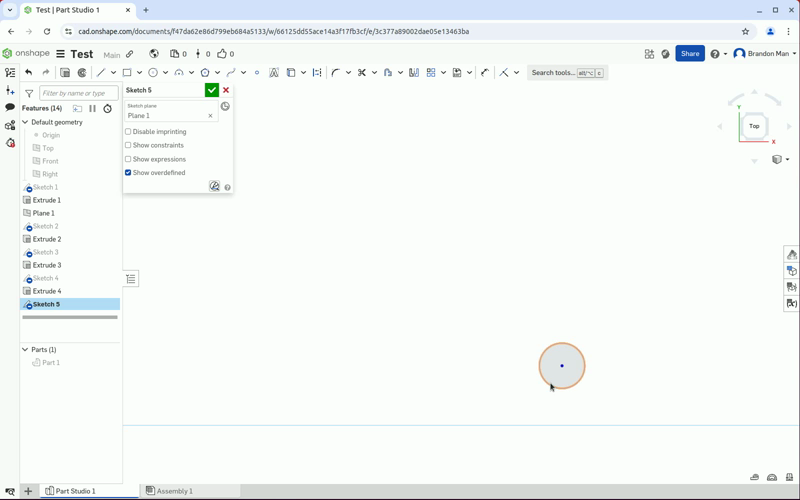
scroll(-6)
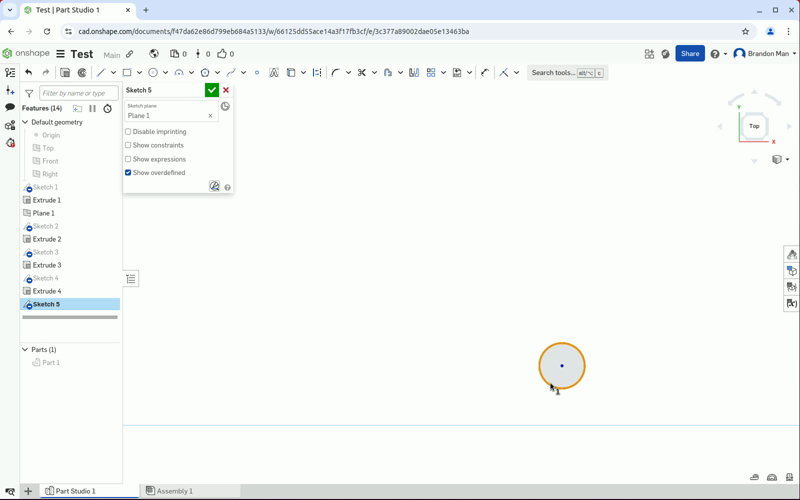
scroll(-6)
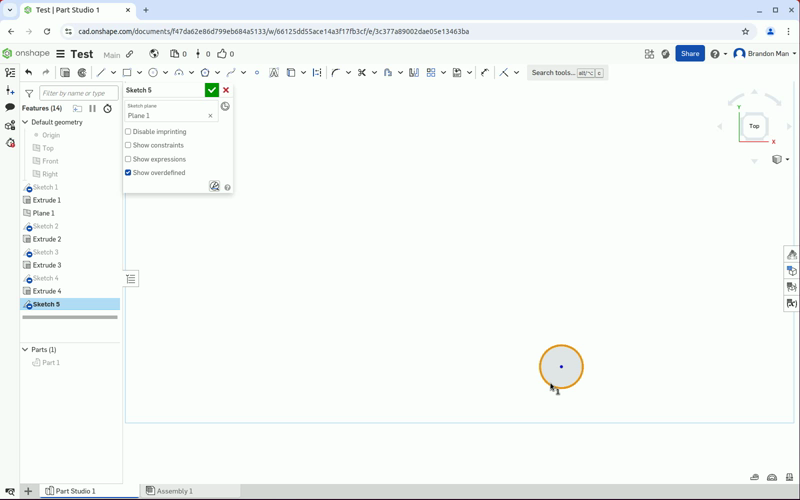
scroll(-6)
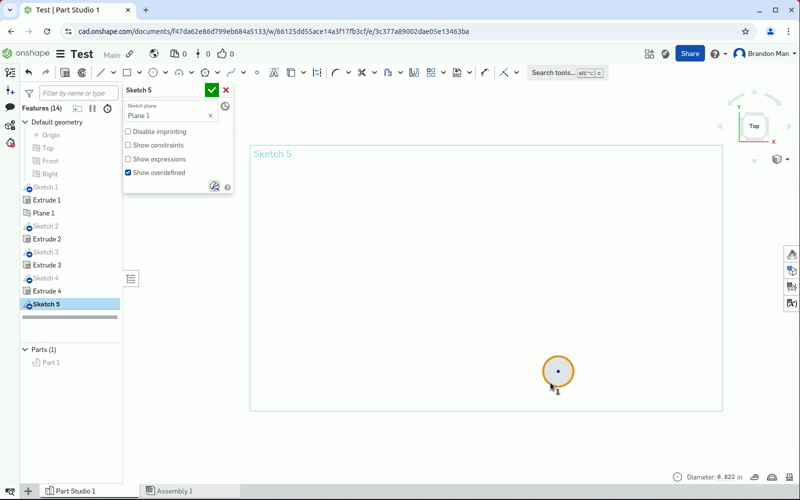
scroll(-6)
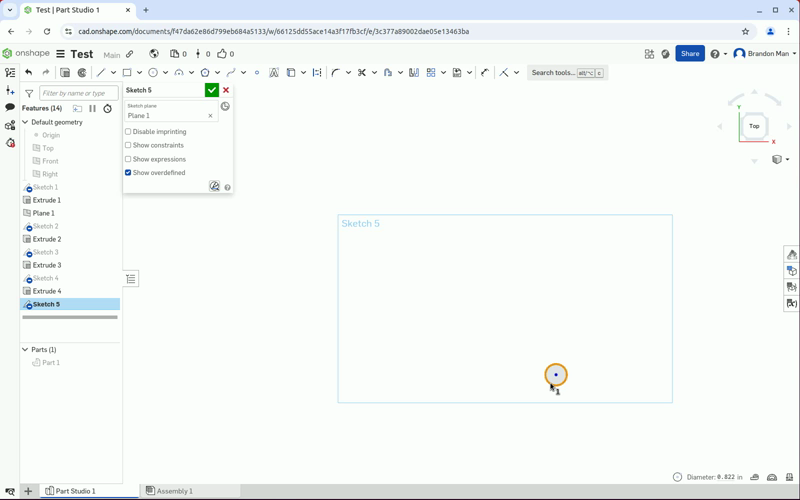
scroll(-6)
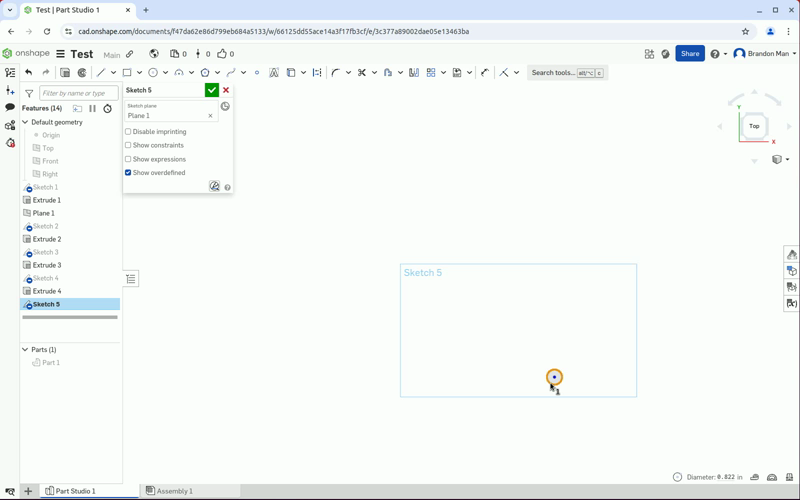
scroll(-6)
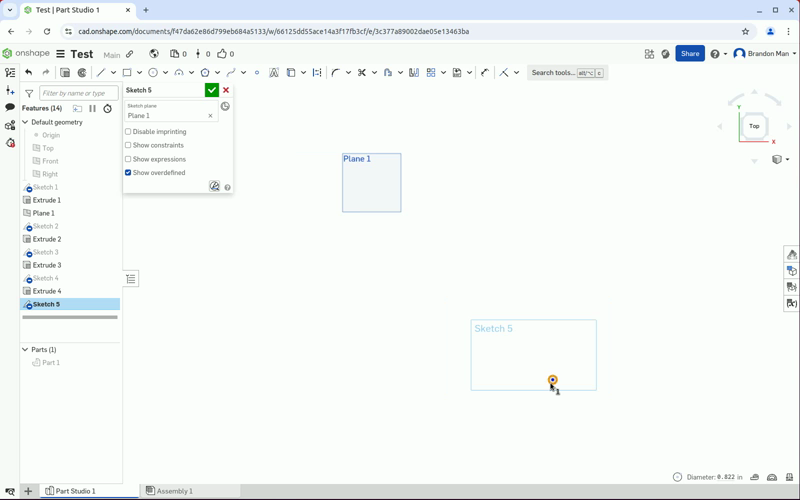
scroll(-6)
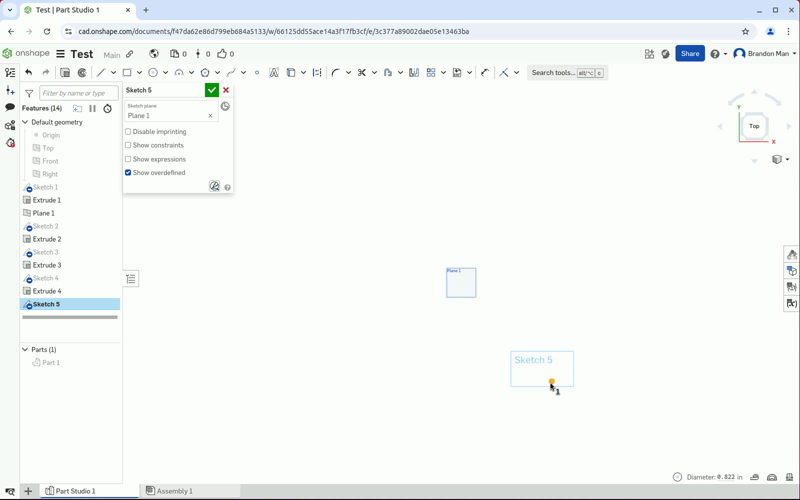
mouse_move(73, 352)
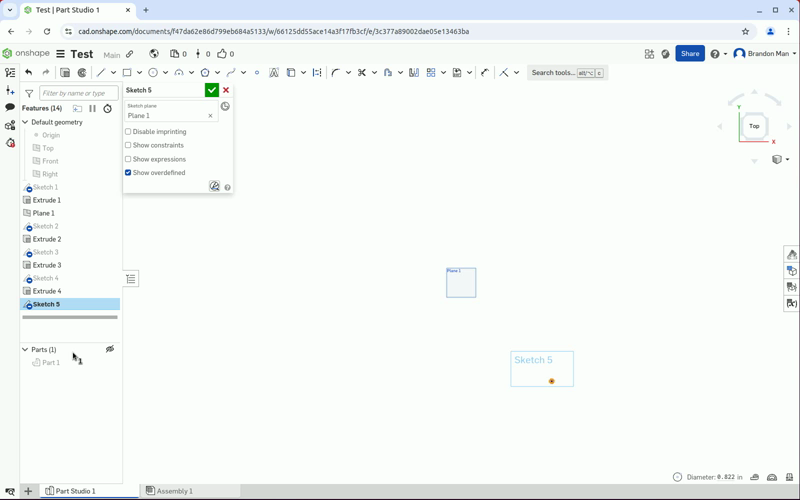
key(shift+y)
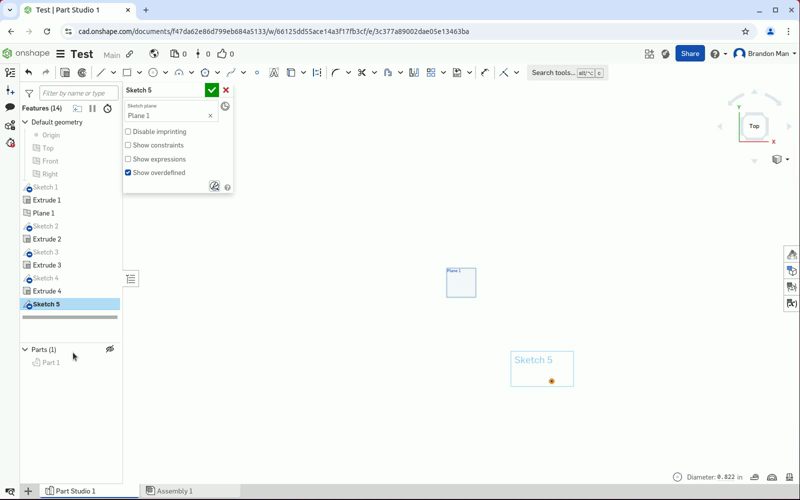
key(shift+e)
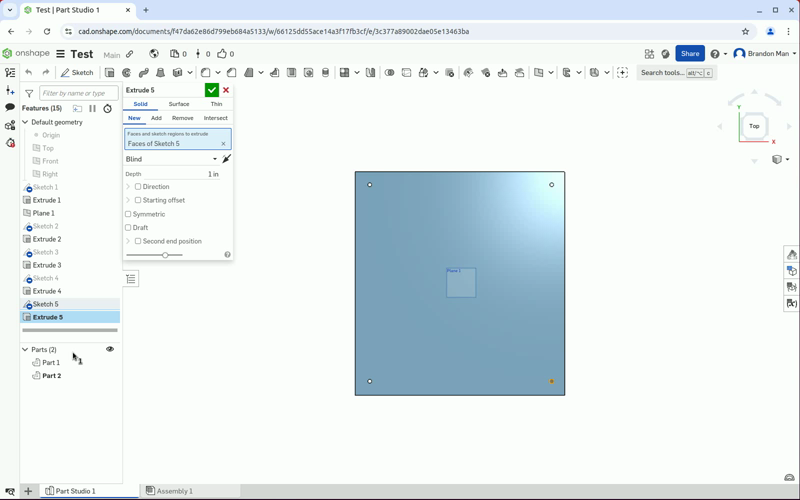
mouse_move(143, 106)
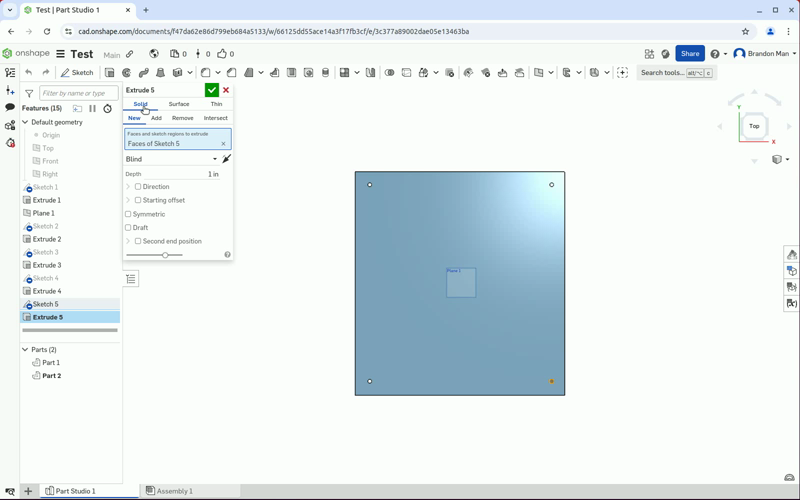
click(143, 106)
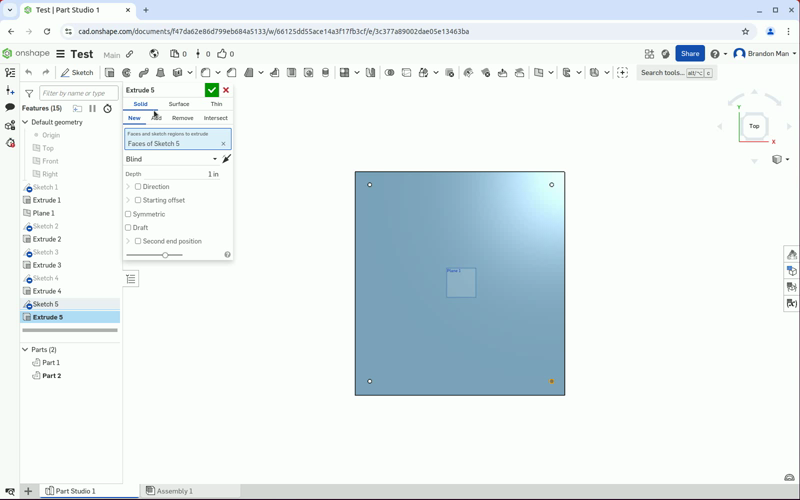
mouse_move(186, 120)
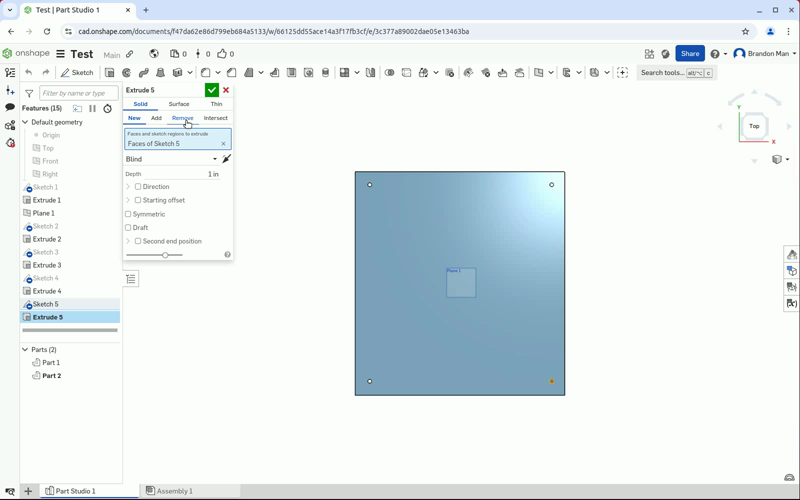
click(186, 120)
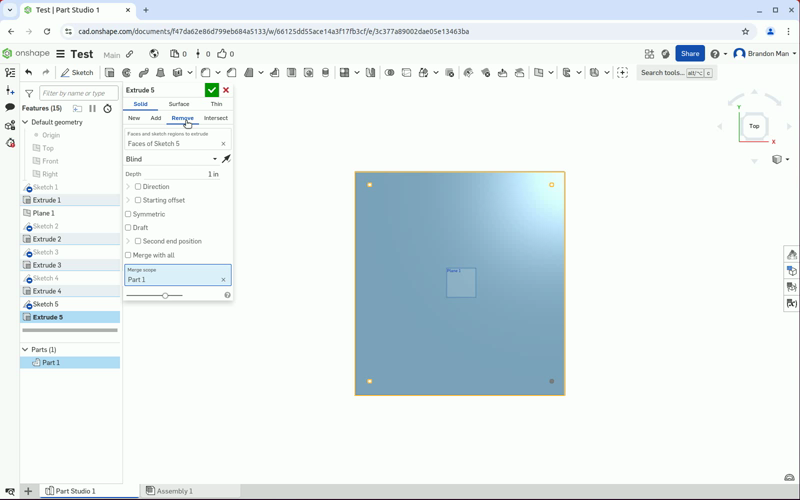
key(tab, 4)
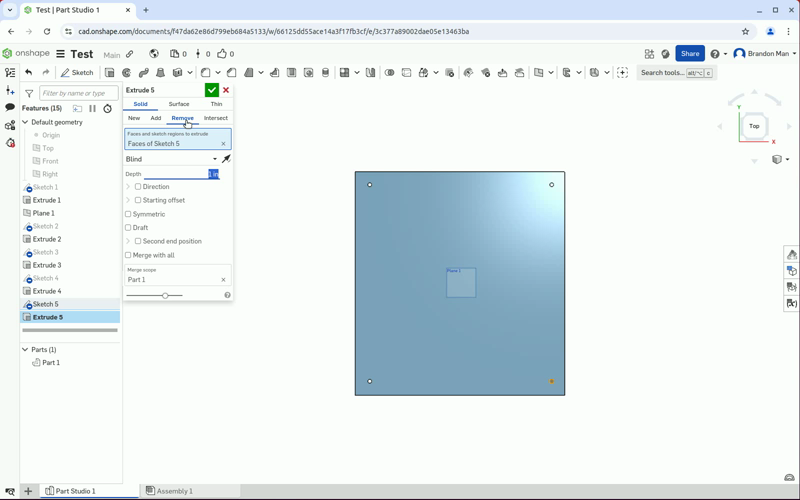
text(7.462)
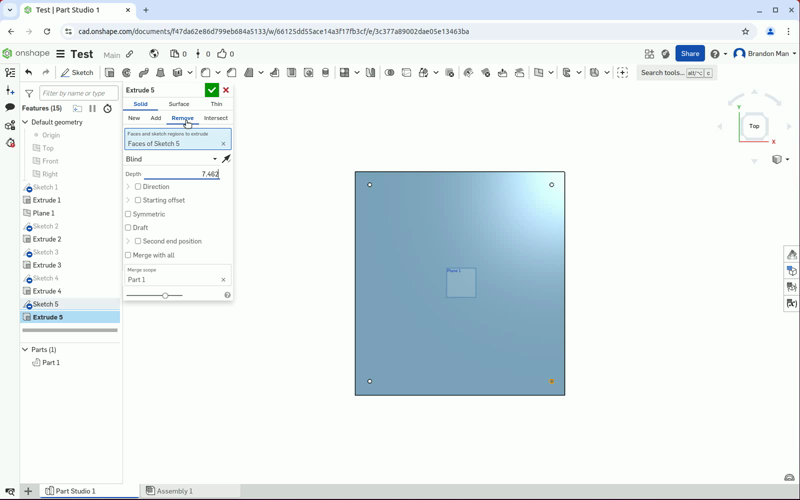
key(tab, 6)
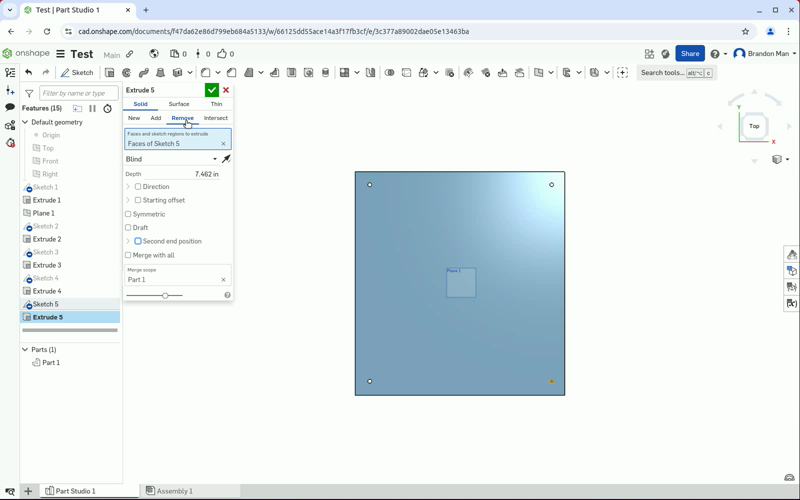
key(space)
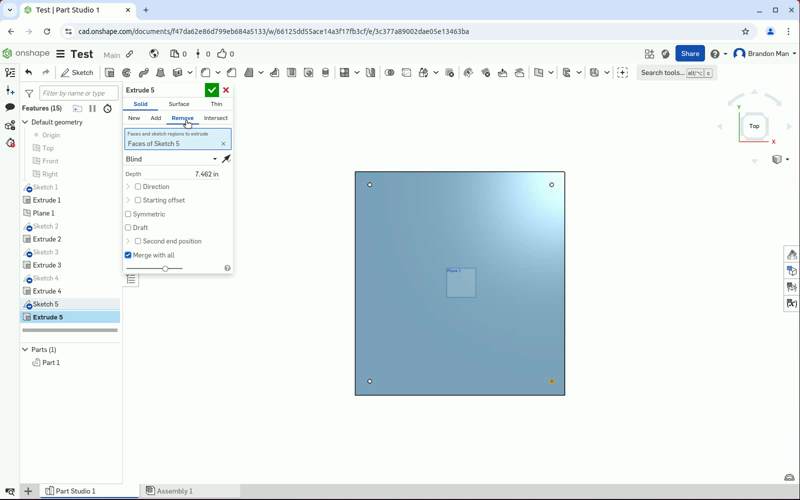
key(enter)
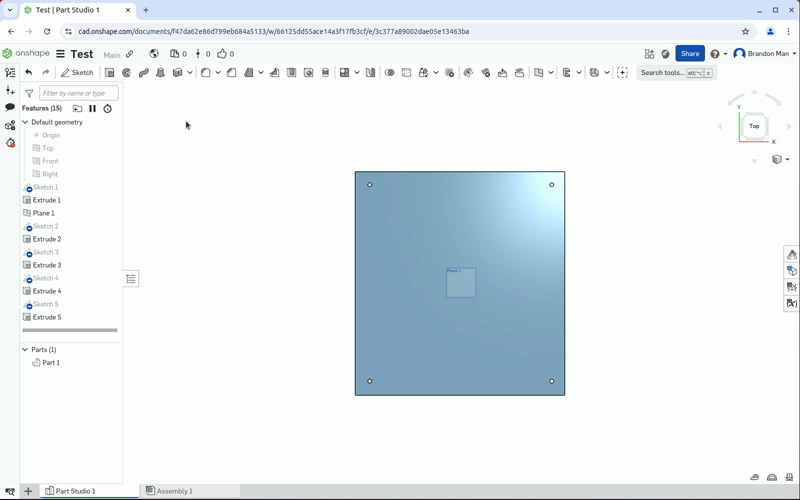
key(shift+h)
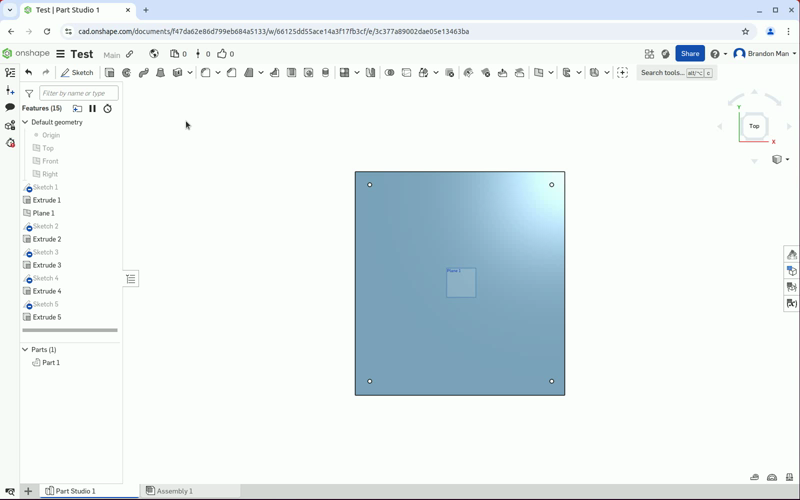
key(shift+h)
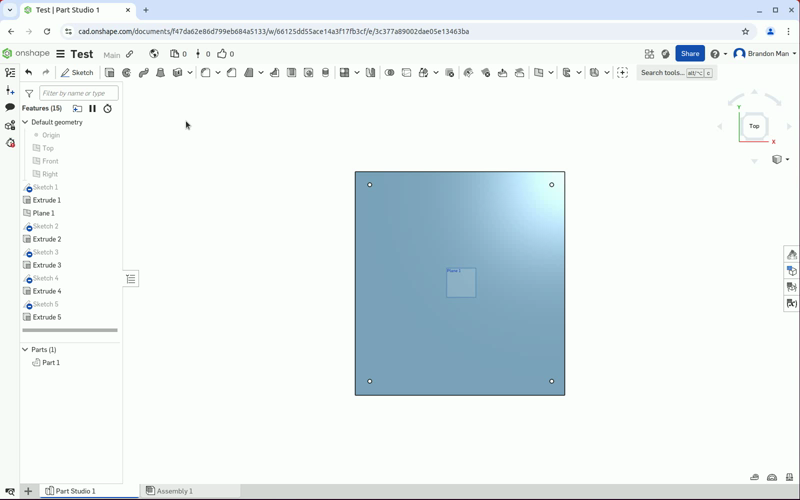
mouse_move(73, 189)
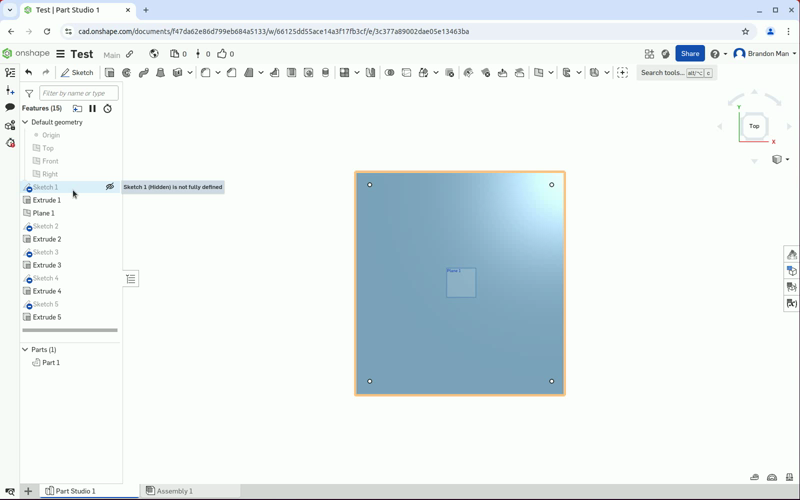
click(73, 189)
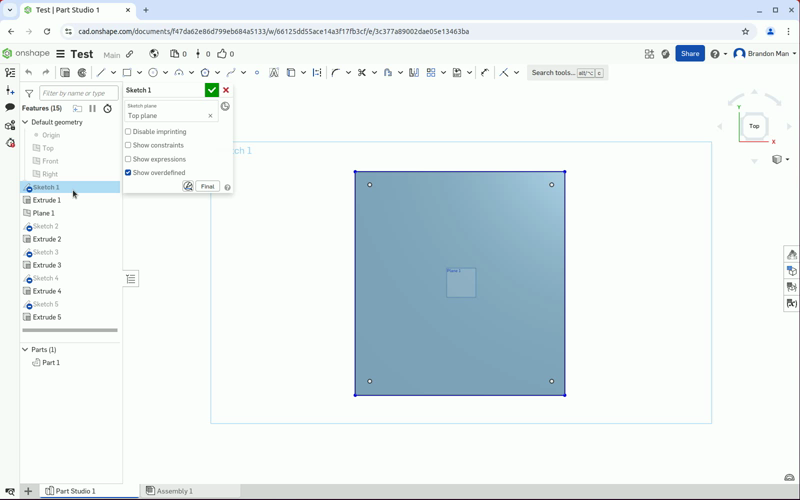
mouse_move(229, 92)
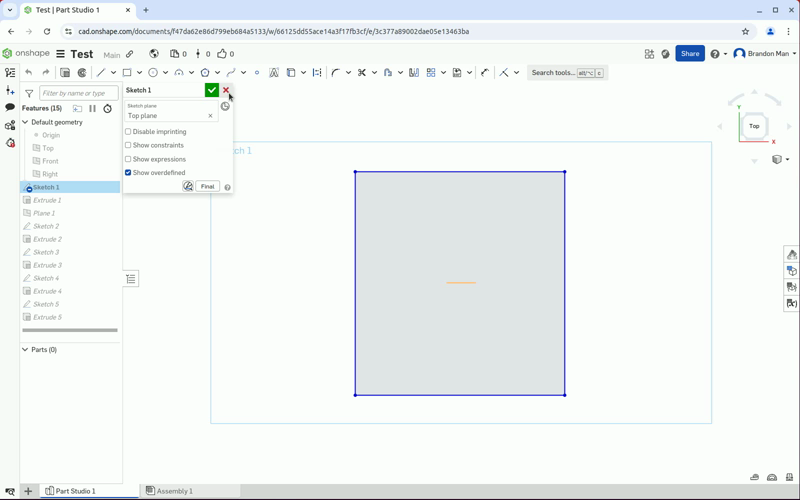
click(229, 92)
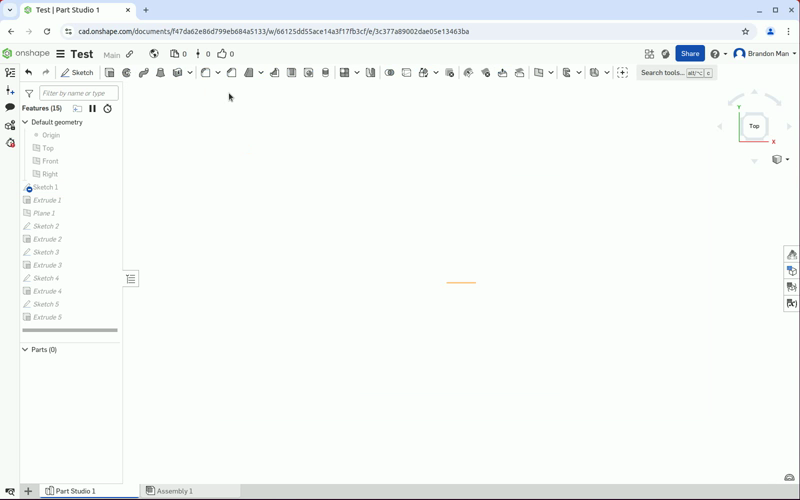
key(shift+s)
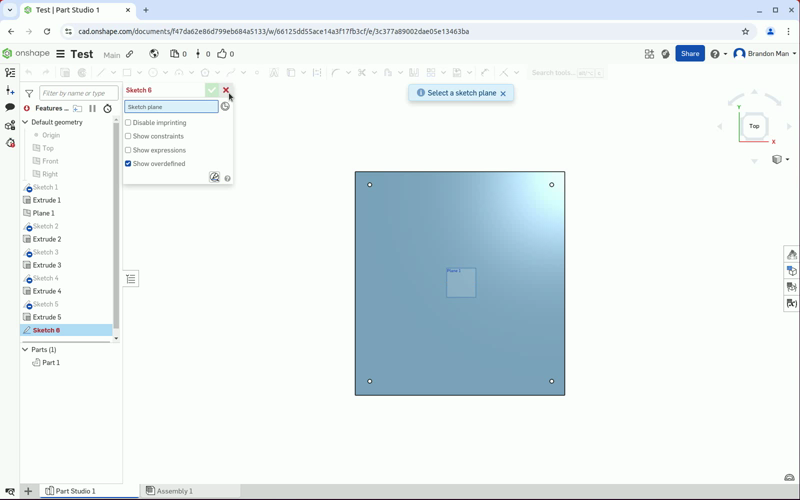
mouse_move(69, 215)
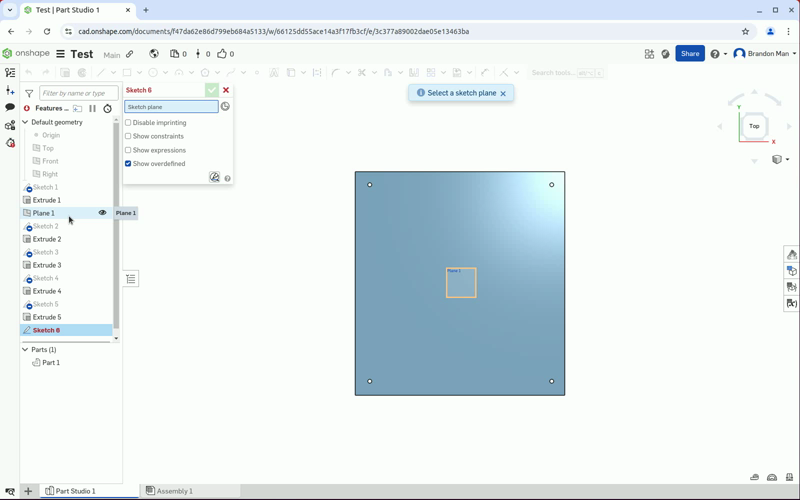
click(69, 215)
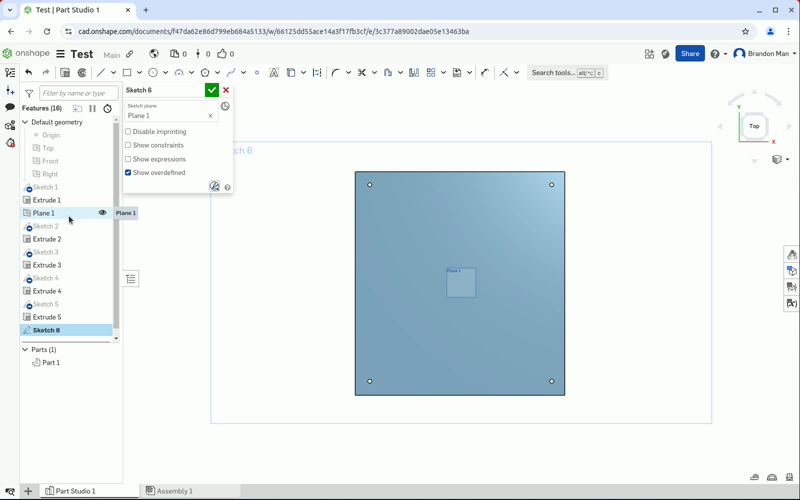
mouse_move(73, 352)
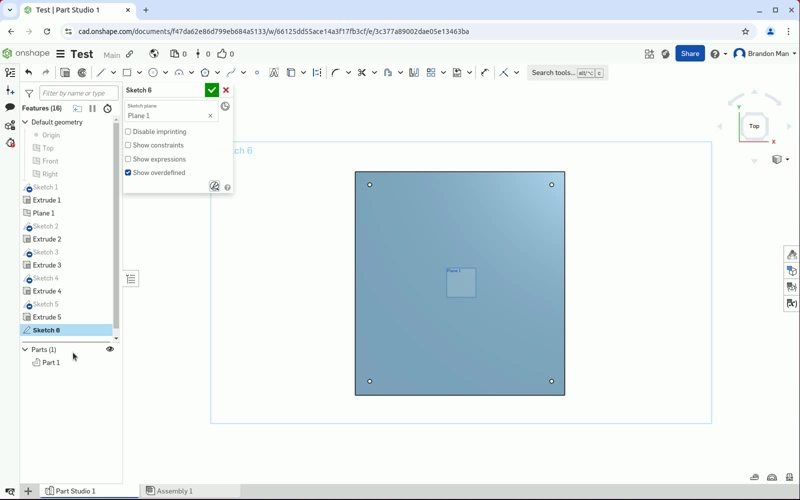
key(y)
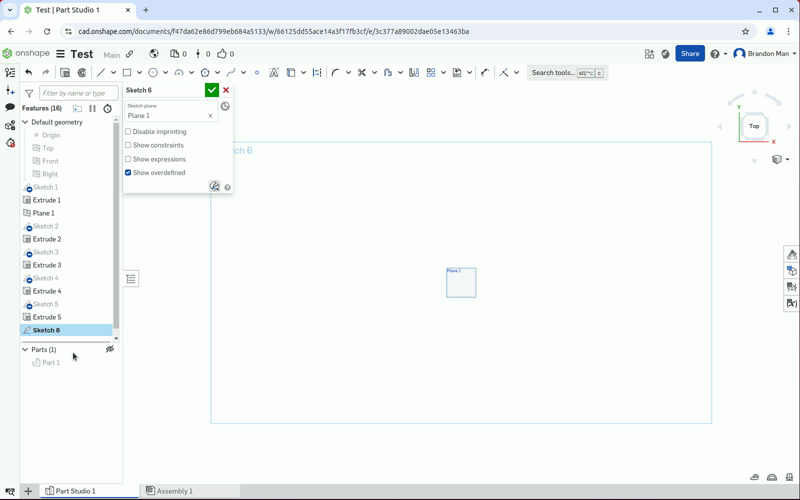
key(c)
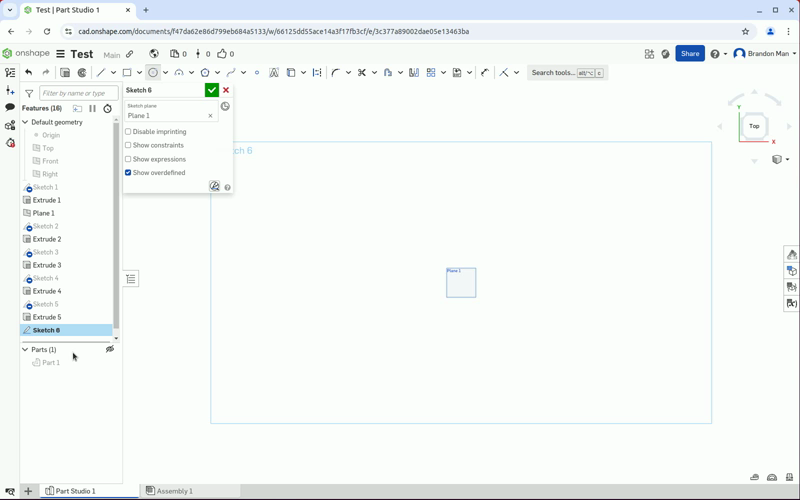
key_down(shift)
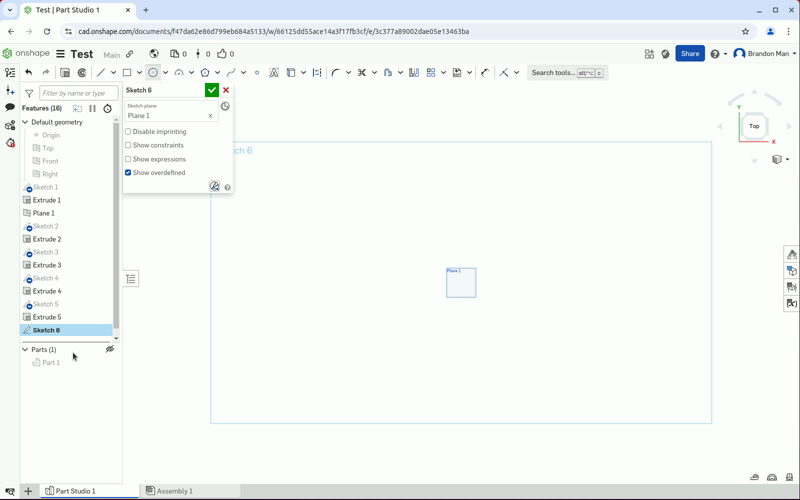
mouse_move(369, 282)
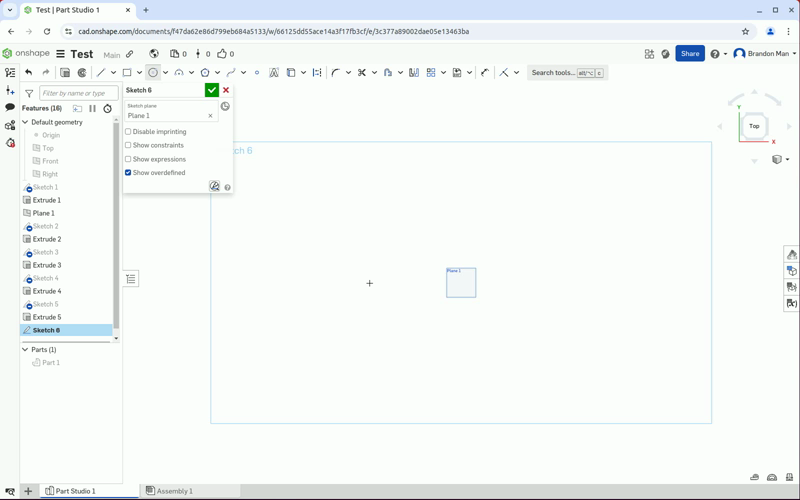
click(369, 282)
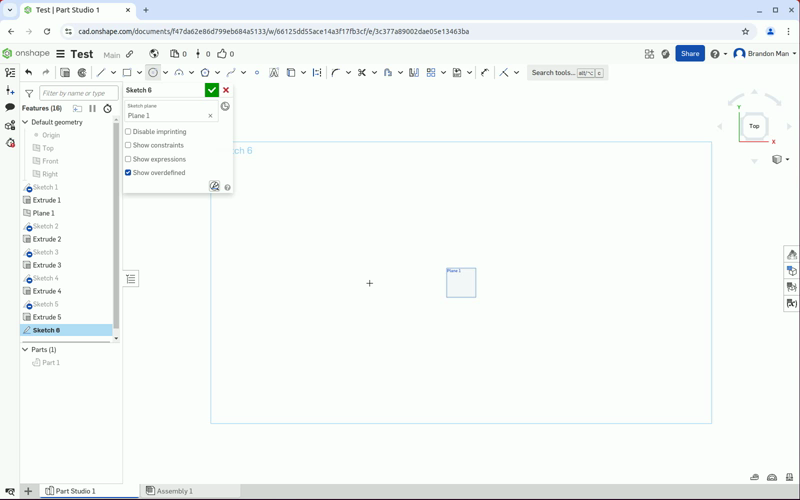
key_up(shift)
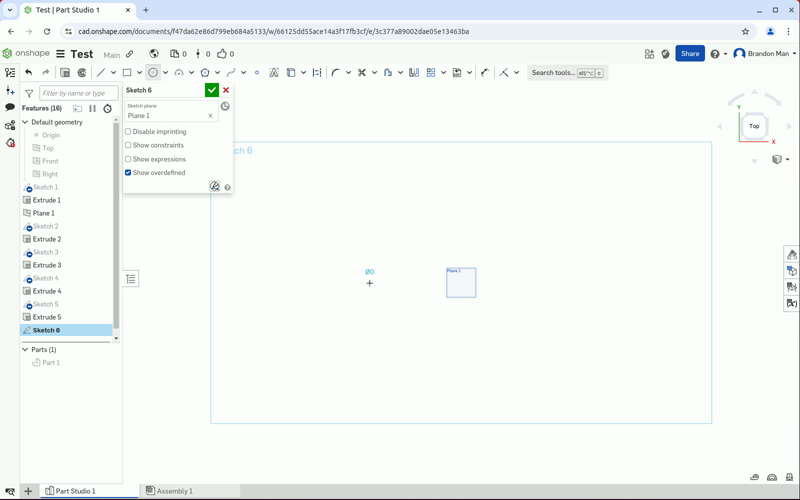
mouse_move(371, 282)
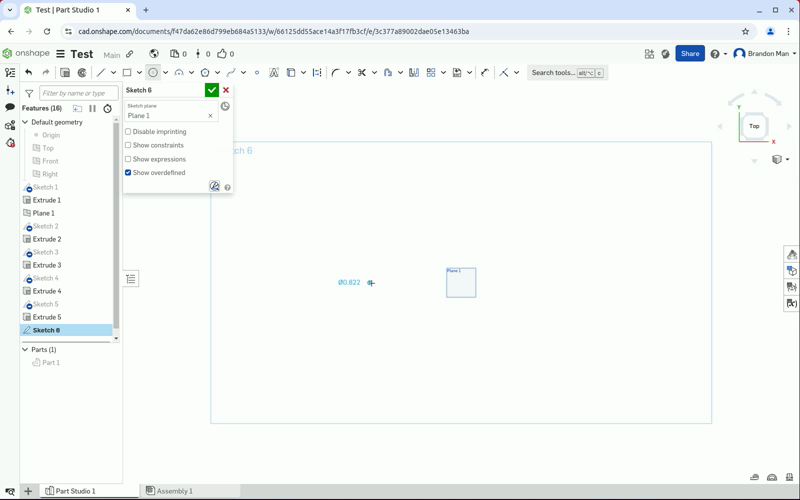
scroll(6)
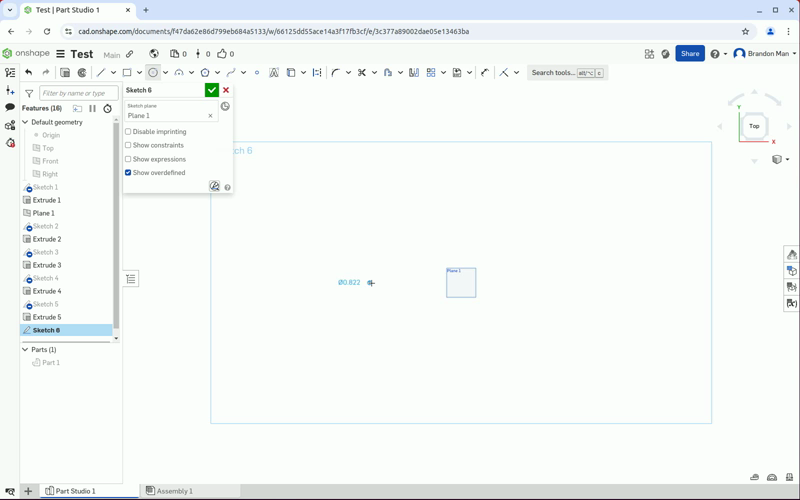
scroll(6)
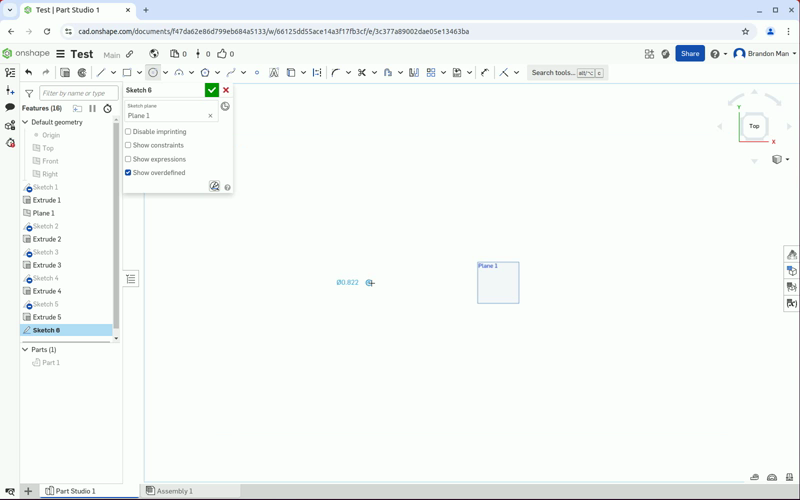
scroll(6)
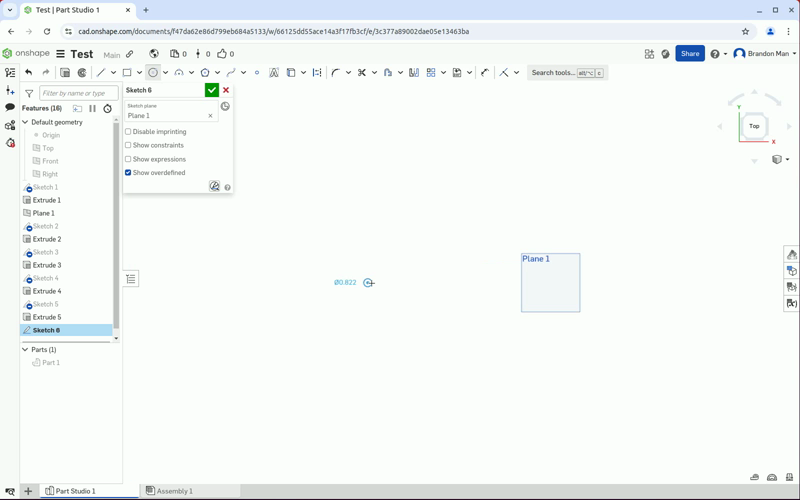
scroll(6)
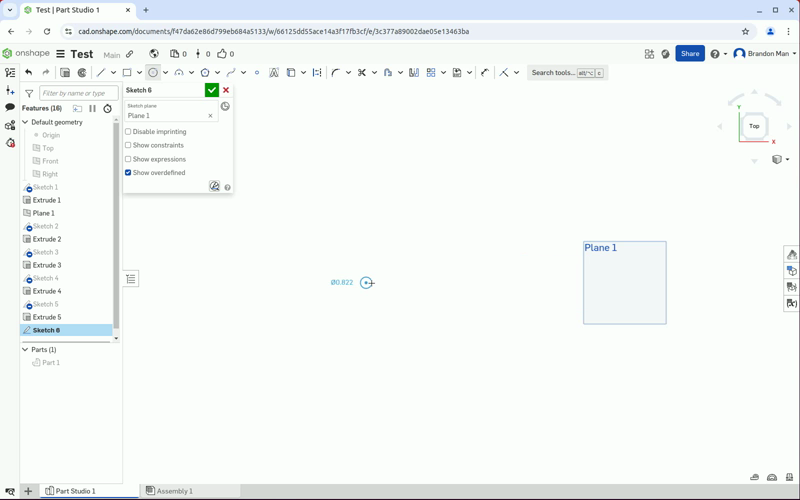
scroll(6)
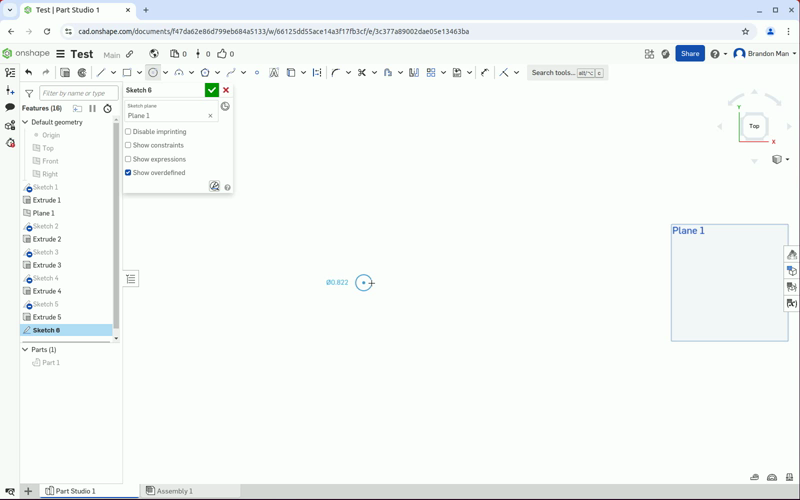
scroll(6)
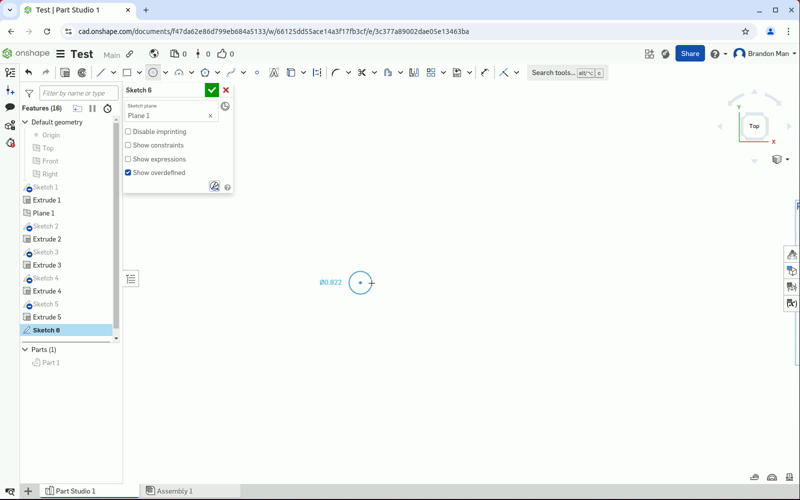
scroll(6)
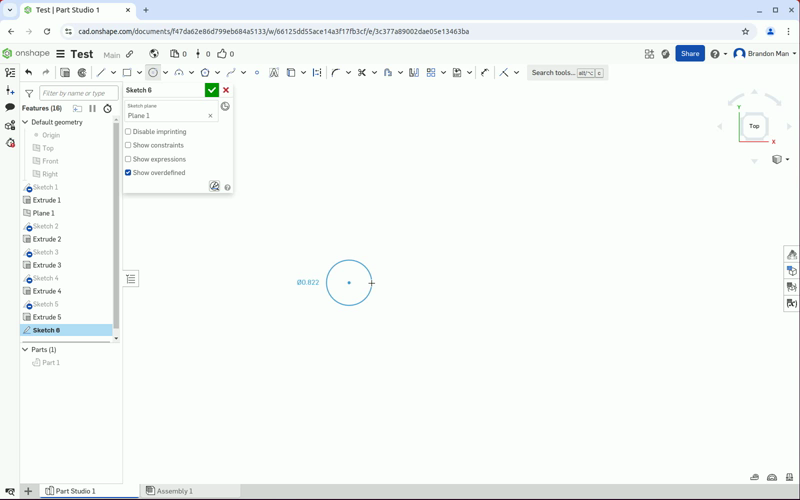
click(371, 282)
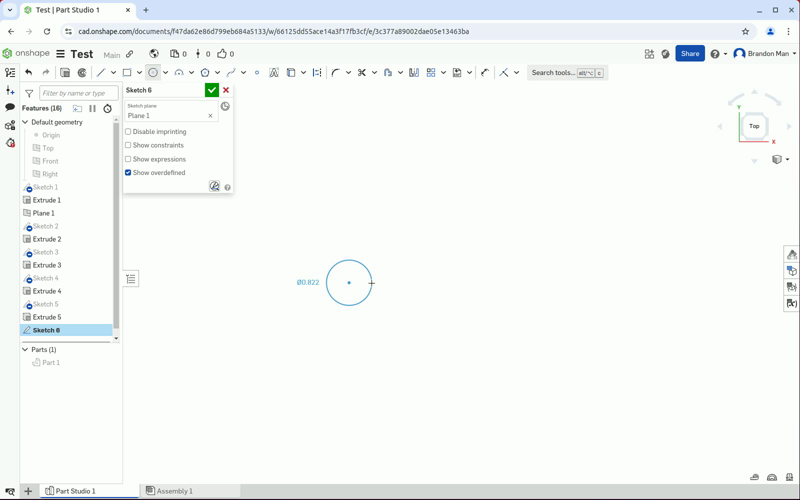
scroll(-6)
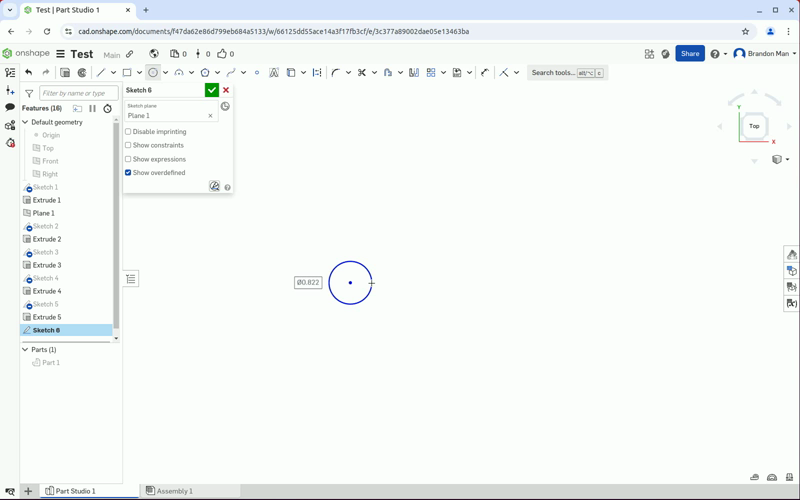
scroll(-6)
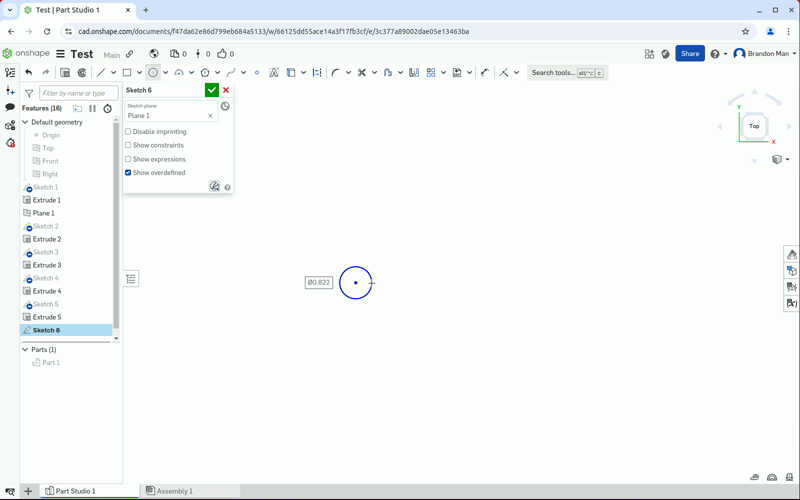
scroll(-6)
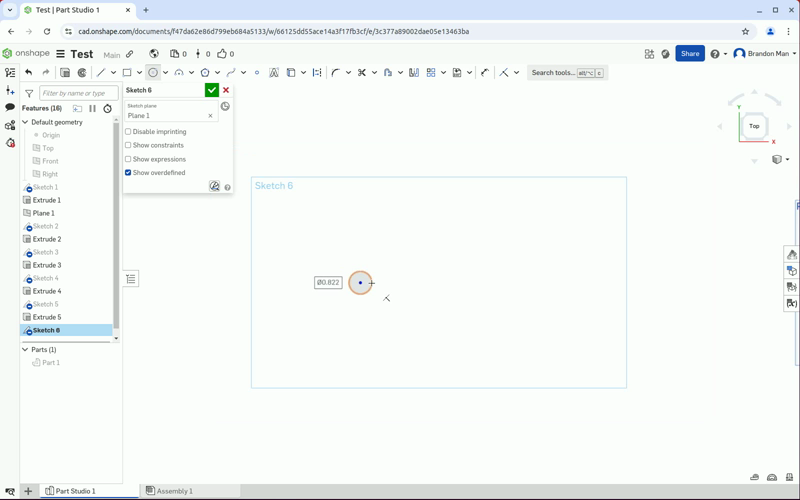
scroll(-6)
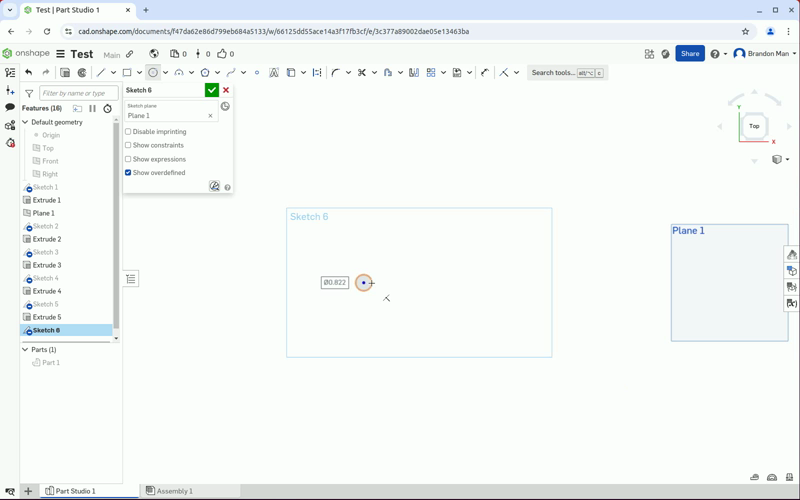
scroll(-6)
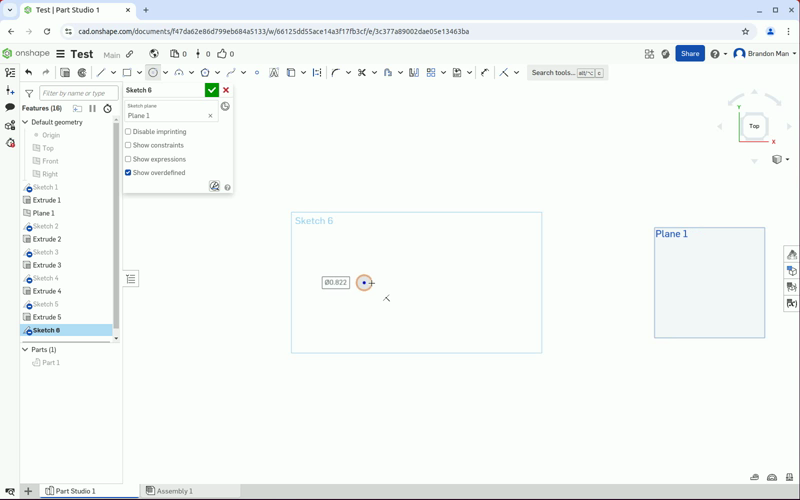
scroll(-6)
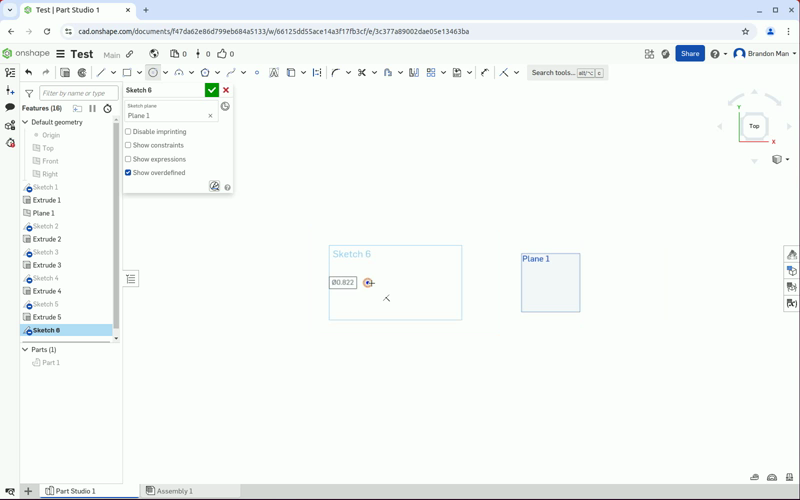
scroll(-6)
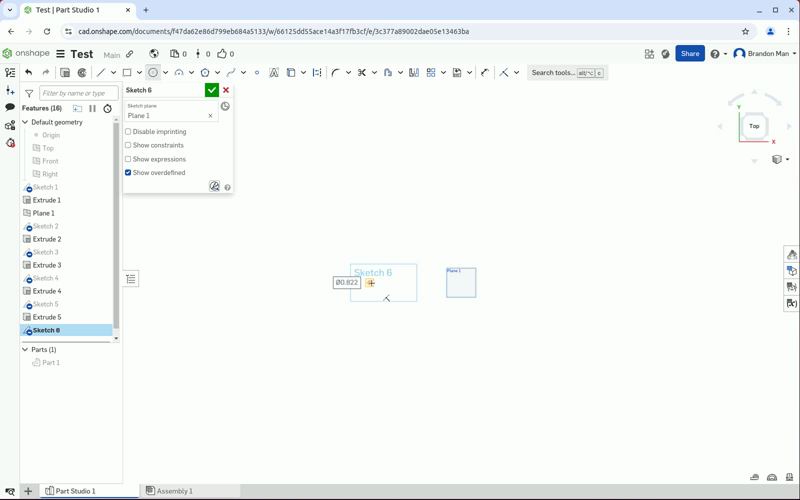
key(esc)
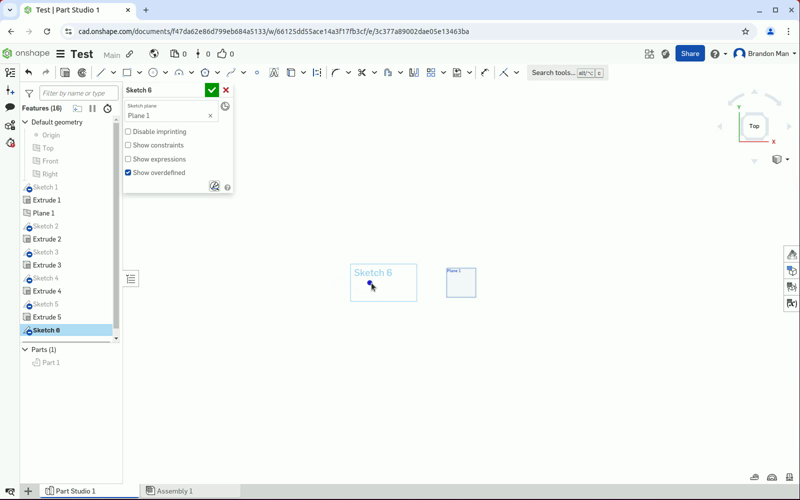
mouse_move(370, 281)
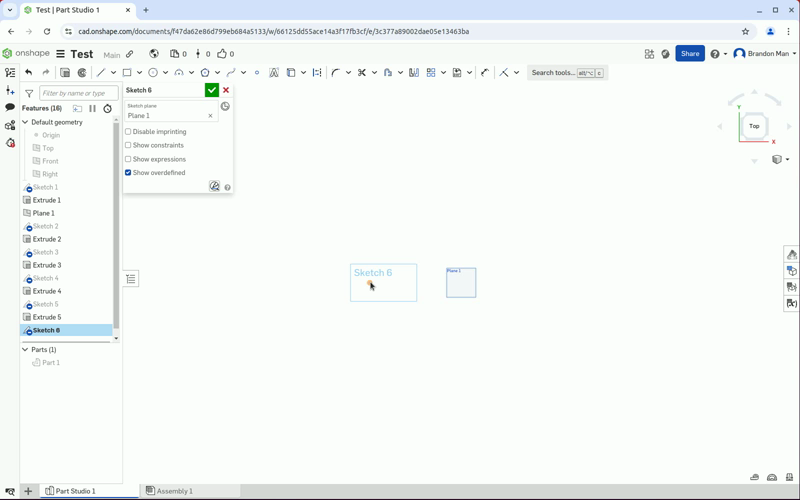
scroll(6)
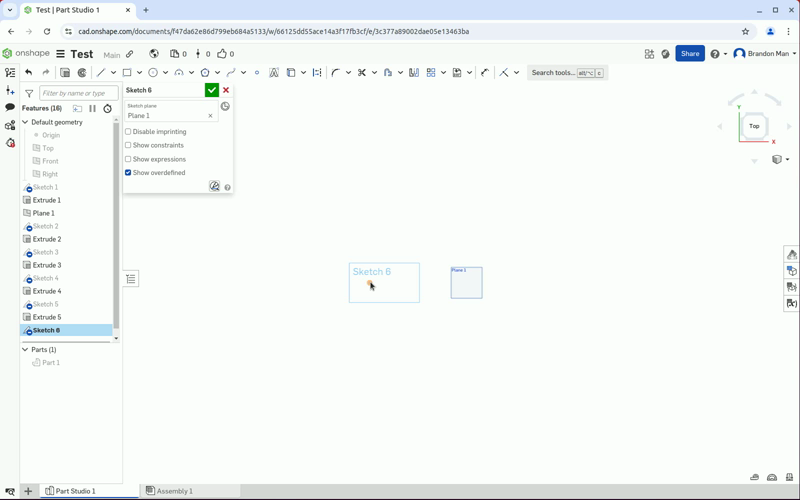
scroll(6)
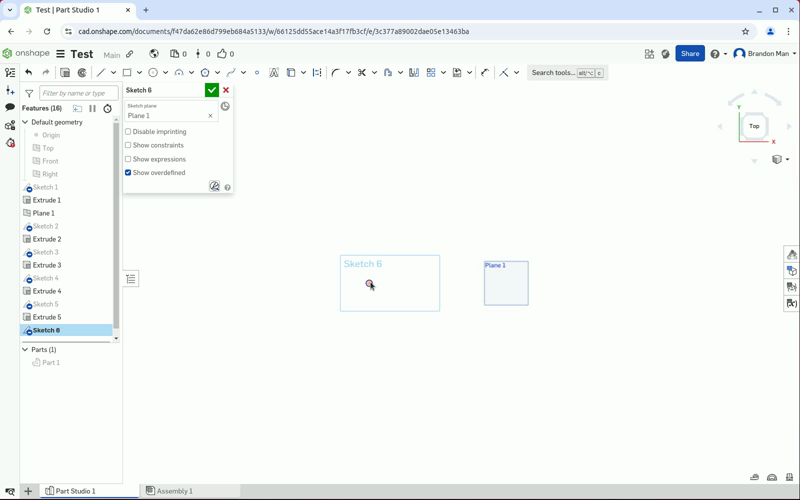
scroll(6)
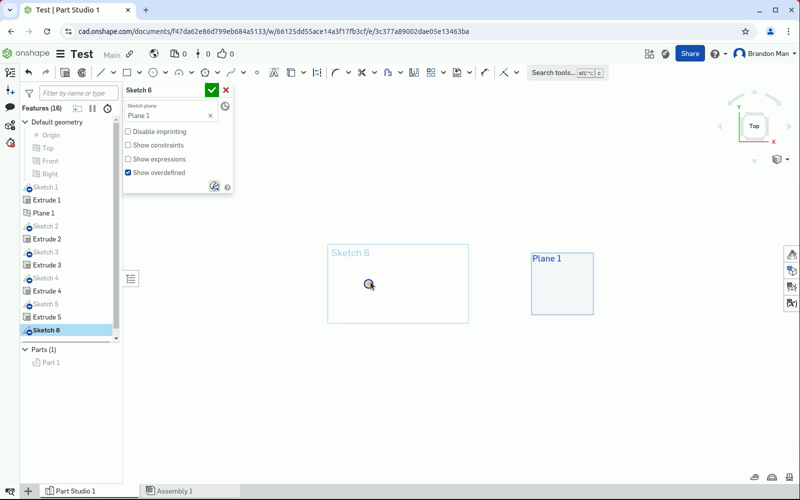
scroll(6)
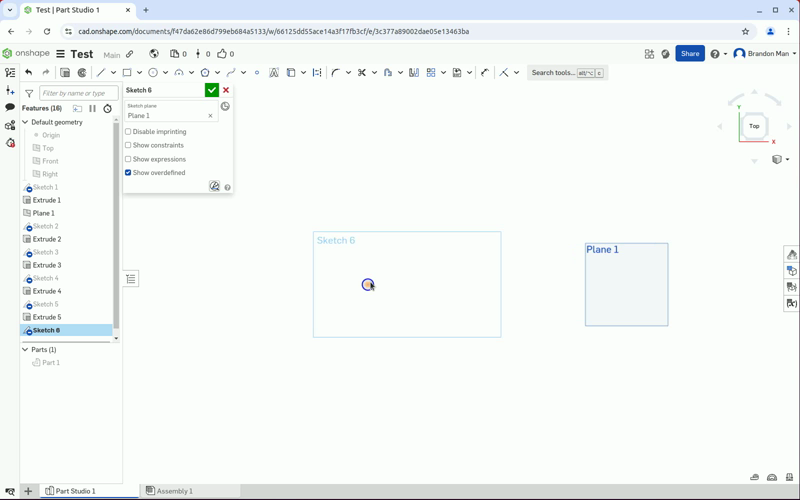
scroll(6)
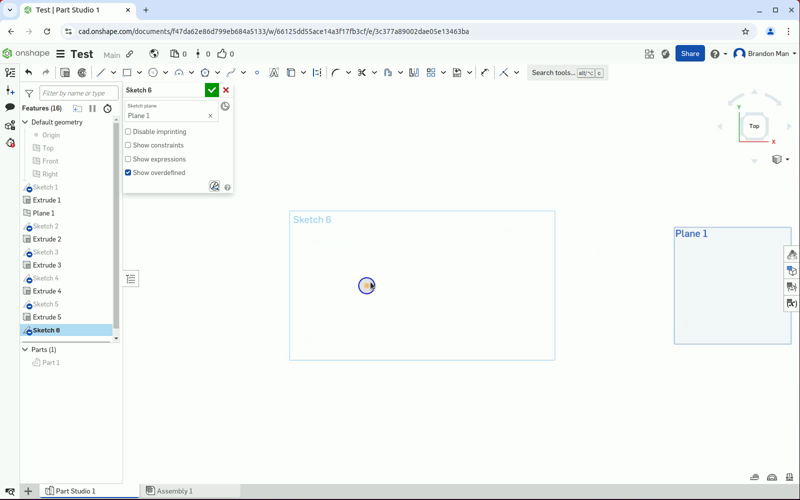
scroll(6)
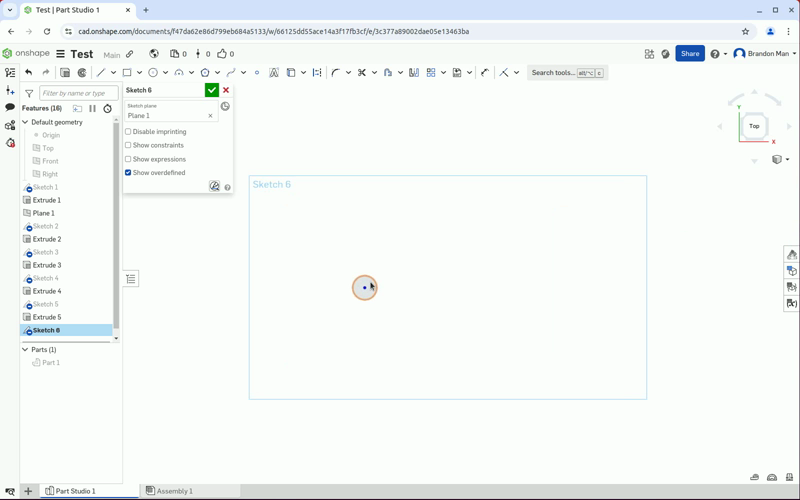
scroll(6)
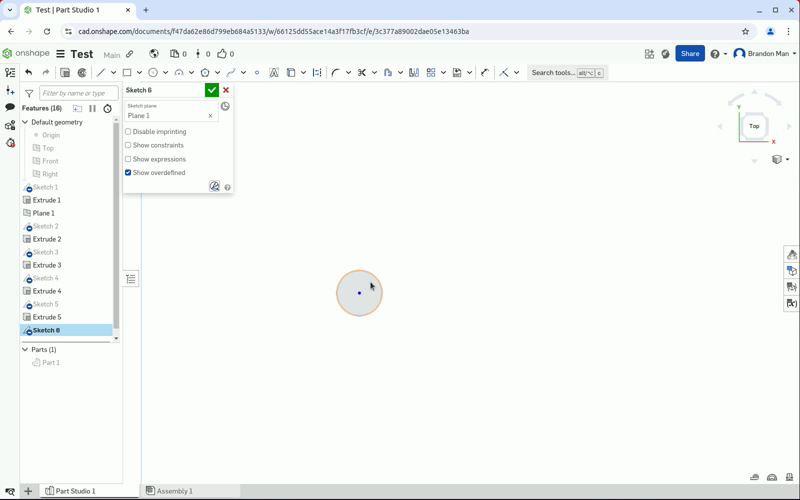
click(370, 281)
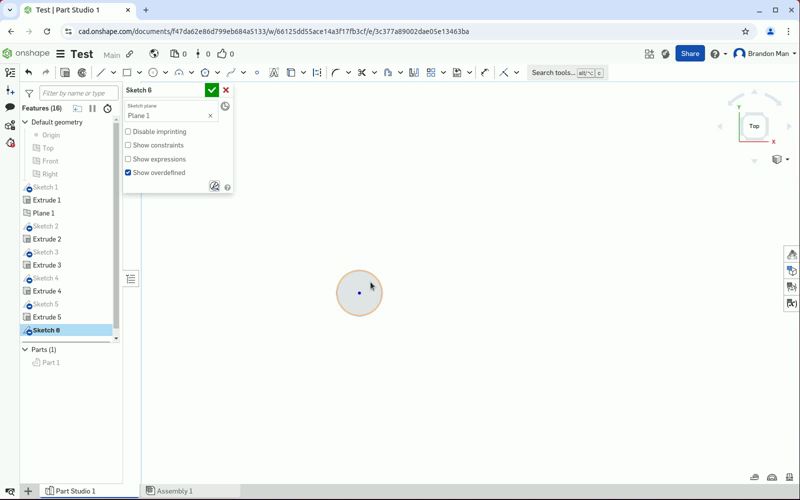
scroll(-6)
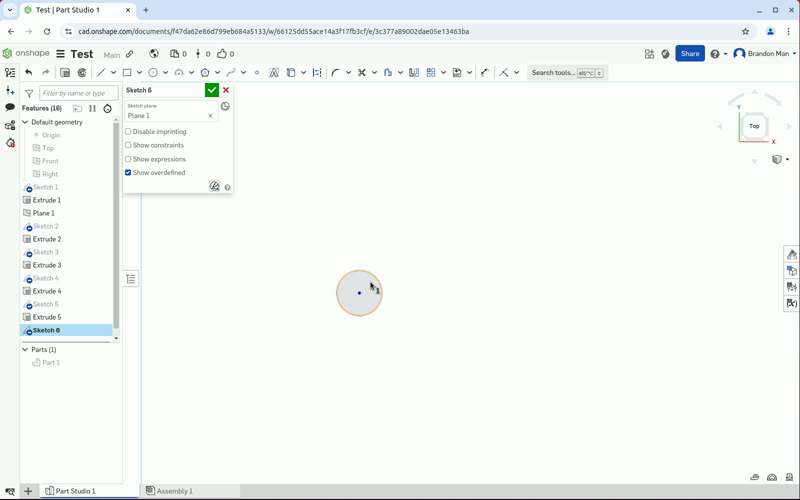
scroll(-6)
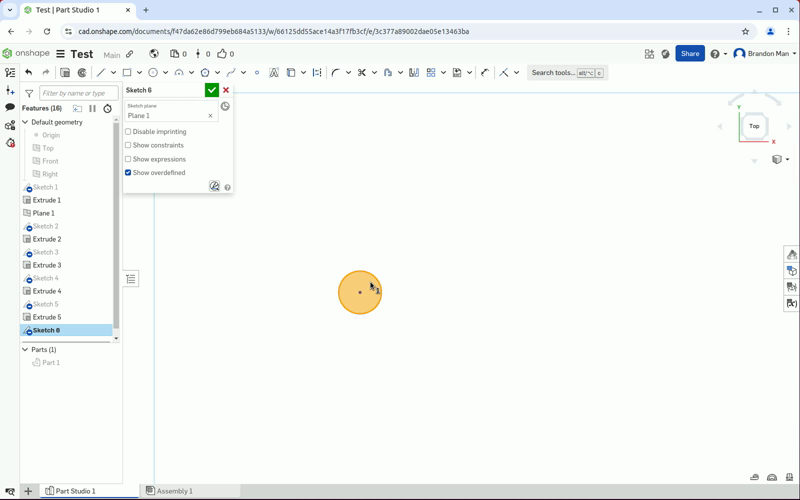
scroll(-6)
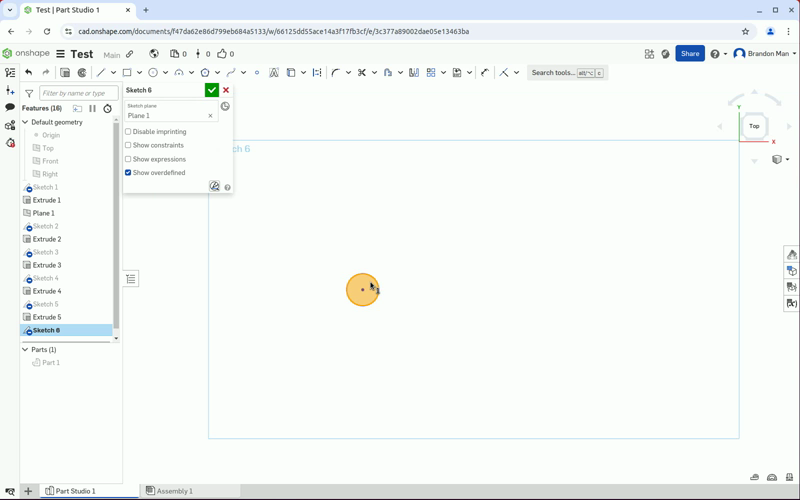
scroll(-6)
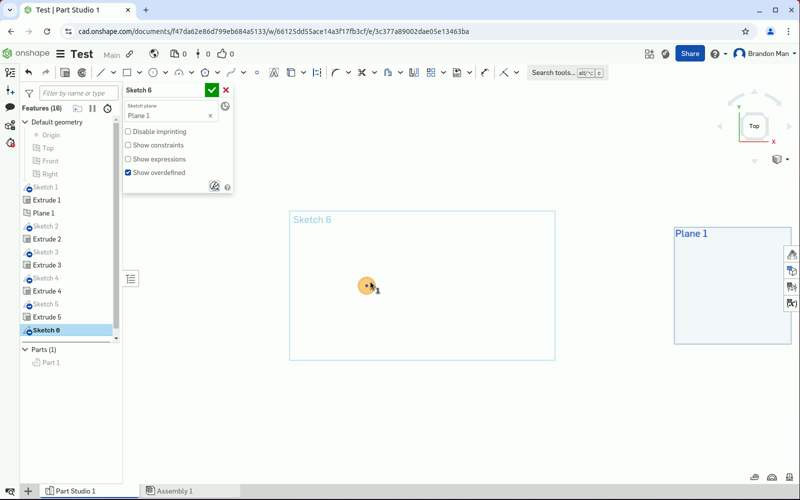
scroll(-6)
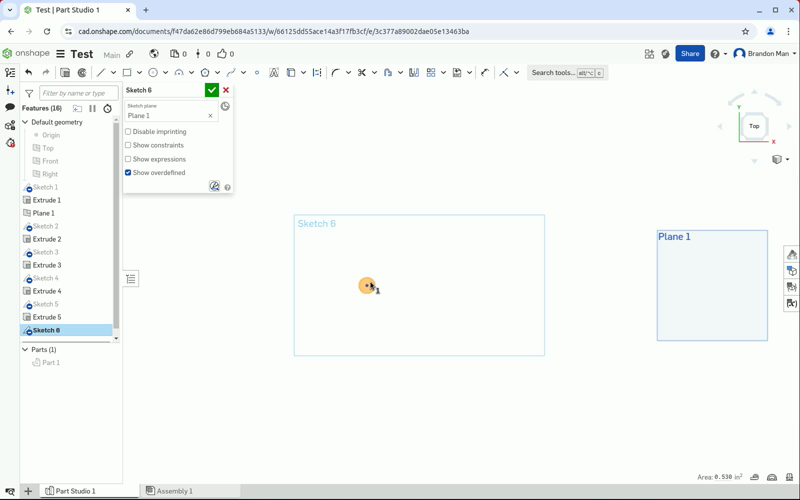
scroll(-6)
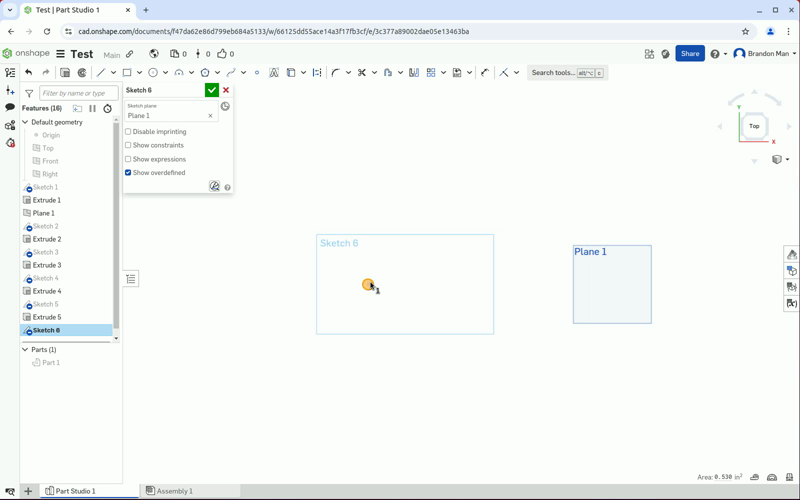
scroll(-6)
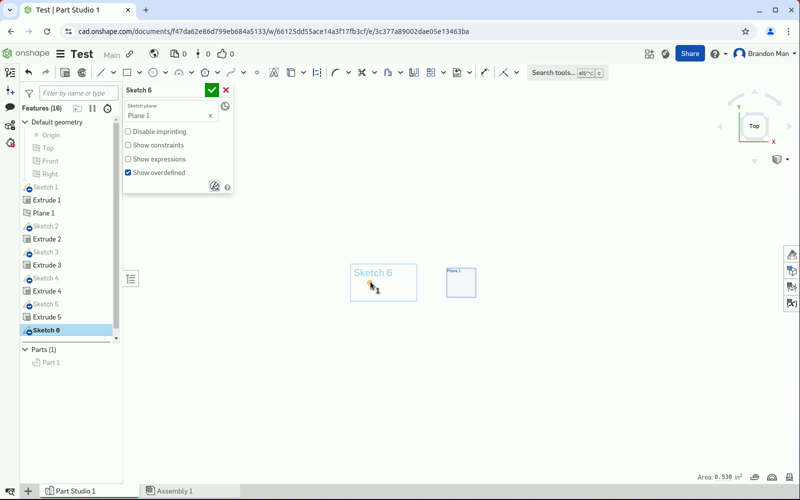
mouse_move(73, 352)
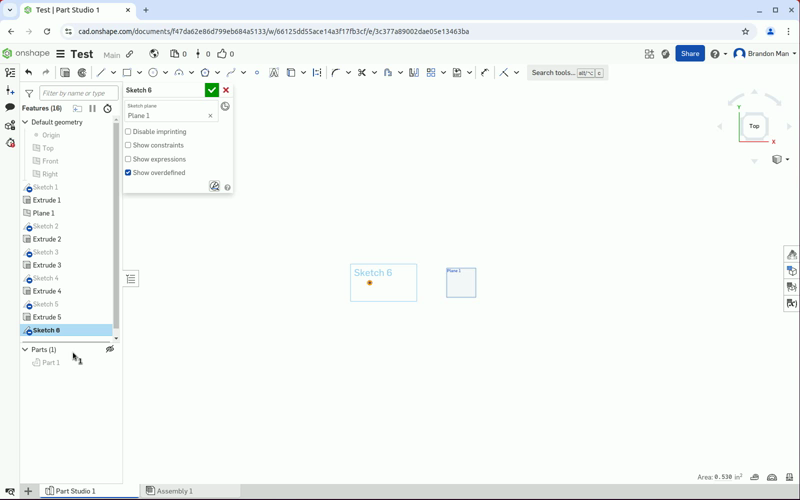
key(shift+y)
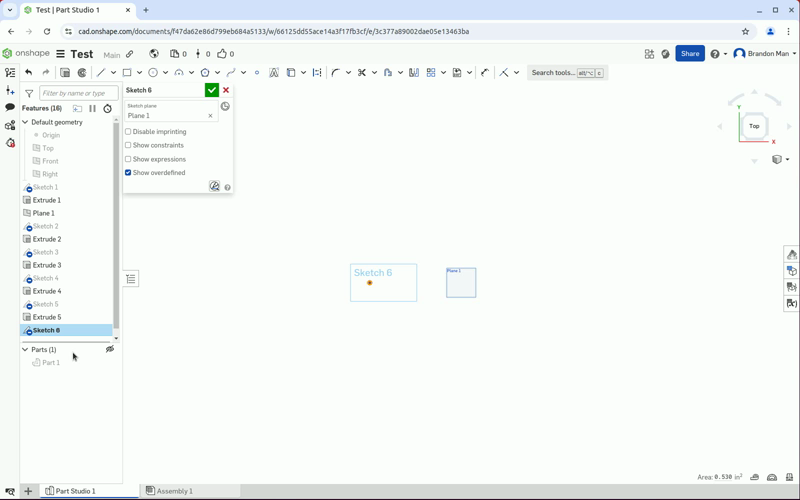
key(shift+e)
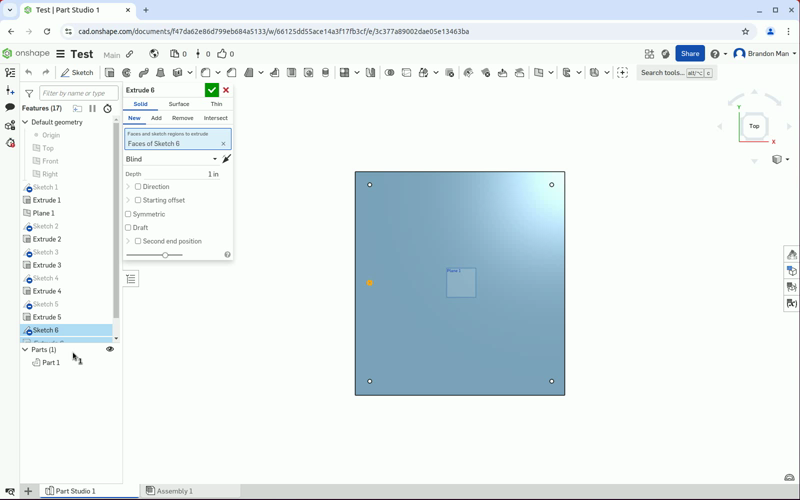
mouse_move(143, 106)
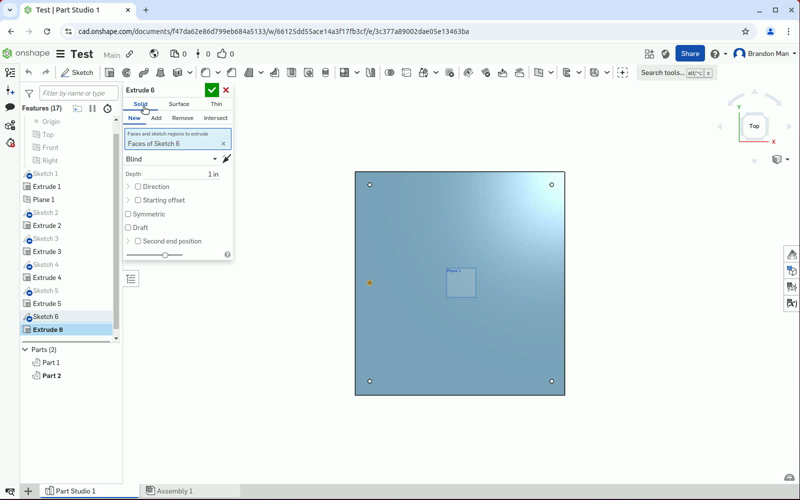
click(143, 106)
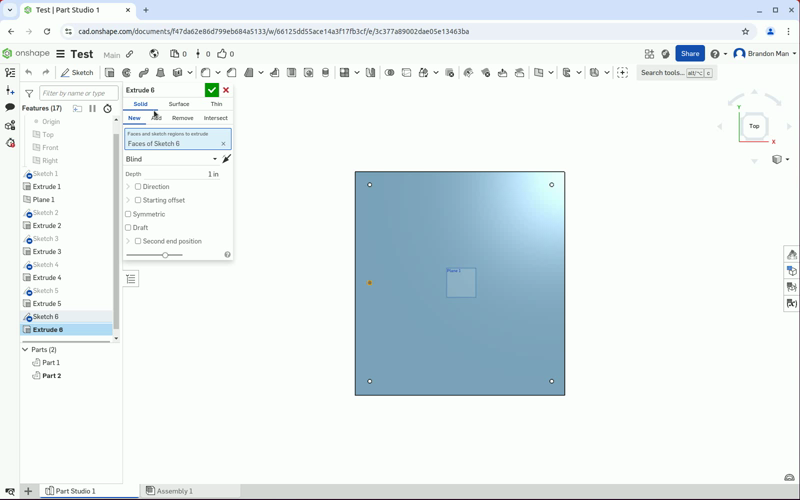
mouse_move(186, 120)
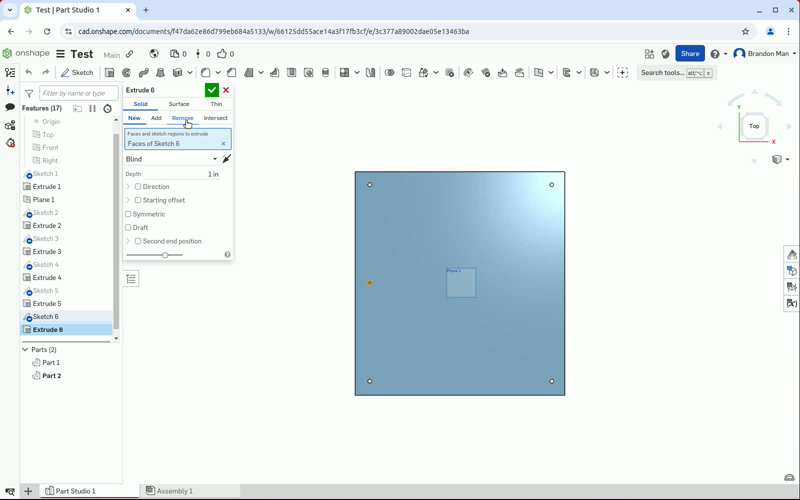
click(186, 120)
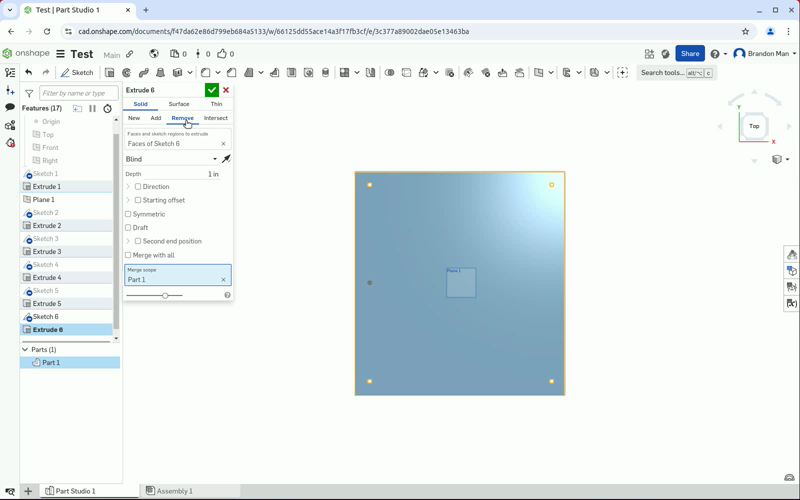
key(tab, 4)
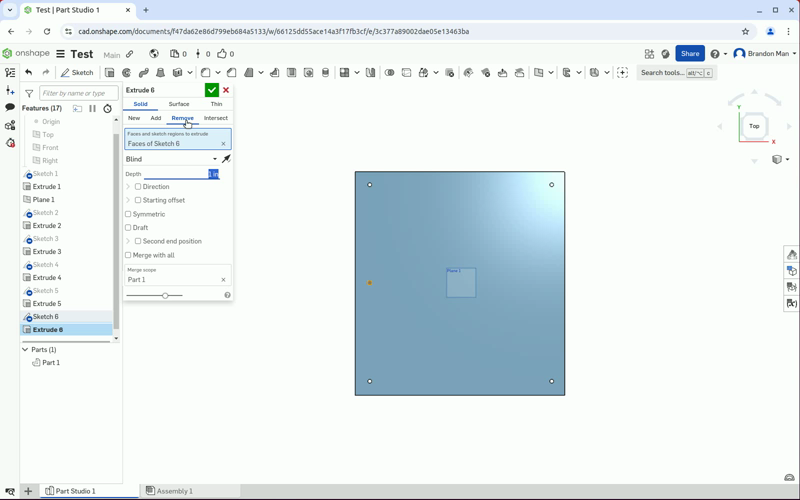
text(7.462)
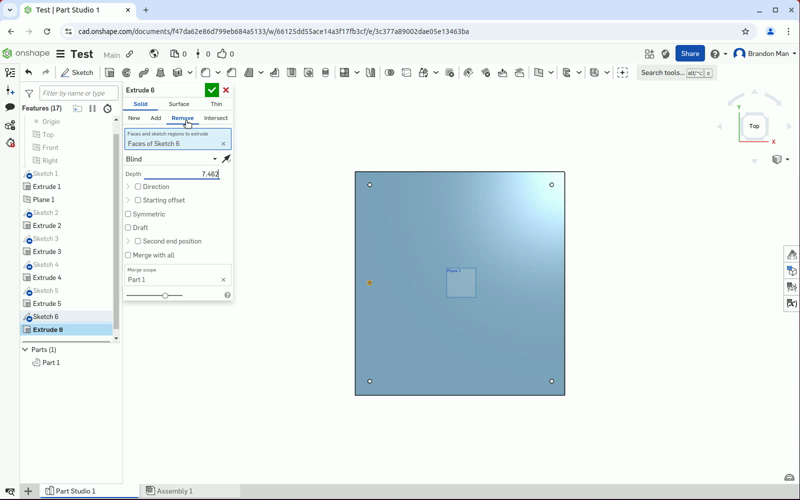
key(tab, 6)
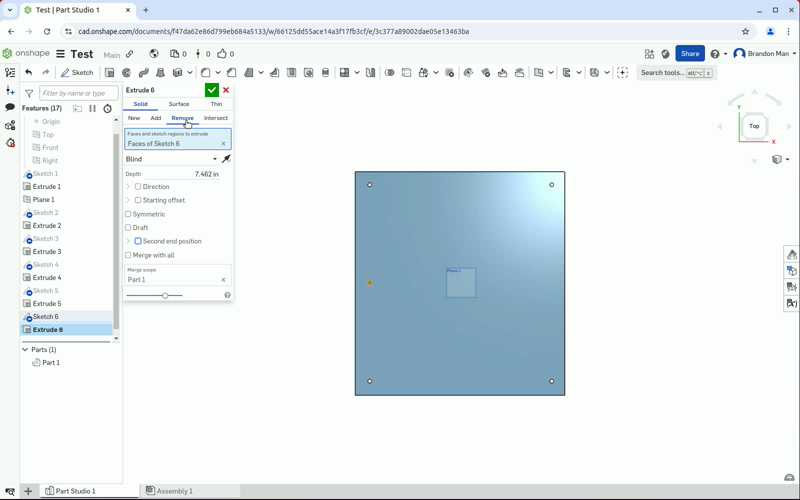
key(space)
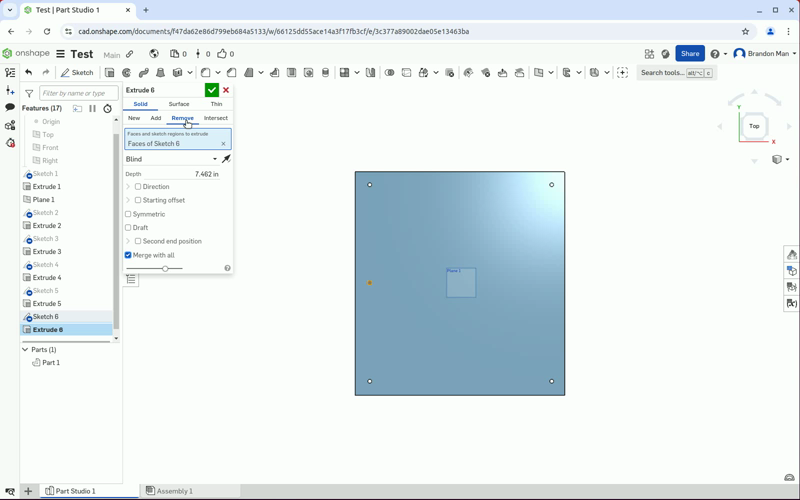
key(enter)
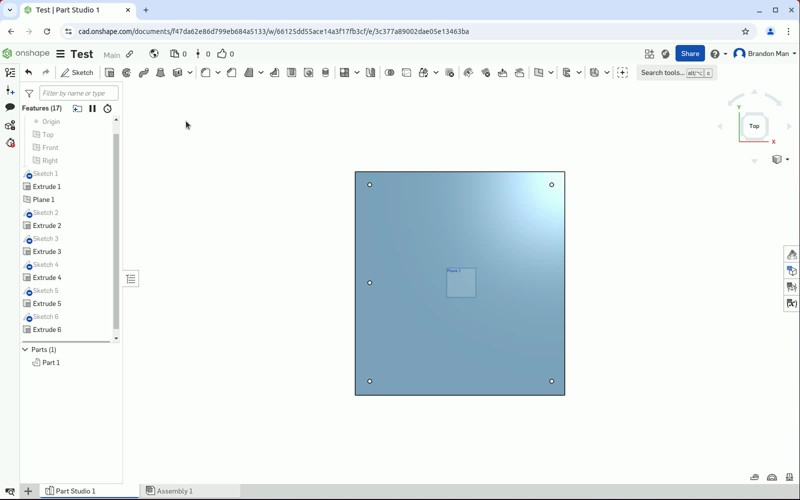
key(shift+h)
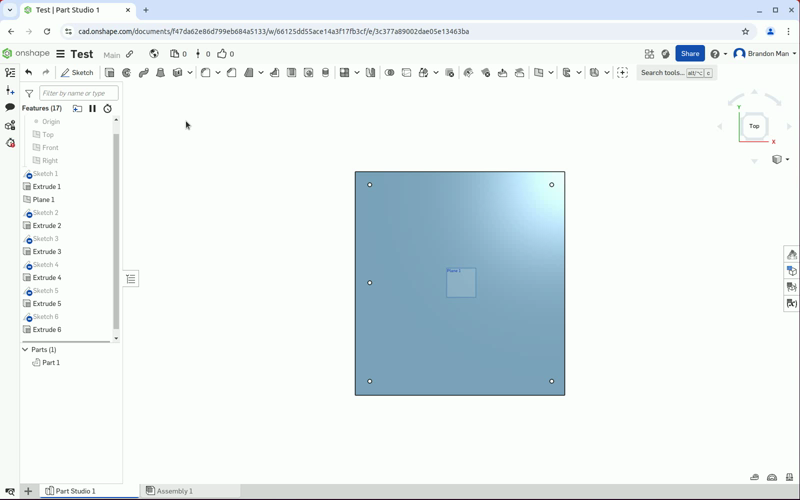
key(shift+h)
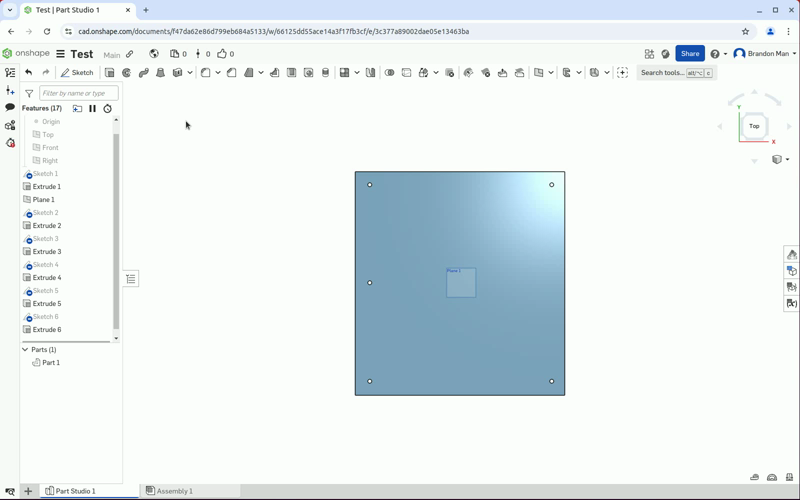
mouse_move(69, 176)
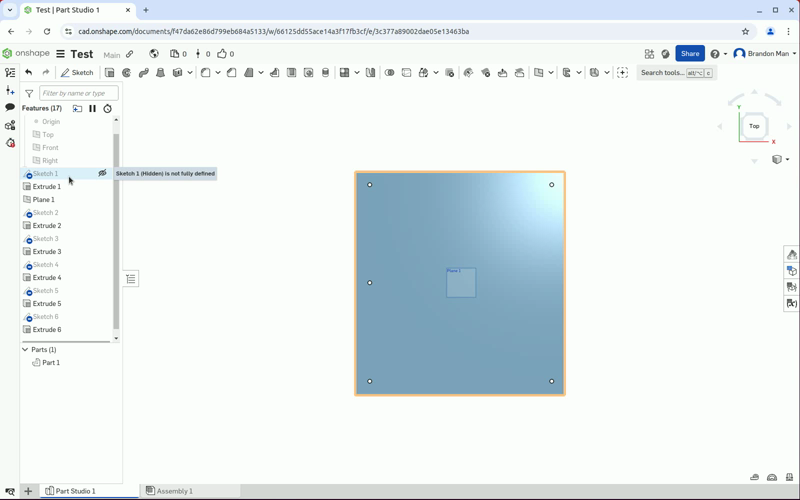
click(69, 176)
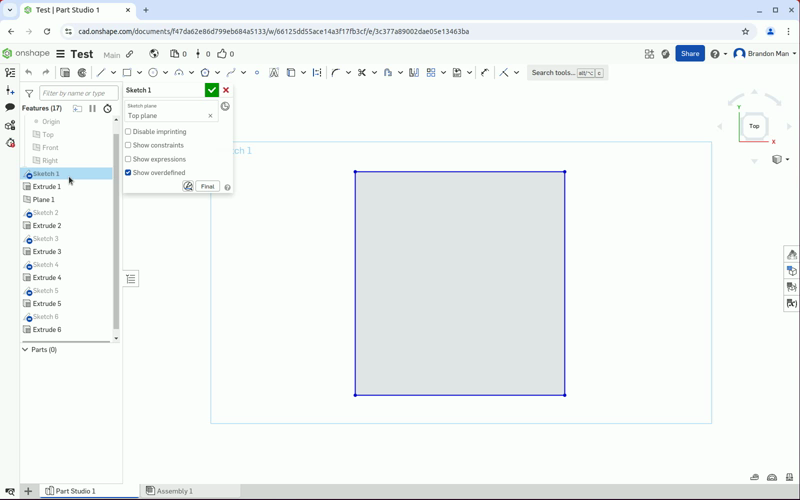
mouse_move(229, 92)
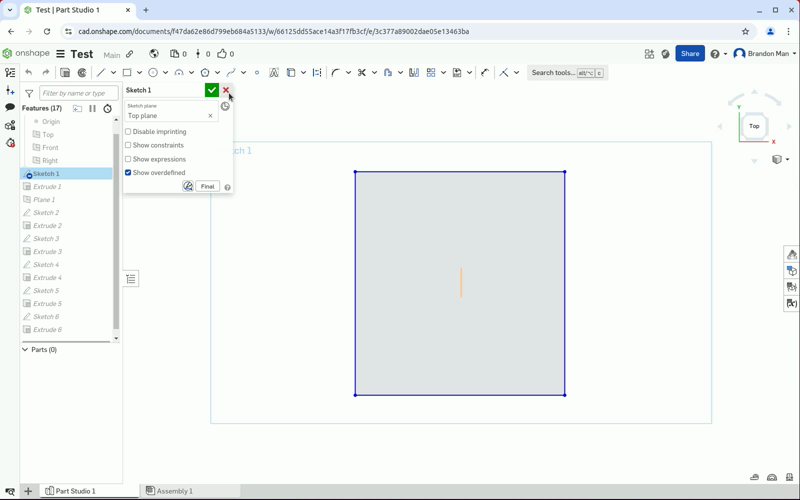
click(229, 92)
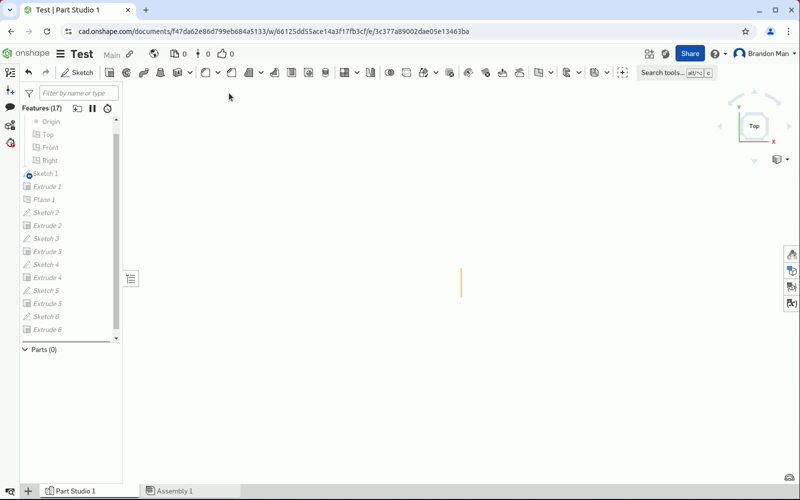
key(shift+s)
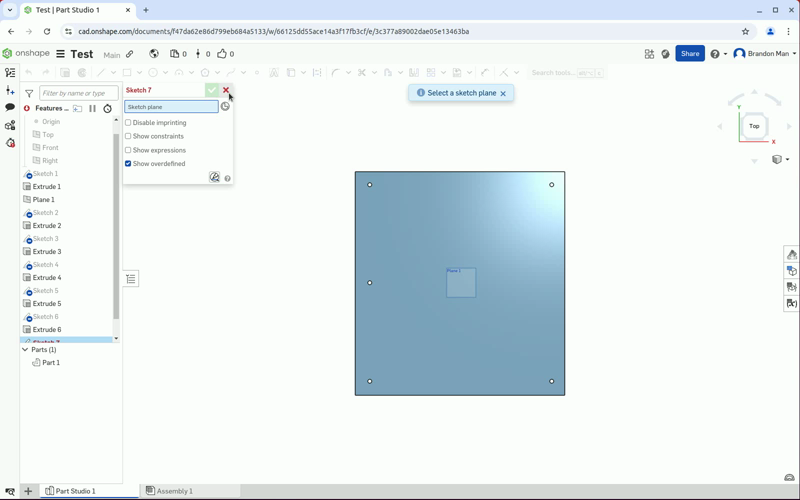
mouse_move(69, 189)
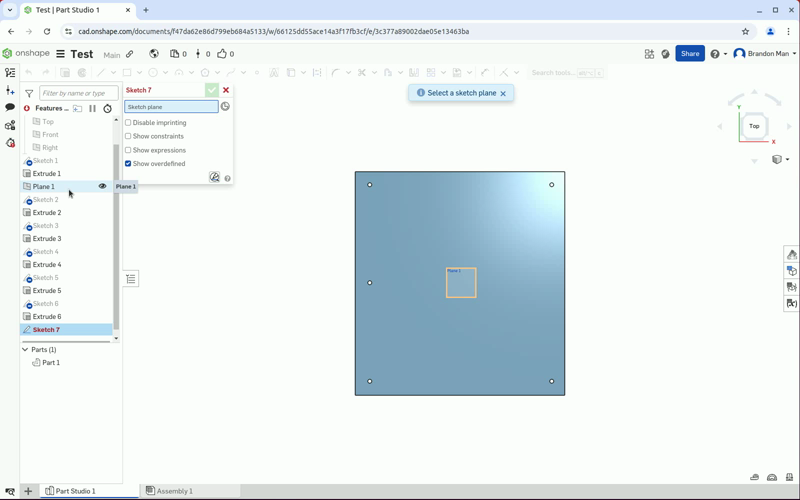
click(69, 189)
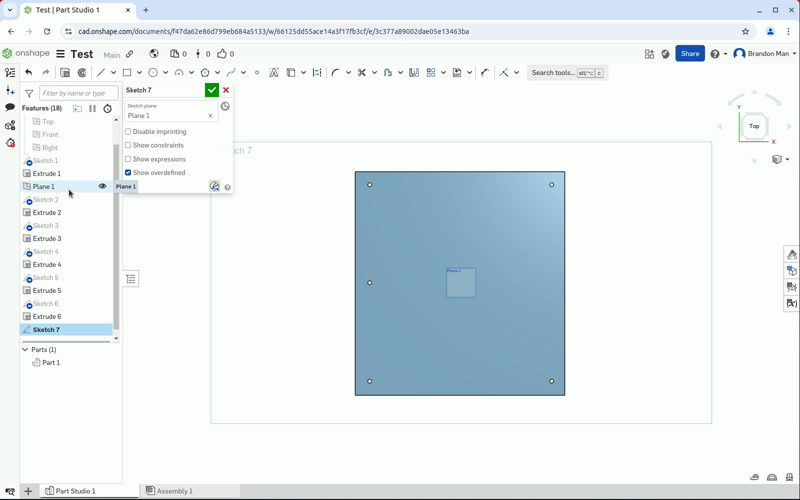
mouse_move(73, 352)
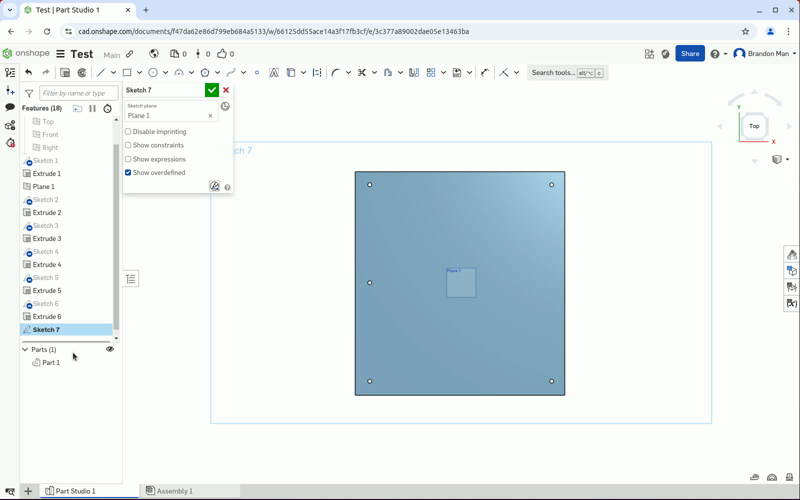
key(y)
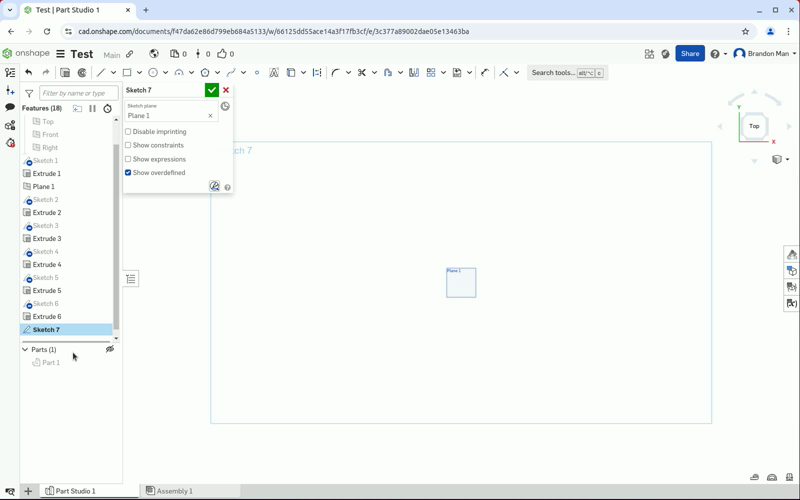
key(c)
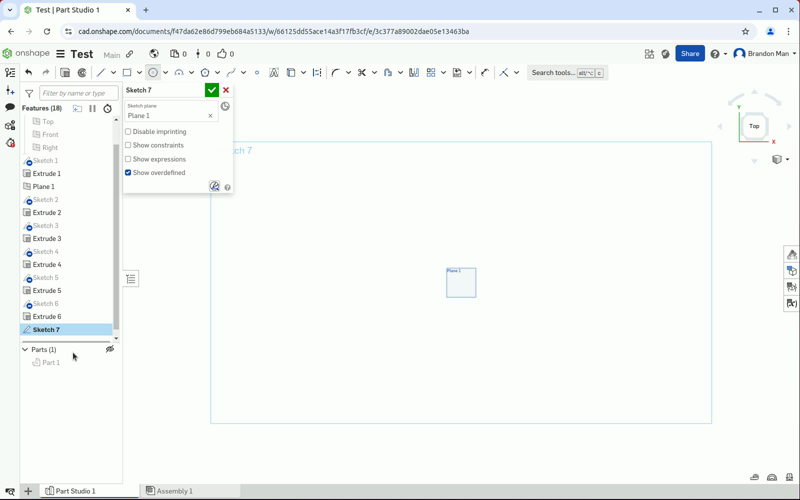
key_down(shift)
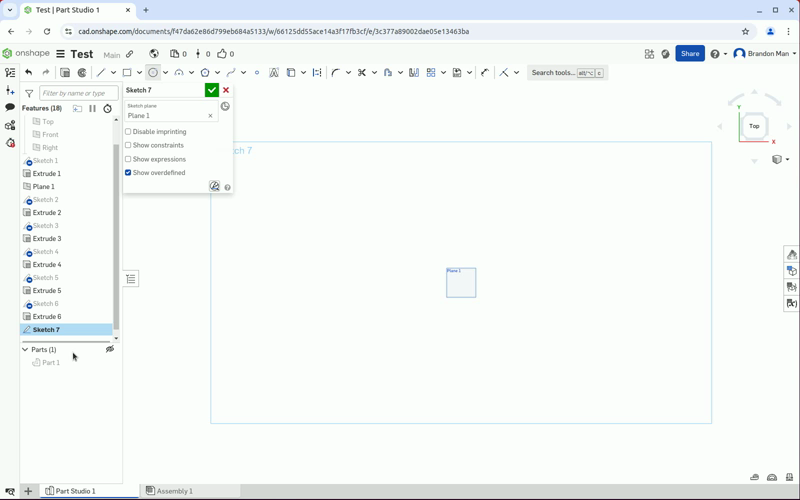
mouse_move(551, 282)
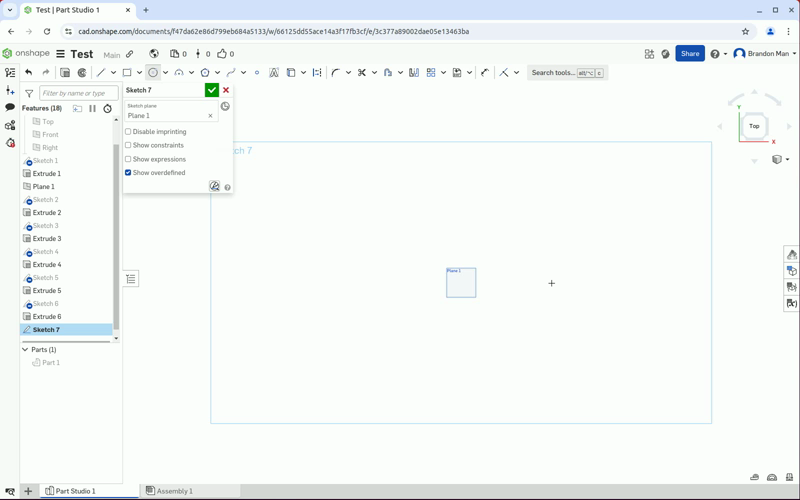
click(551, 282)
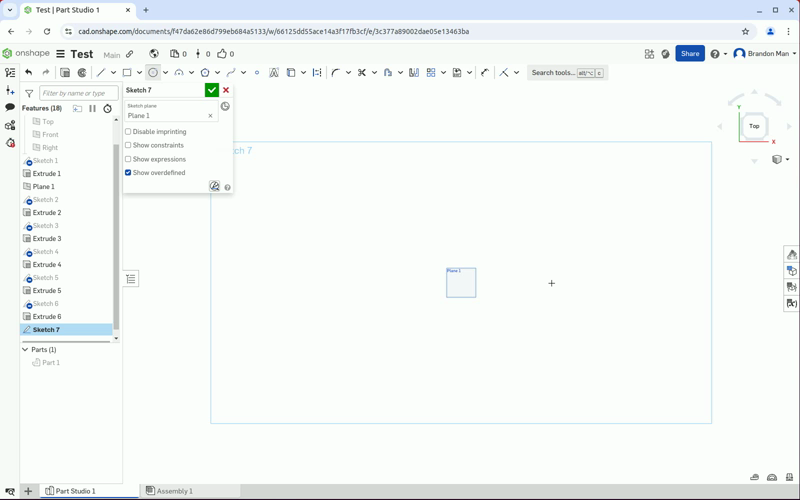
key_up(shift)
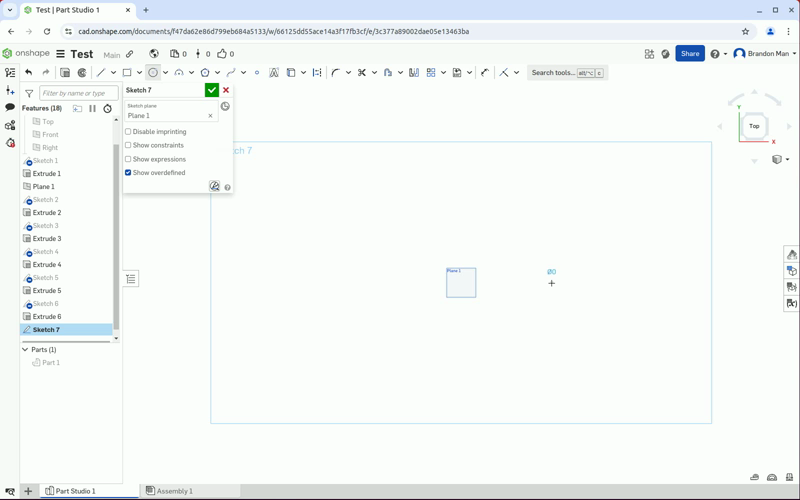
mouse_move(553, 282)
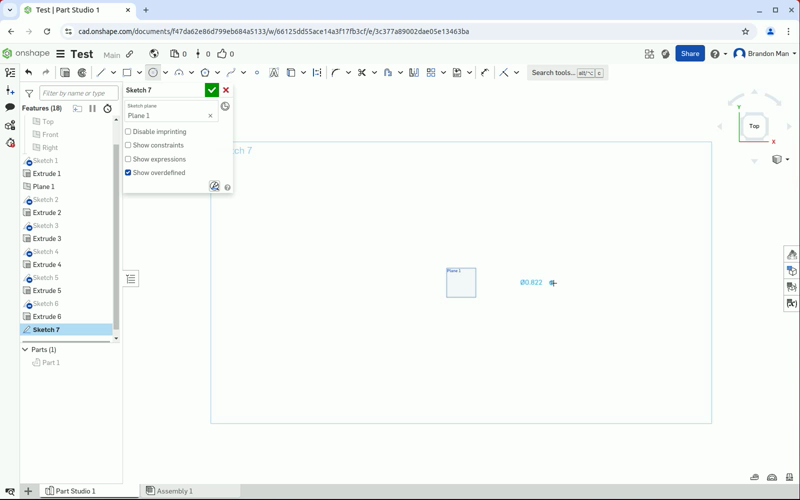
scroll(6)
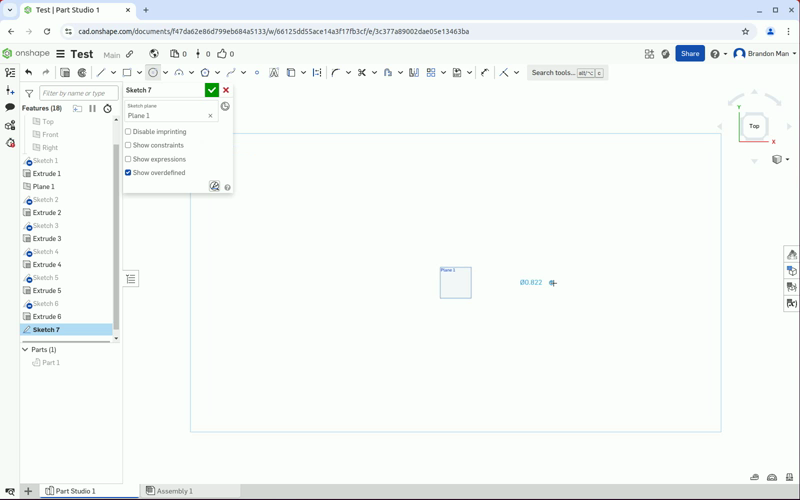
scroll(6)
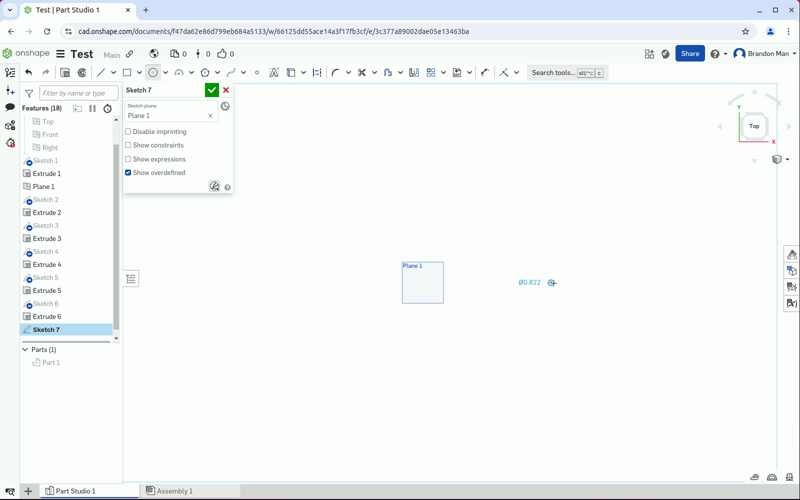
scroll(6)
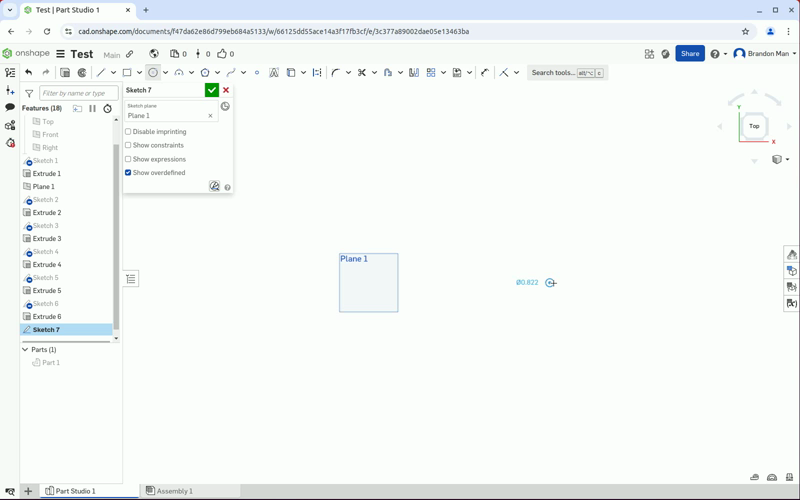
scroll(6)
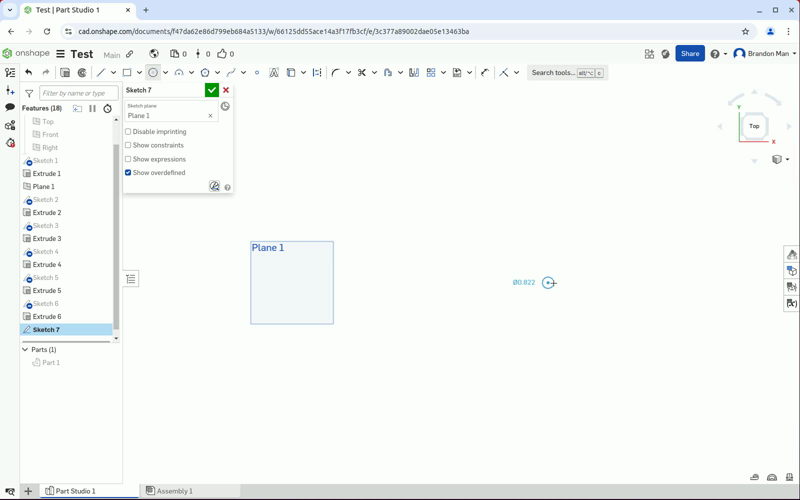
scroll(6)
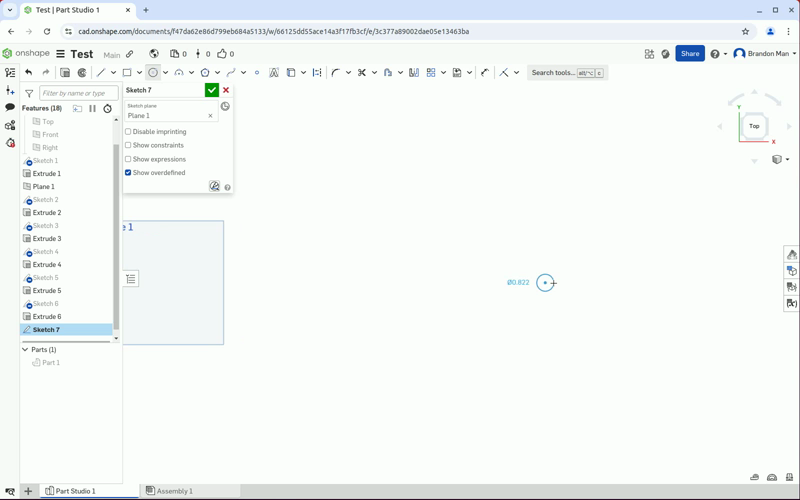
scroll(6)
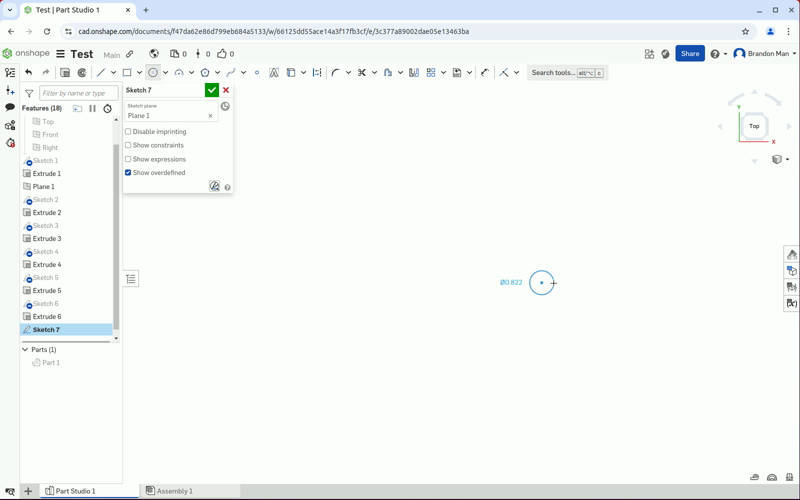
scroll(6)
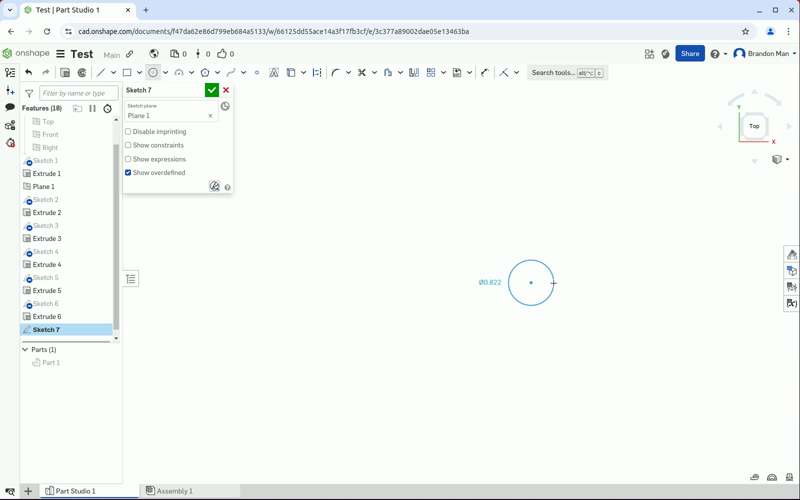
click(553, 282)
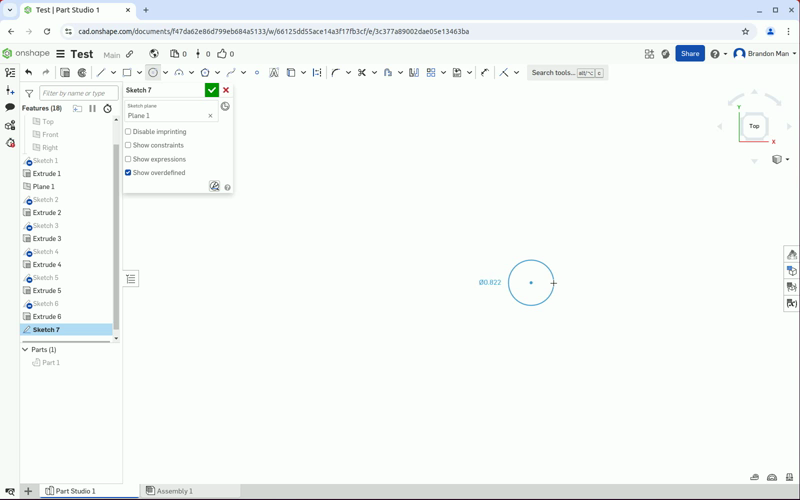
scroll(-6)
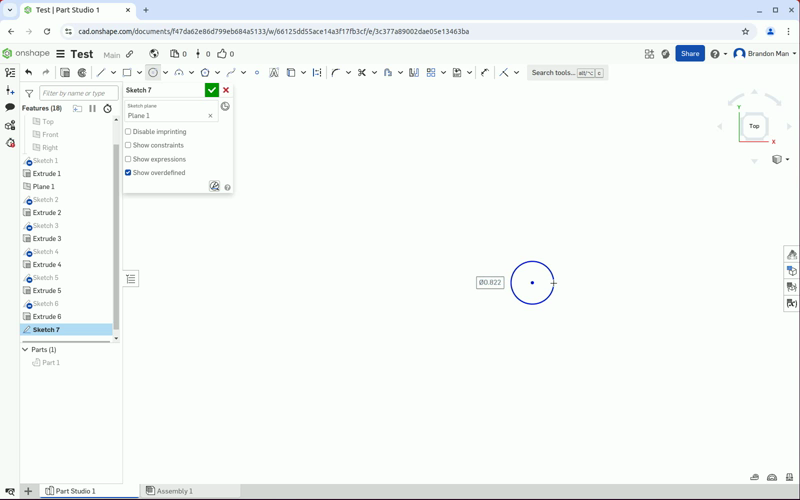
scroll(-6)
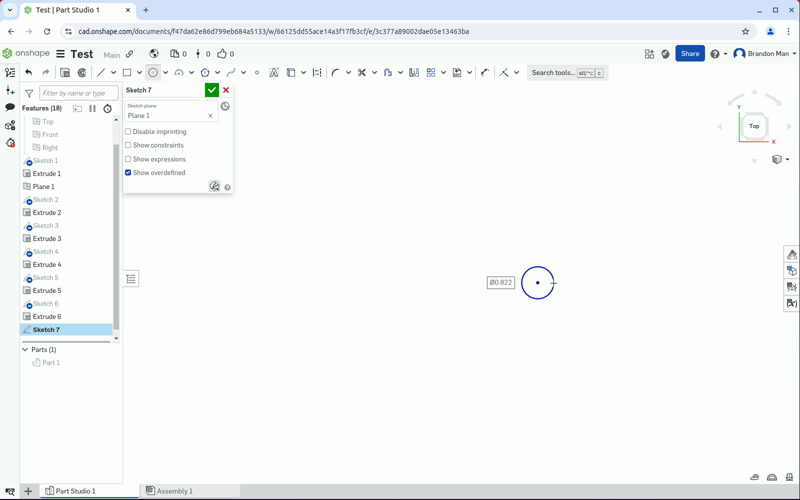
scroll(-6)
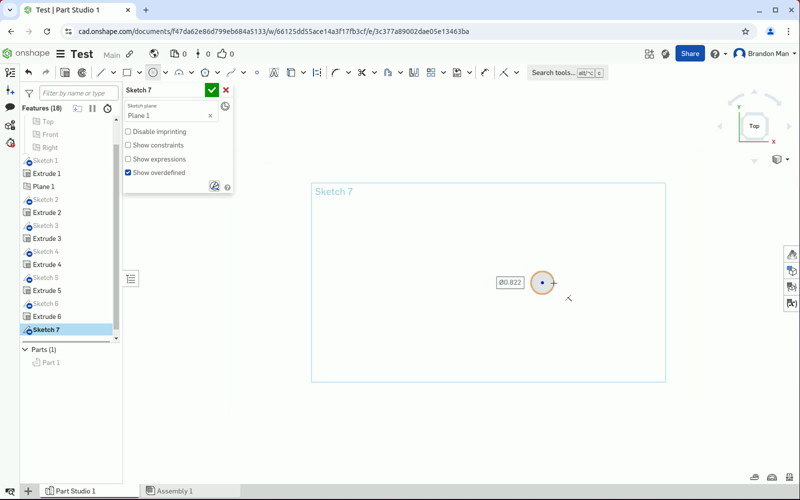
scroll(-6)
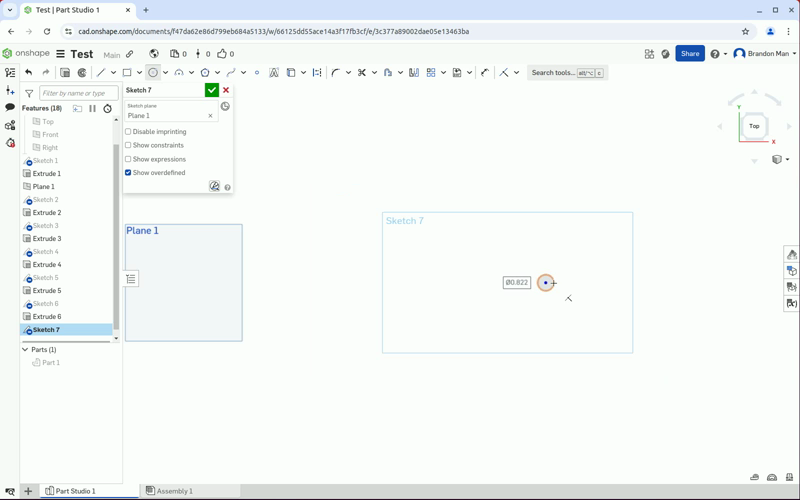
scroll(-6)
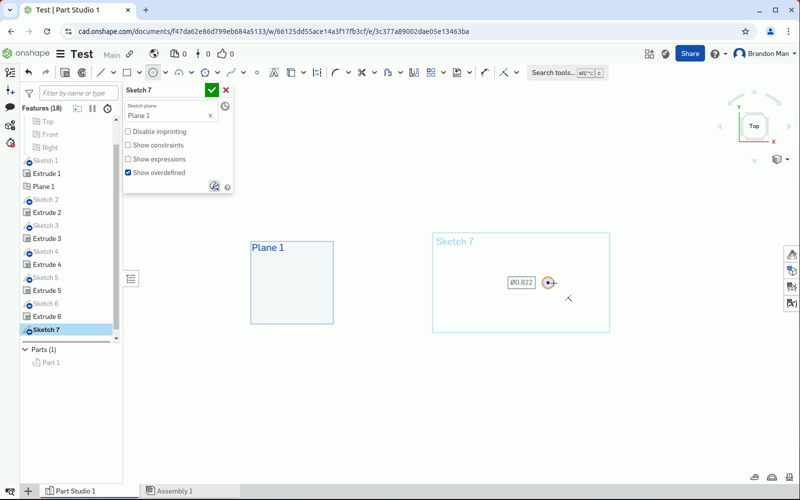
scroll(-6)
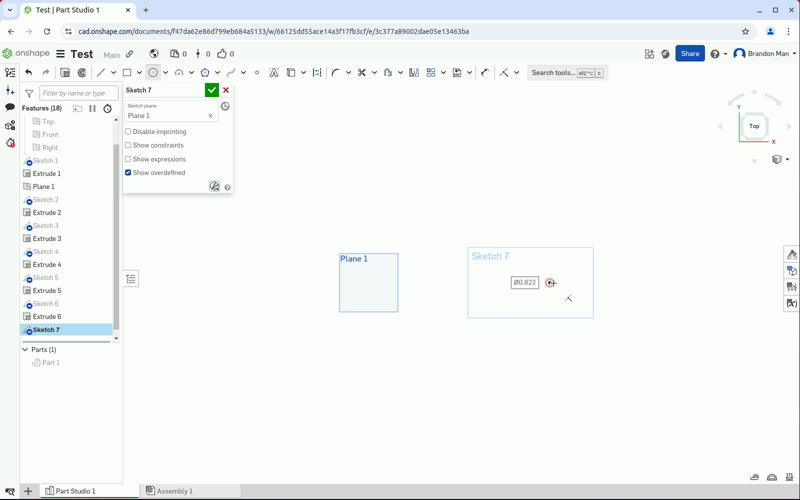
scroll(-6)
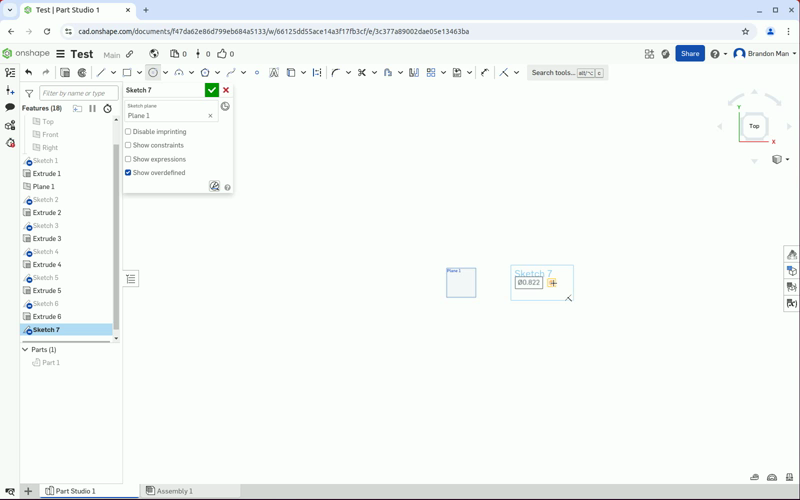
key(esc)
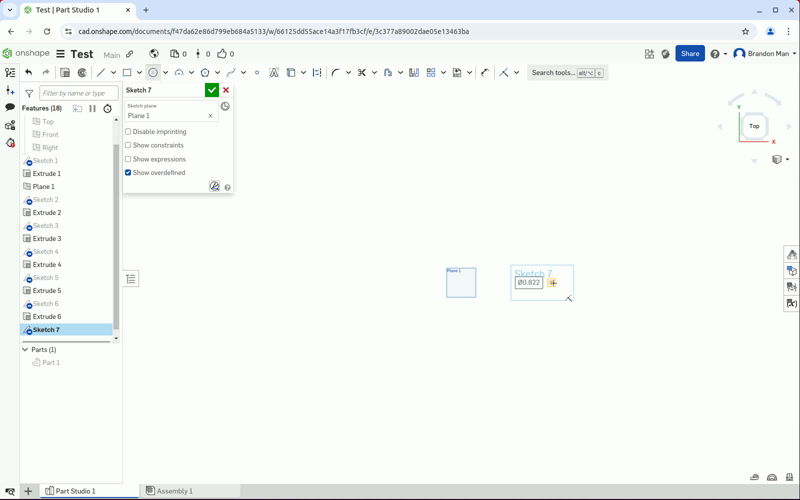
mouse_move(551, 282)
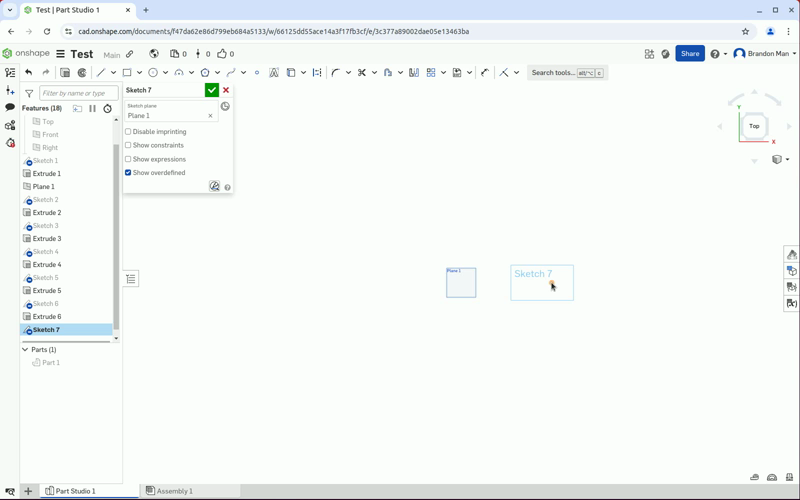
scroll(6)
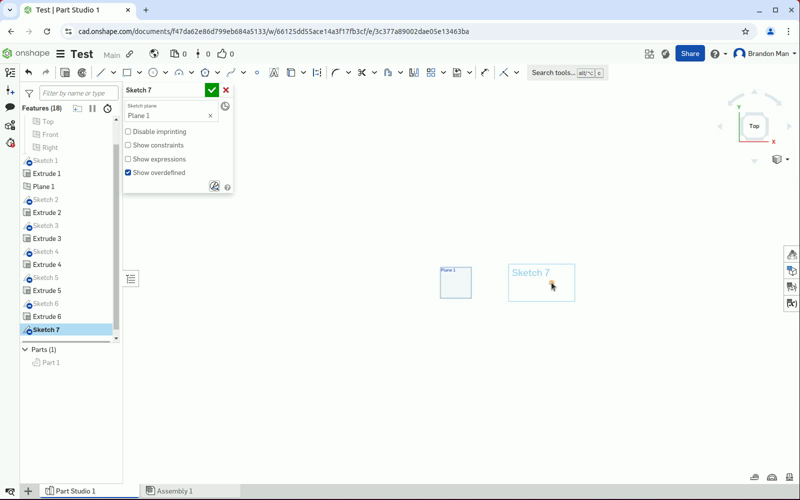
scroll(6)
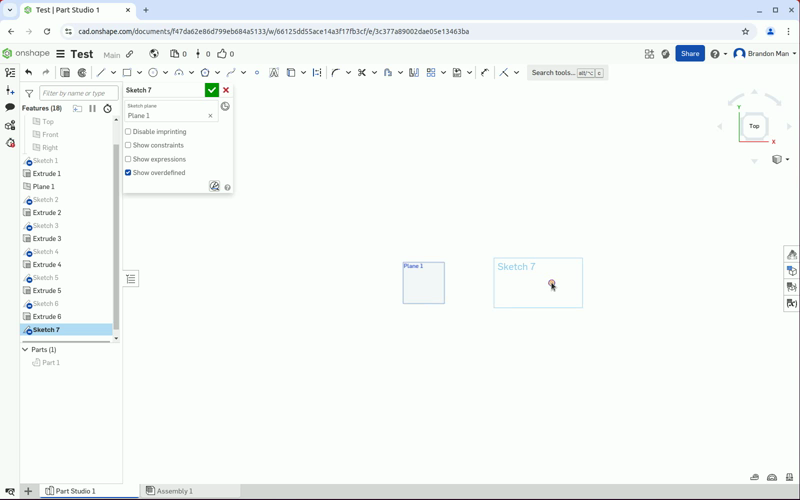
scroll(6)
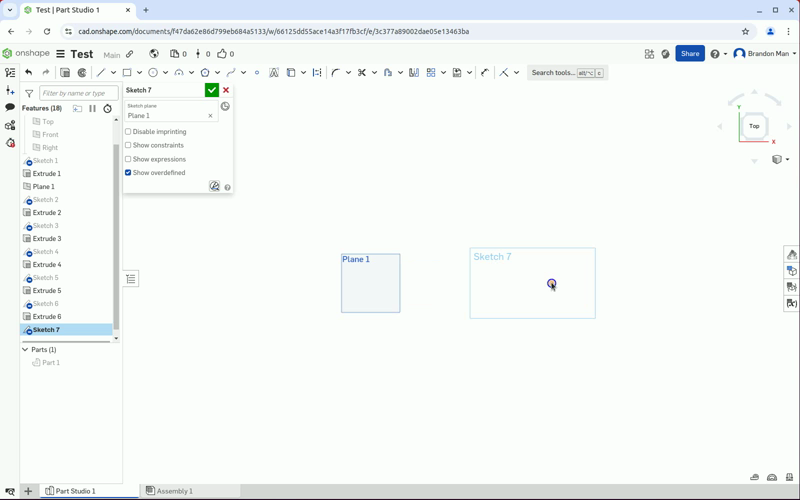
scroll(6)
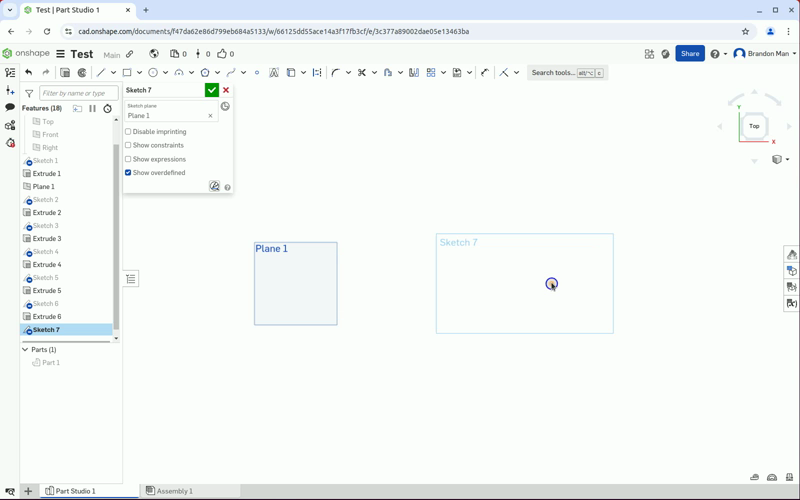
scroll(6)
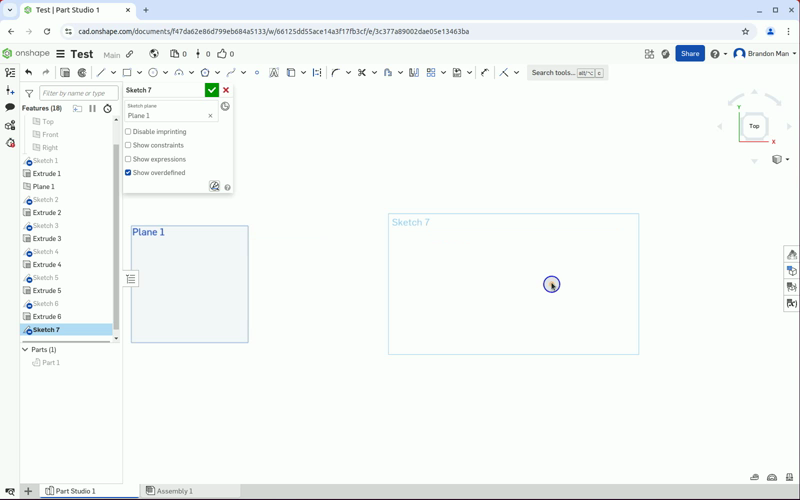
scroll(6)
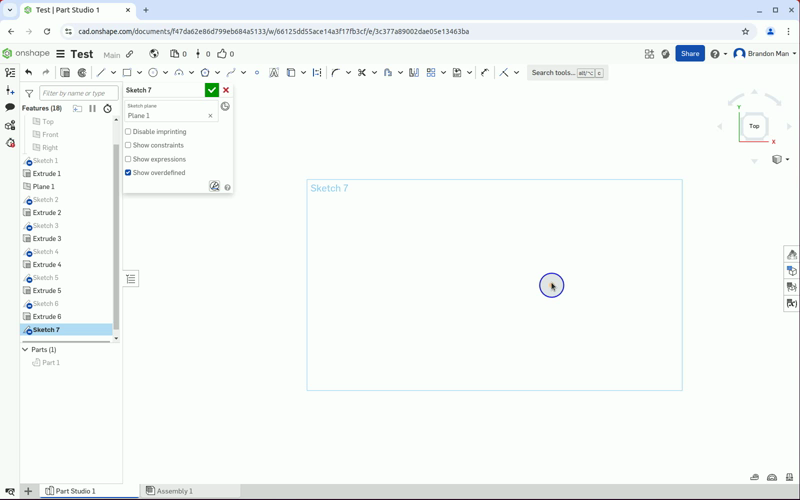
scroll(6)
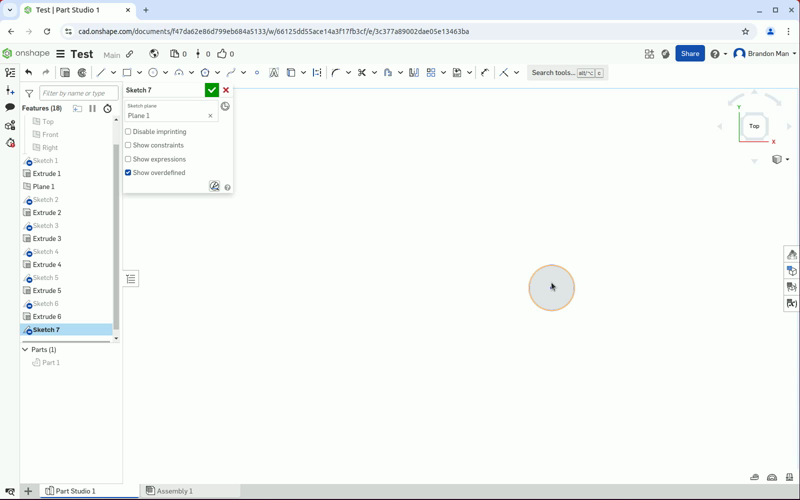
click(551, 282)
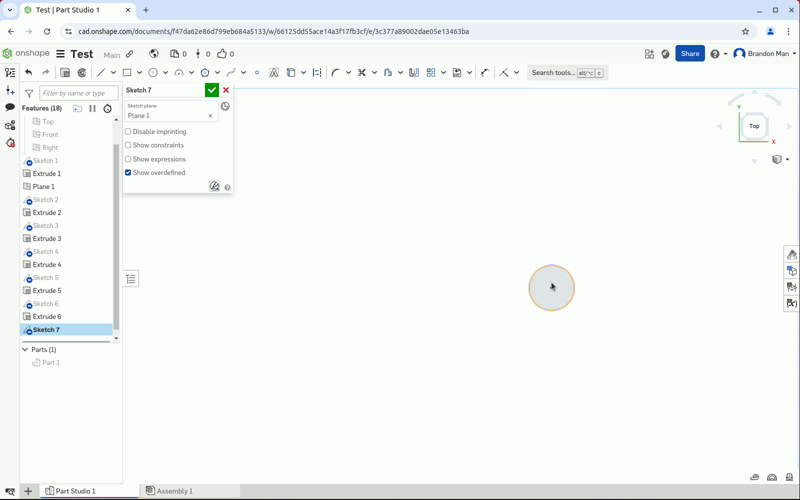
scroll(-6)
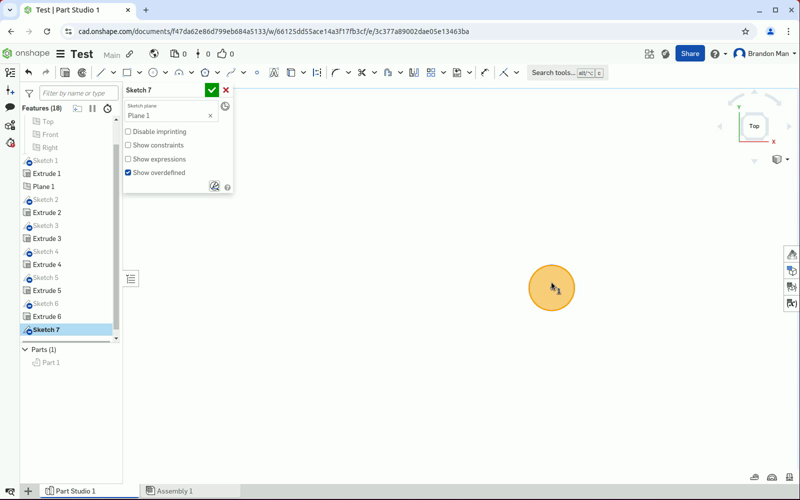
scroll(-6)
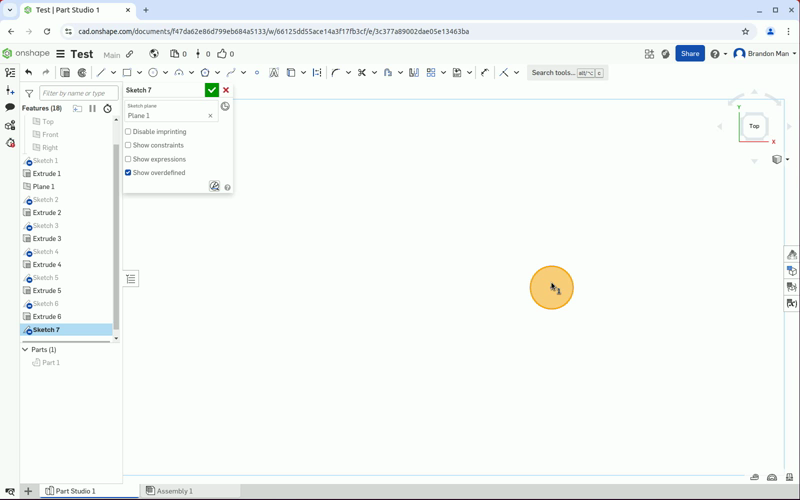
scroll(-6)
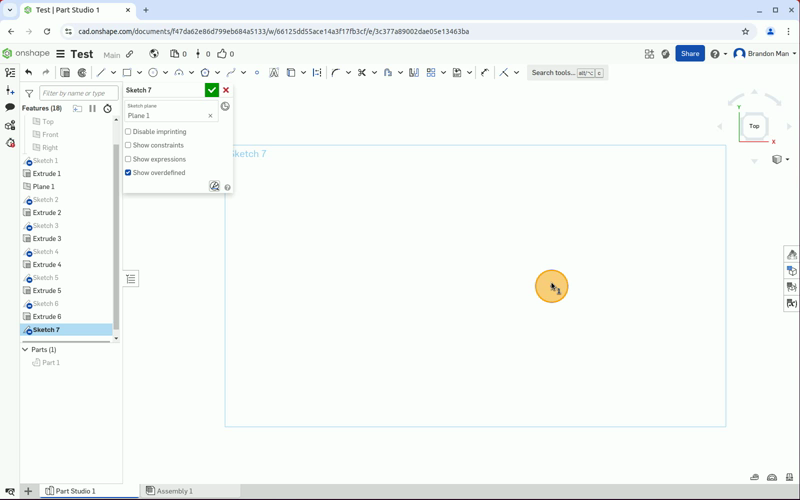
scroll(-6)
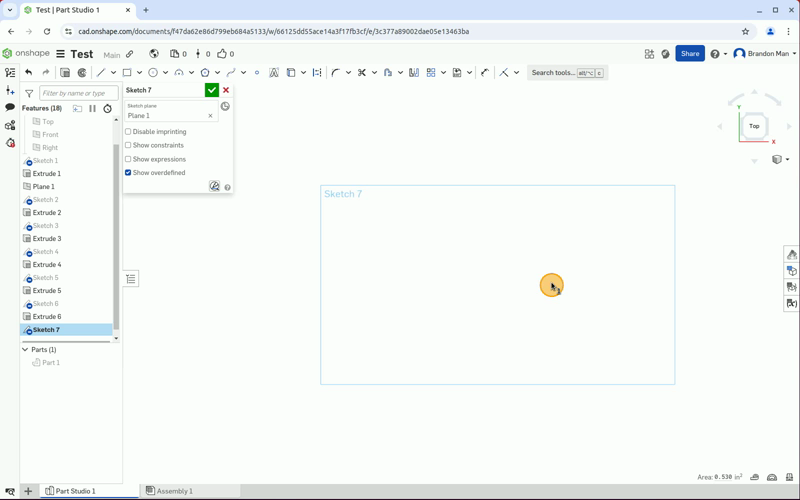
scroll(-6)
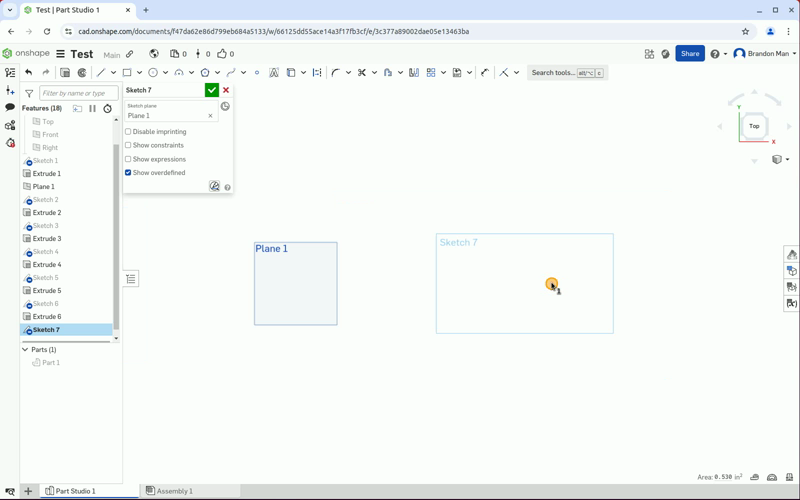
scroll(-6)
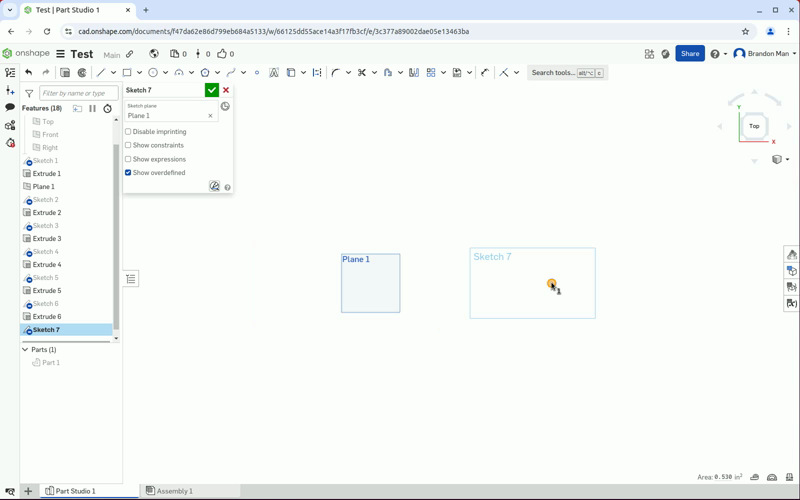
scroll(-6)
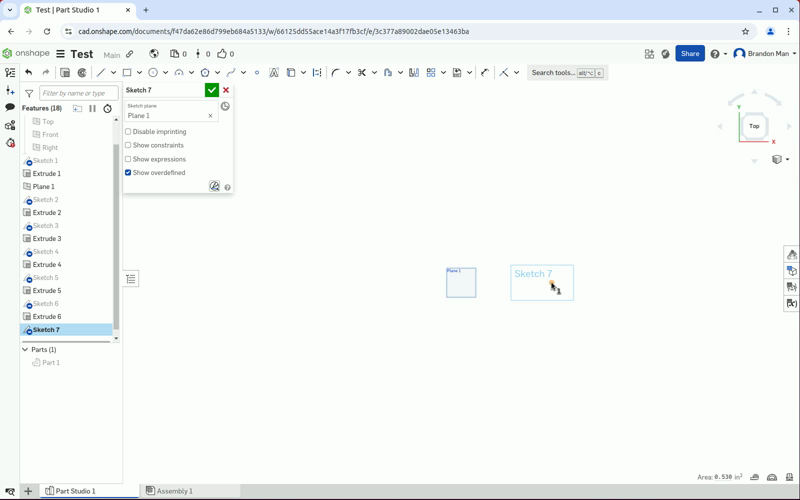
mouse_move(73, 352)
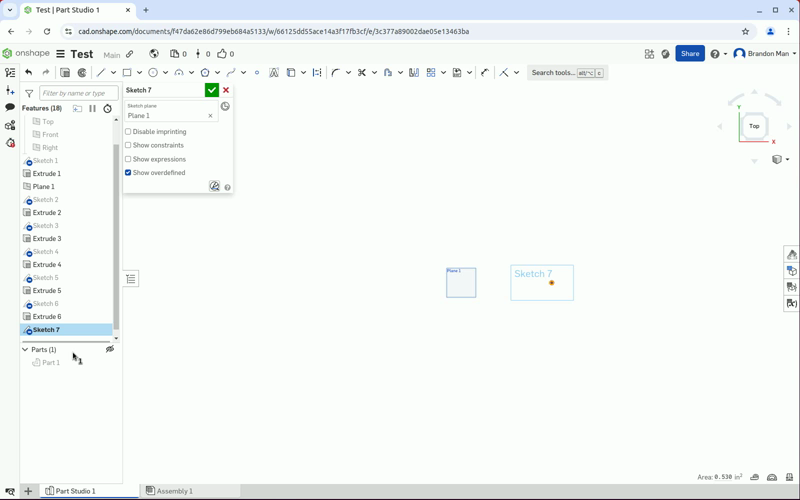
key(shift+y)
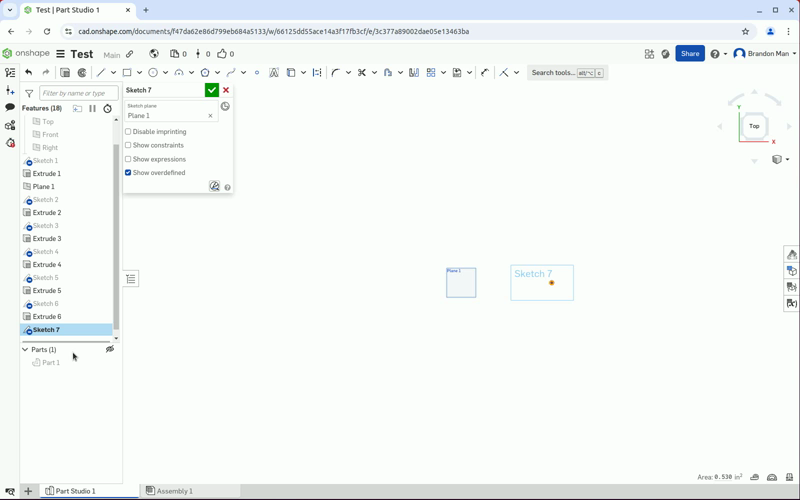
key(shift+e)
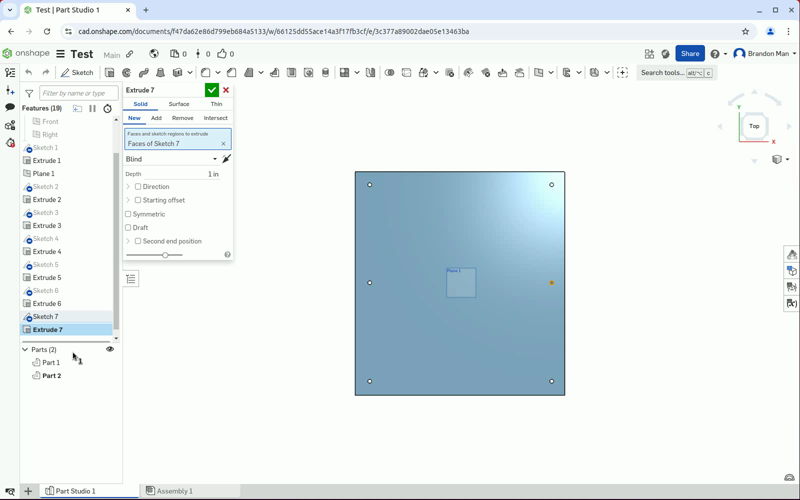
mouse_move(143, 106)
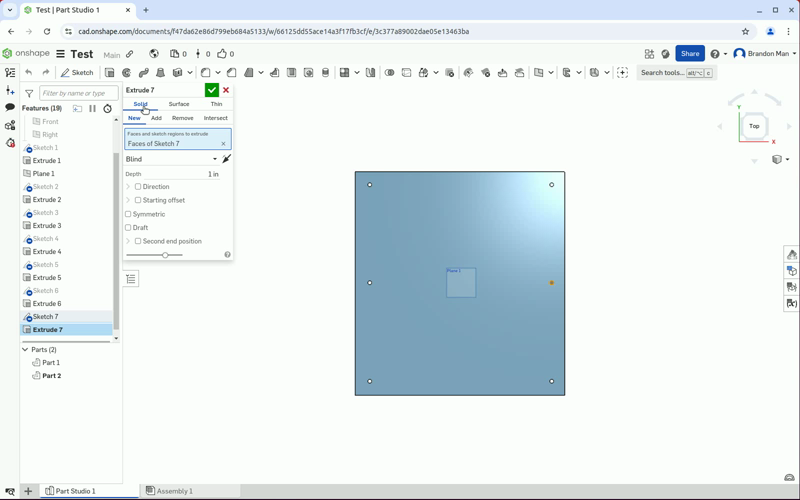
click(143, 106)
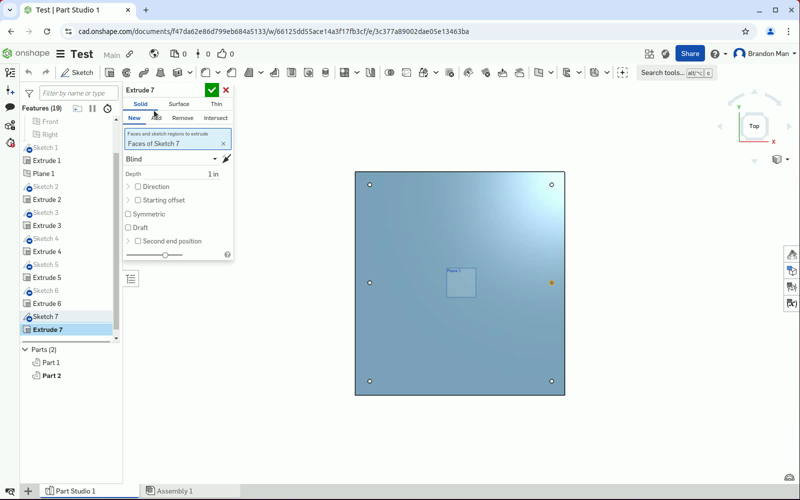
mouse_move(186, 120)
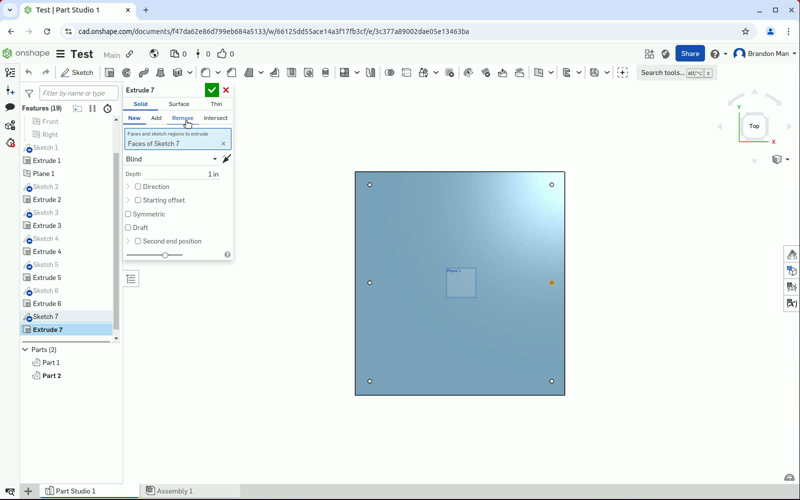
click(186, 120)
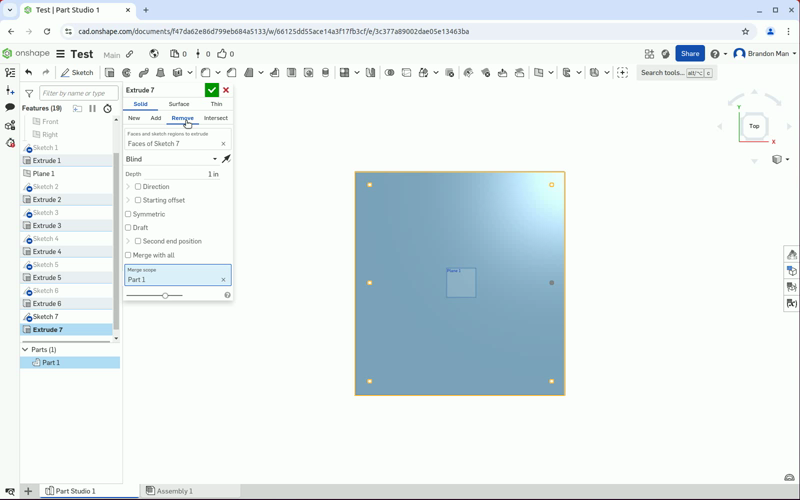
key(tab, 4)
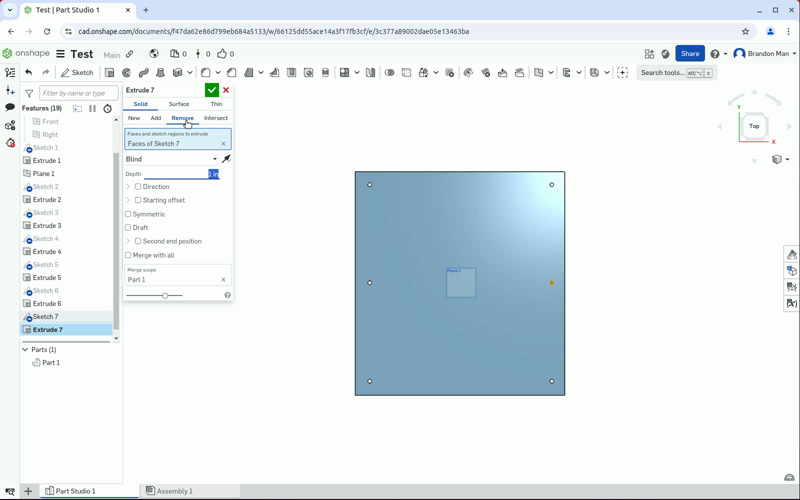
text(7.462)
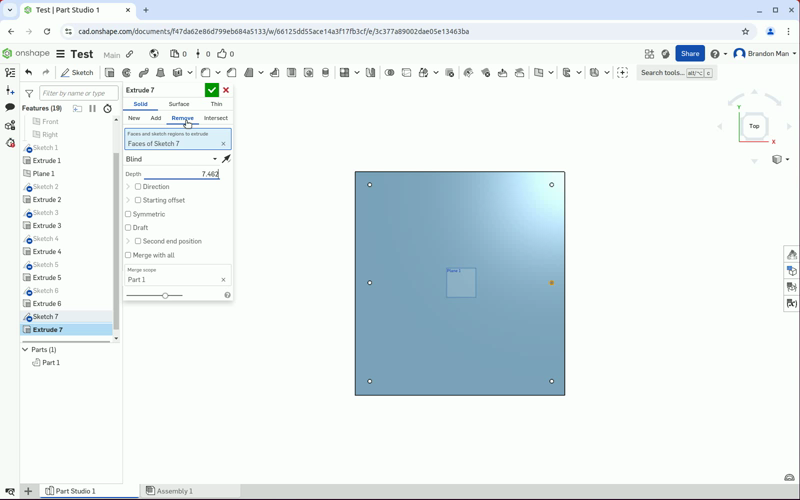
key(tab, 6)
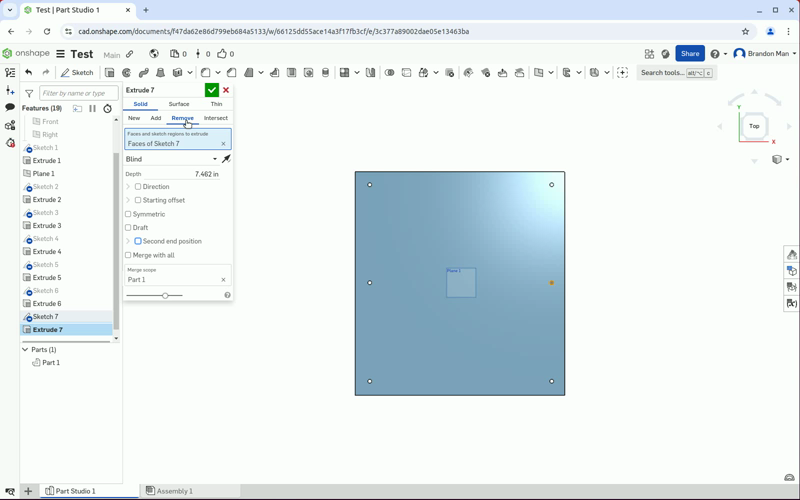
key(space)
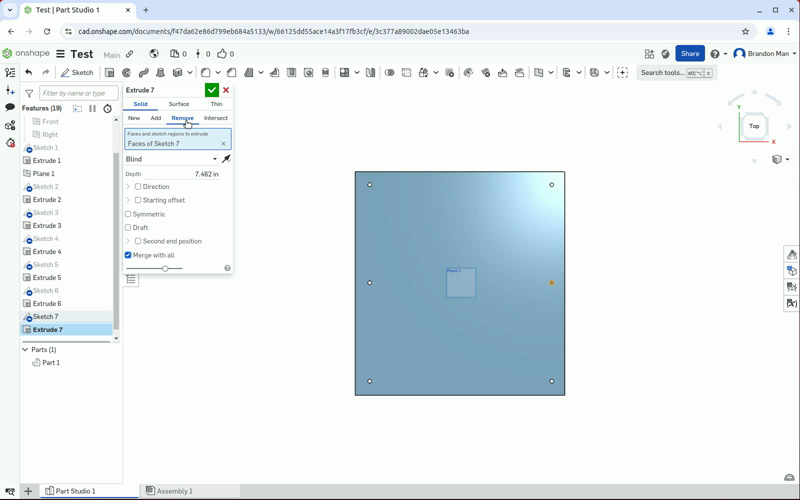
key(enter)
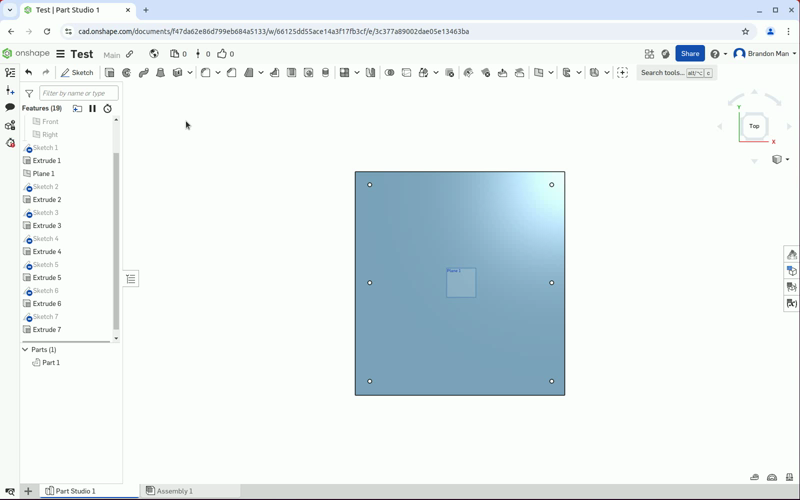
key(shift+h)
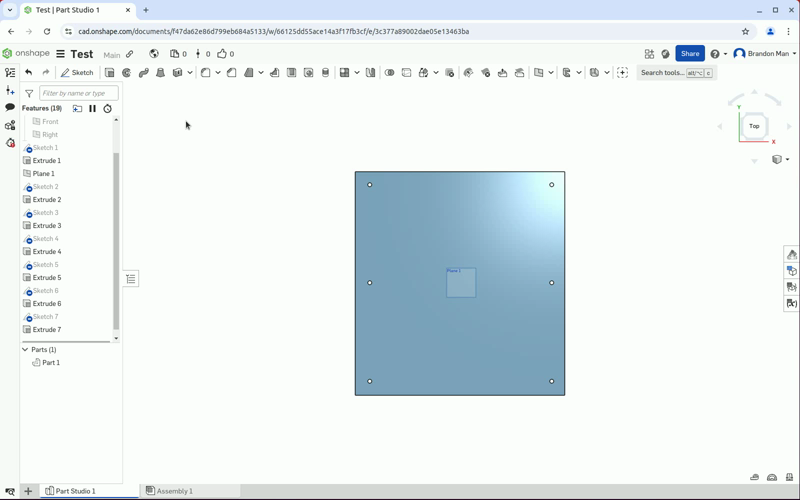
key(shift+h)
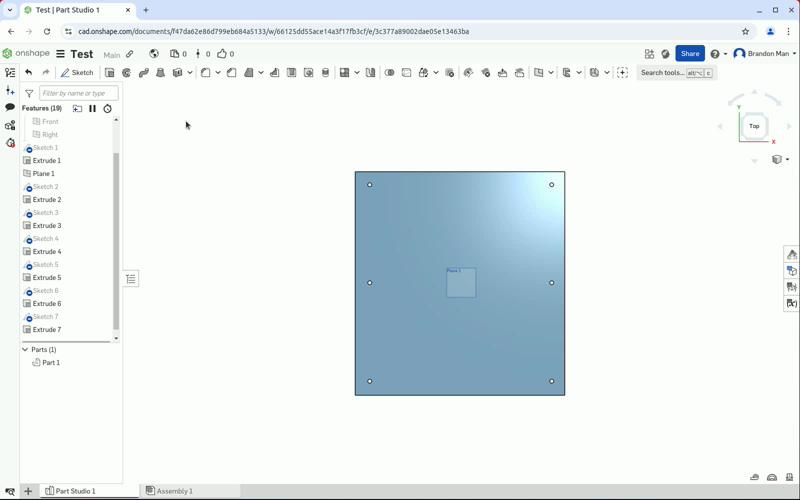
mouse_move(69, 150)
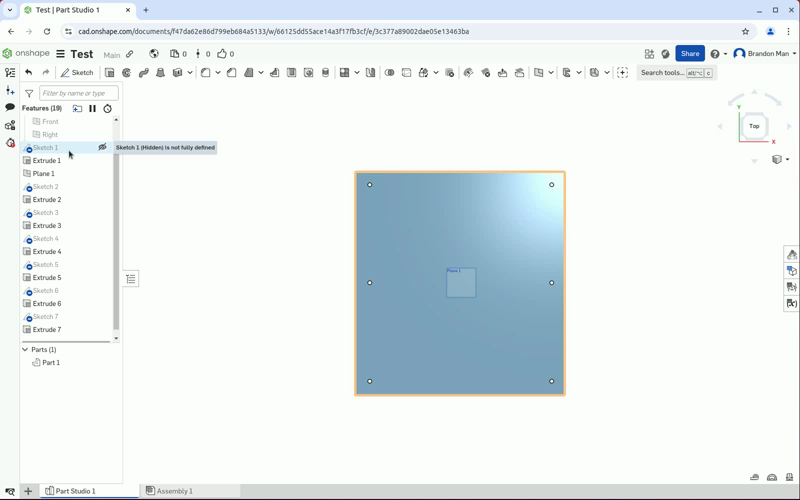
click(69, 150)
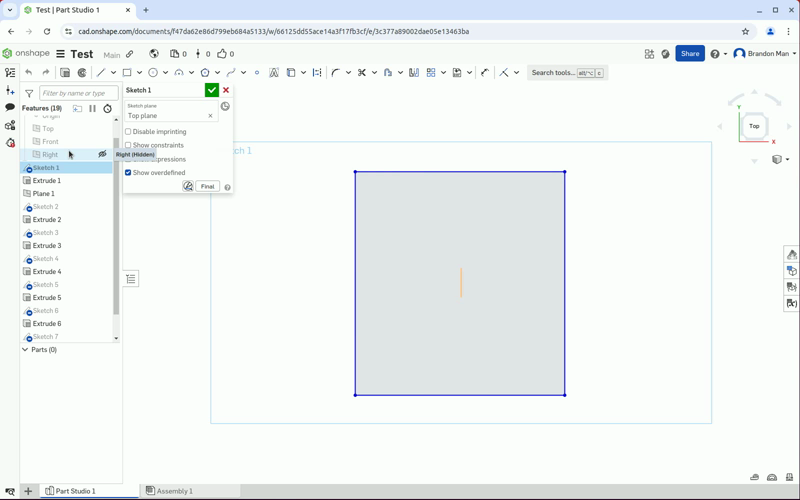
mouse_move(229, 92)
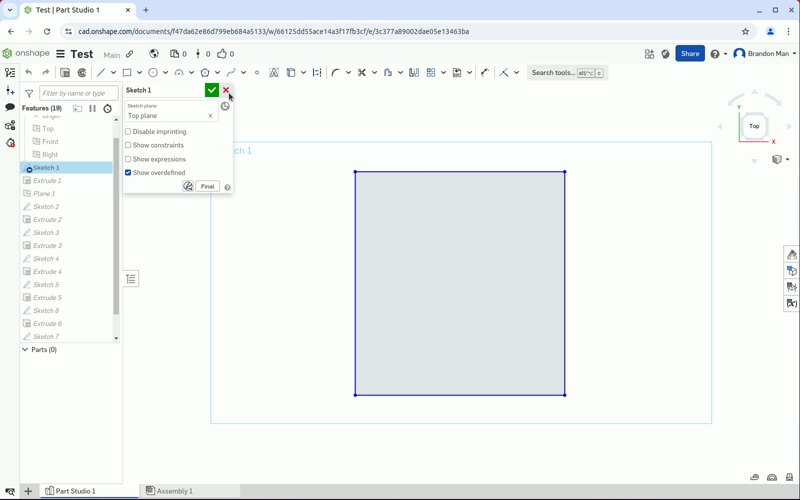
click(229, 92)
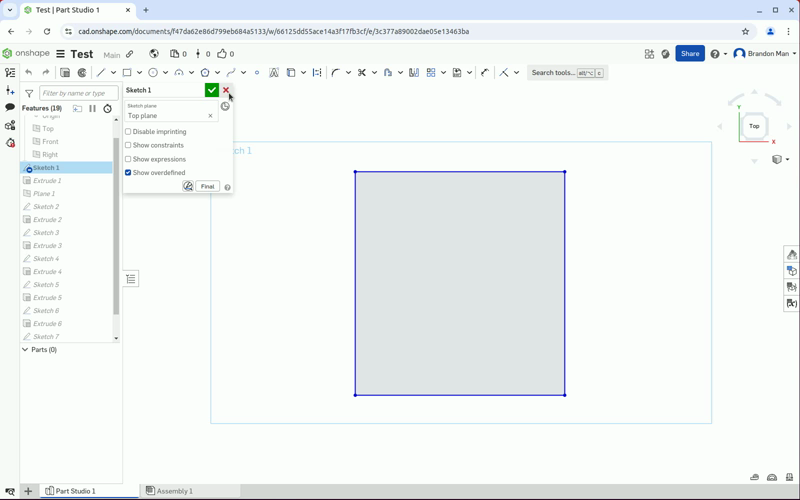
key(shift+s)
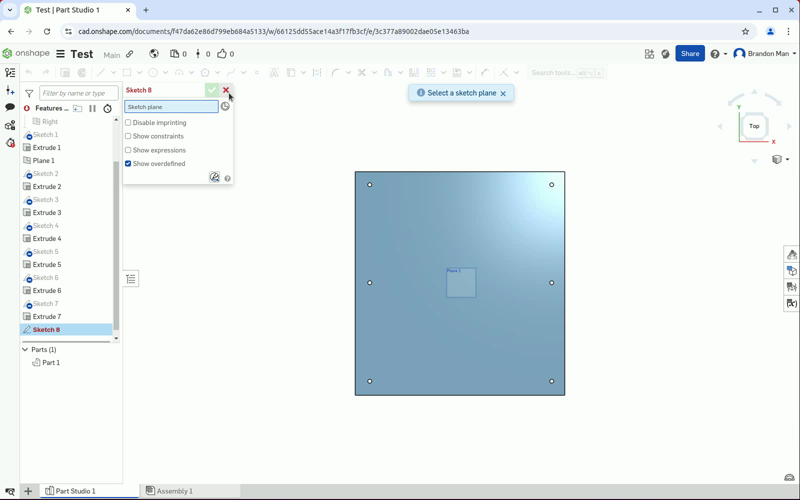
mouse_move(69, 163)
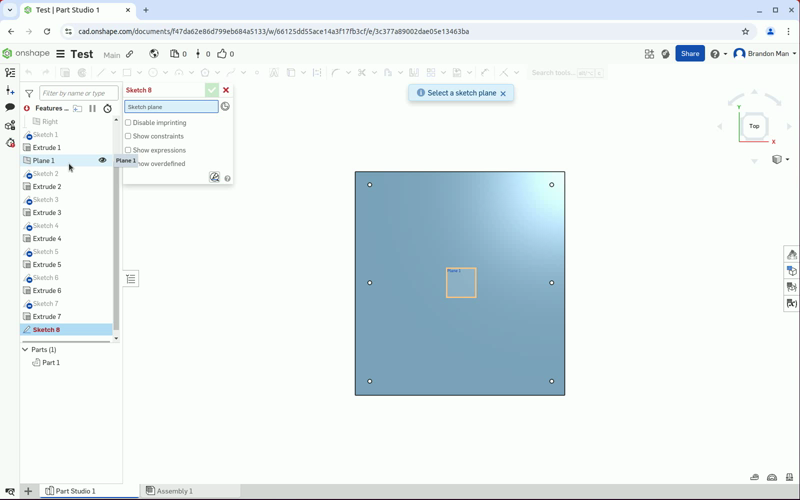
click(69, 163)
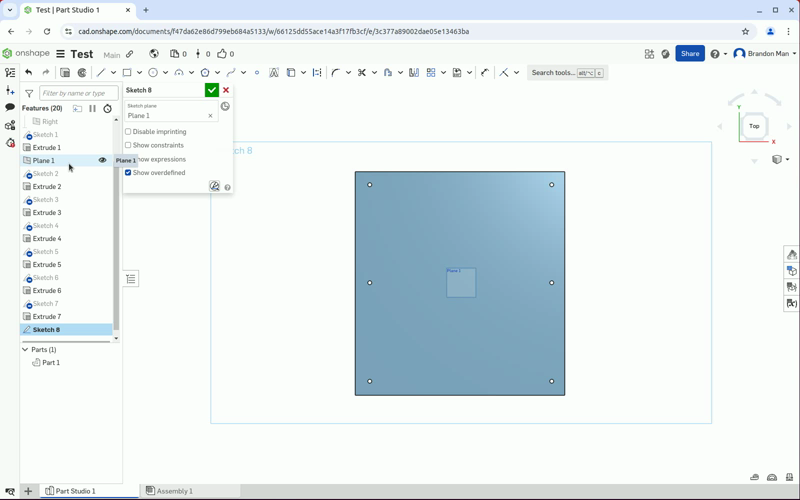
mouse_move(73, 352)
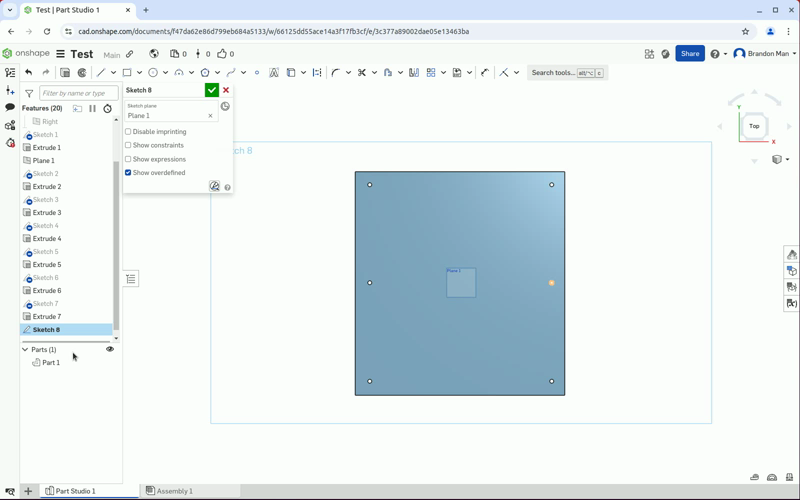
key(y)
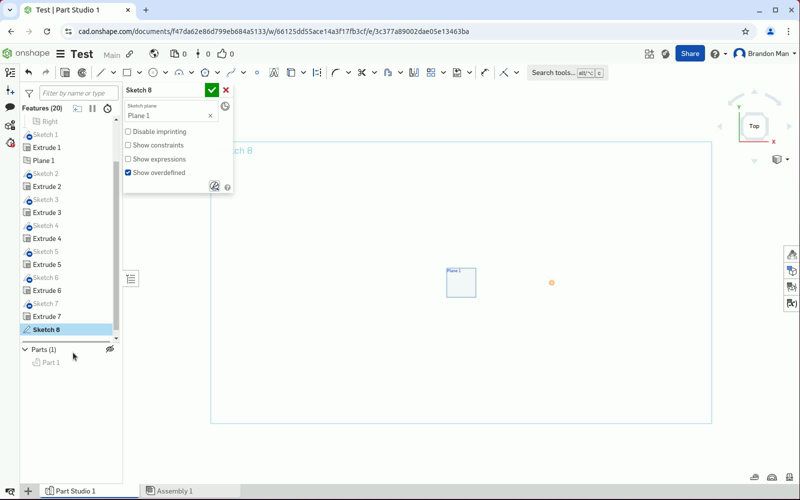
key(c)
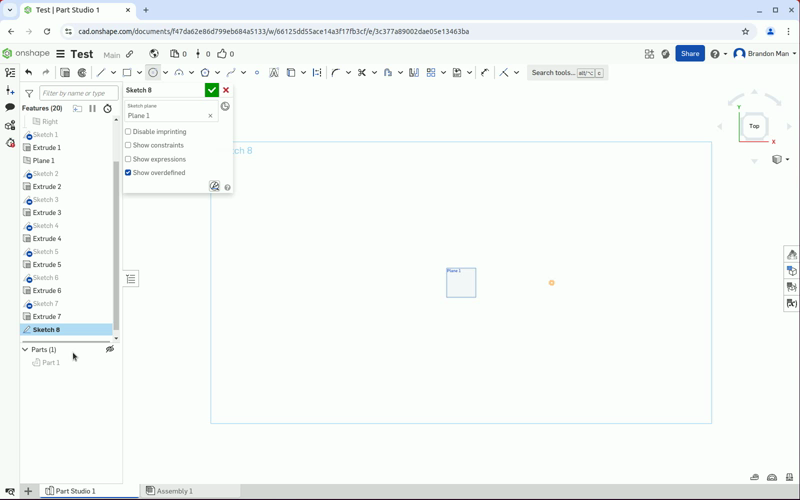
key_down(shift)
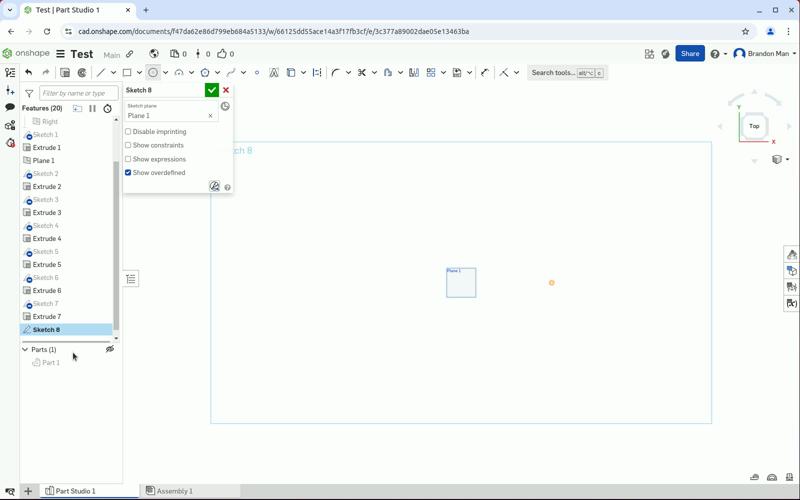
mouse_move(461, 282)
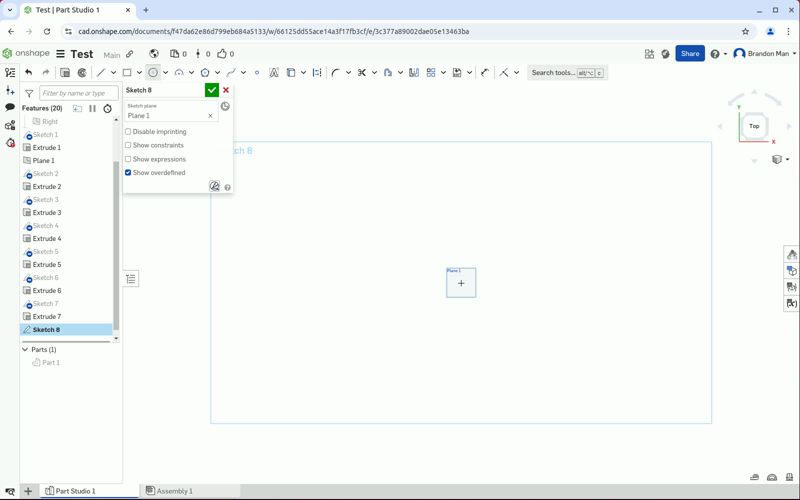
click(461, 282)
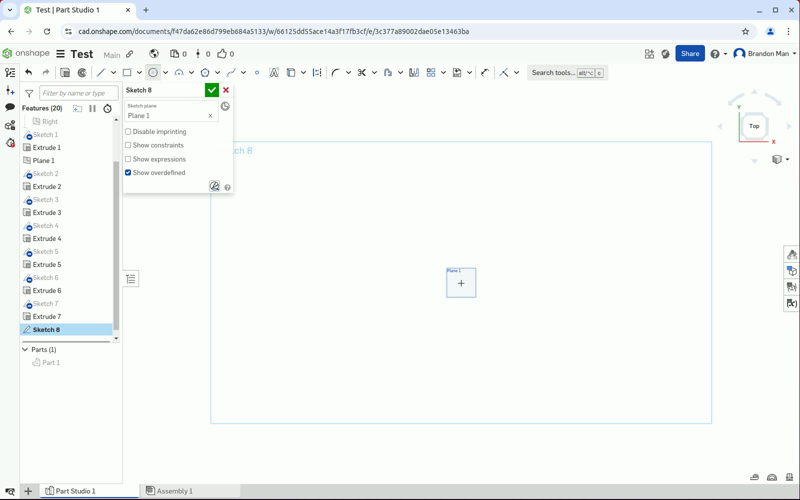
key_up(shift)
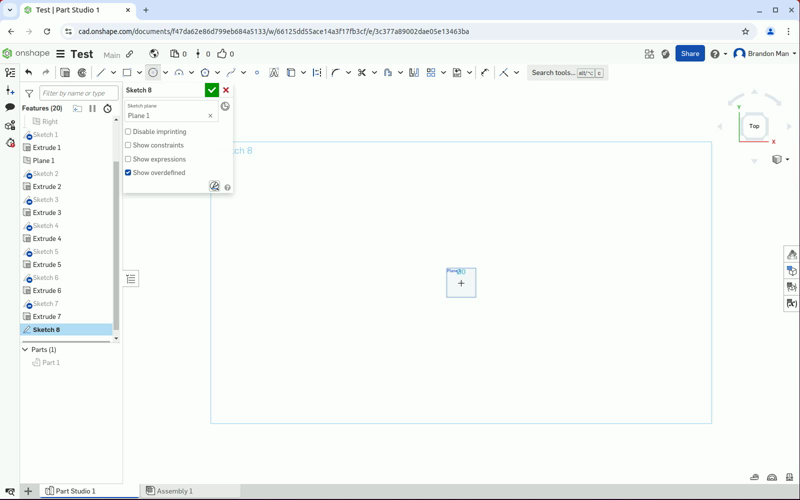
mouse_move(463, 282)
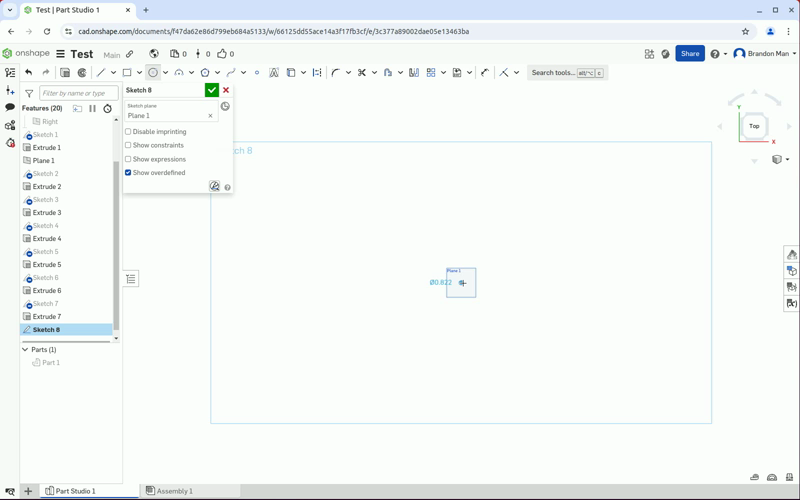
scroll(6)
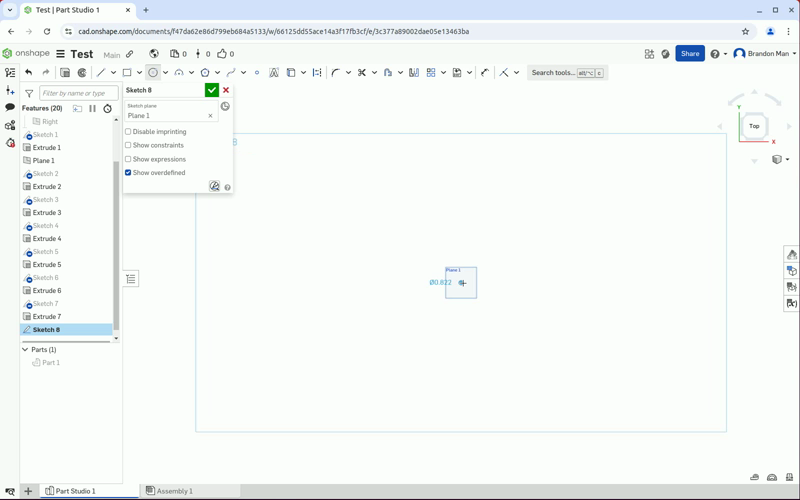
scroll(6)
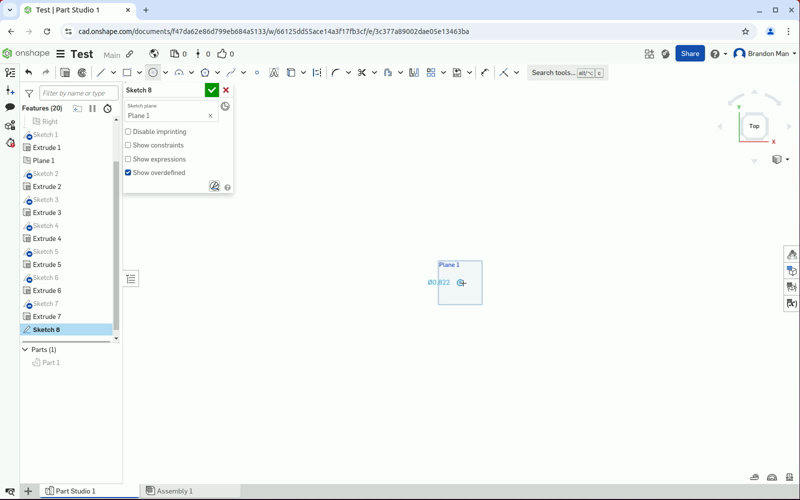
scroll(6)
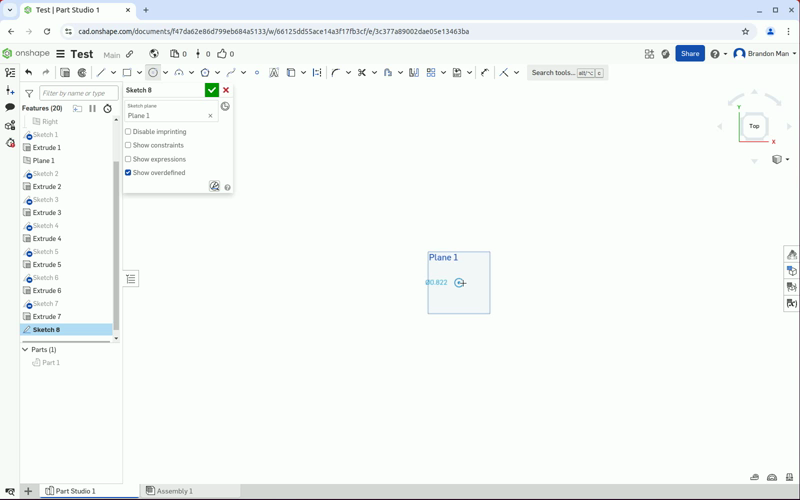
scroll(6)
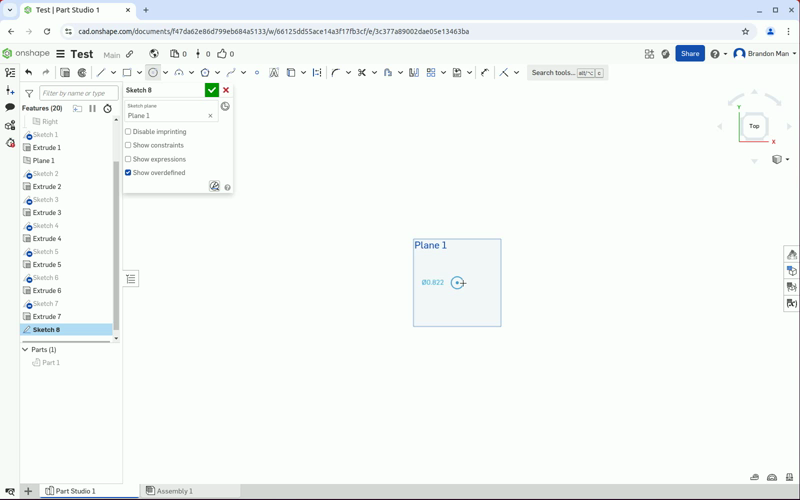
scroll(6)
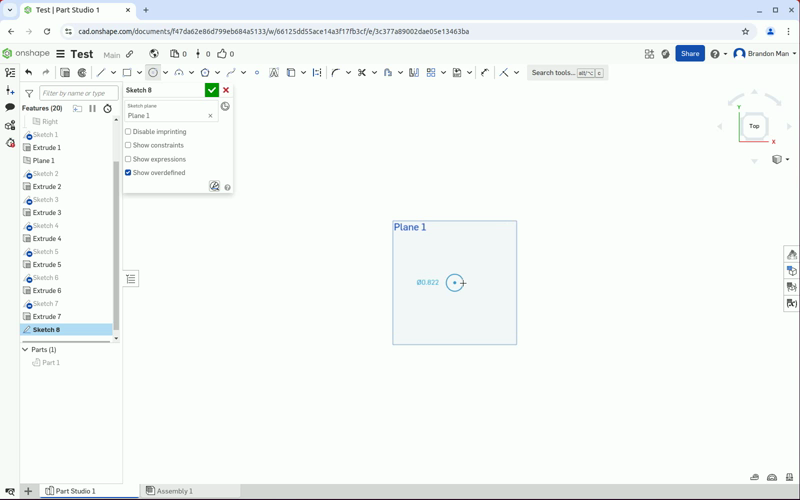
scroll(6)
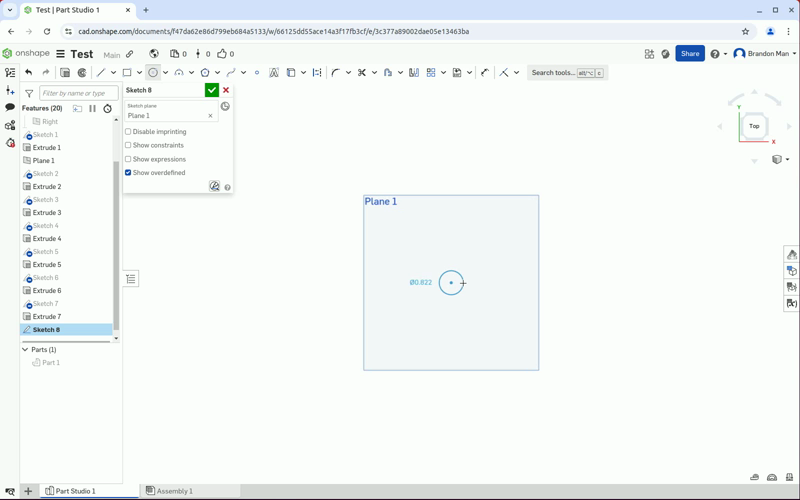
scroll(6)
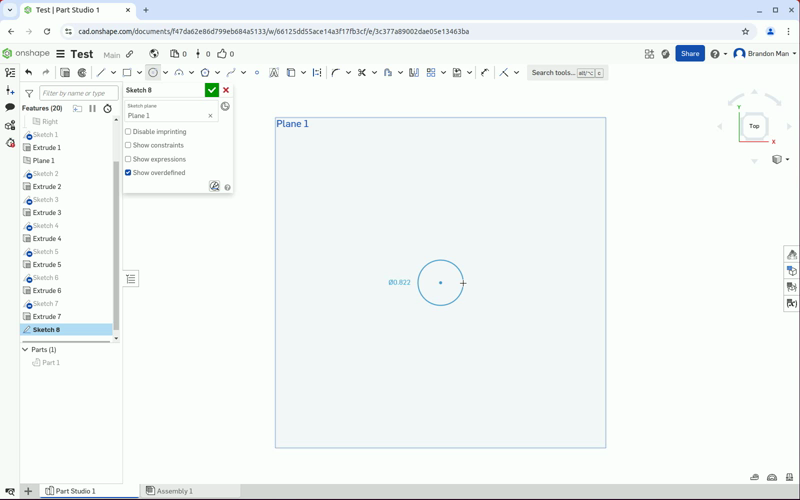
click(463, 282)
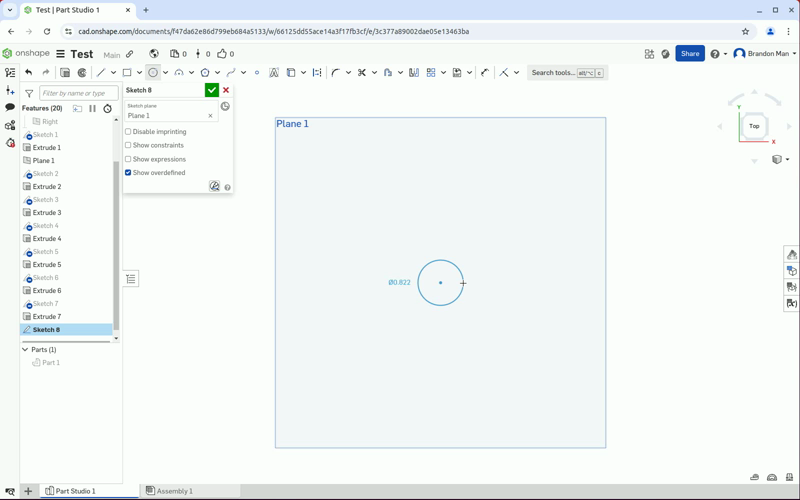
scroll(-6)
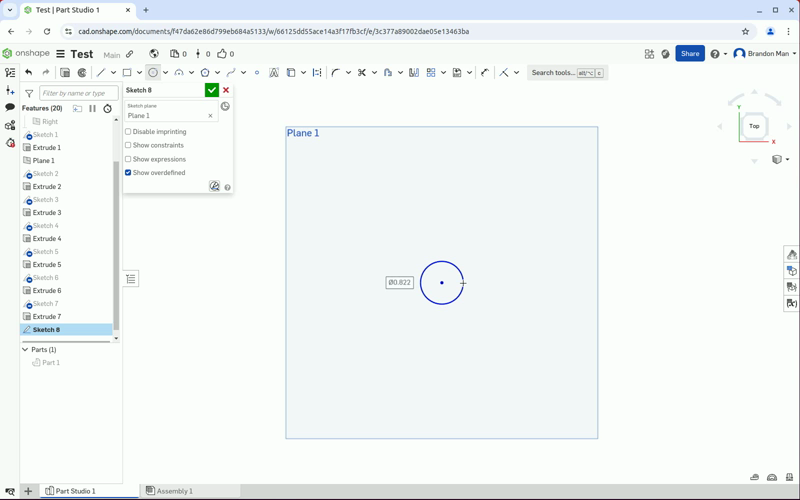
scroll(-6)
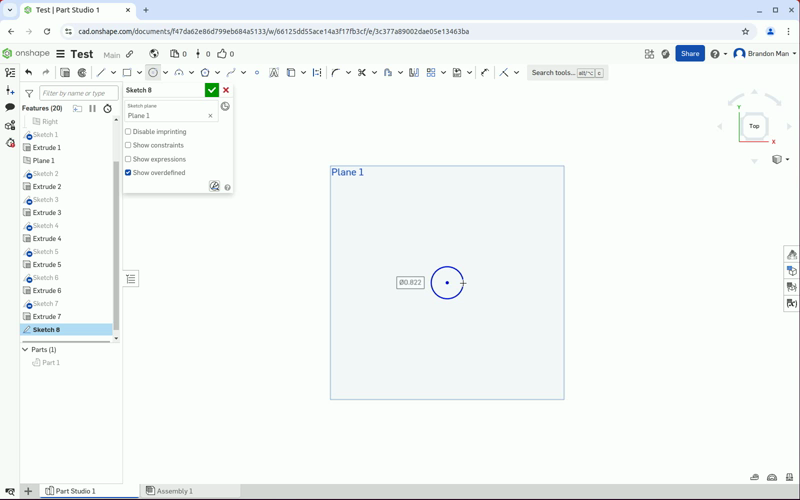
scroll(-6)
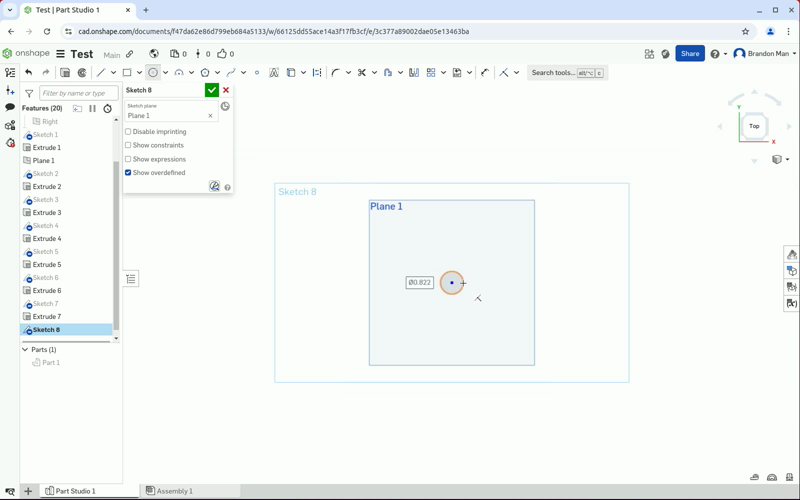
scroll(-6)
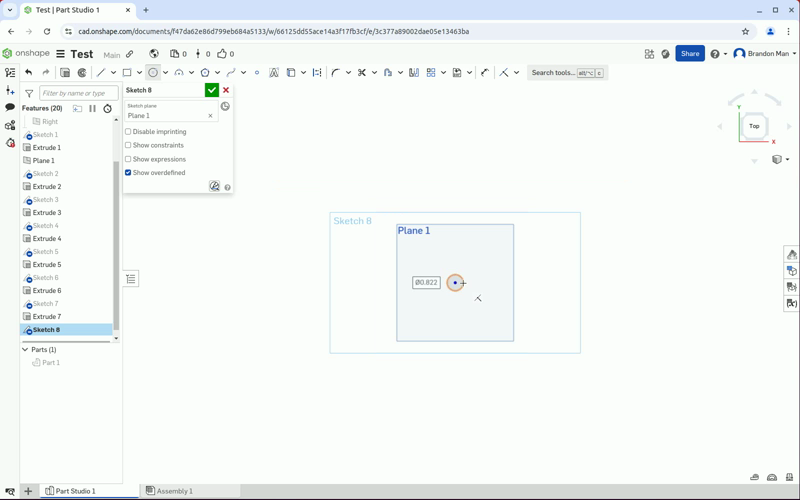
scroll(-6)
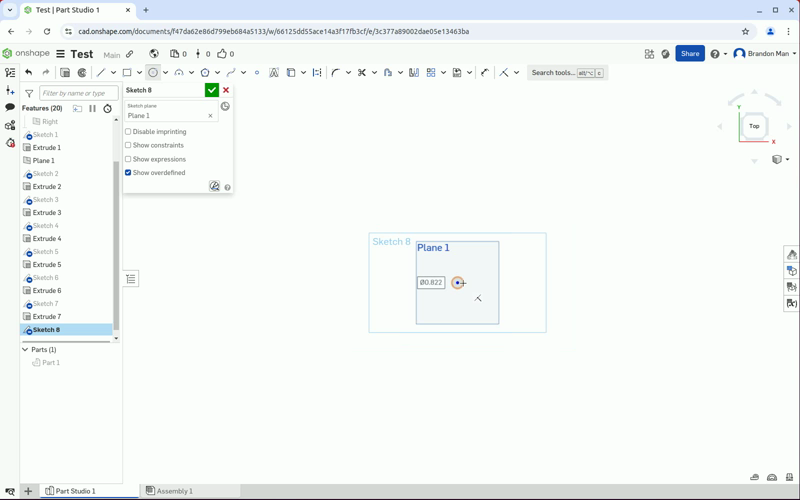
scroll(-6)
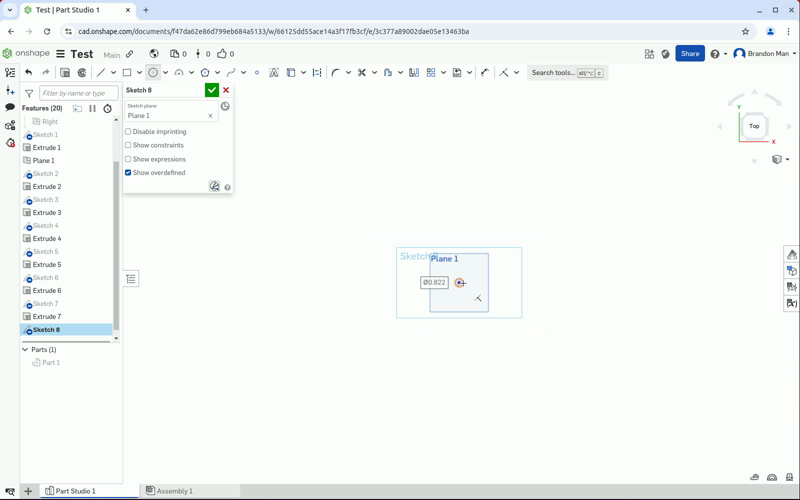
scroll(-6)
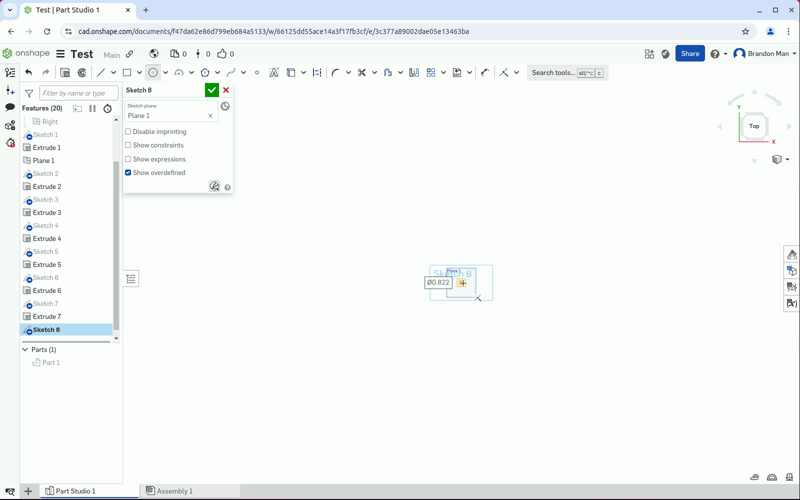
key(esc)
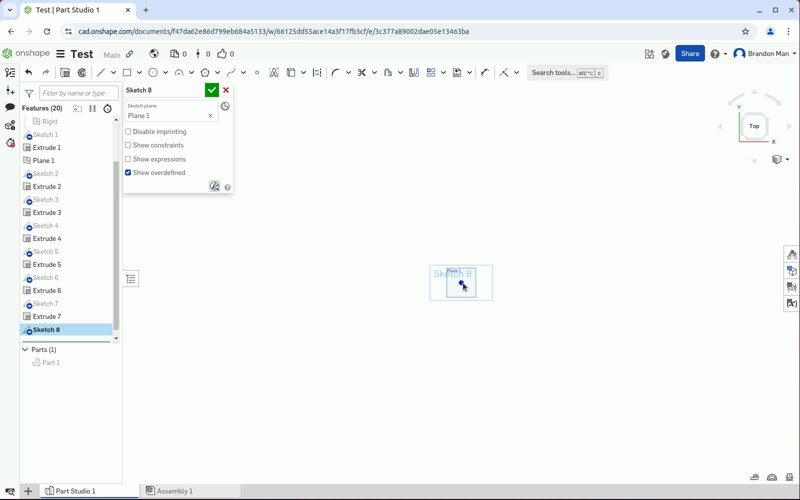
mouse_move(460, 282)
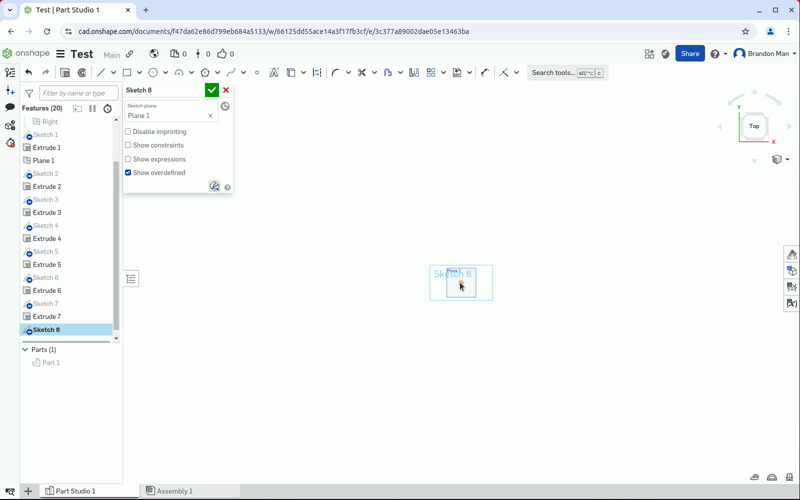
scroll(6)
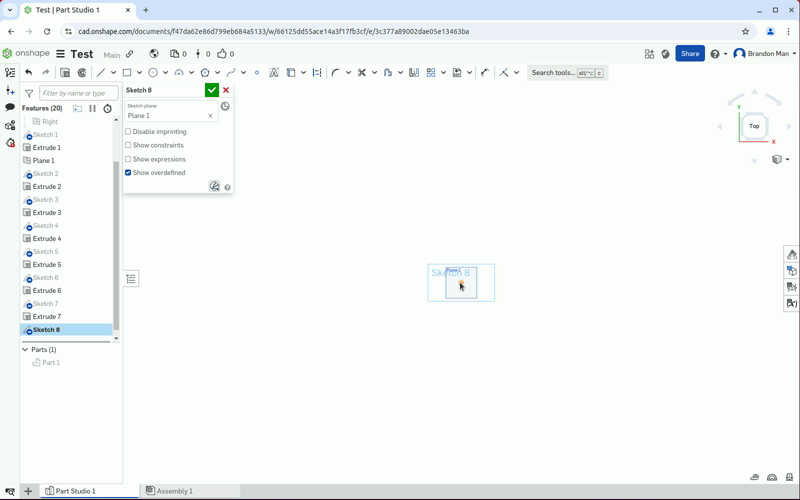
scroll(6)
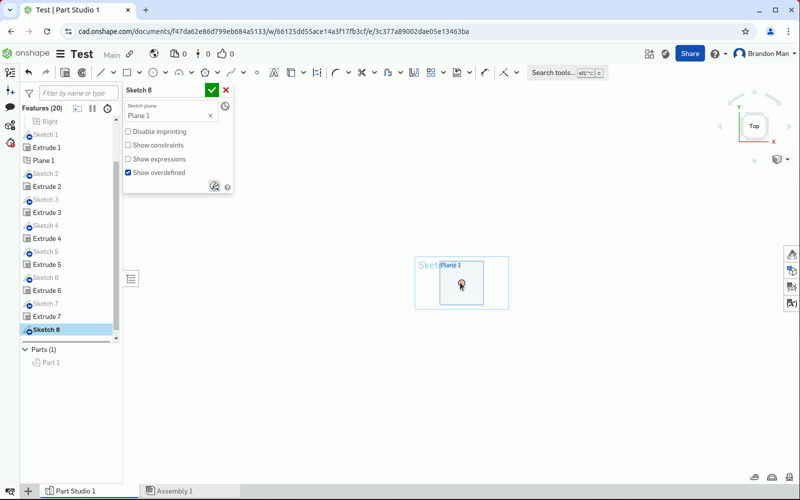
scroll(6)
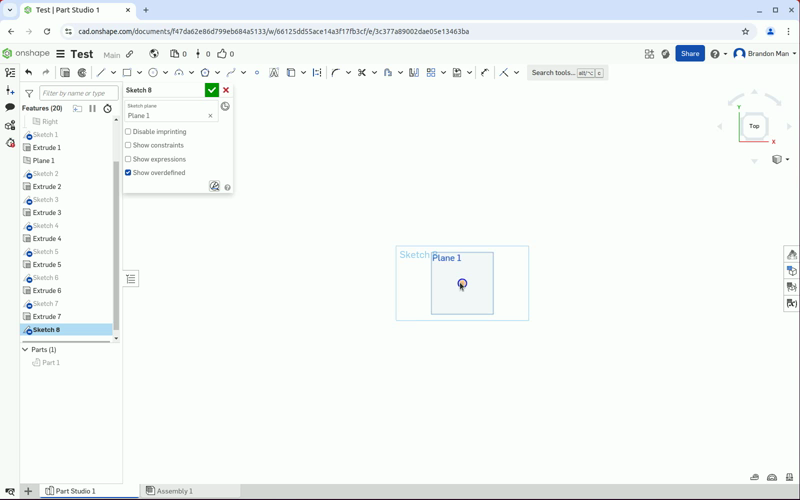
scroll(6)
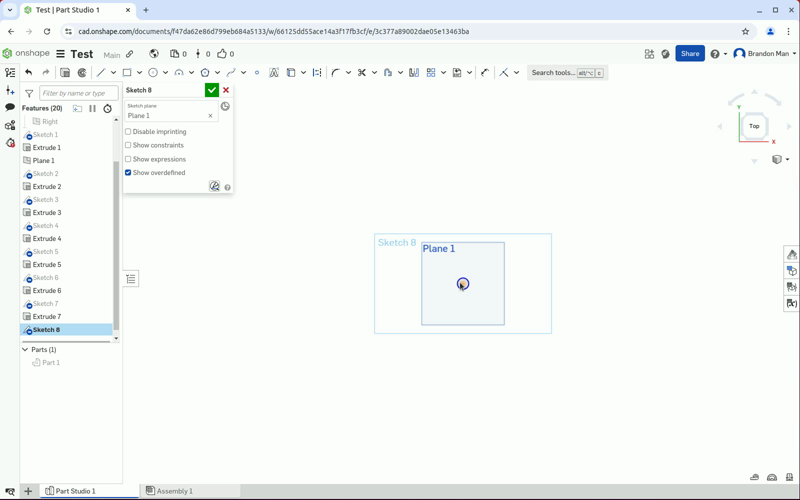
scroll(6)
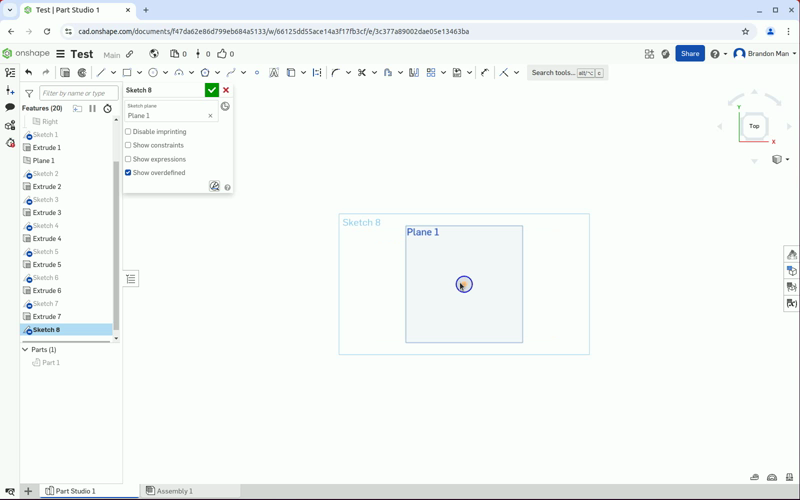
scroll(6)
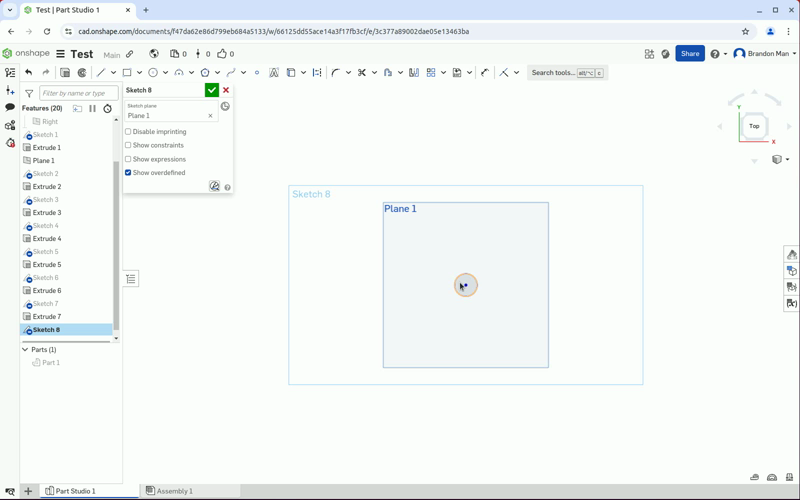
scroll(6)
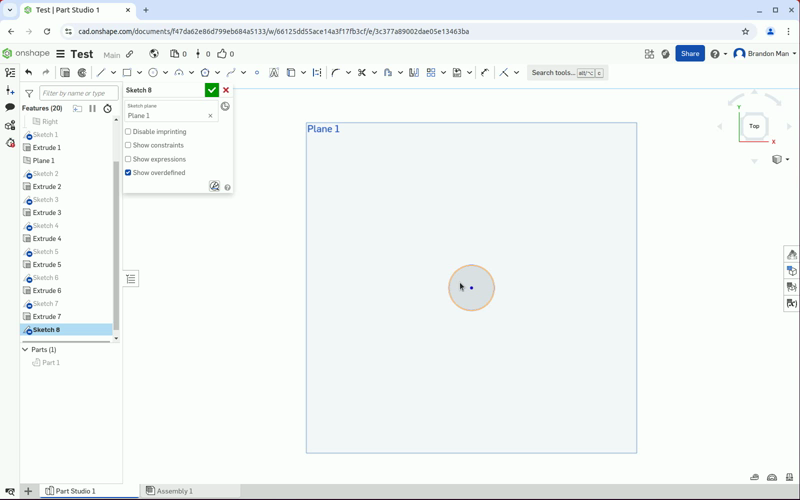
click(460, 282)
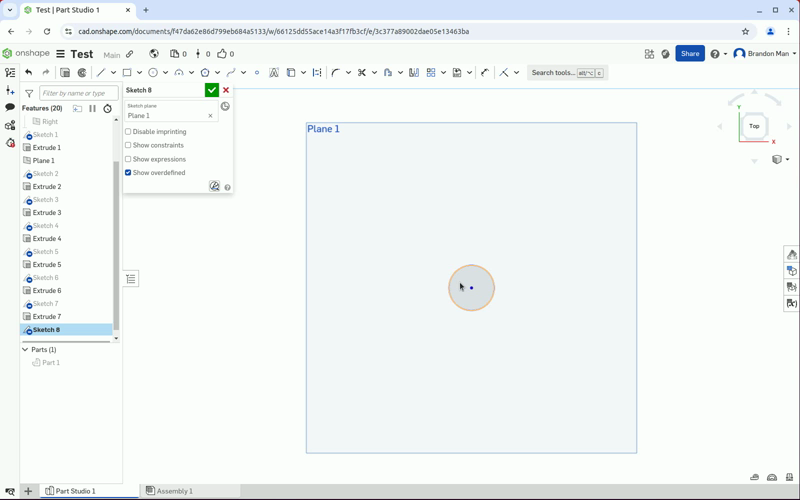
scroll(-6)
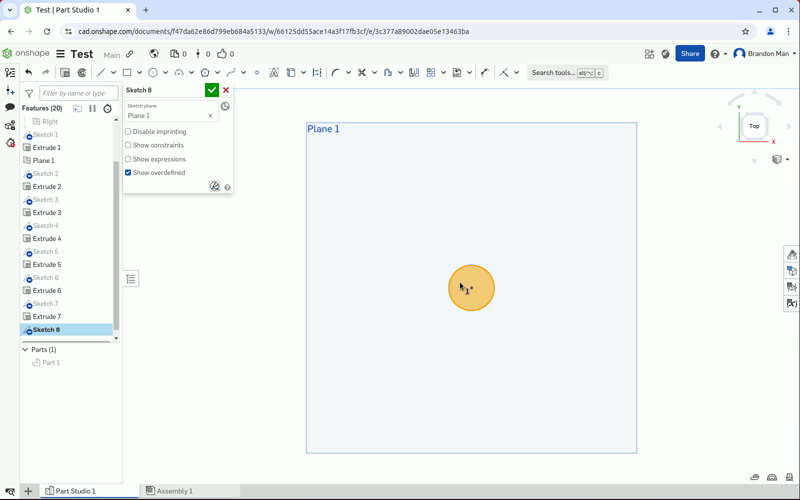
scroll(-6)
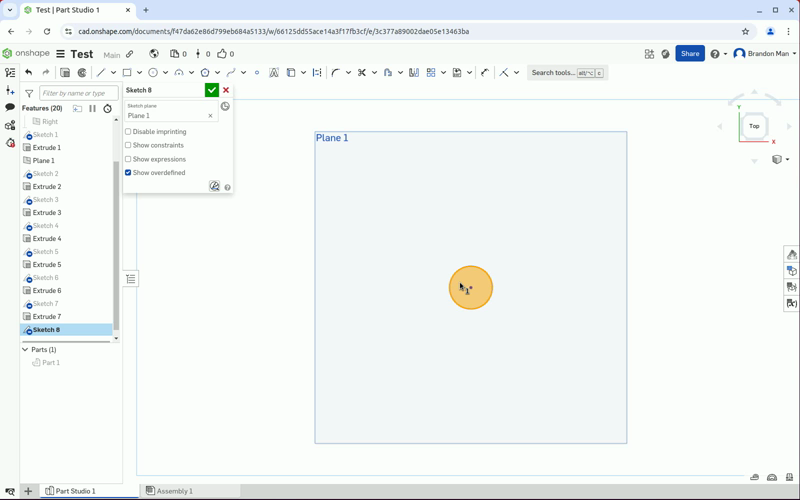
scroll(-6)
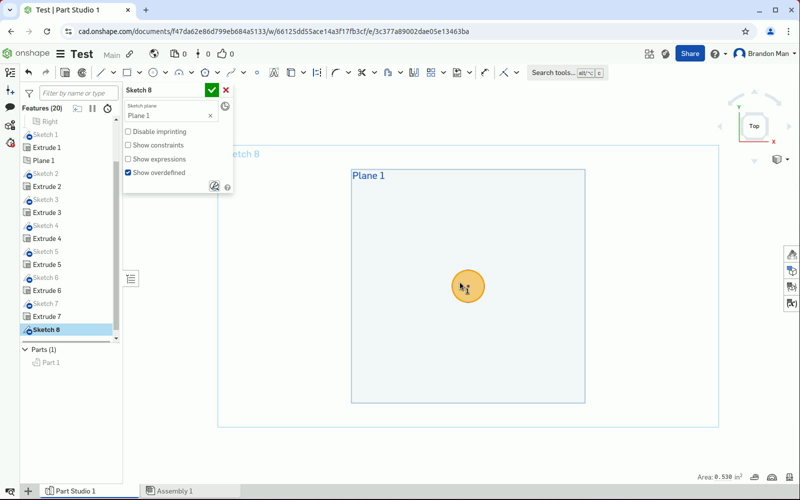
scroll(-6)
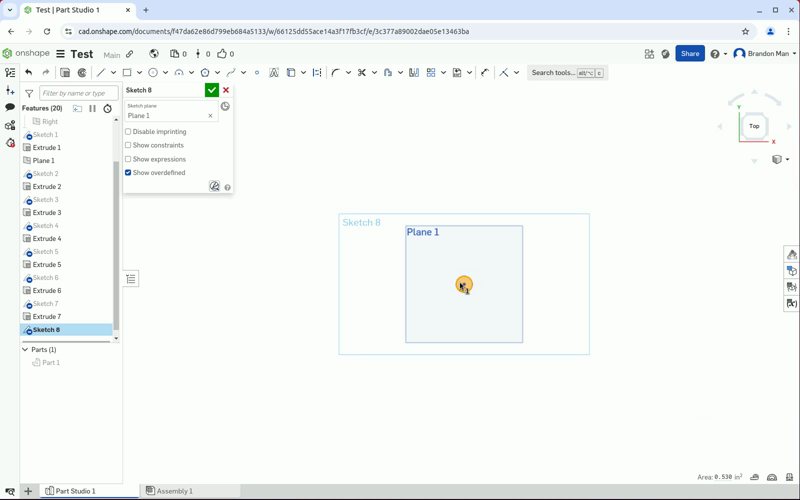
scroll(-6)
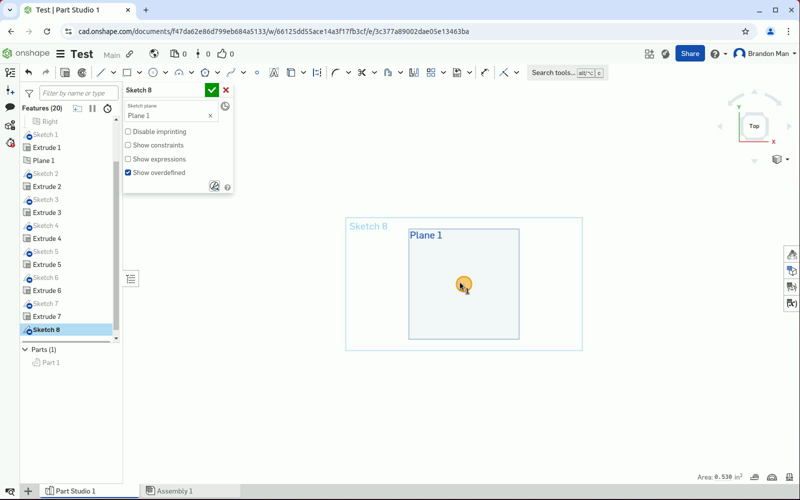
scroll(-6)
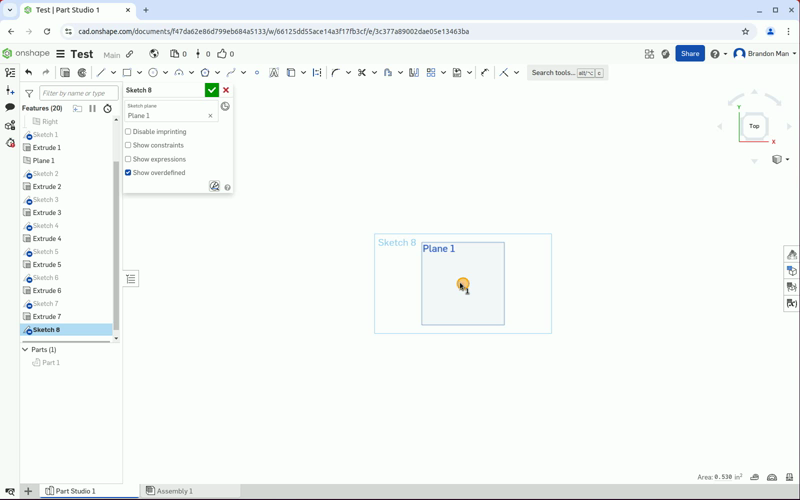
scroll(-6)
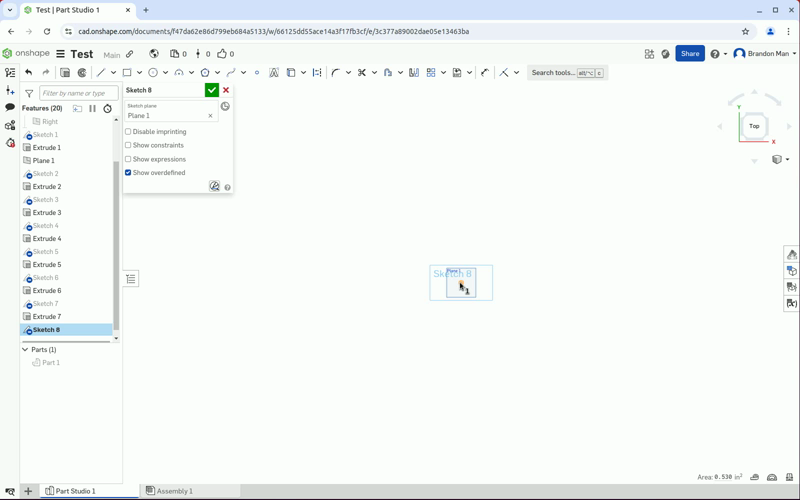
mouse_move(73, 352)
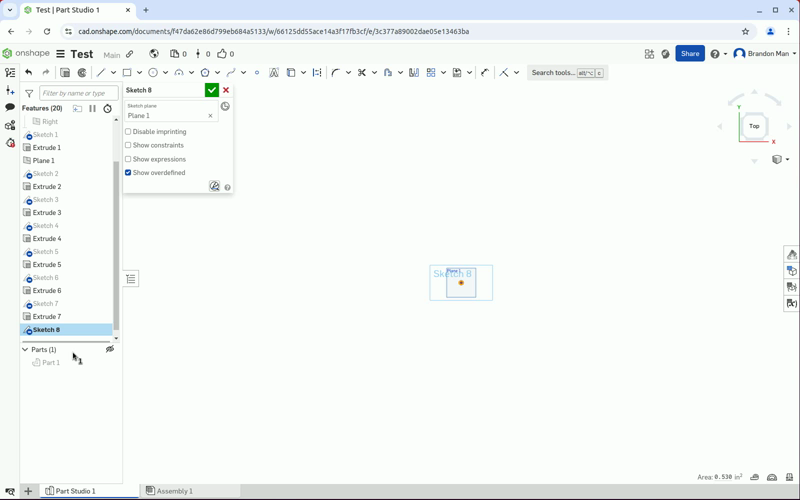
key(shift+y)
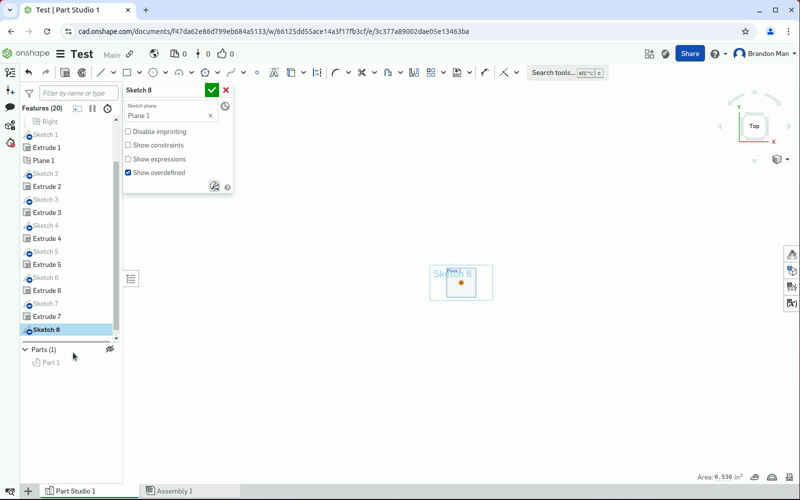
key(shift+e)
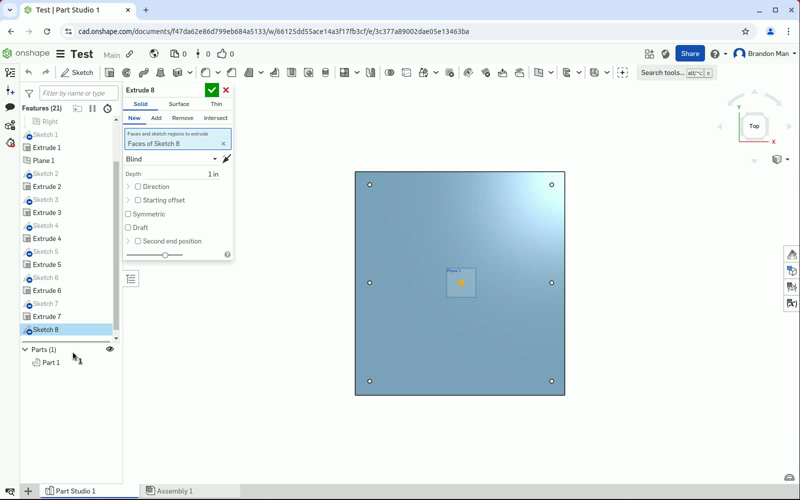
mouse_move(143, 106)
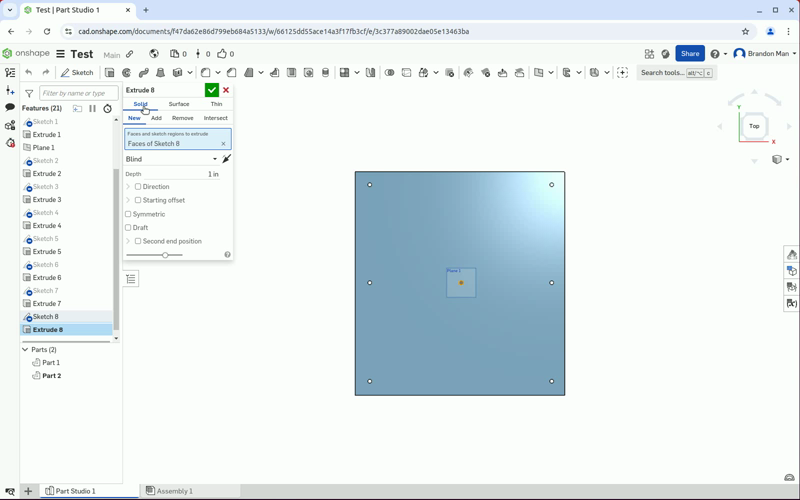
click(143, 106)
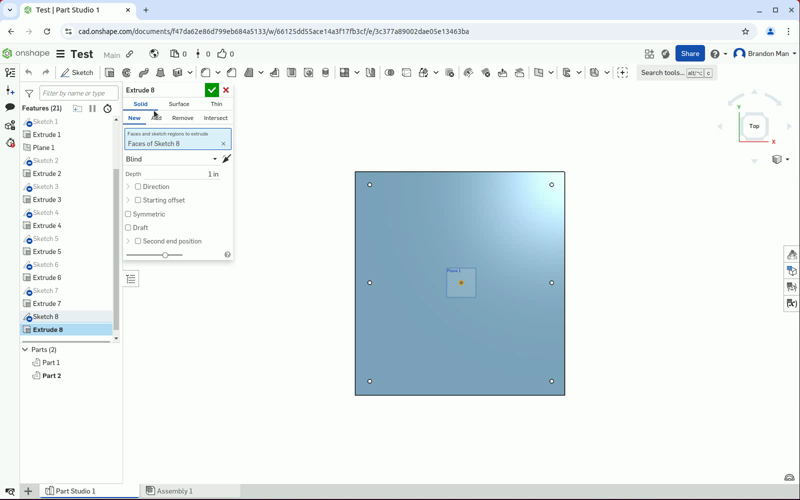
mouse_move(186, 120)
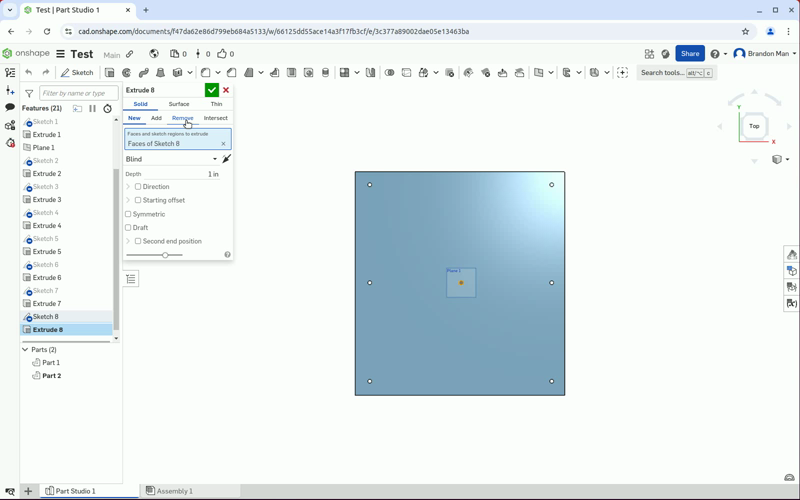
click(186, 120)
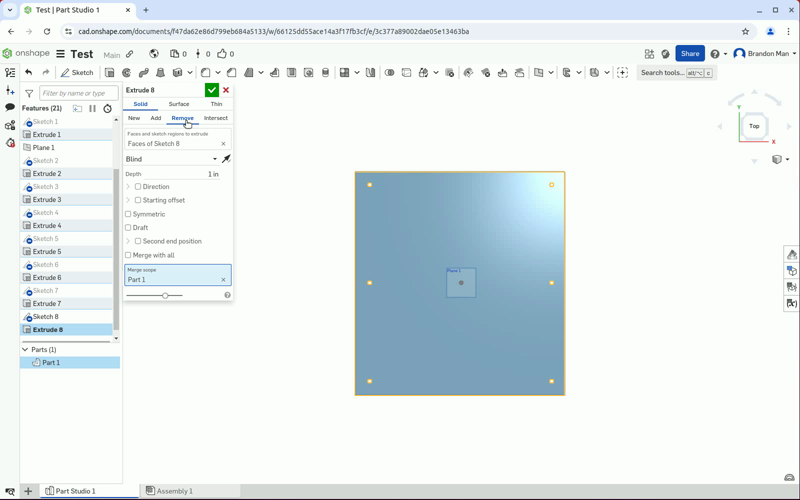
key(tab, 4)
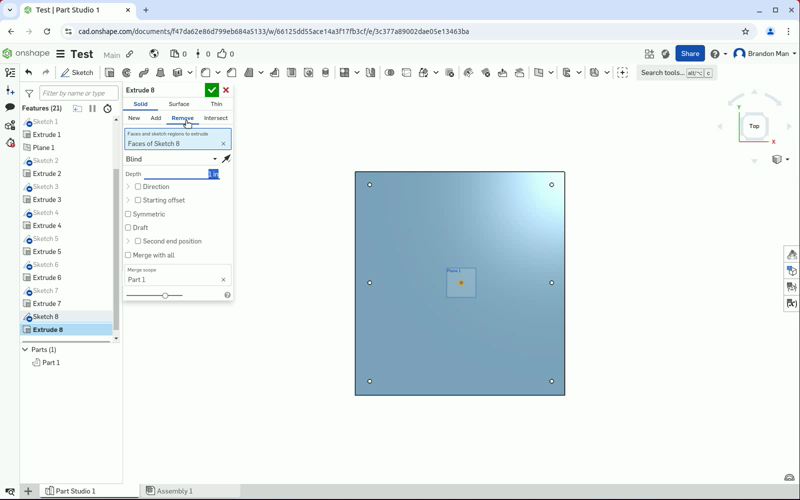
text(7.462)
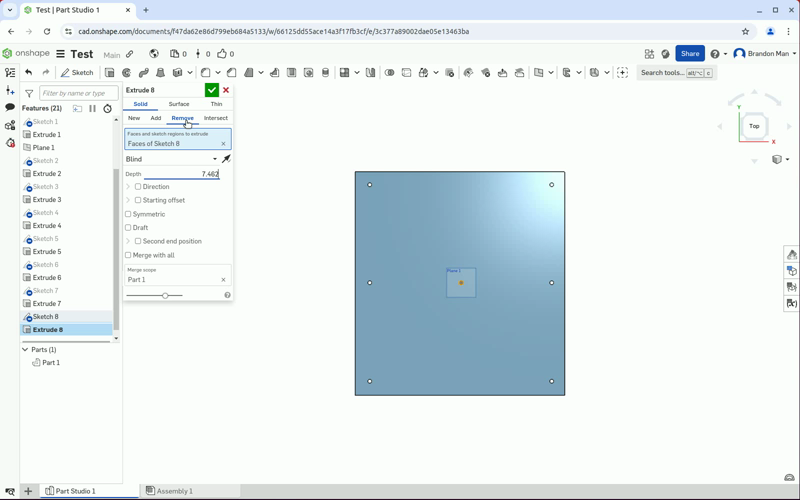
key(tab, 6)
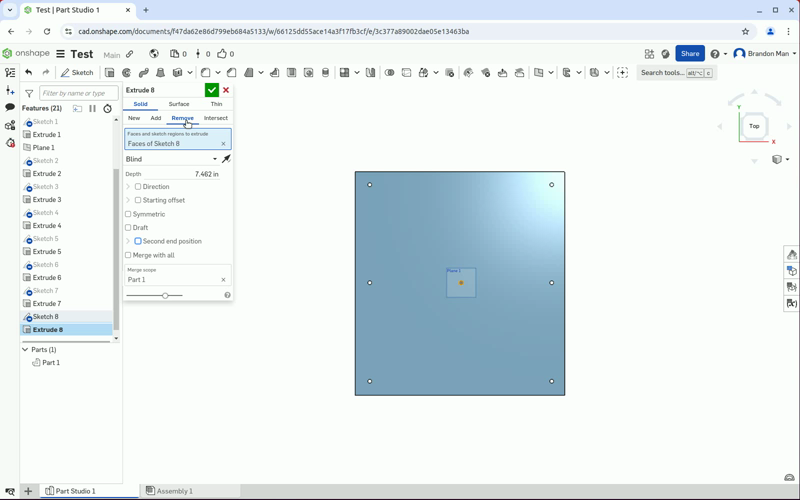
key(space)
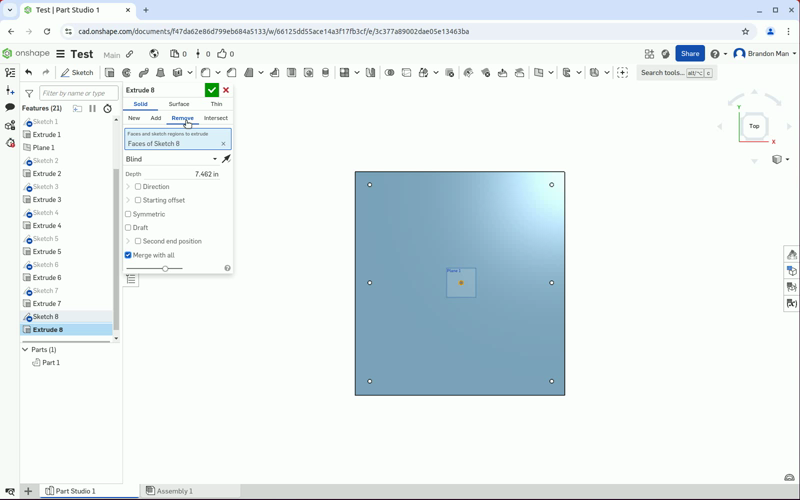
key(enter)
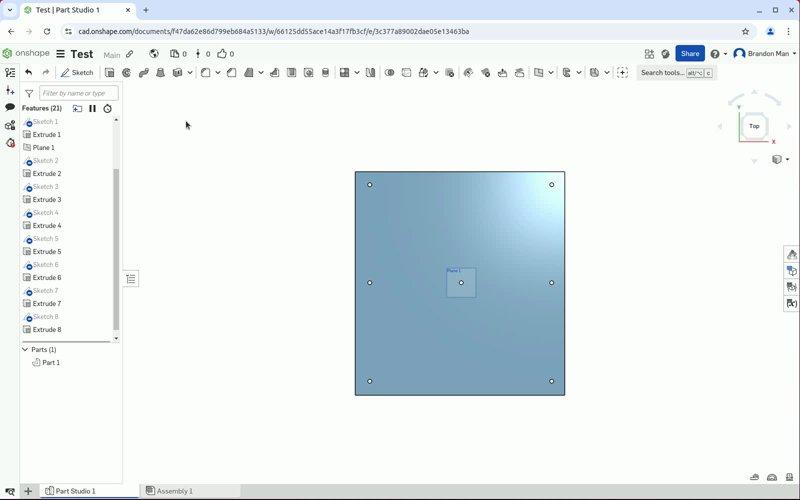
key(shift+h)
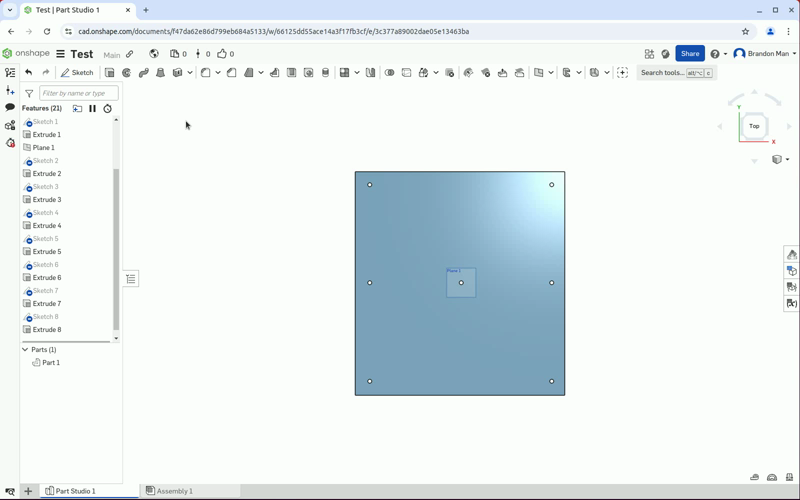
key(shift+h)
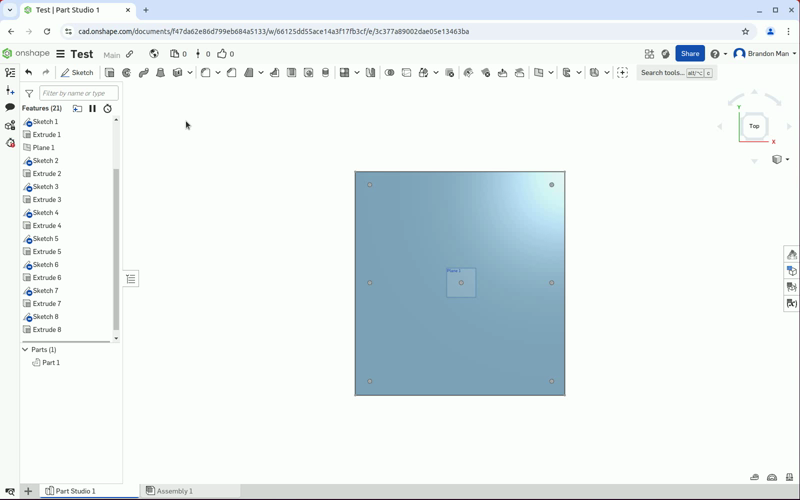
key(shift+7)
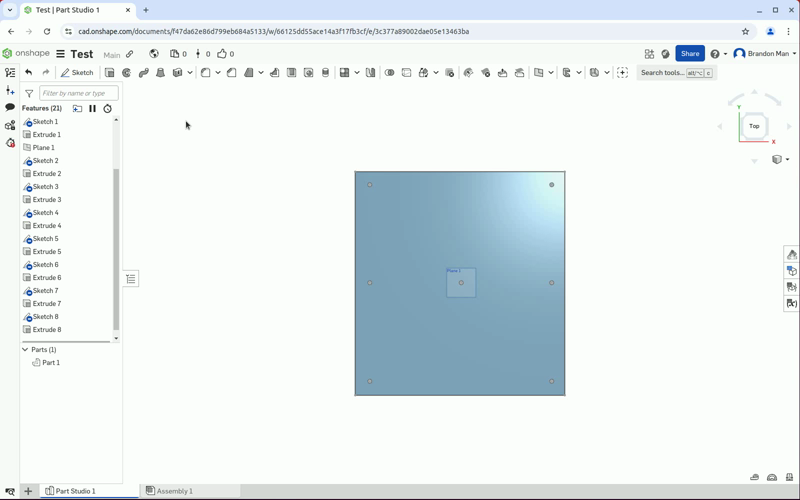
key(up, 3)
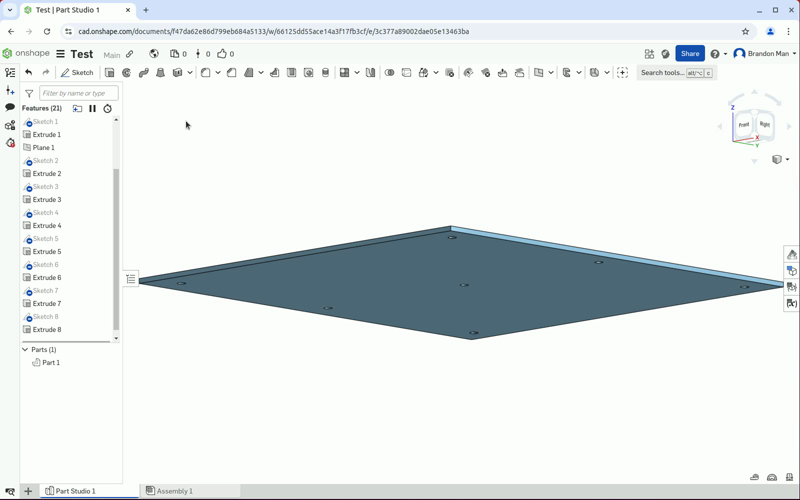
key(left, 3)
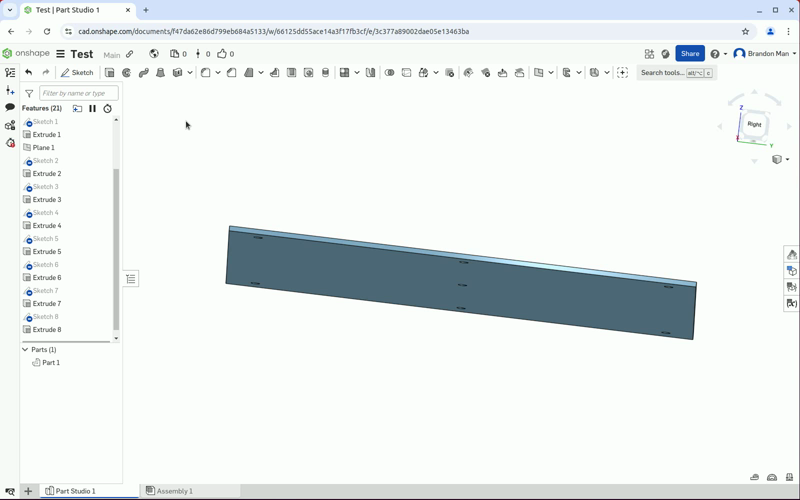
key(right, 3)
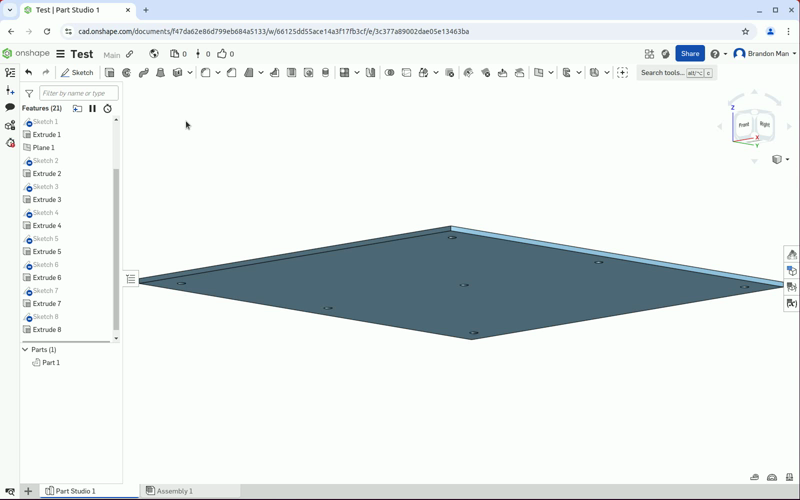
key(down, 3)
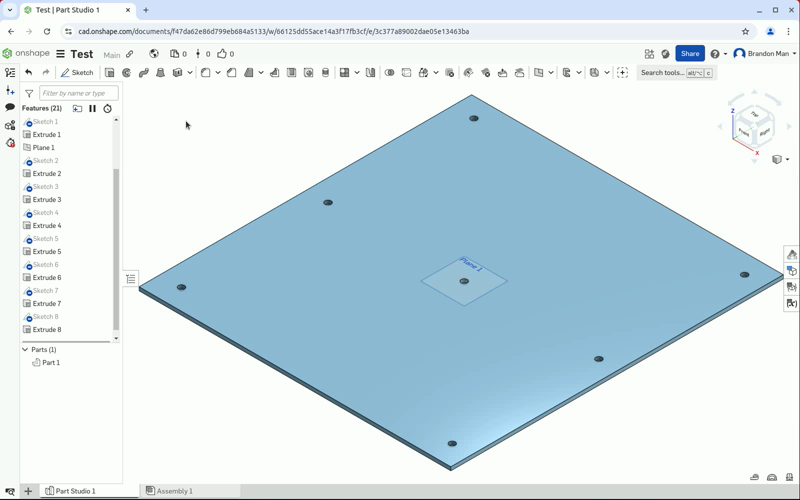
mouse_move(69, 124)
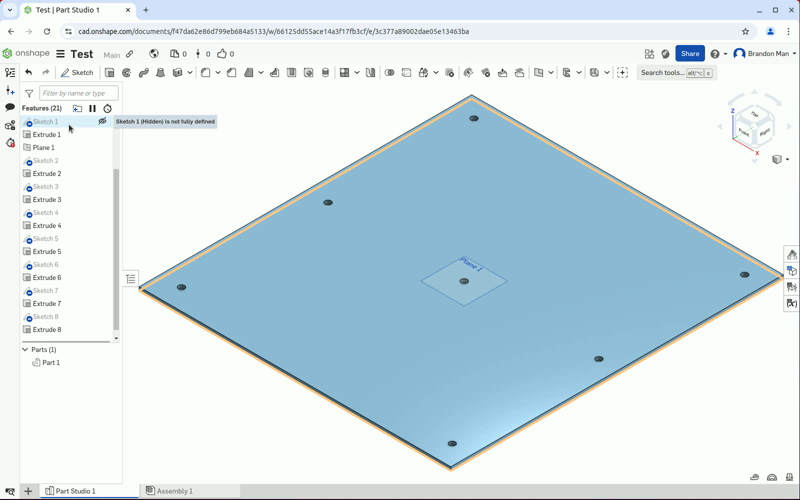
click(69, 124)